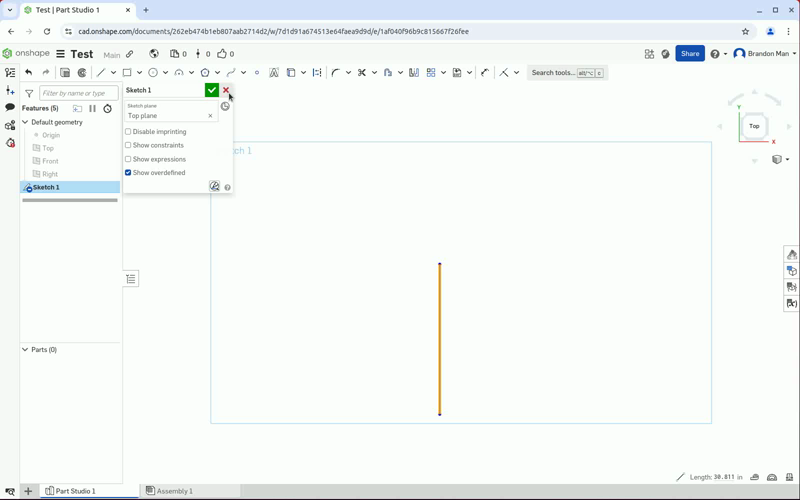
key(shift+h)
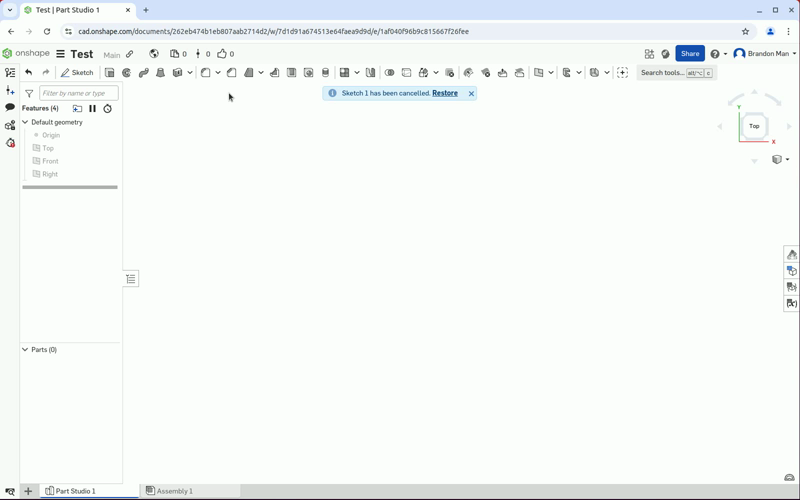
mouse_move(73, 352)
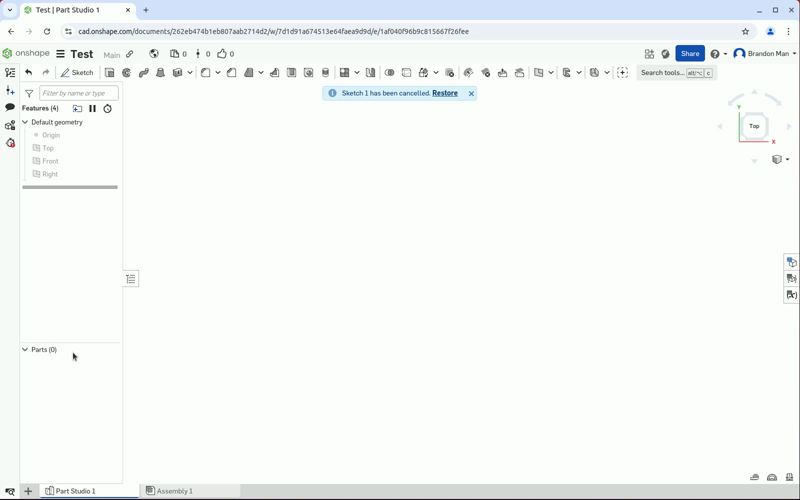
key(y)
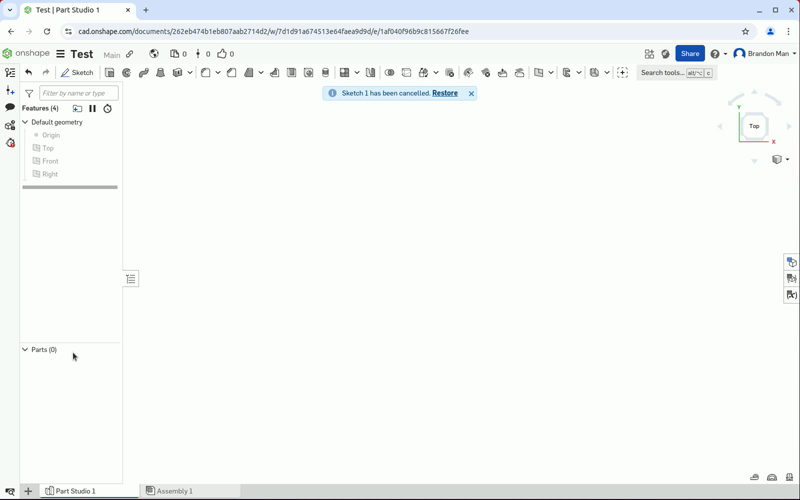
key(shift+p)
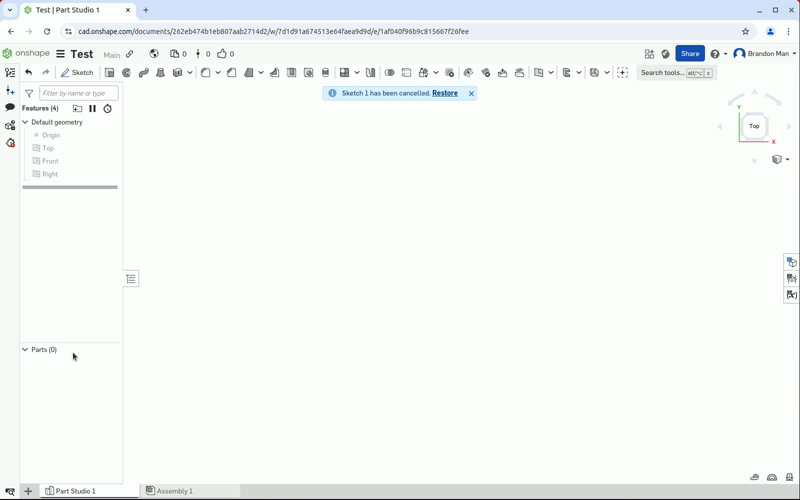
key(space)
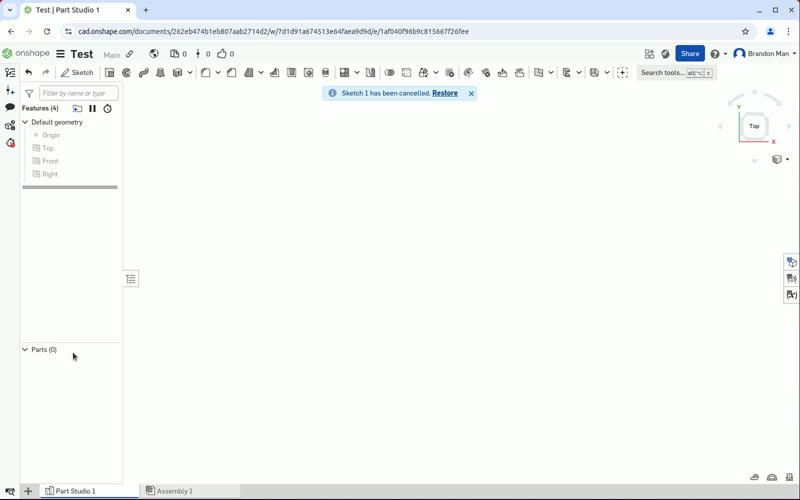
key_down(shift)
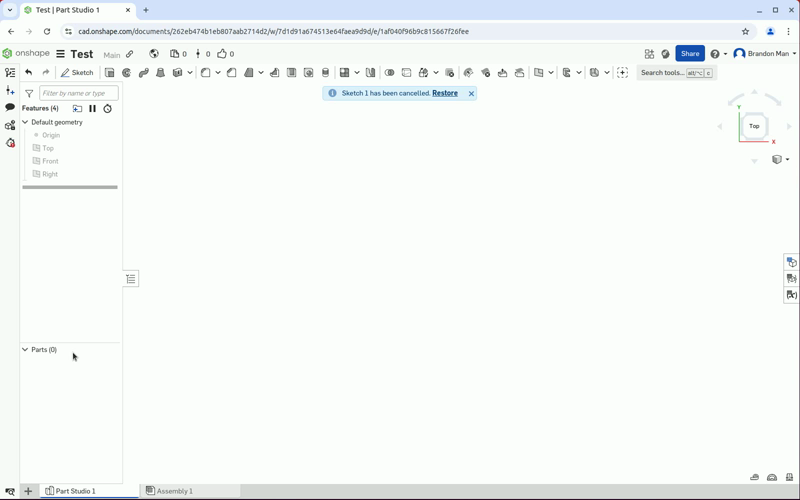
key(up)
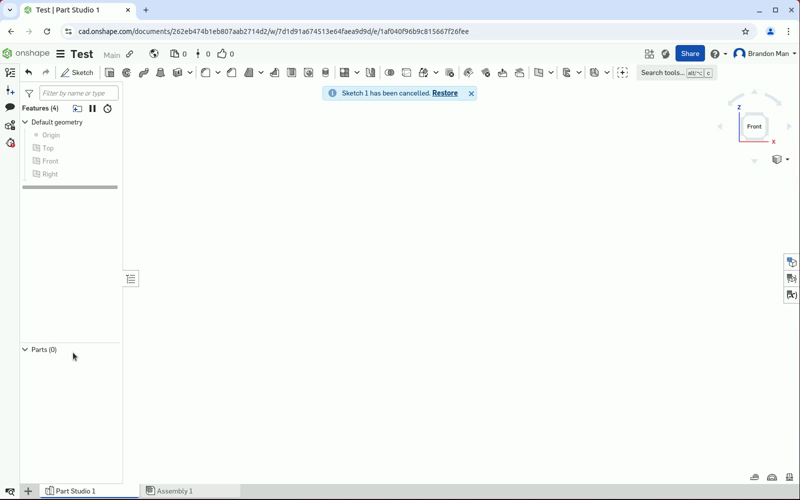
key_up(shift)
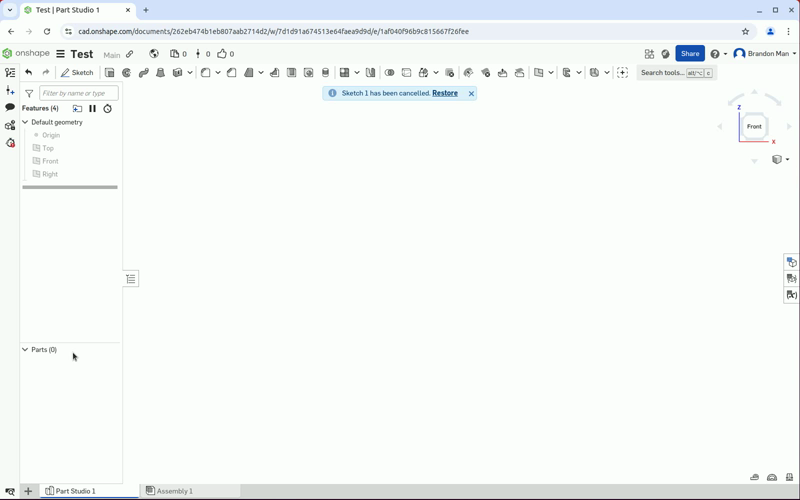
mouse_move(73, 352)
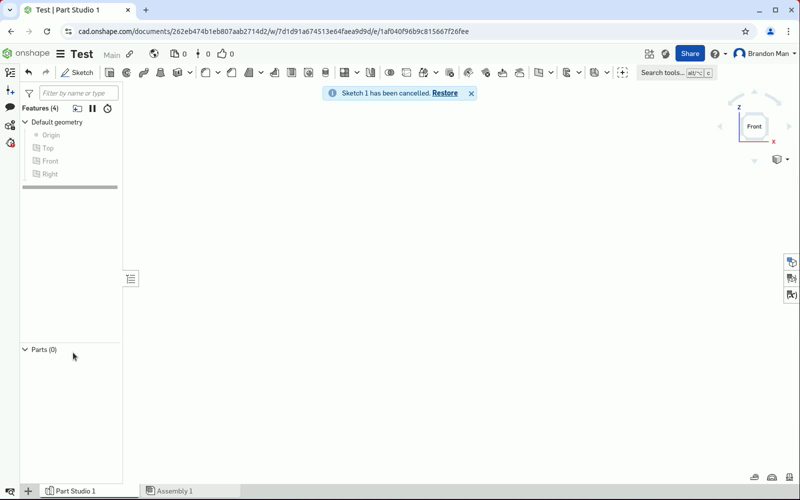
key(shift+y)
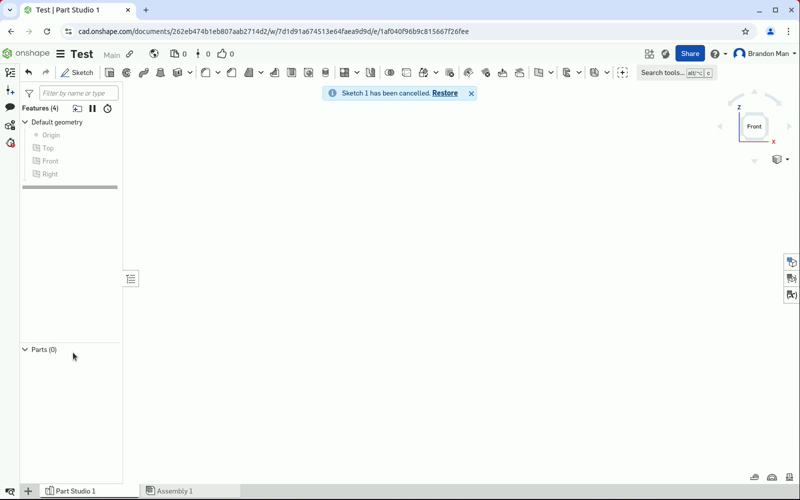
key(shift+s)
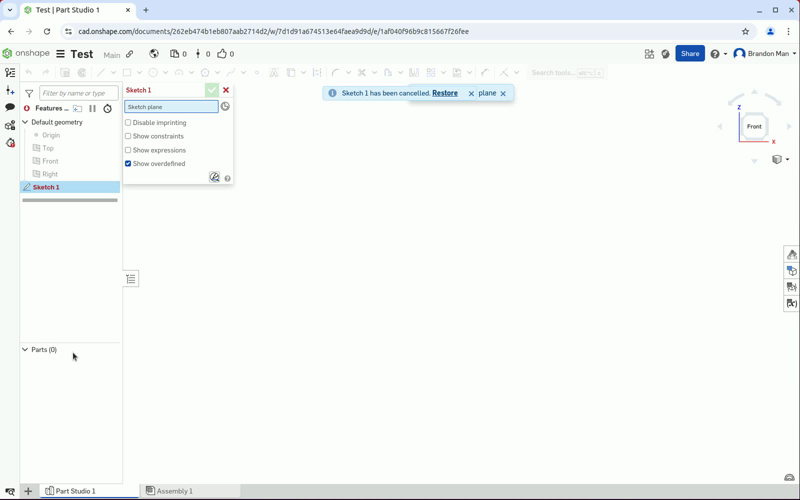
mouse_move(73, 163)
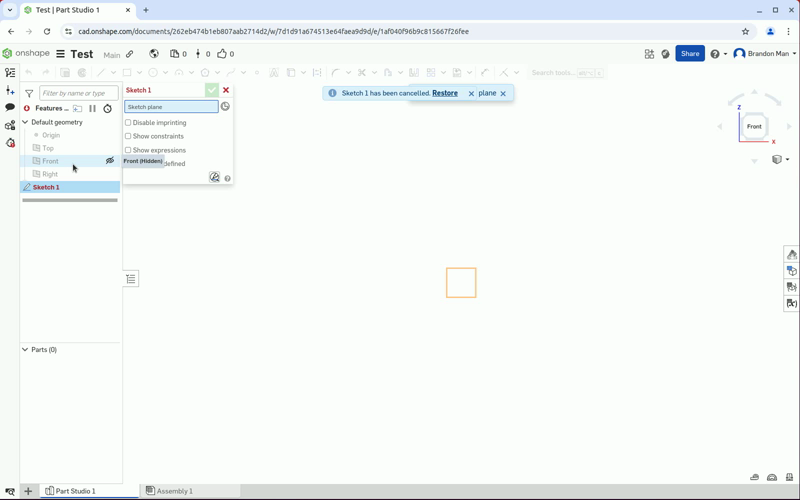
click(73, 163)
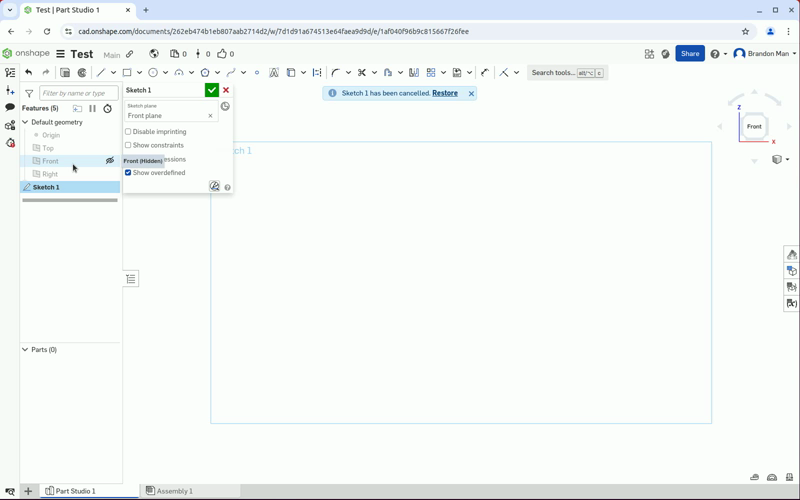
mouse_move(73, 352)
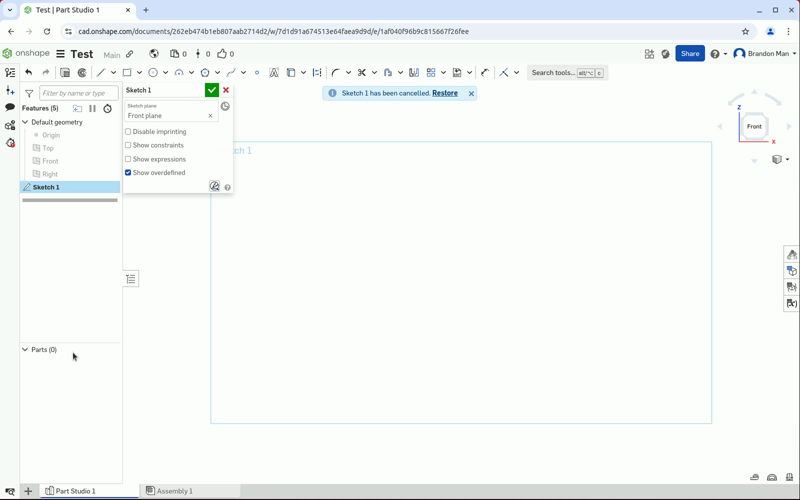
key(y)
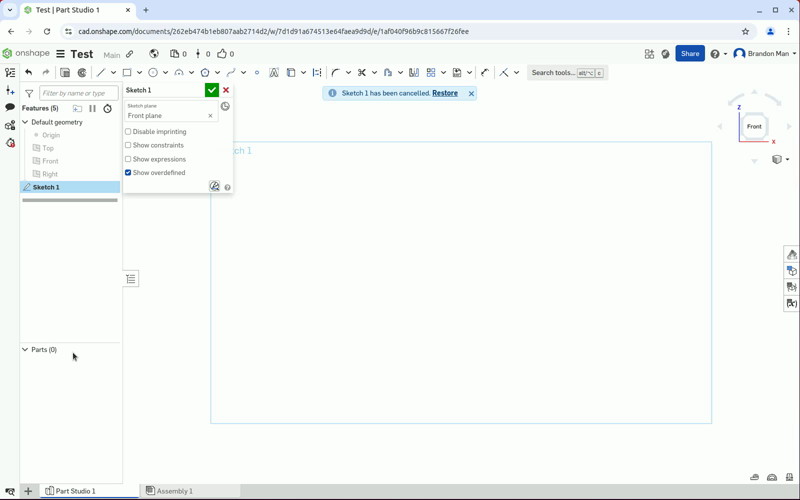
key(l)
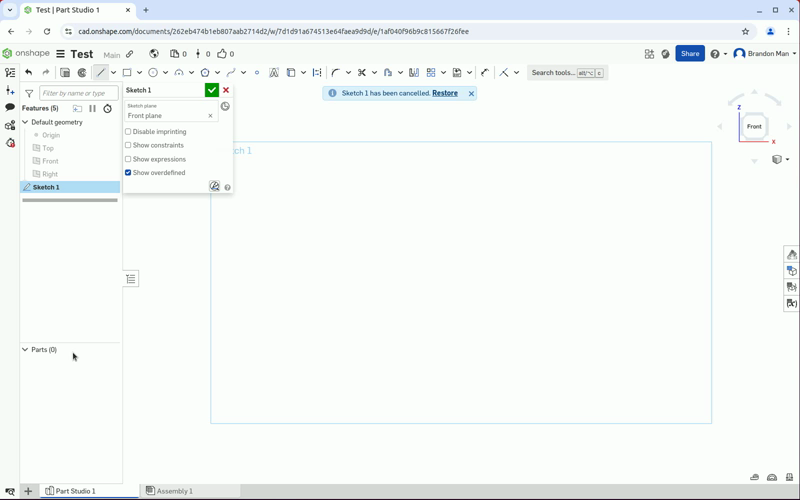
key_down(shift)
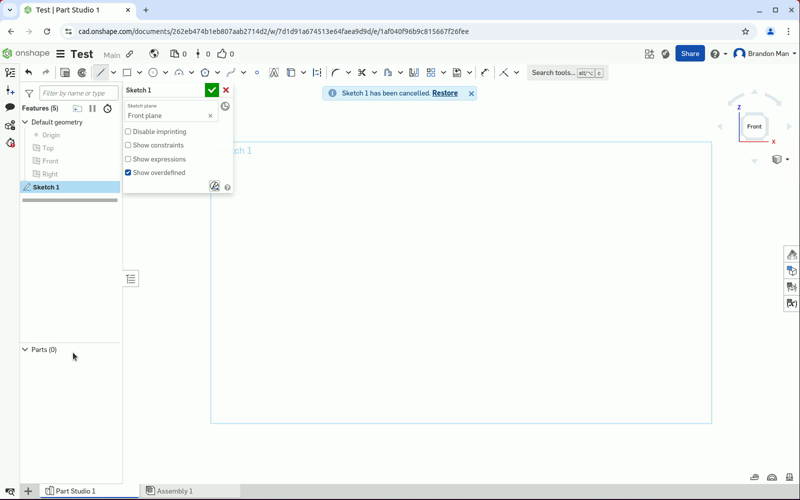
mouse_move(403, 285)
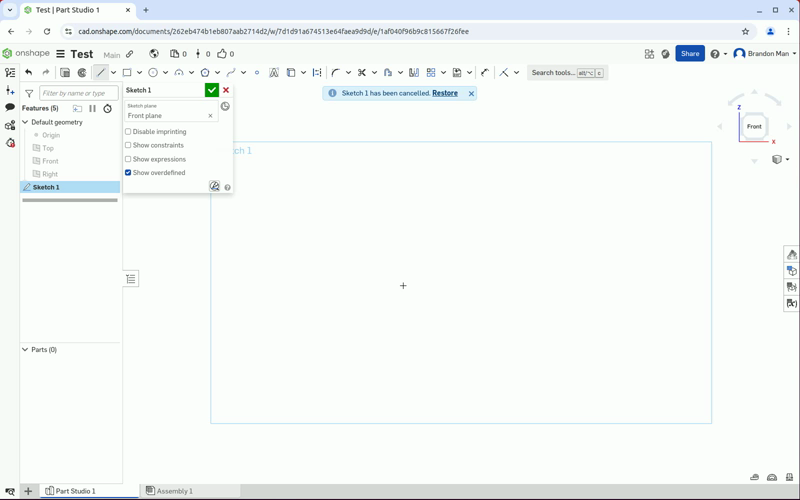
click(403, 285)
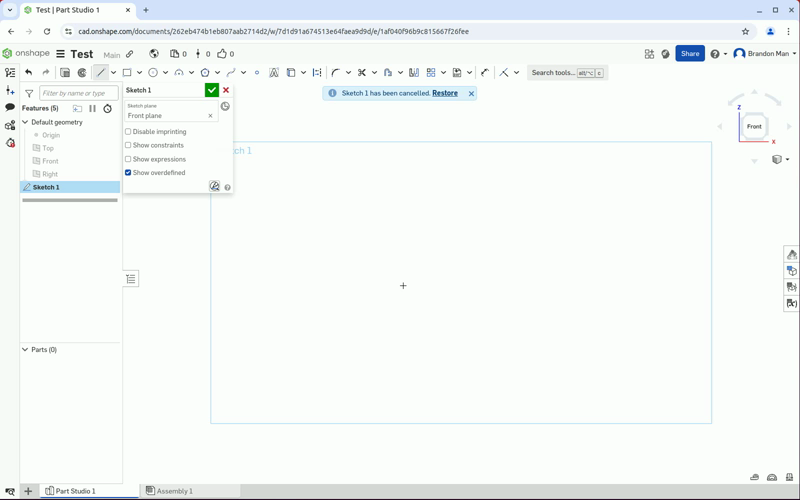
key_up(shift)
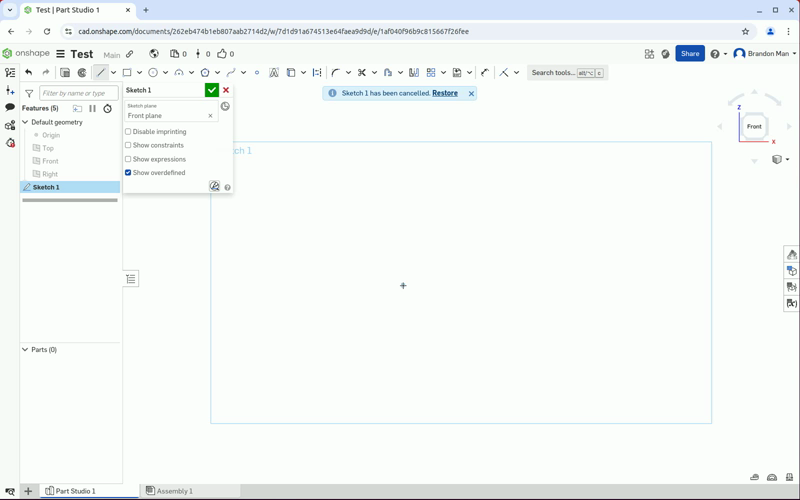
key_down(shift)
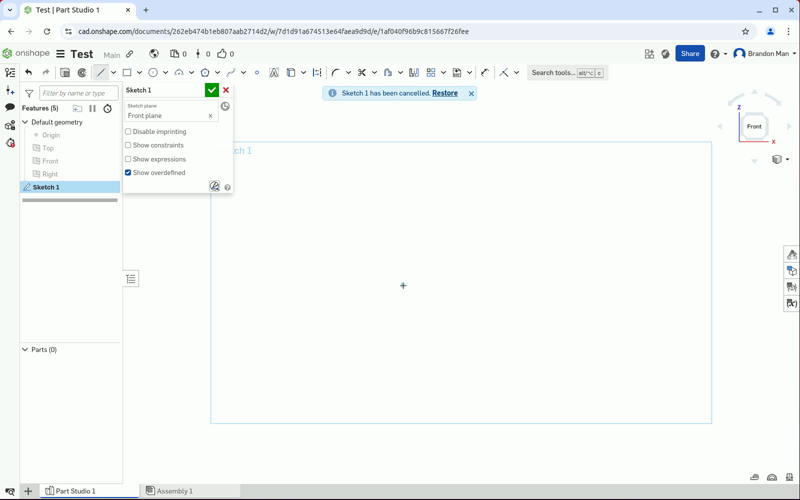
mouse_move(433, 285)
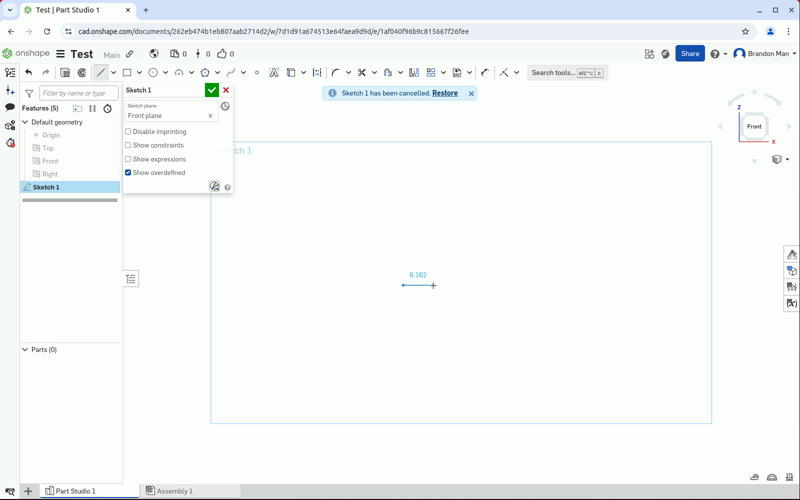
mouse_move(408, 285)
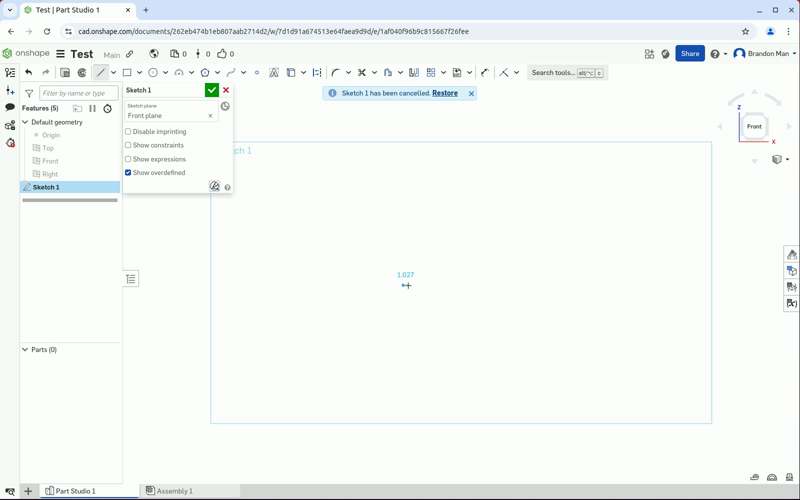
scroll(6)
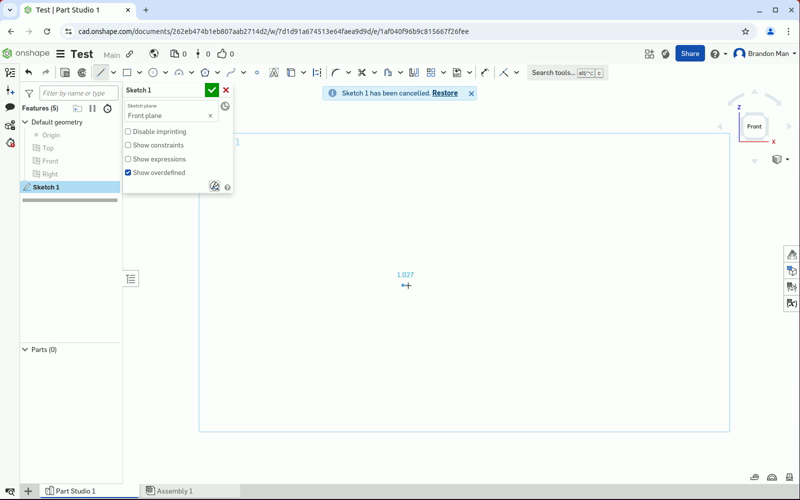
scroll(6)
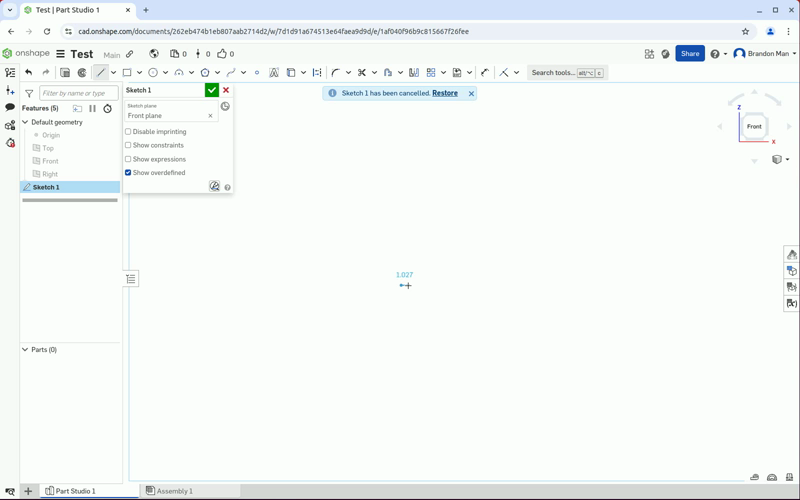
scroll(6)
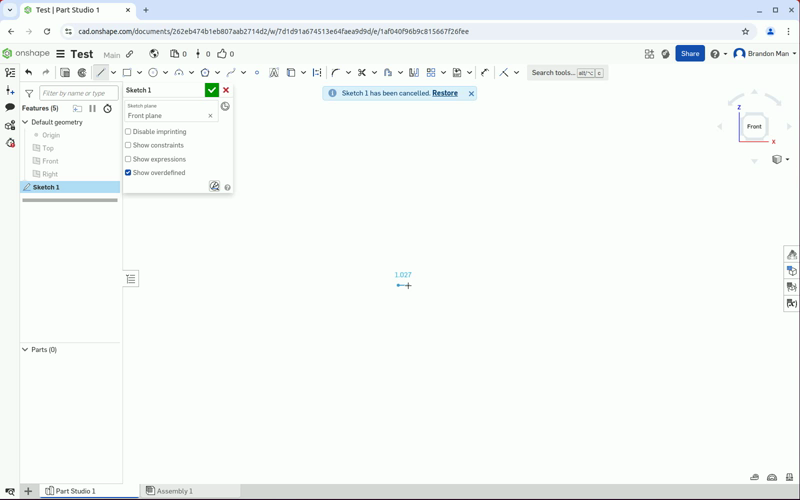
scroll(6)
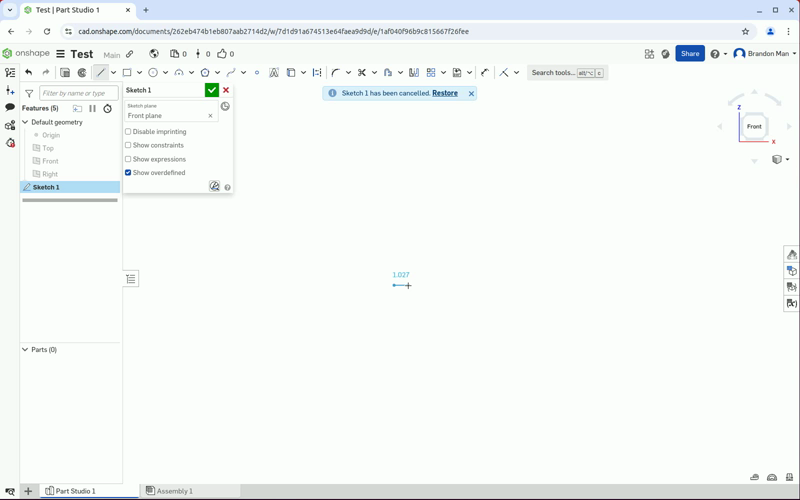
scroll(6)
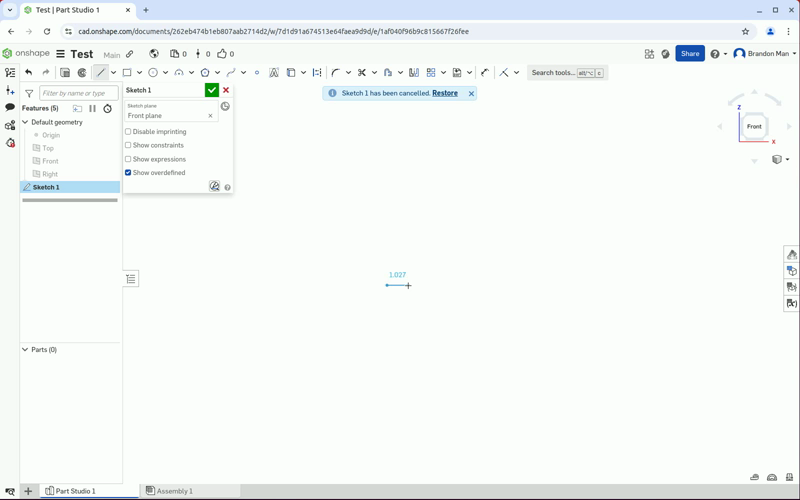
scroll(6)
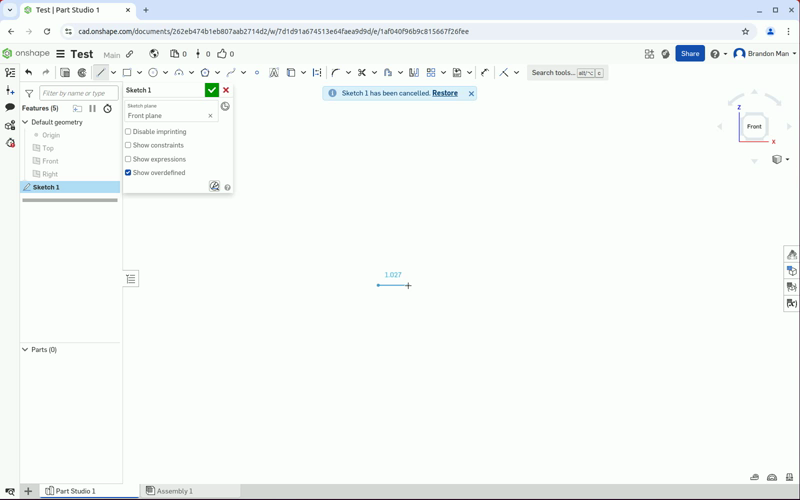
scroll(6)
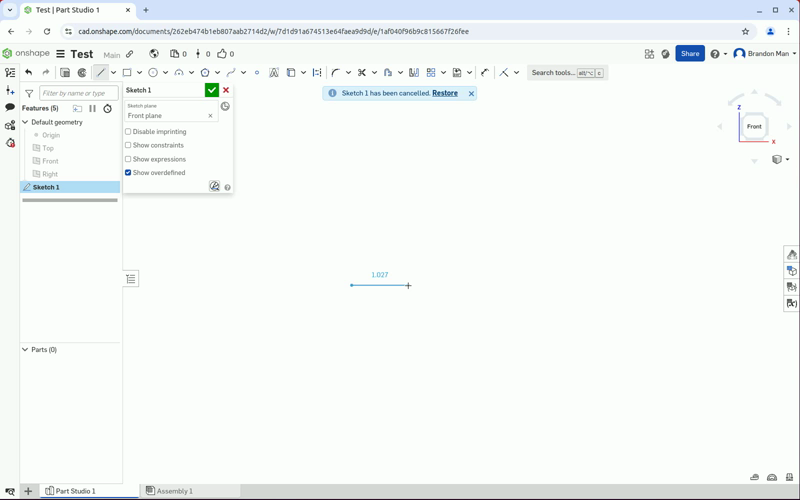
click(408, 285)
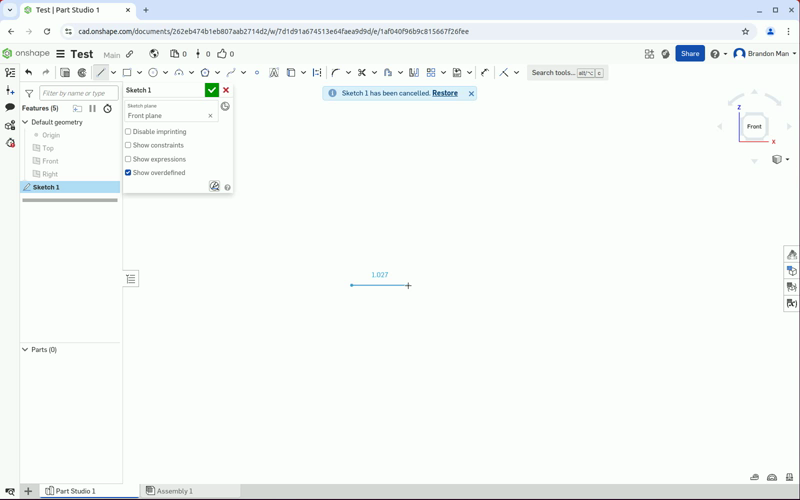
scroll(-6)
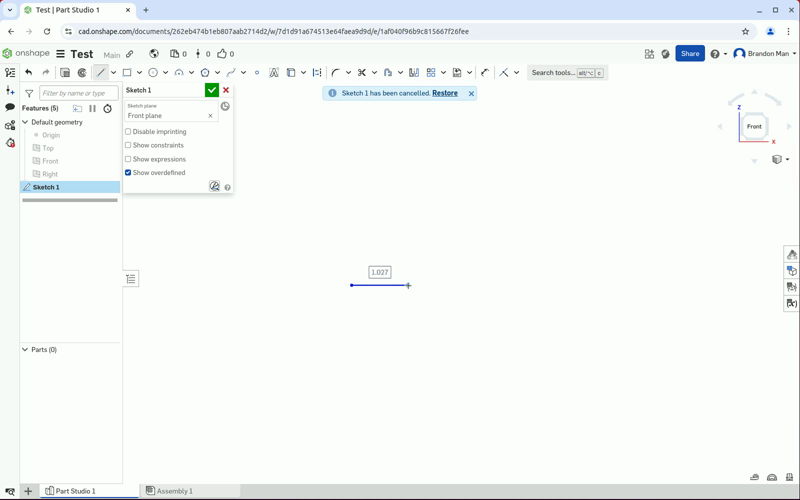
scroll(-6)
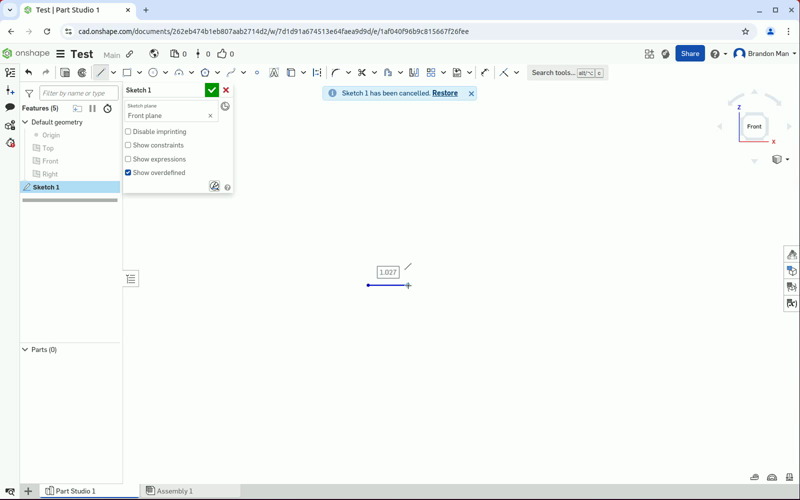
scroll(-6)
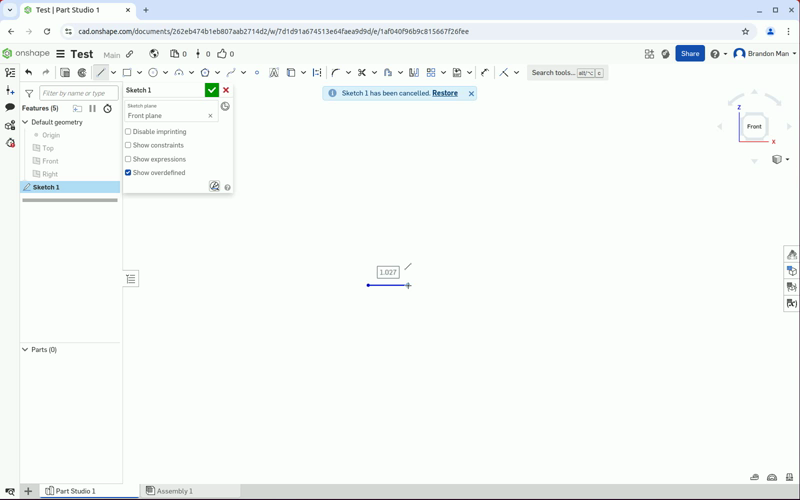
scroll(-6)
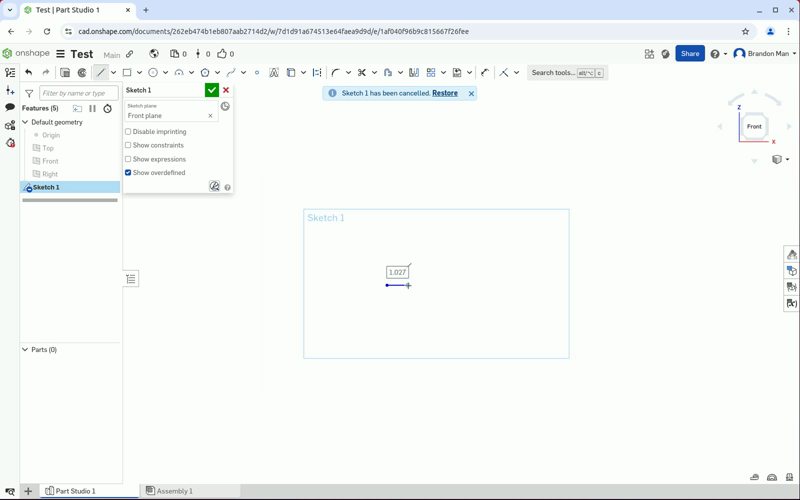
scroll(-6)
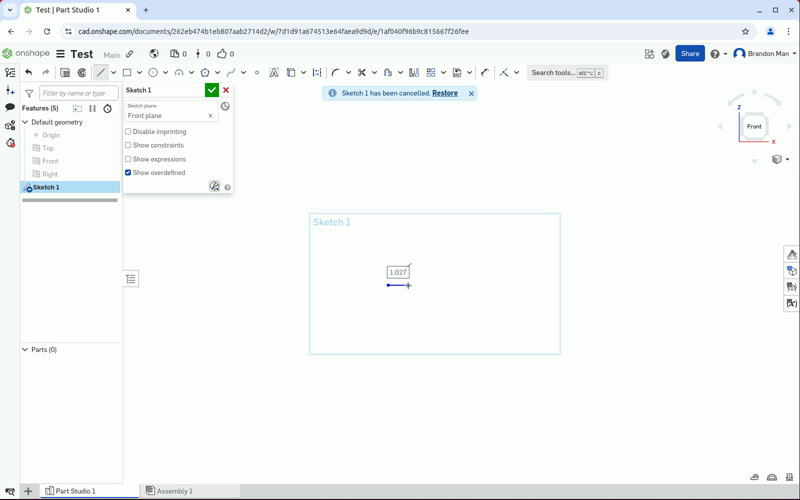
scroll(-6)
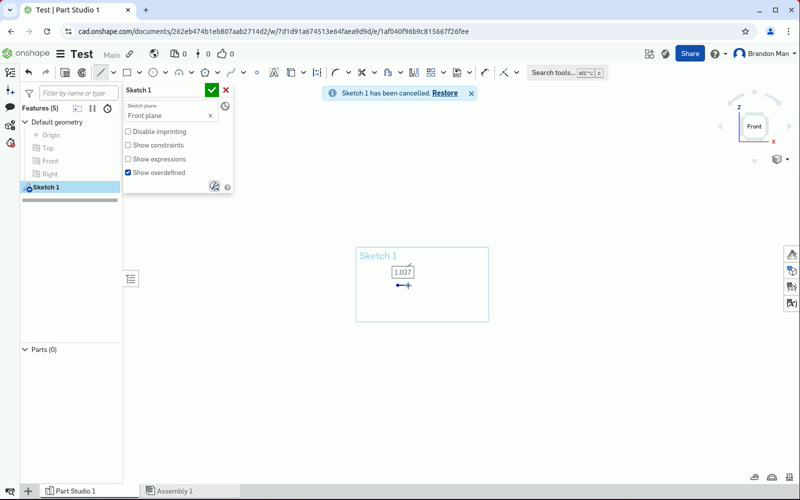
scroll(-6)
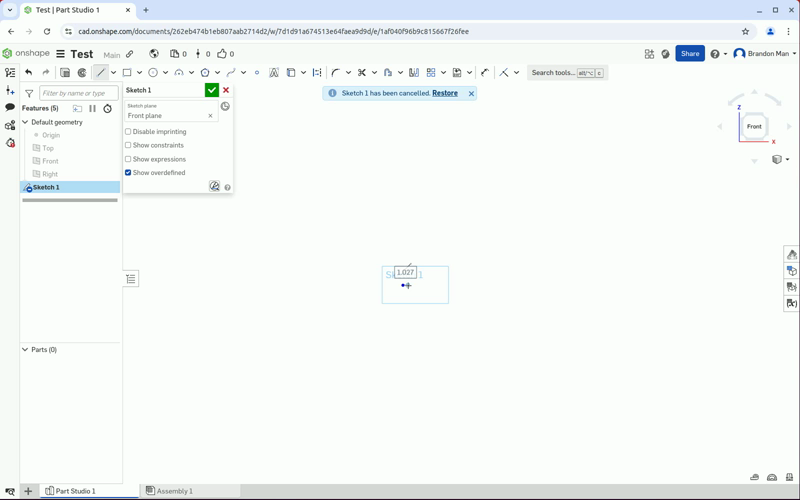
key_up(shift)
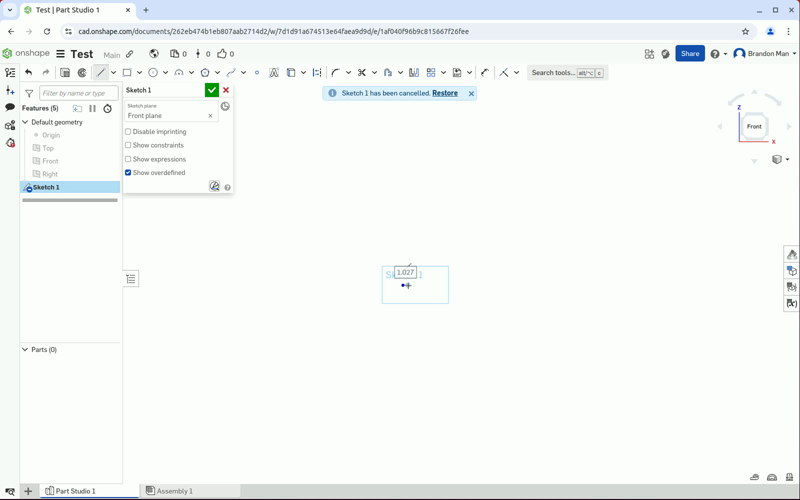
key_down(shift)
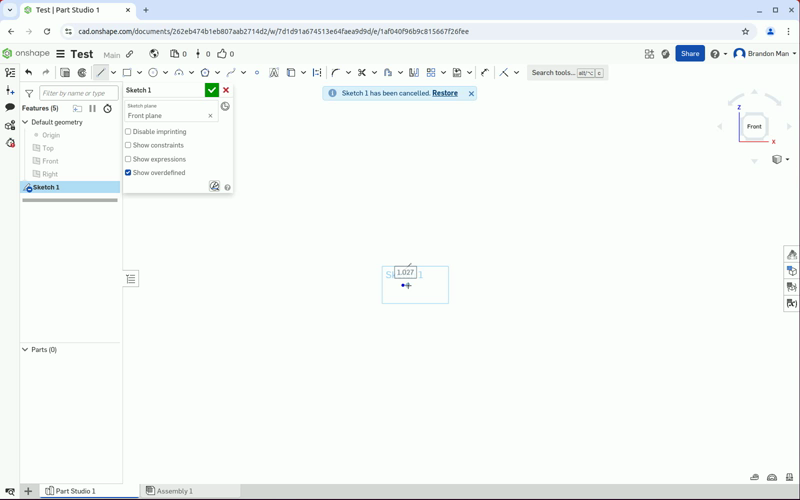
mouse_move(438, 285)
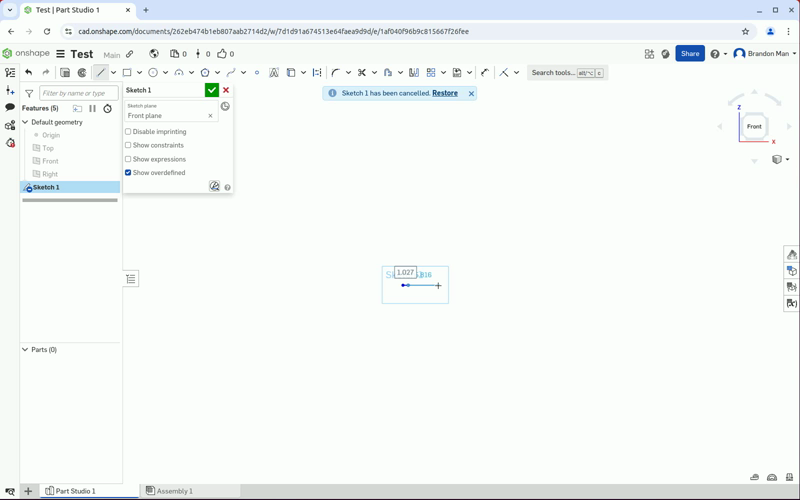
mouse_move(408, 280)
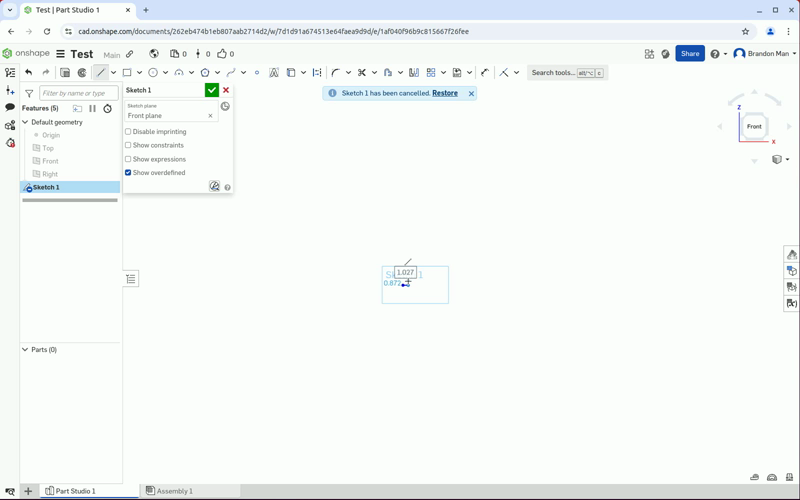
scroll(6)
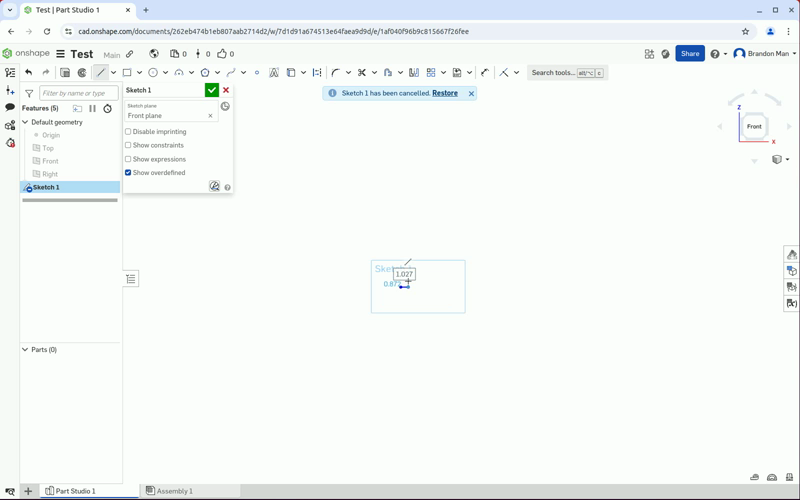
scroll(6)
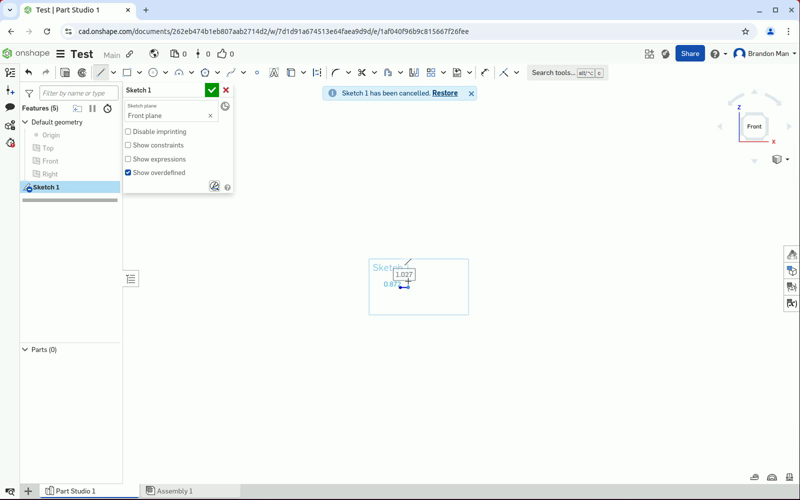
scroll(6)
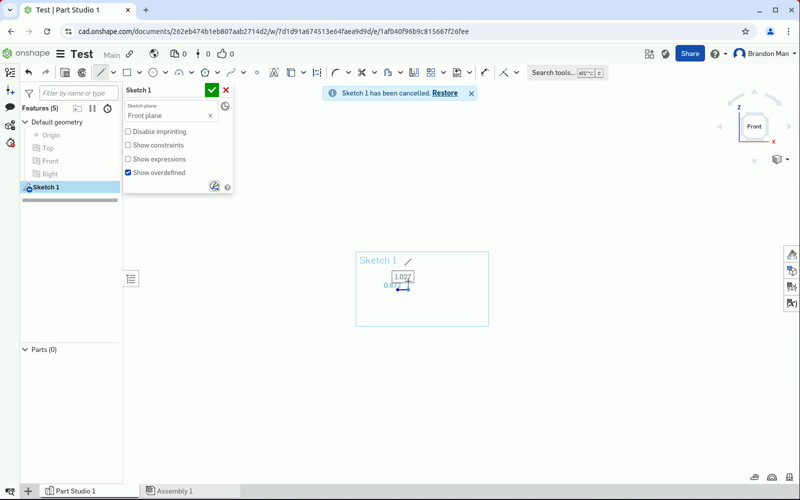
scroll(6)
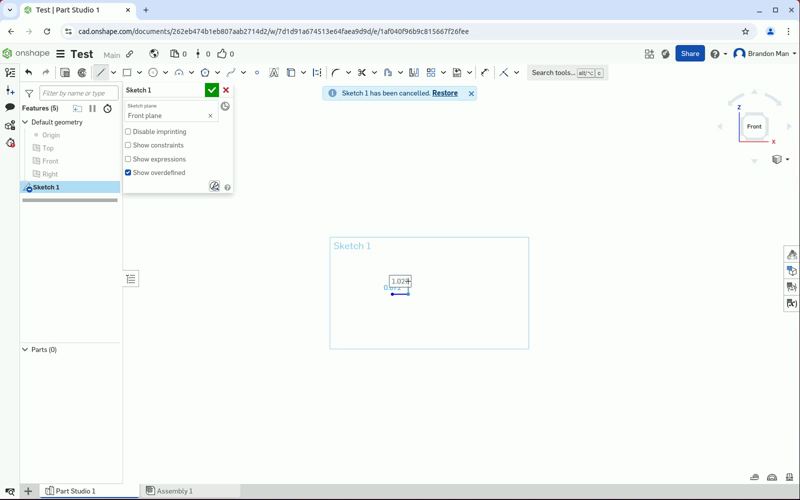
scroll(6)
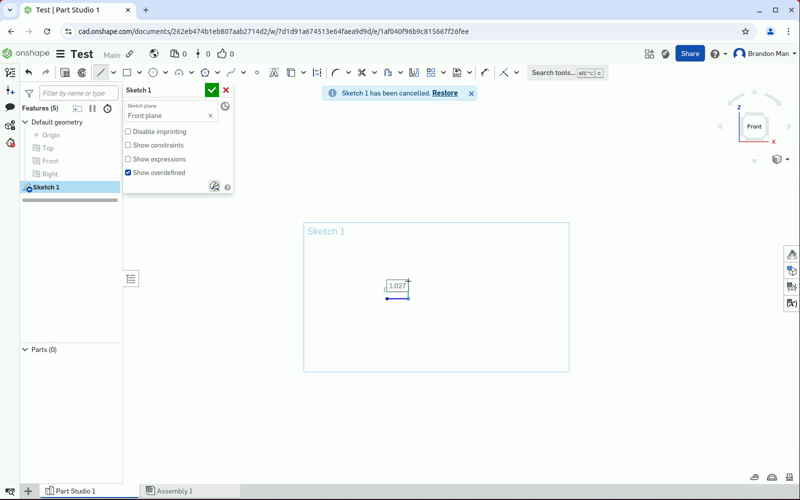
scroll(6)
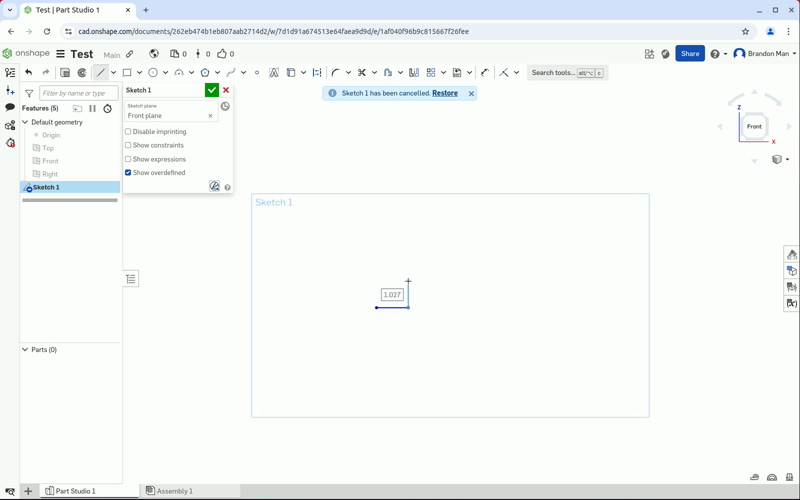
scroll(6)
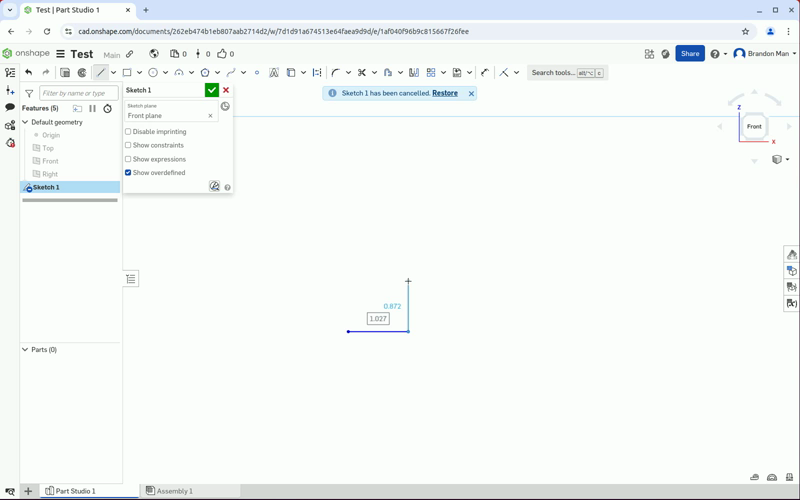
click(408, 280)
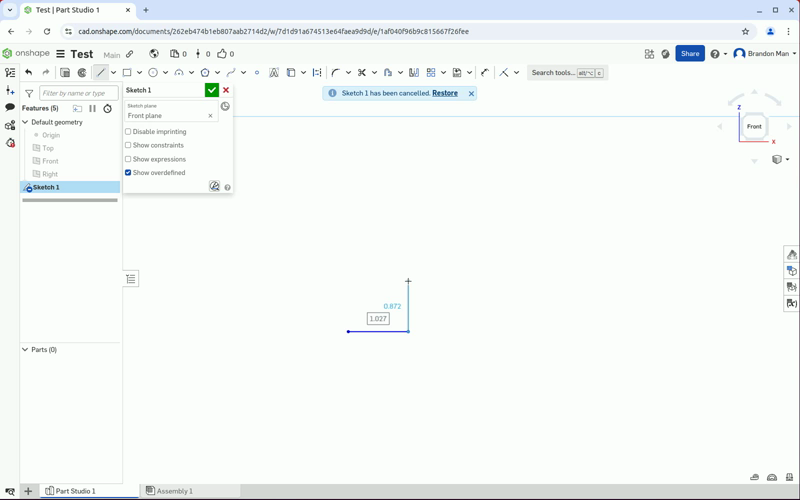
scroll(-6)
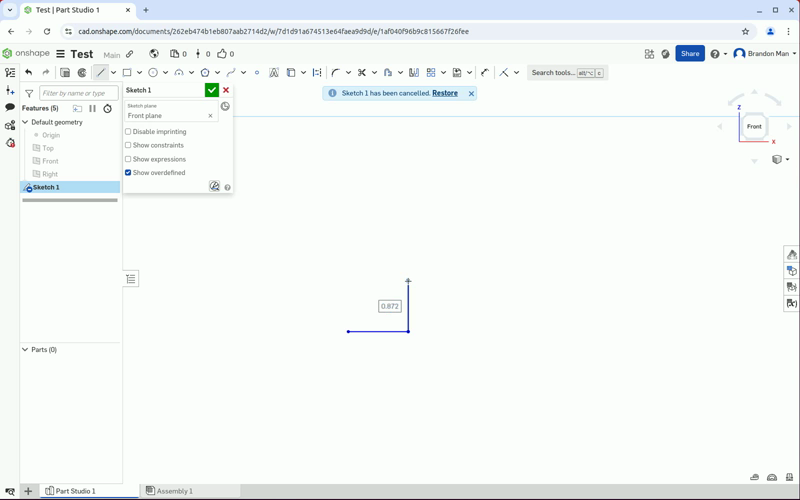
scroll(-6)
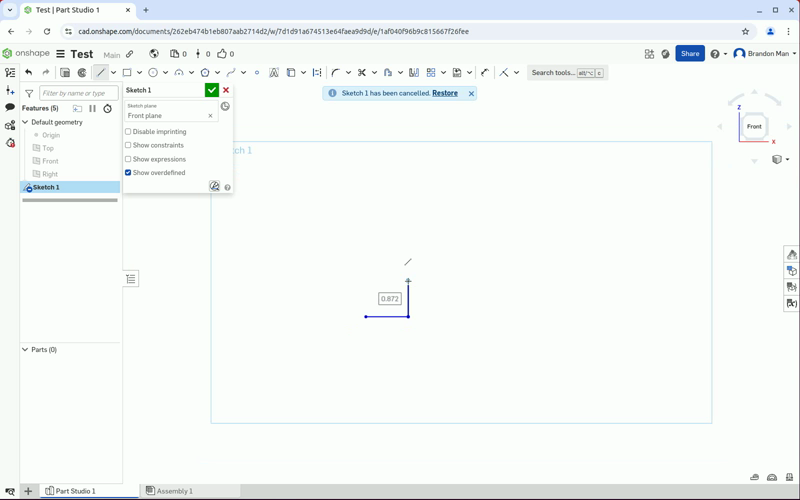
scroll(-6)
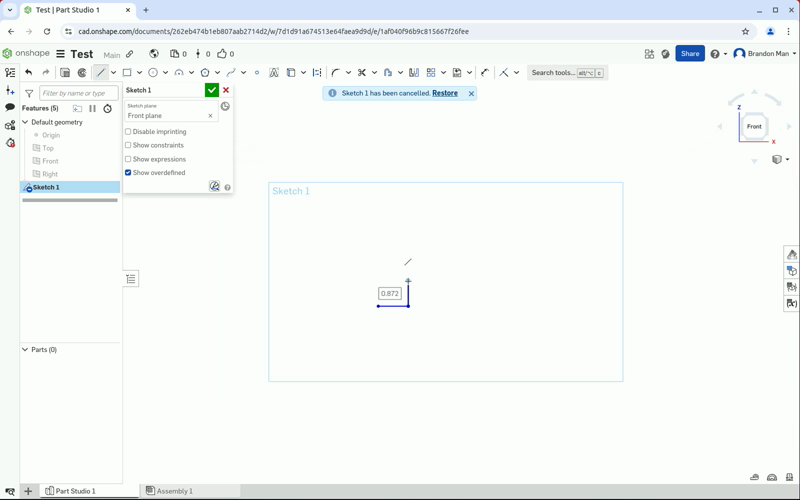
scroll(-6)
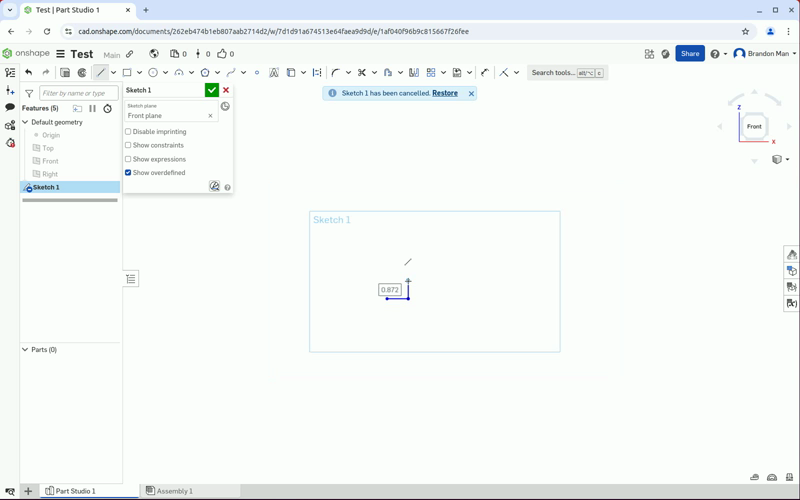
scroll(-6)
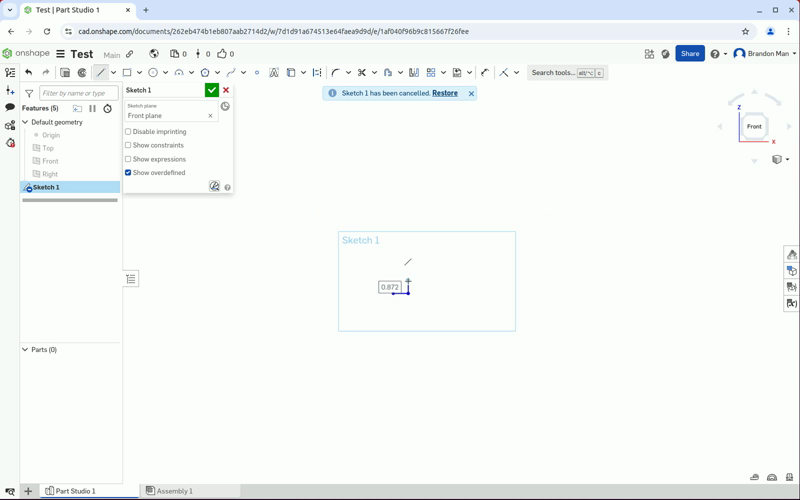
scroll(-6)
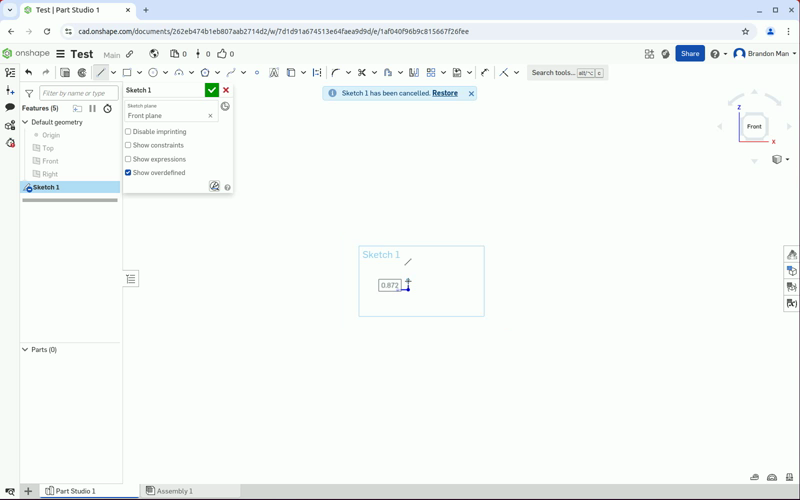
scroll(-6)
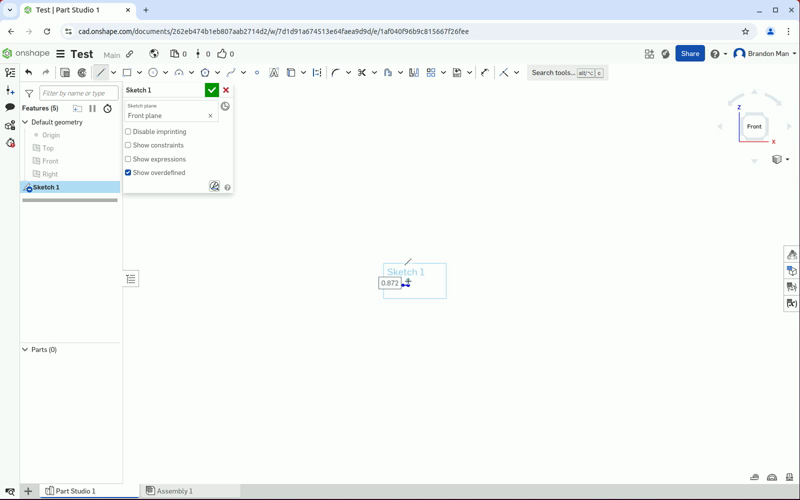
key_up(shift)
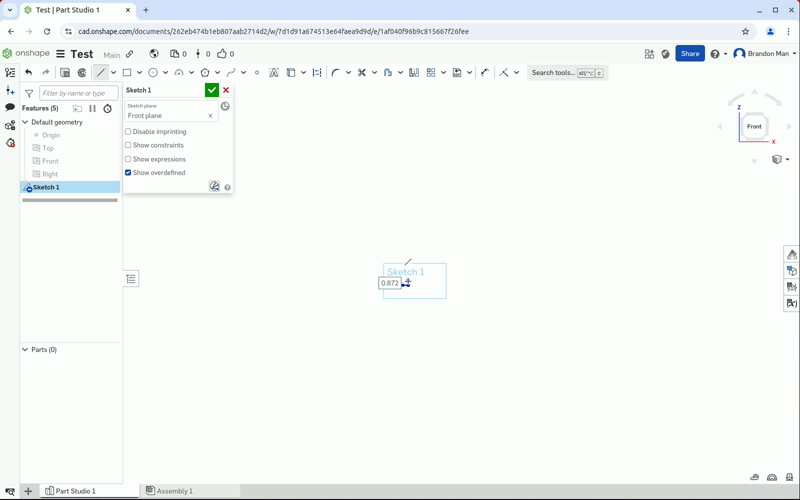
key_down(shift)
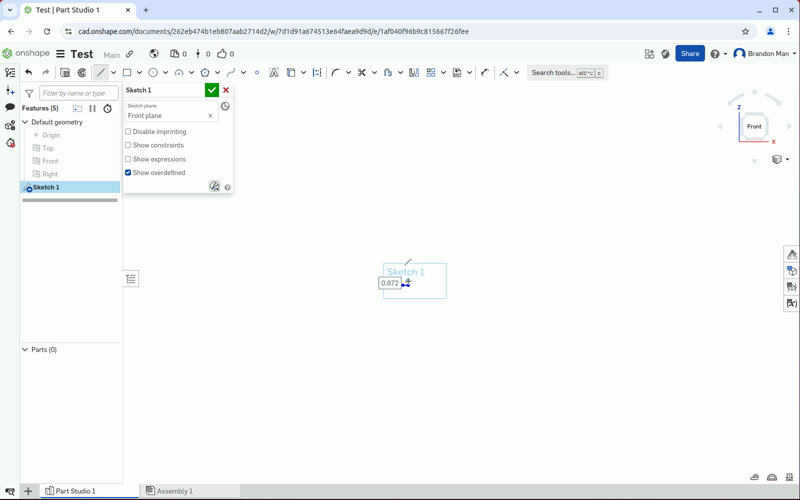
mouse_move(408, 175)
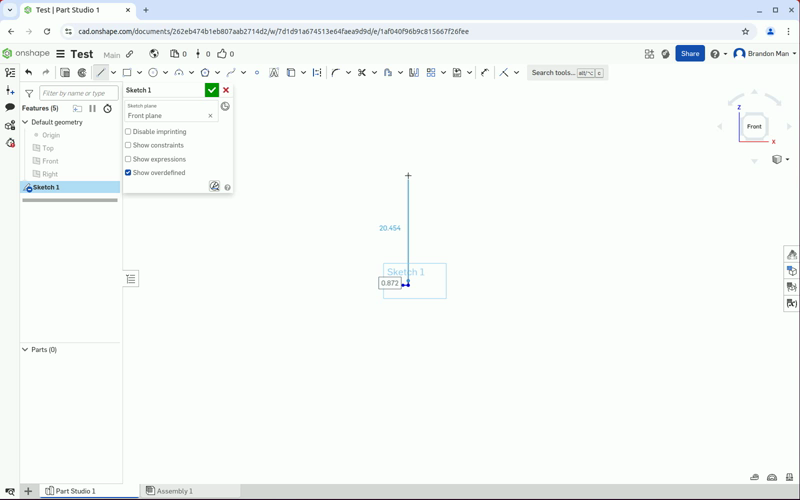
click(408, 175)
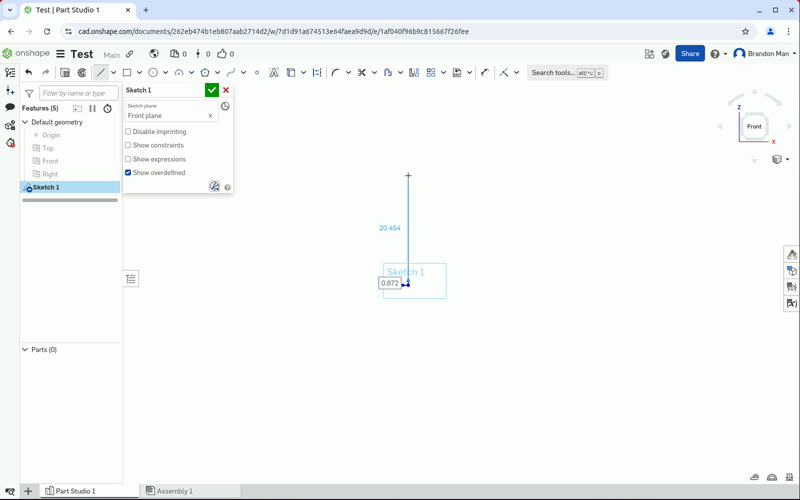
key_up(shift)
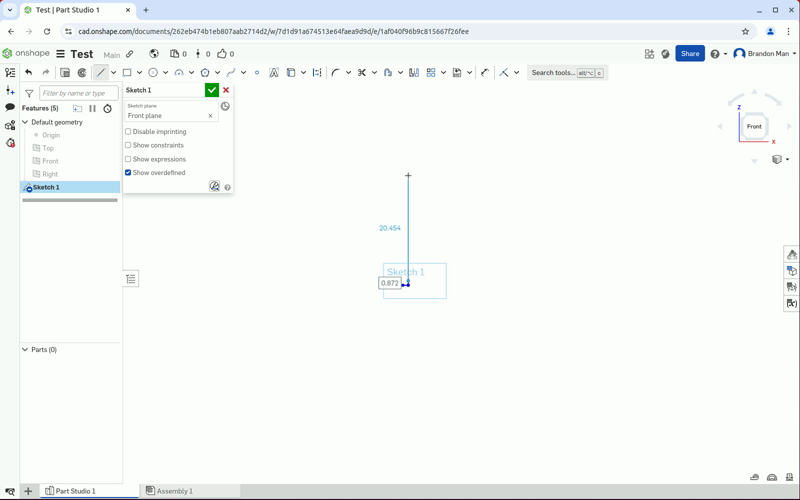
key_down(shift)
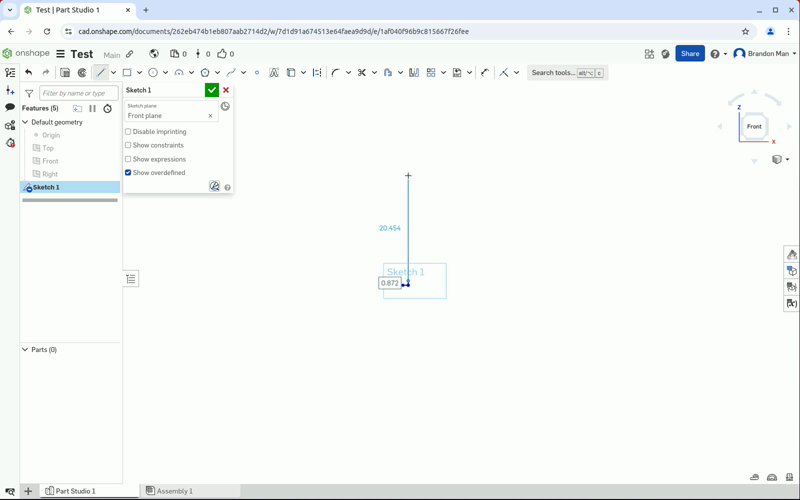
mouse_move(438, 175)
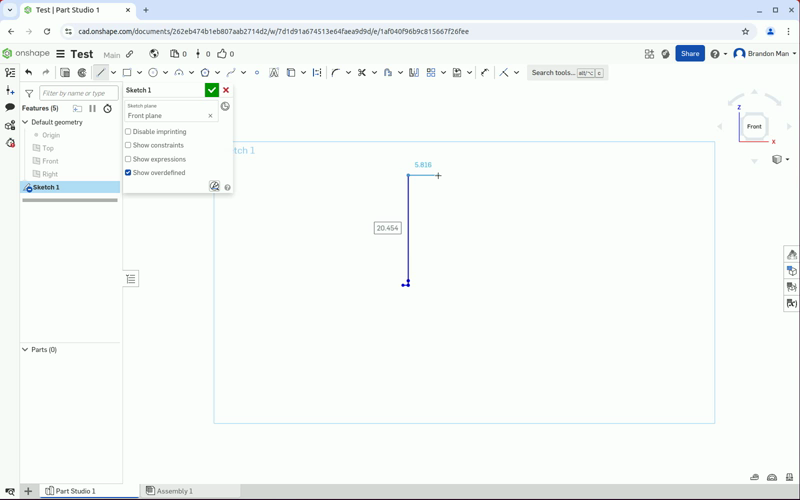
mouse_move(408, 170)
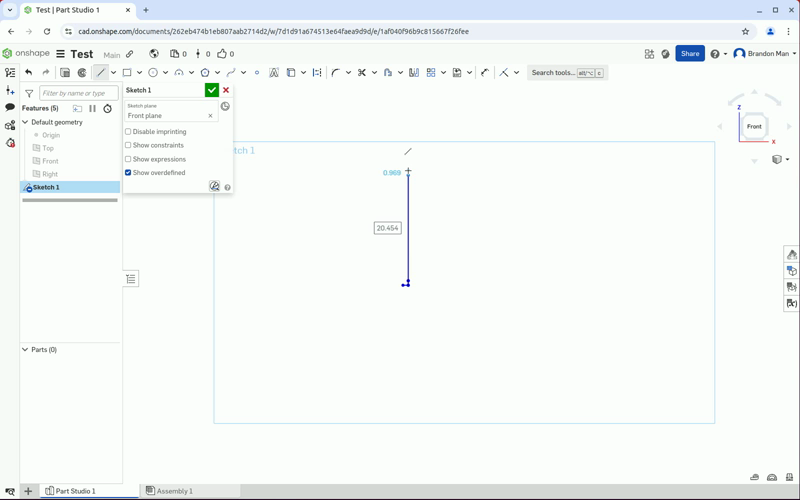
scroll(6)
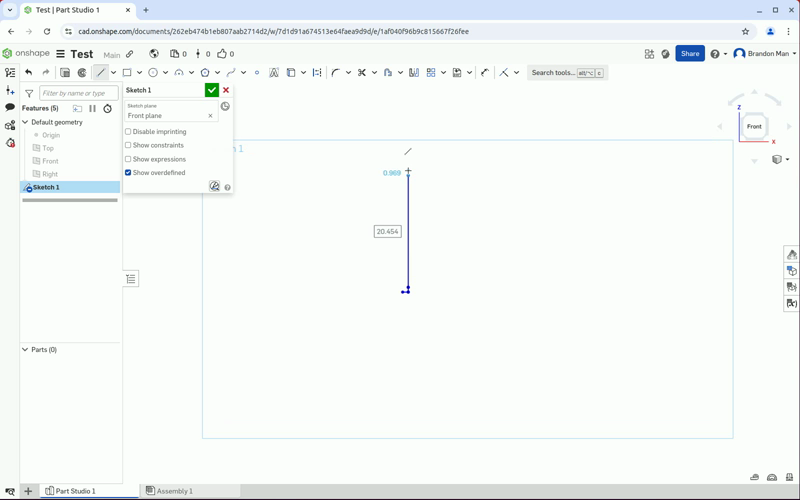
scroll(6)
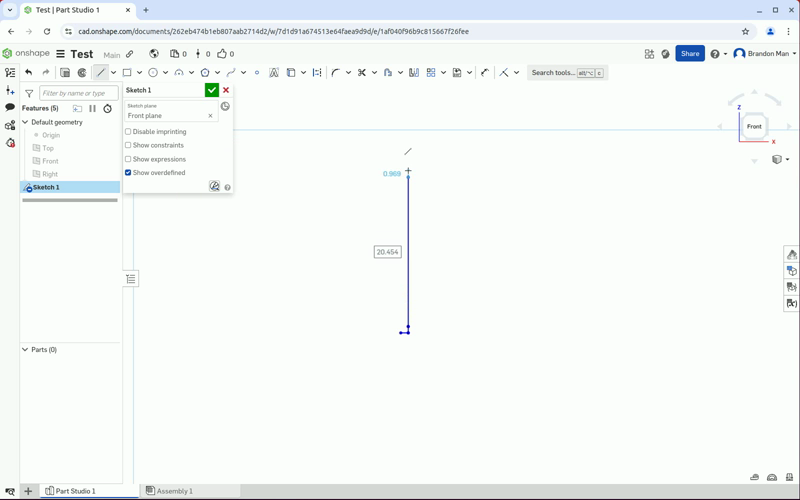
scroll(6)
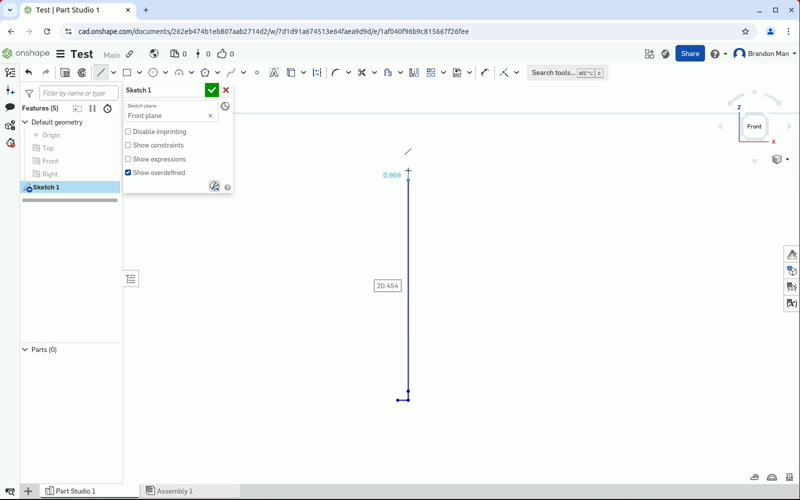
scroll(6)
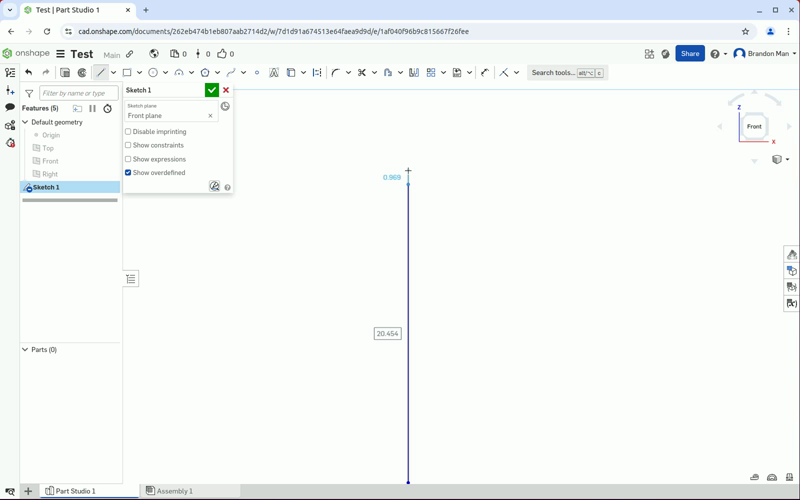
scroll(6)
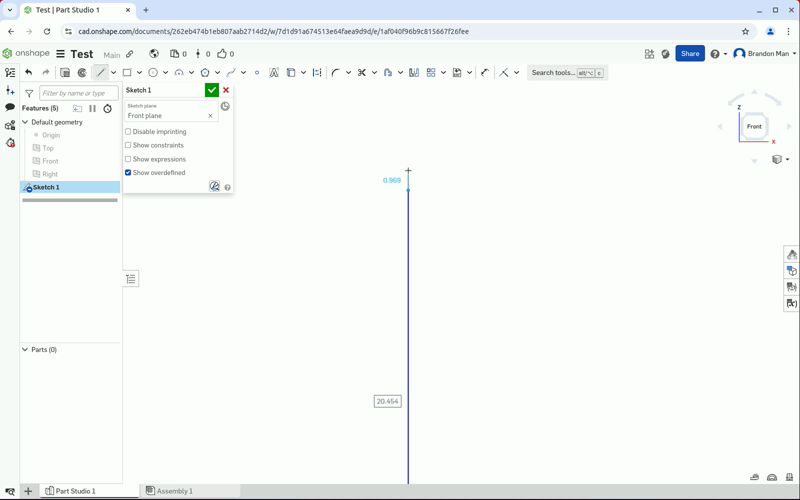
scroll(6)
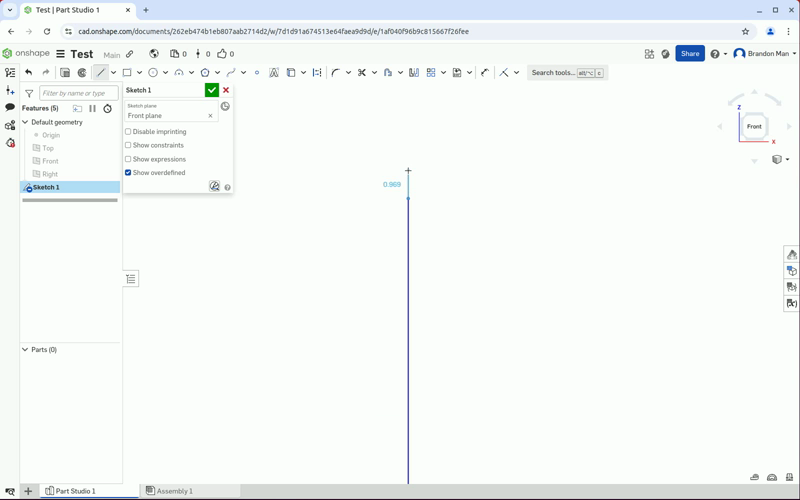
scroll(6)
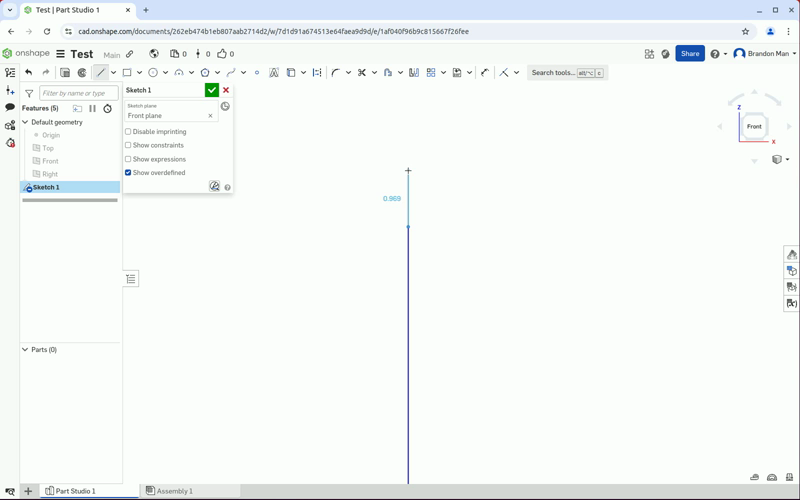
click(408, 170)
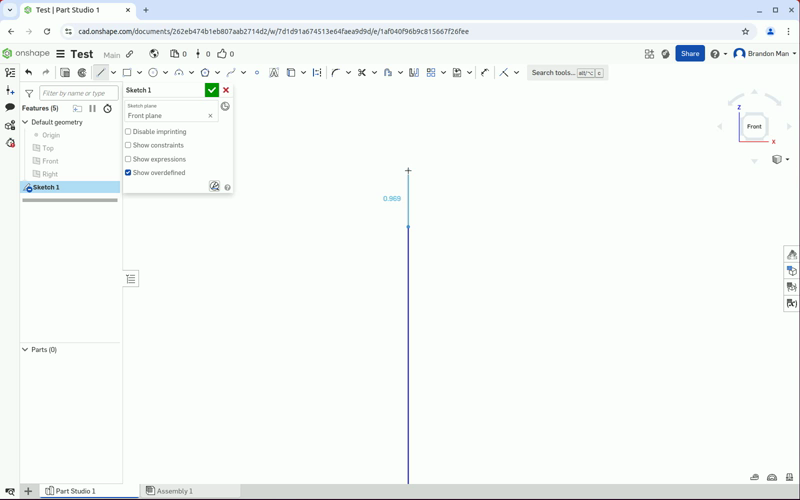
scroll(-6)
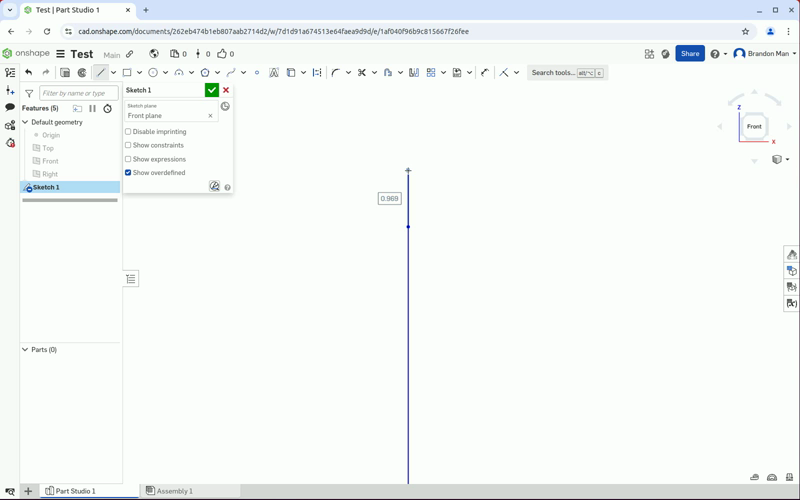
scroll(-6)
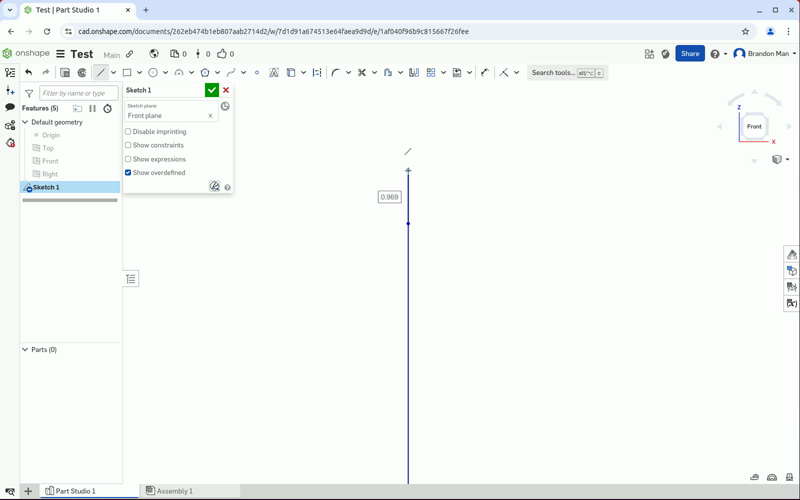
scroll(-6)
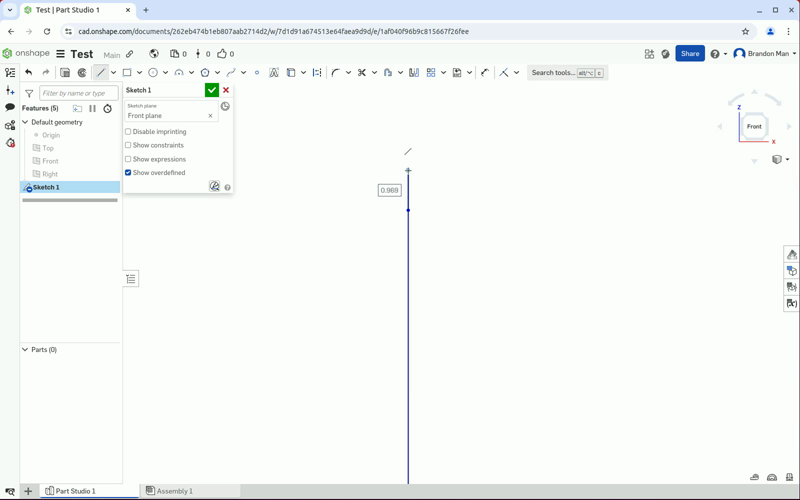
scroll(-6)
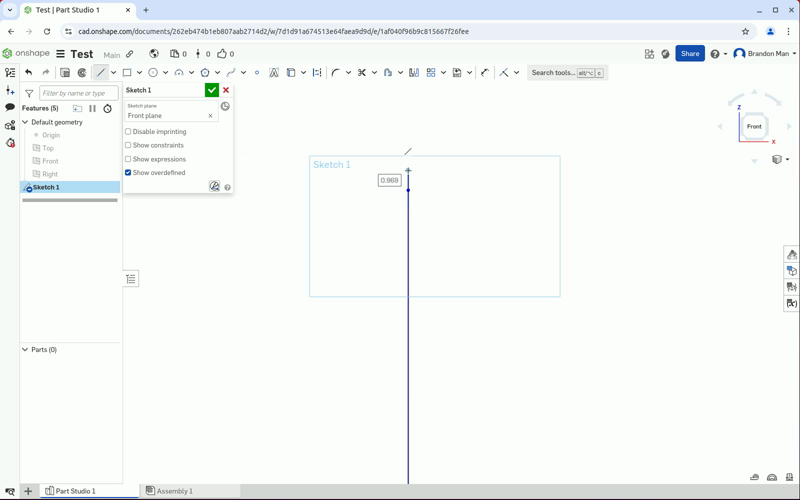
scroll(-6)
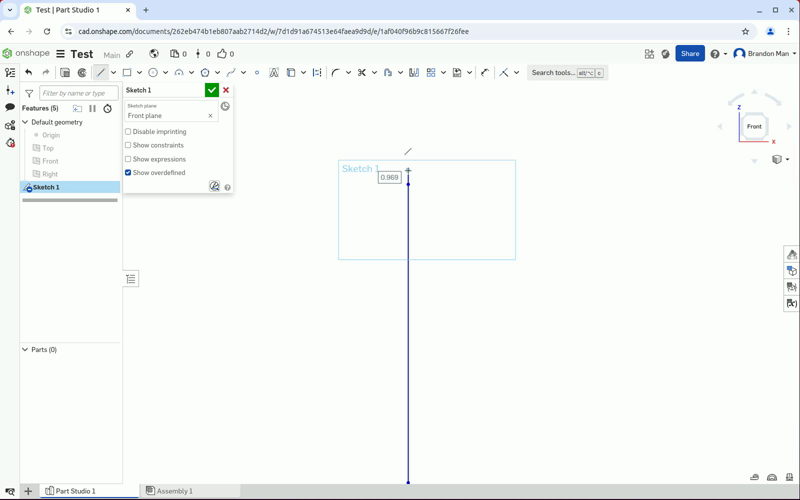
scroll(-6)
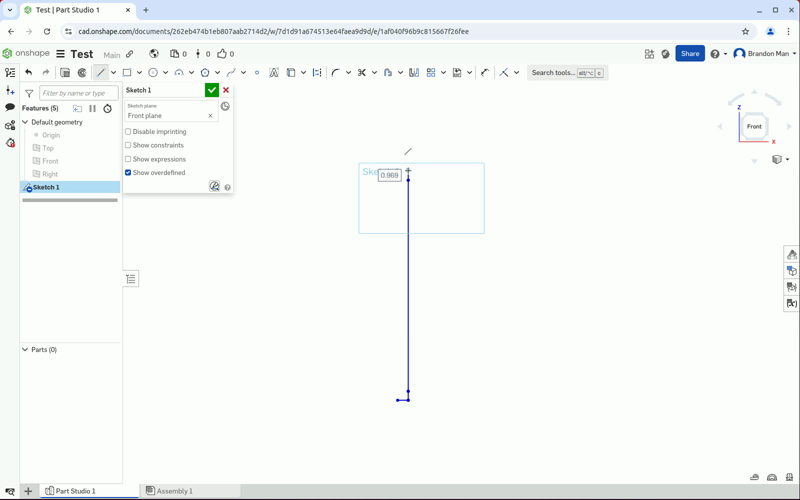
scroll(-6)
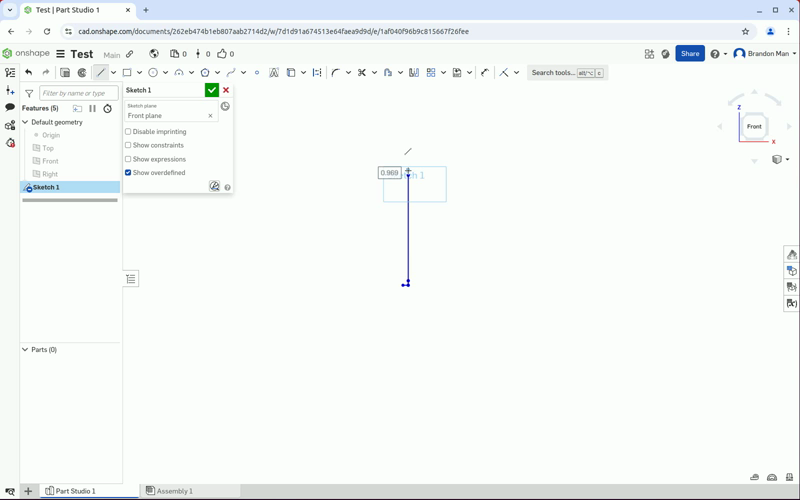
key_up(shift)
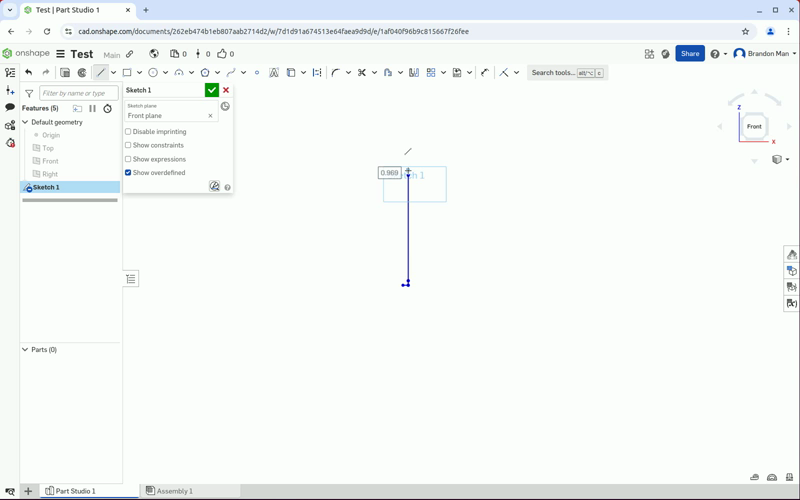
key_down(shift)
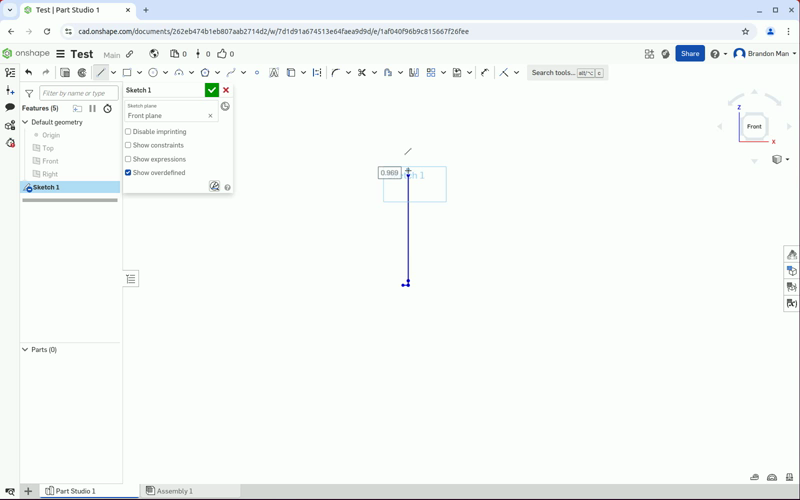
mouse_move(438, 170)
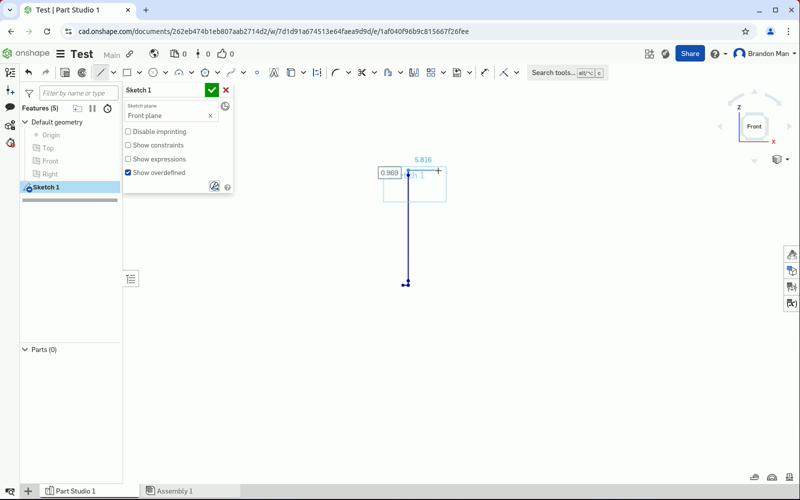
mouse_move(403, 170)
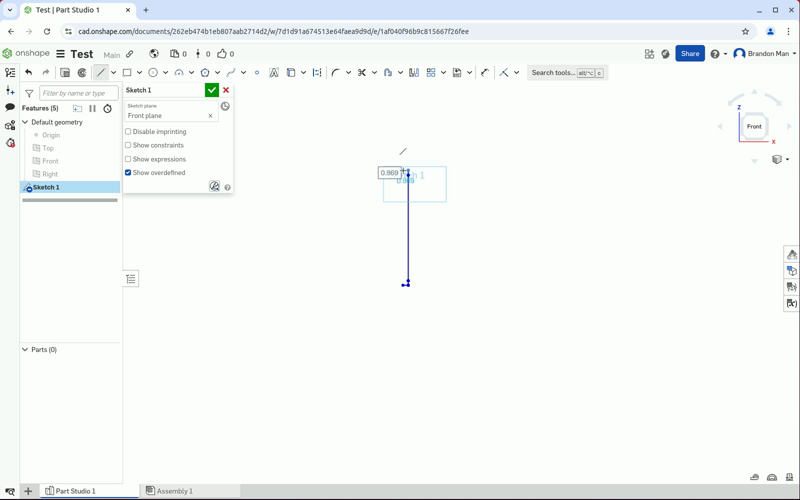
scroll(6)
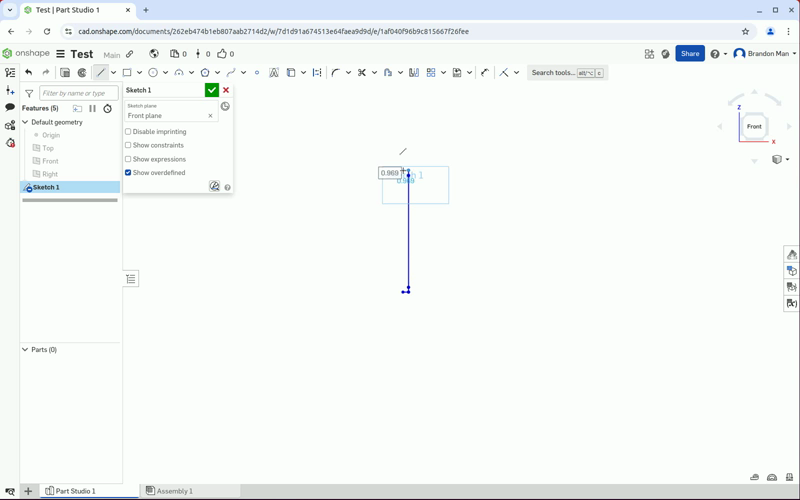
scroll(6)
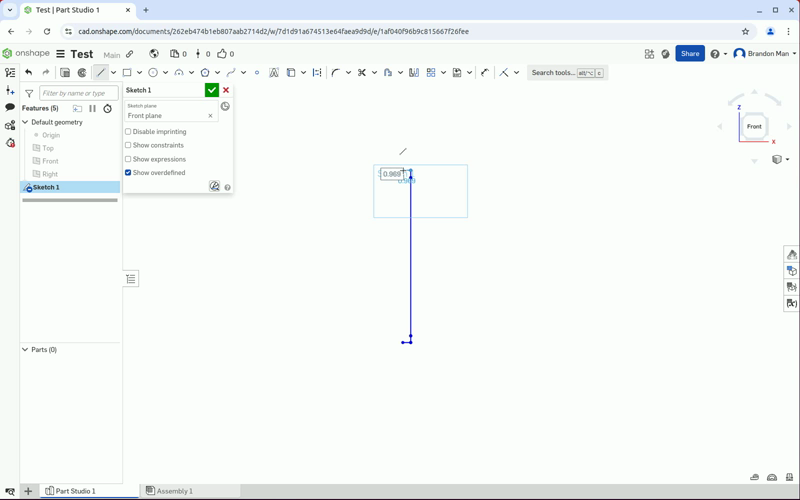
scroll(6)
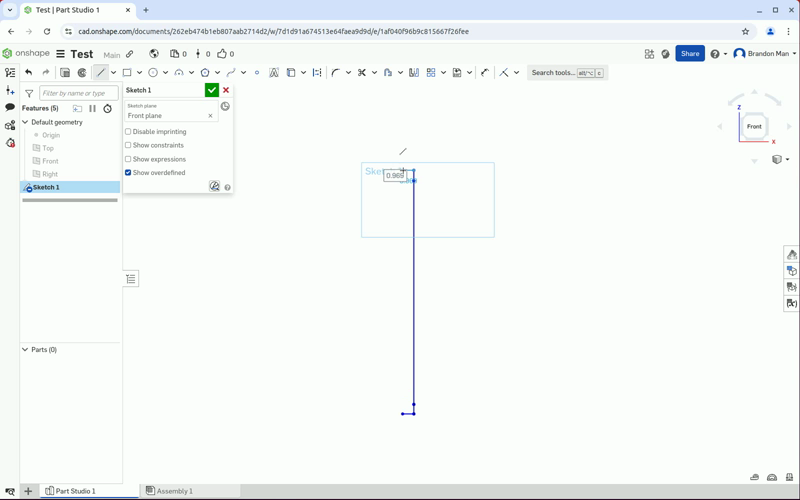
scroll(6)
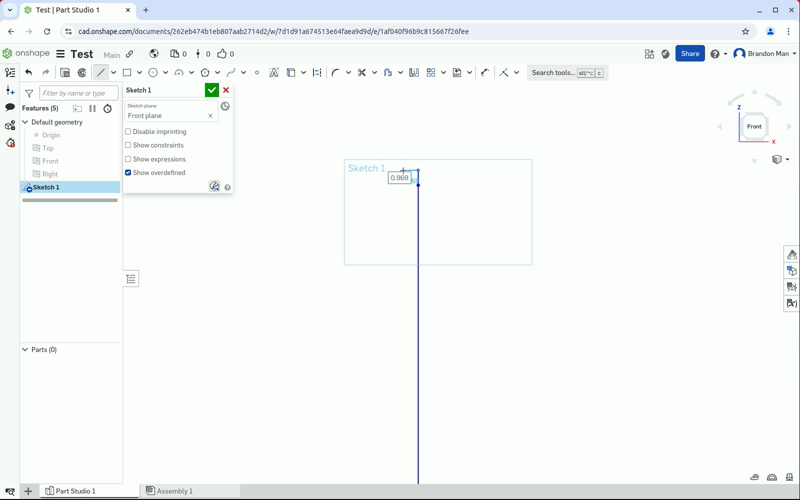
scroll(6)
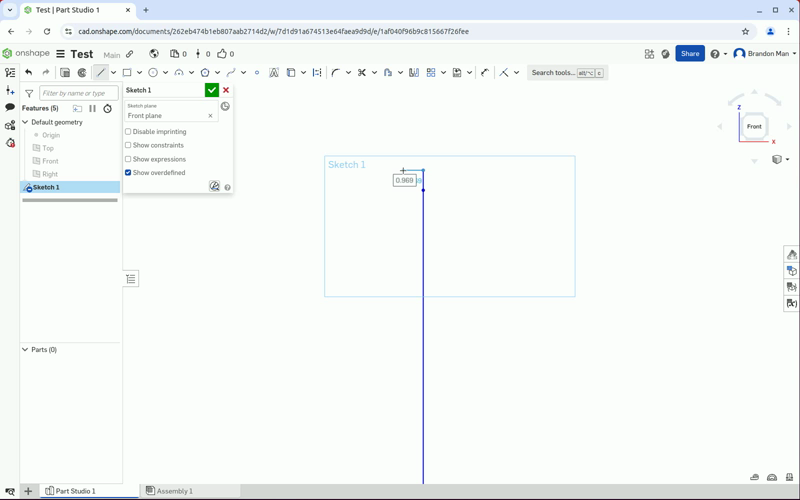
scroll(6)
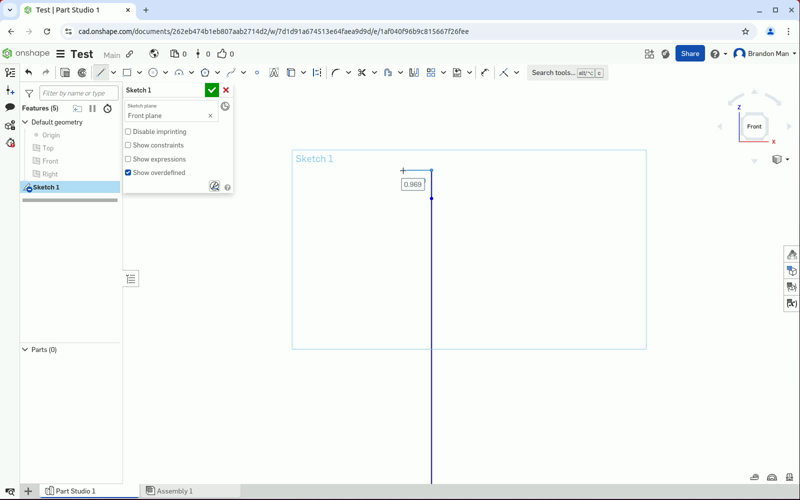
scroll(6)
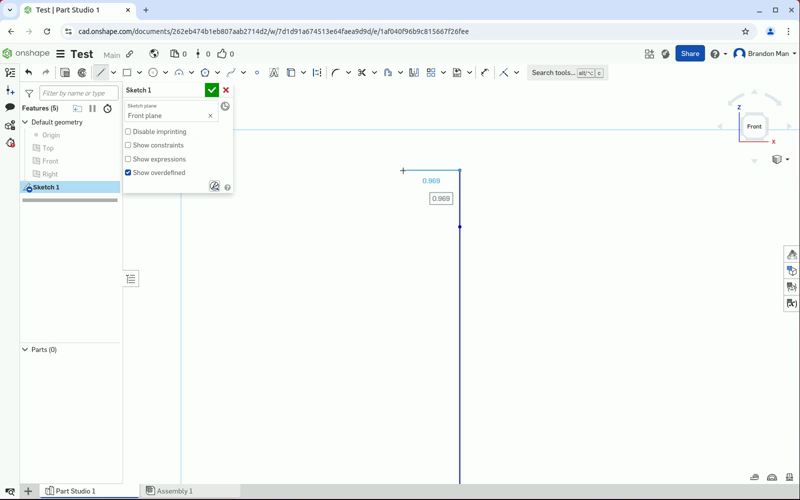
click(403, 170)
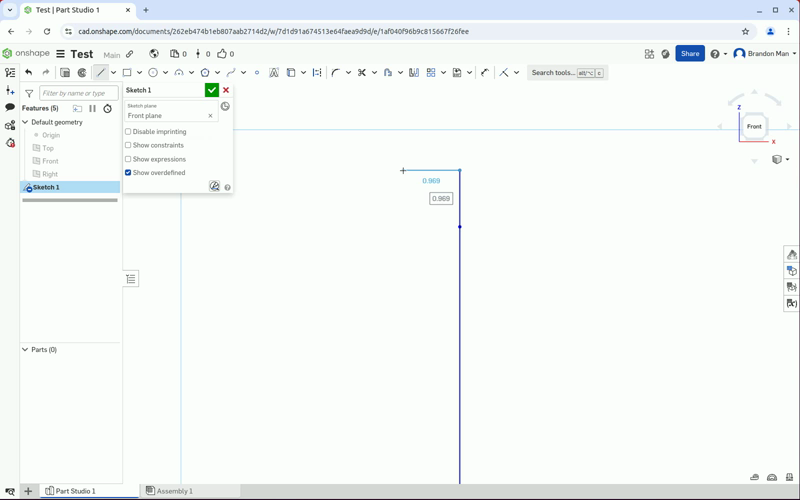
scroll(-6)
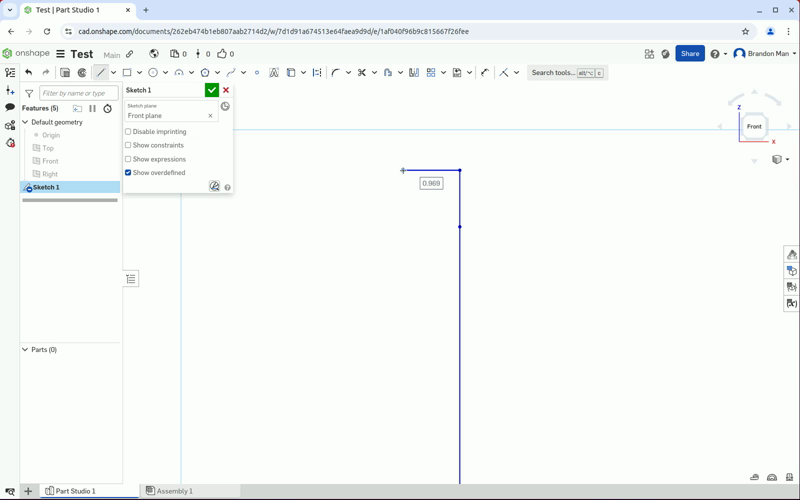
scroll(-6)
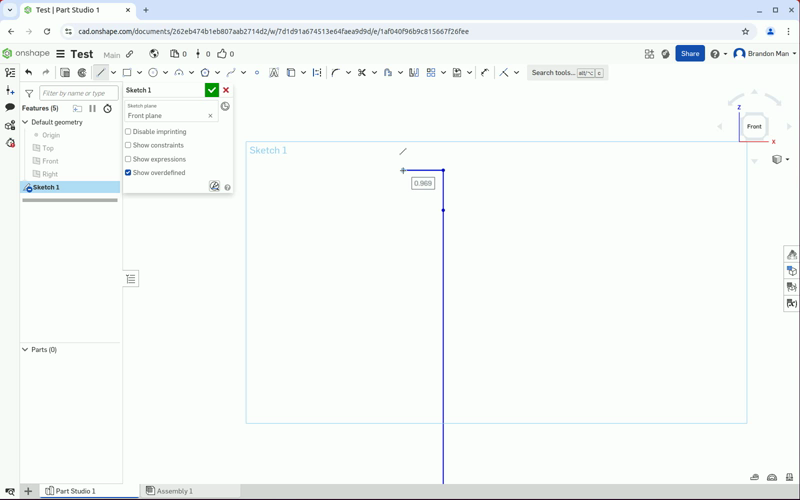
scroll(-6)
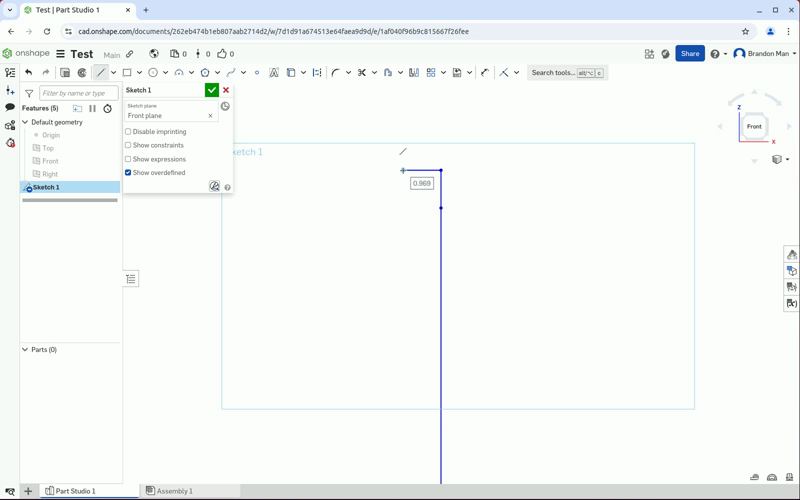
scroll(-6)
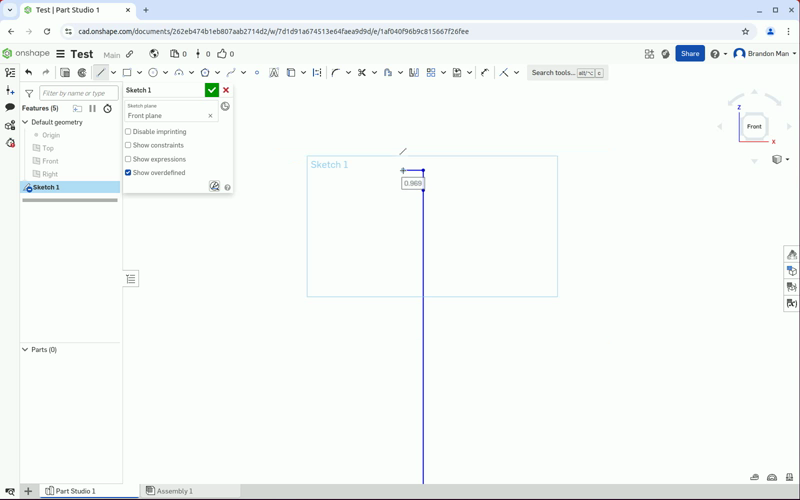
scroll(-6)
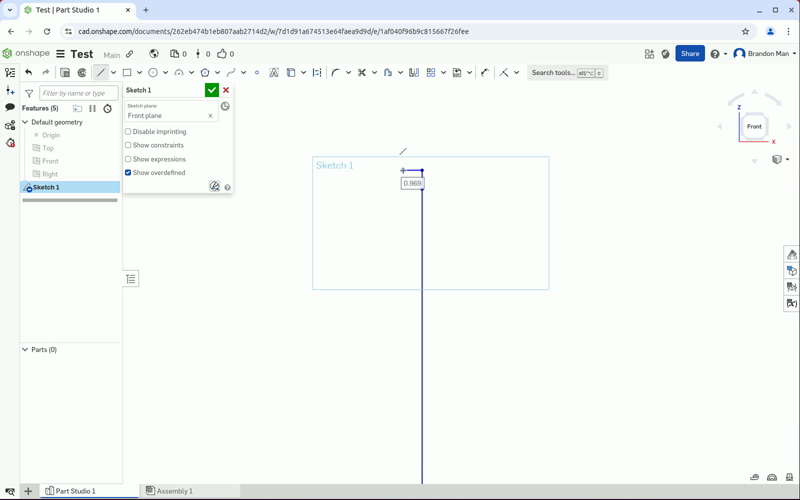
scroll(-6)
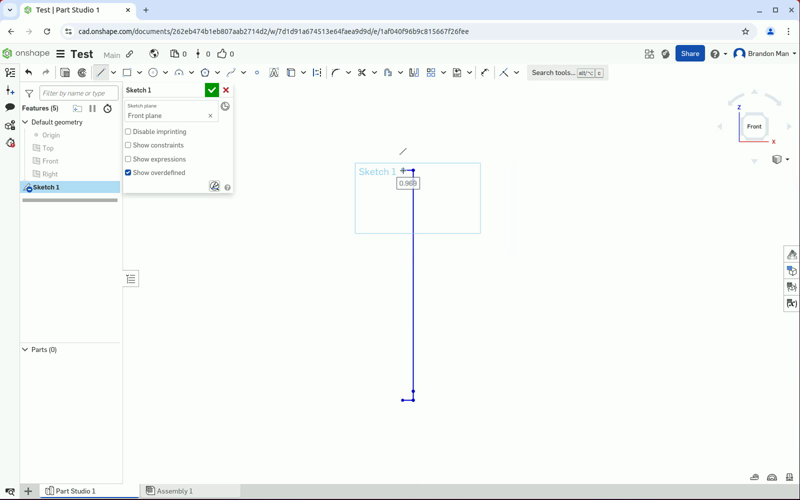
scroll(-6)
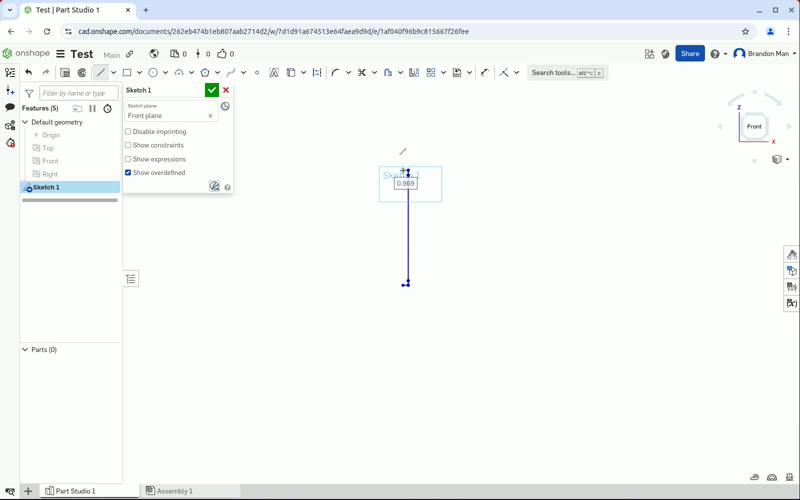
key_up(shift)
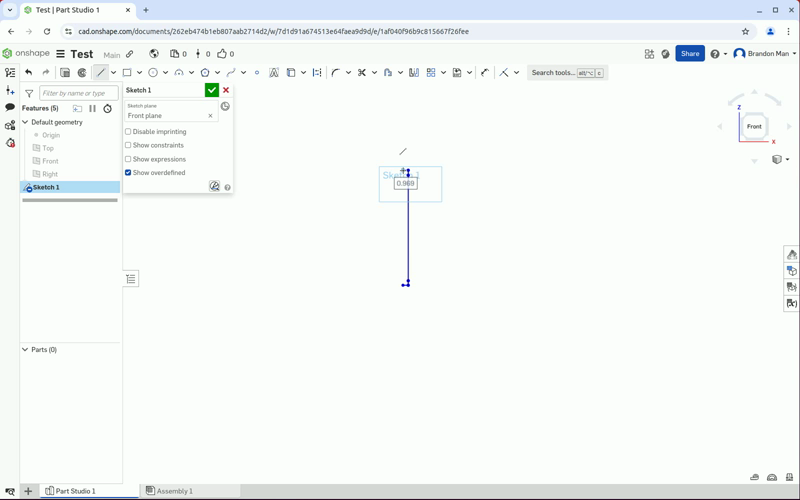
key_down(shift)
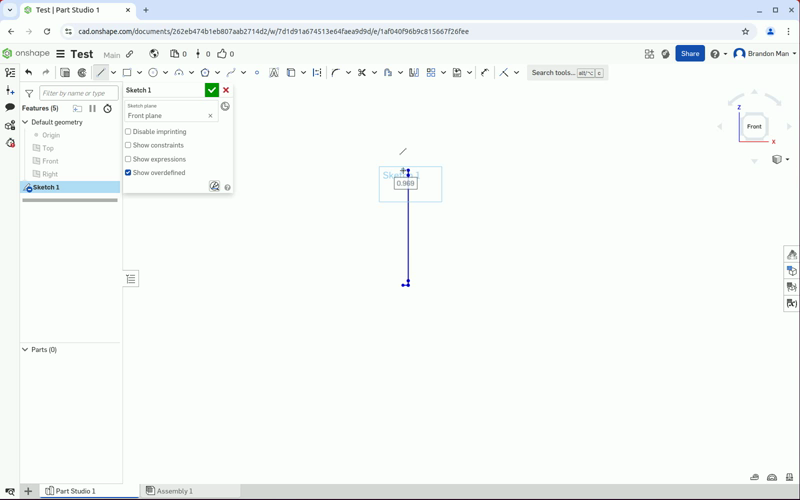
mouse_move(403, 285)
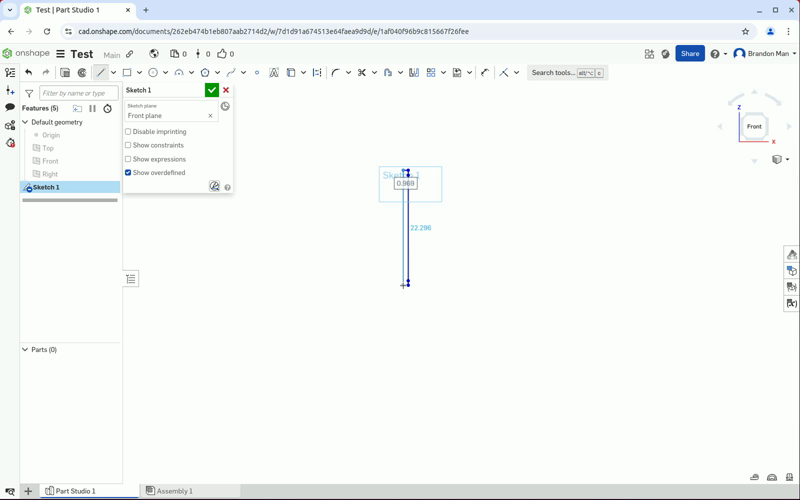
key_up(shift)
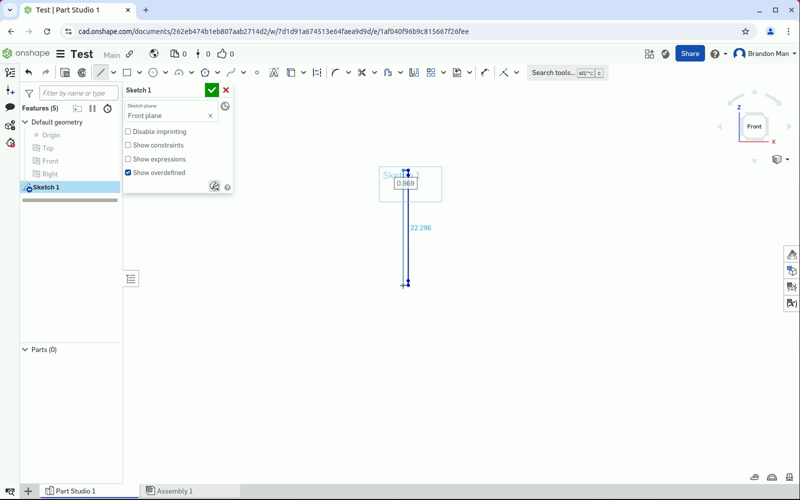
click(403, 285)
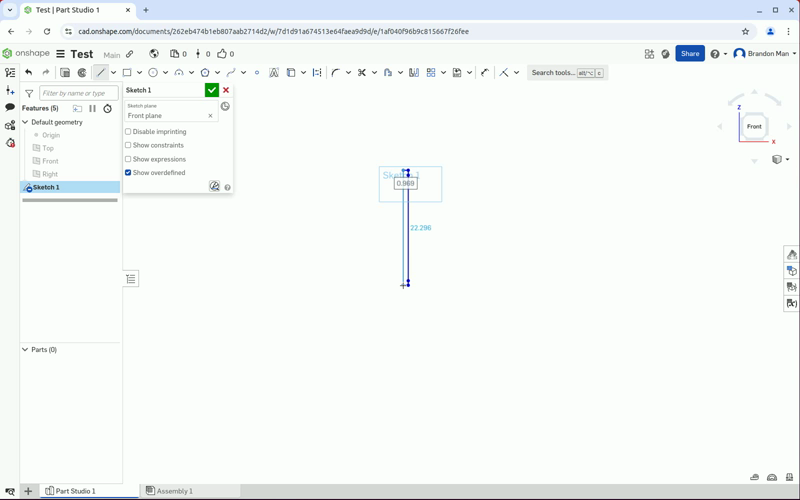
key(esc)
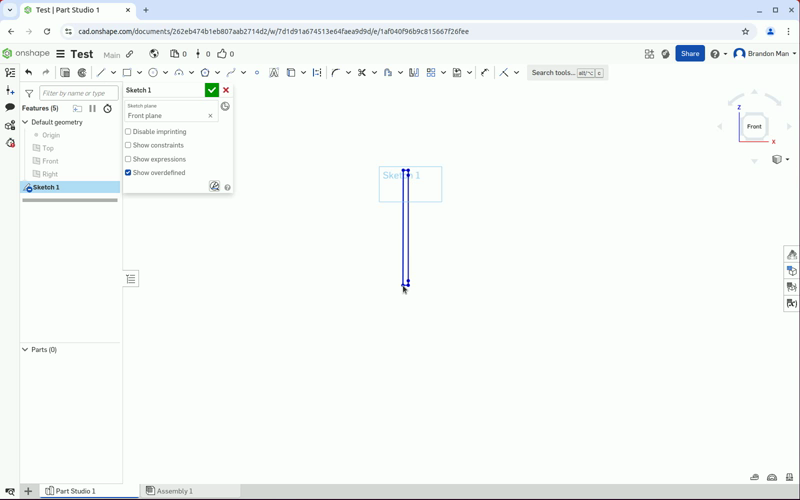
mouse_move(407, 171)
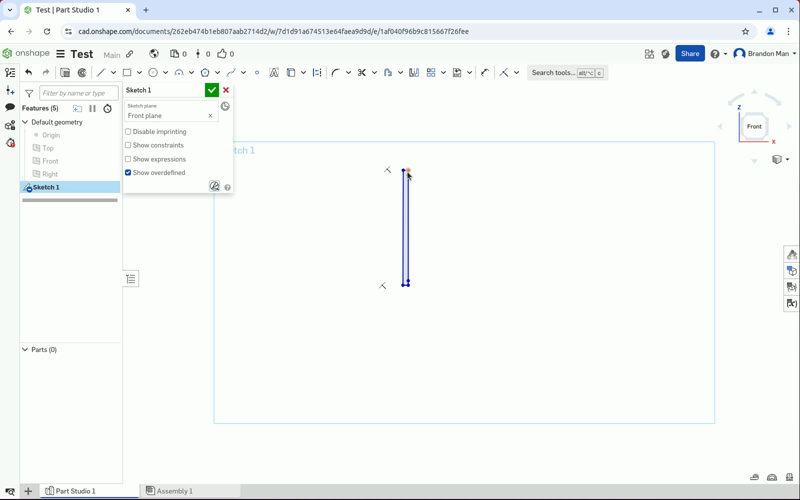
scroll(6)
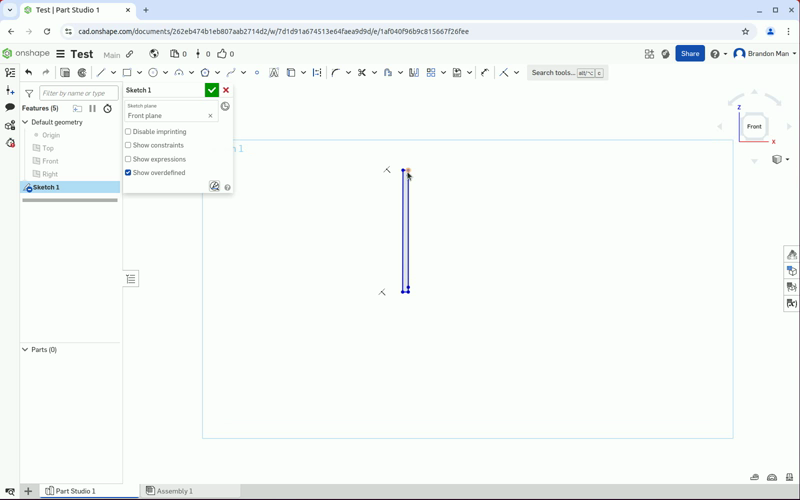
scroll(6)
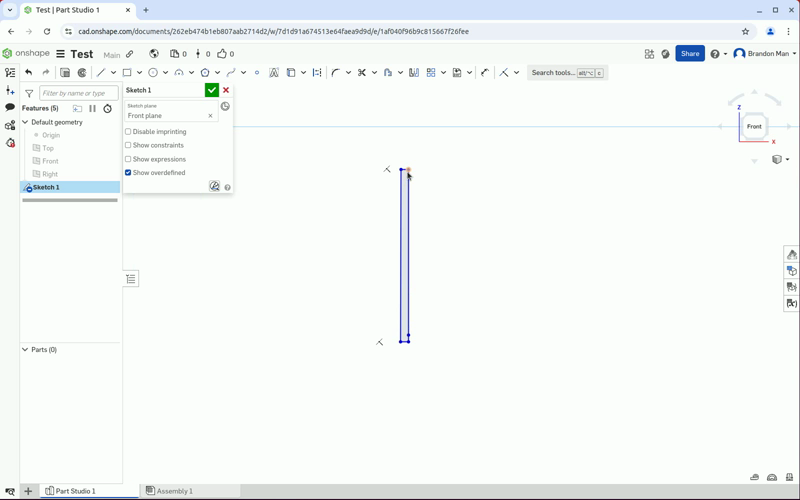
scroll(6)
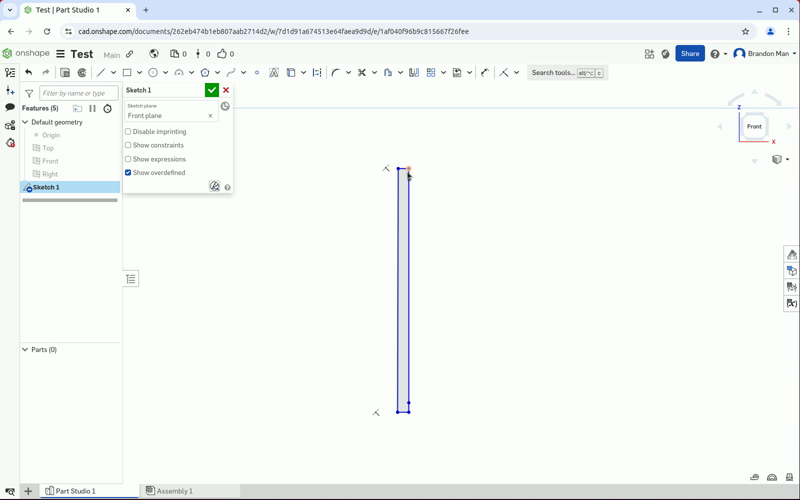
scroll(6)
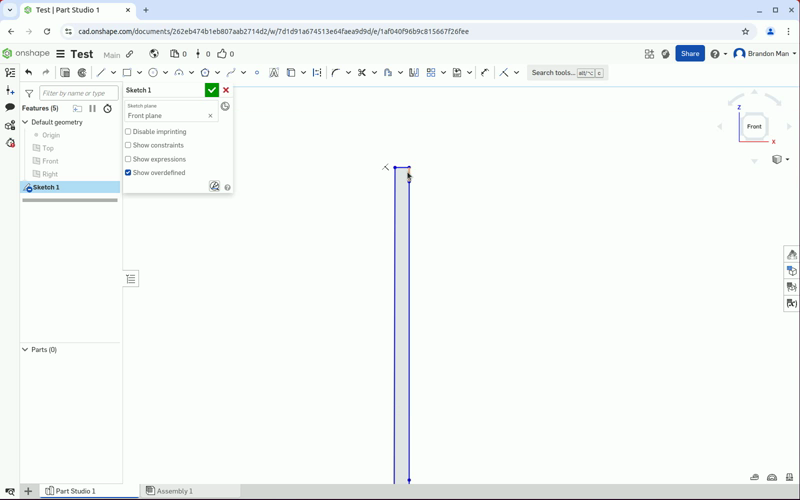
scroll(6)
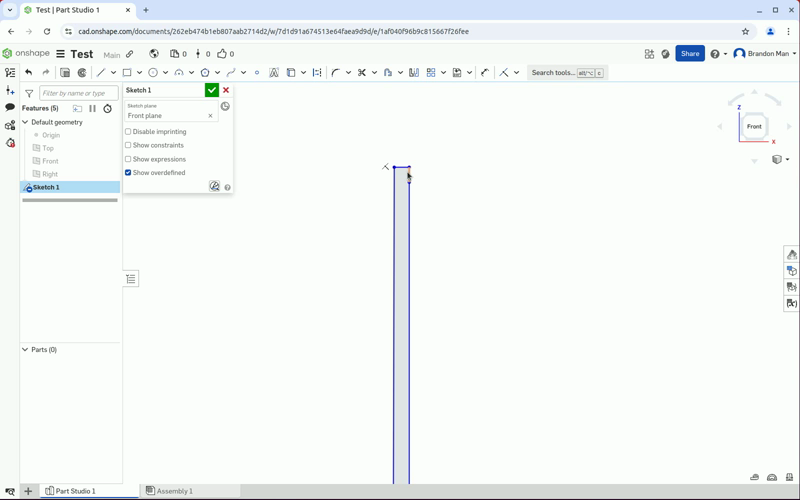
scroll(6)
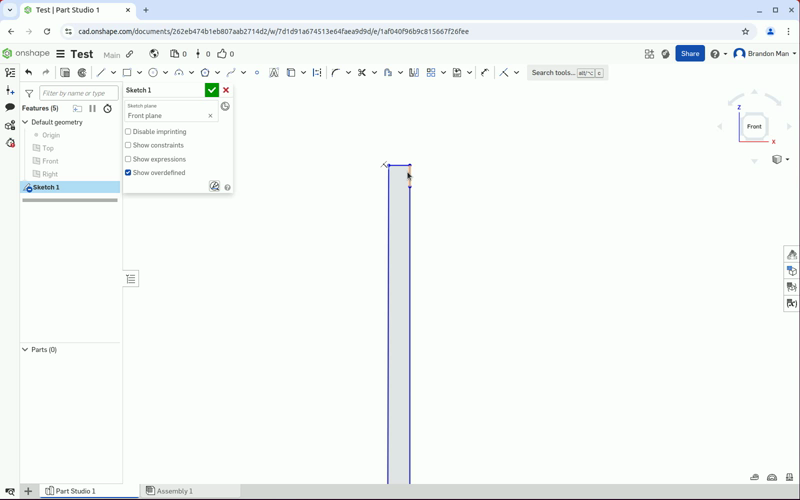
scroll(6)
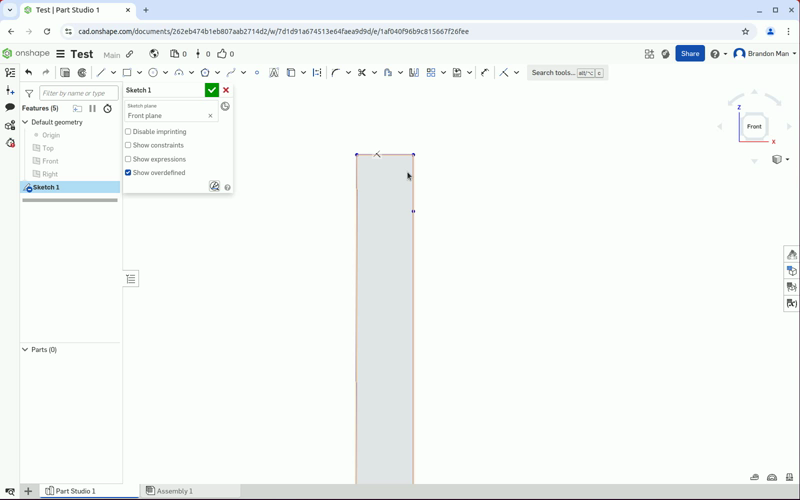
click(407, 171)
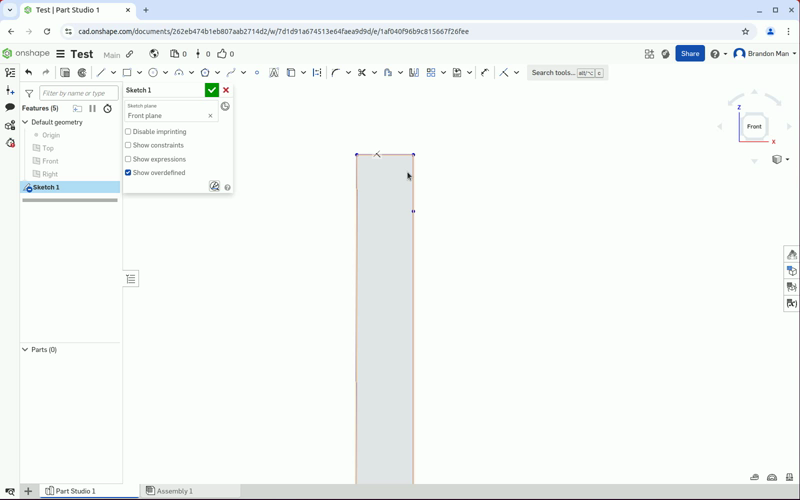
scroll(-6)
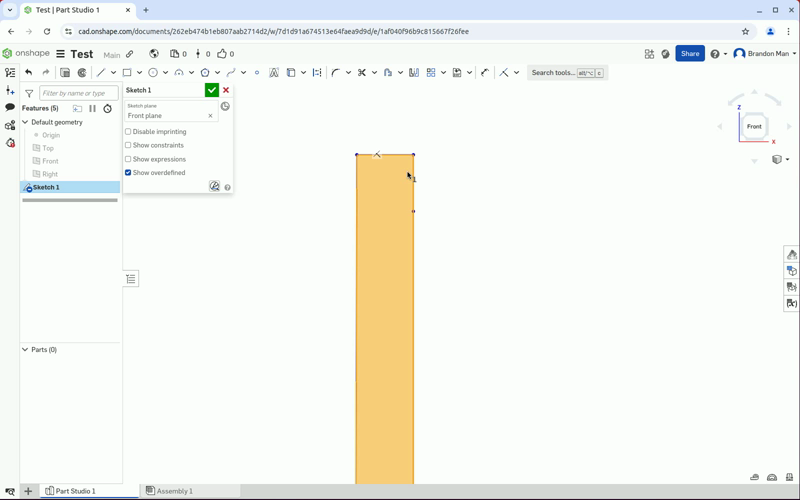
scroll(-6)
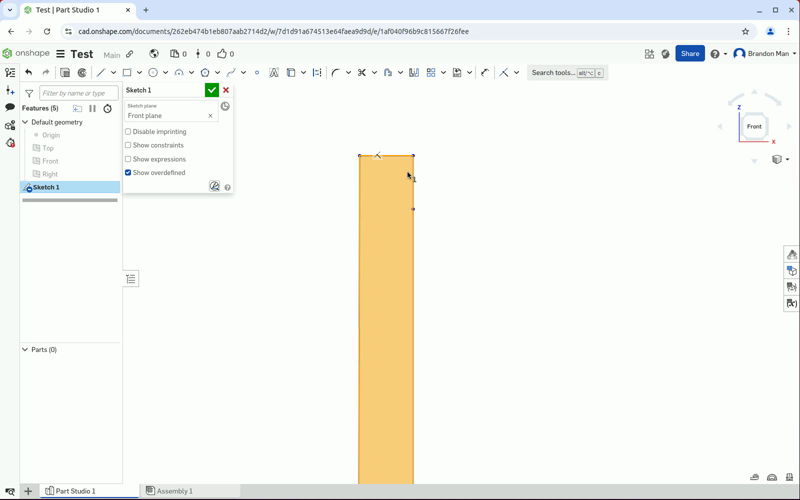
scroll(-6)
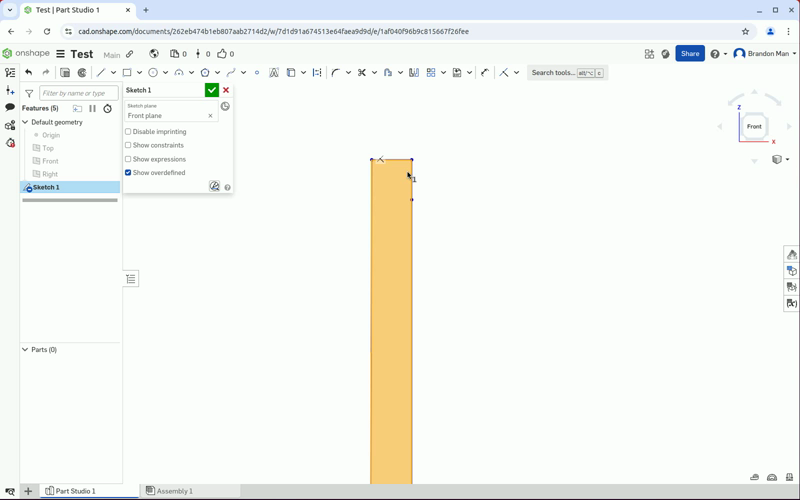
scroll(-6)
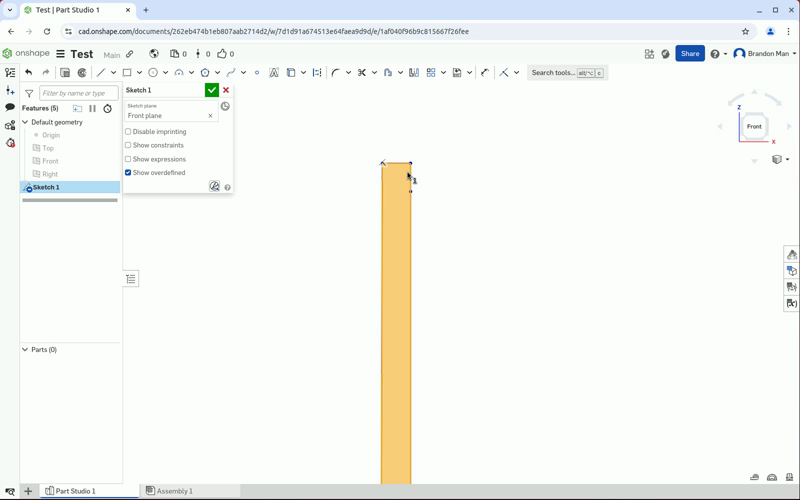
scroll(-6)
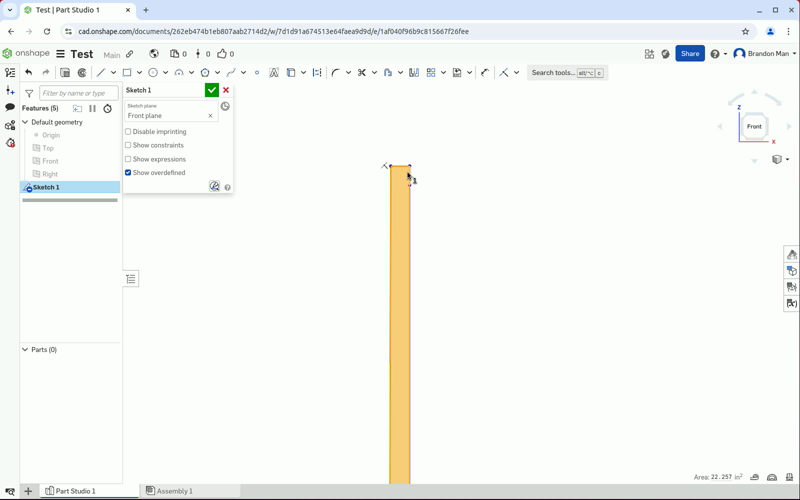
scroll(-6)
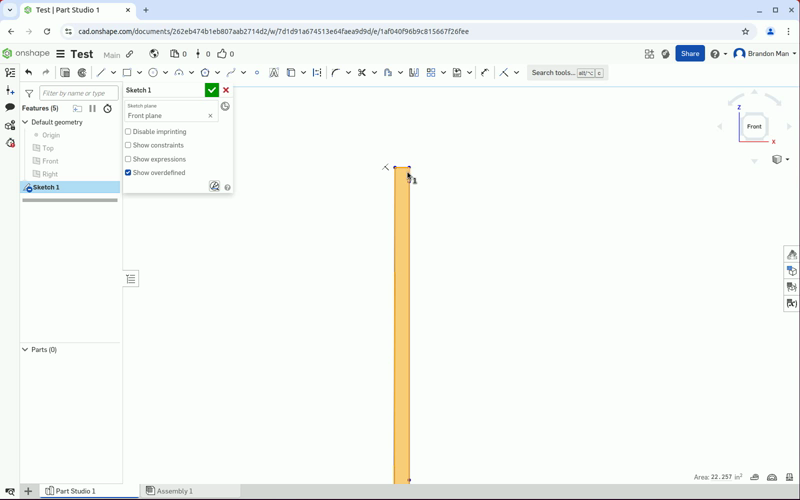
scroll(-6)
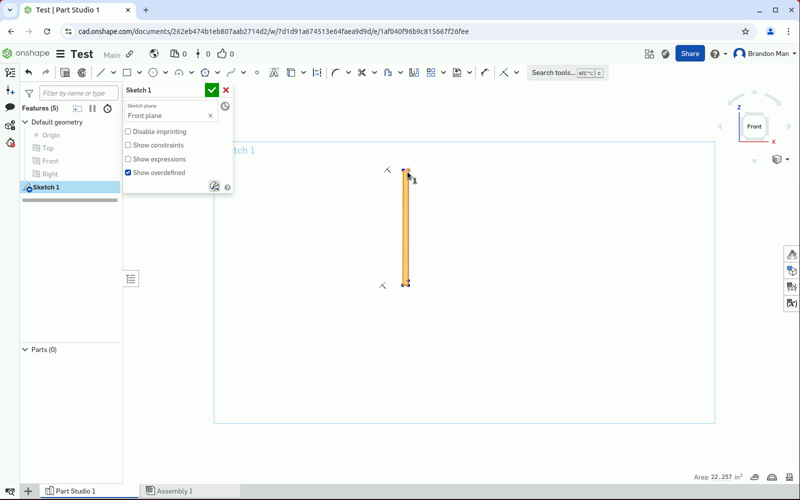
mouse_move(73, 352)
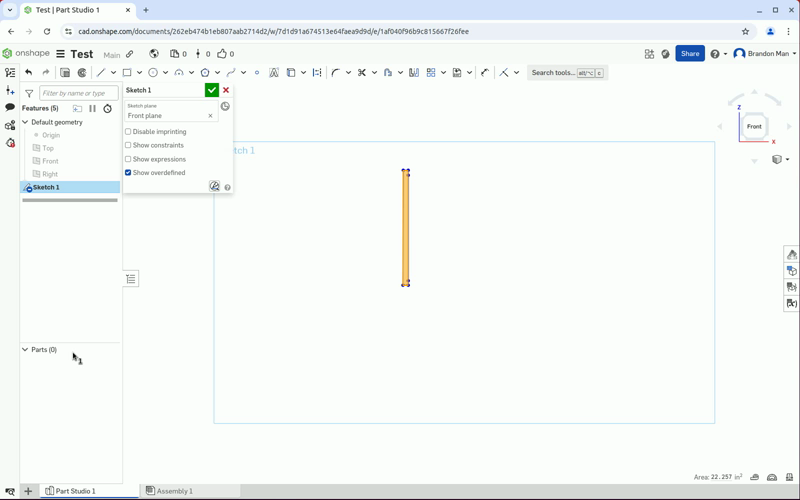
key(shift+y)
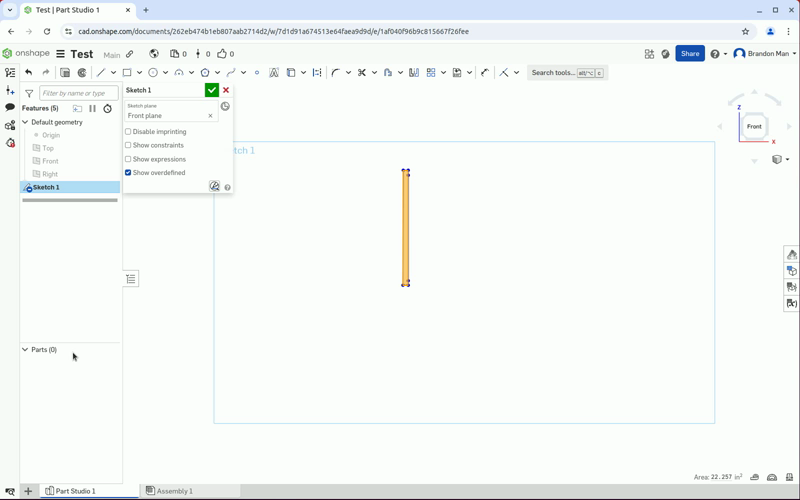
key(shift+e)
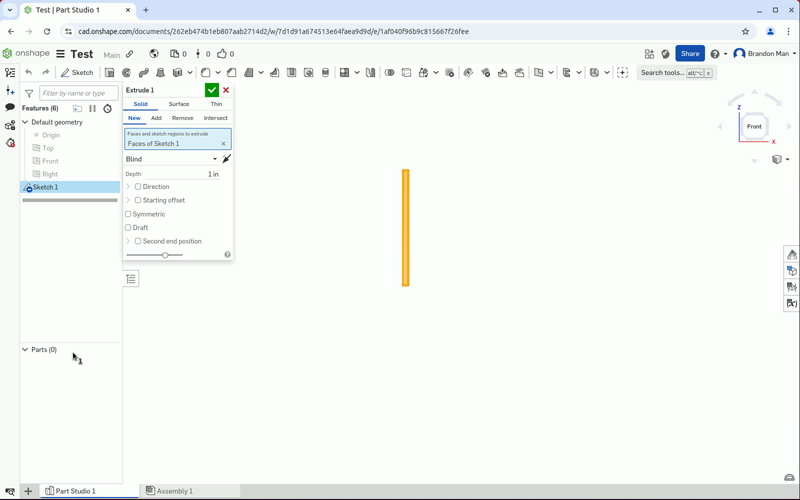
mouse_move(143, 106)
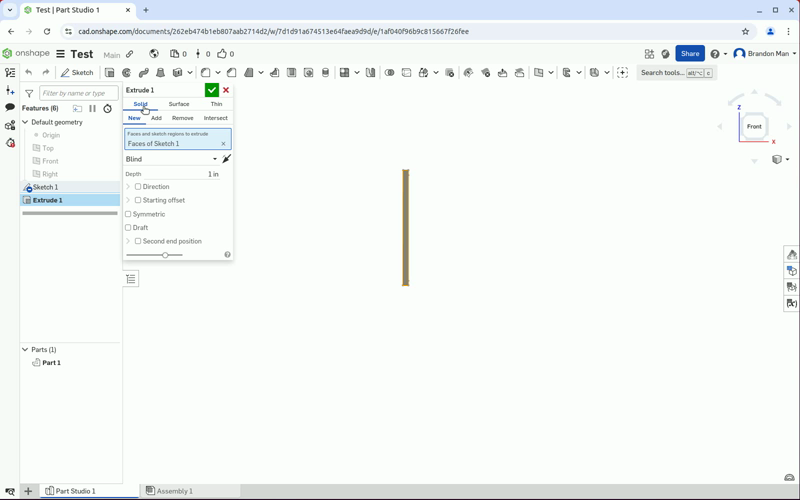
click(143, 106)
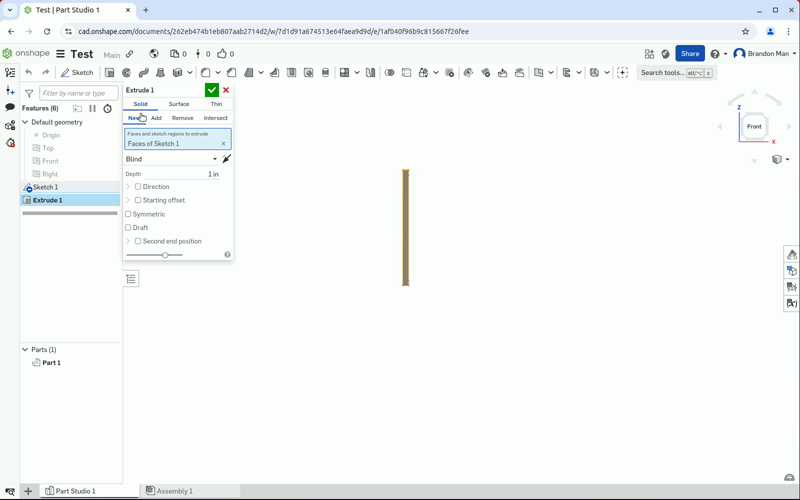
mouse_move(137, 120)
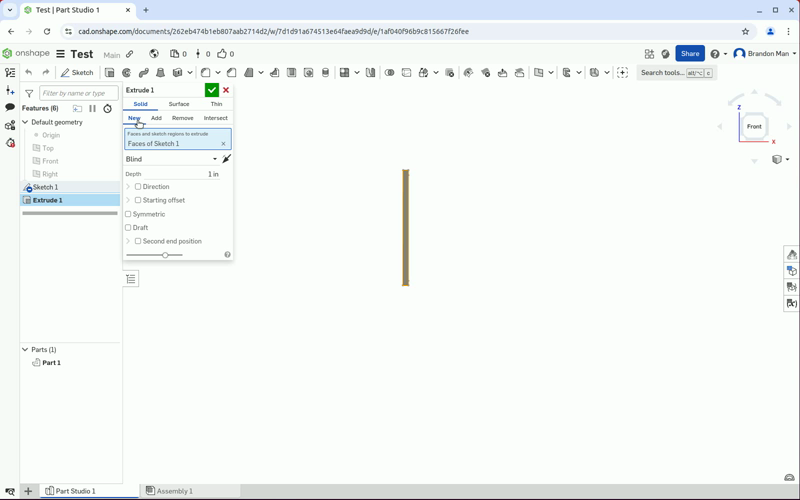
click(137, 120)
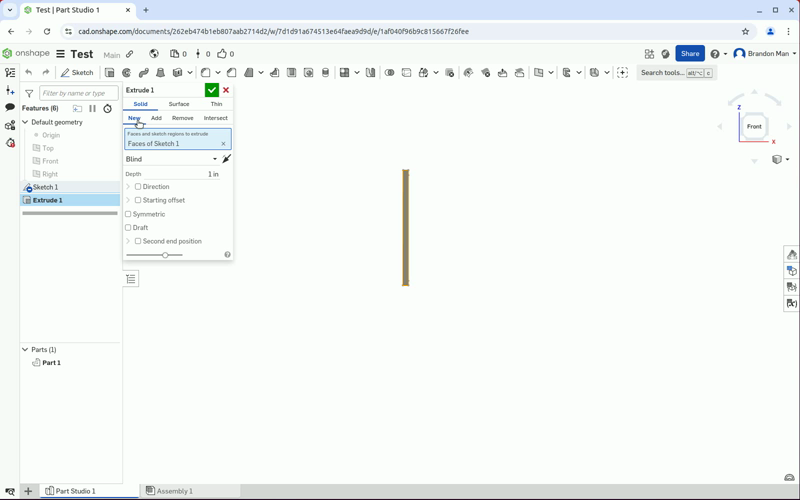
key(tab, 4)
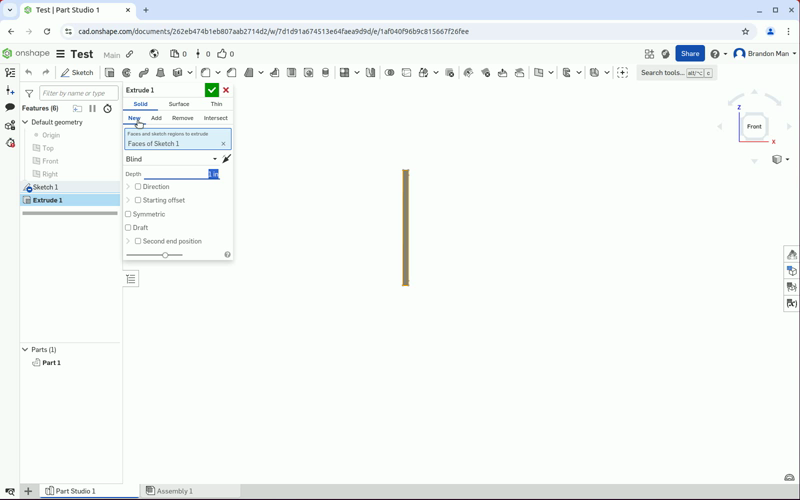
text(15.405)
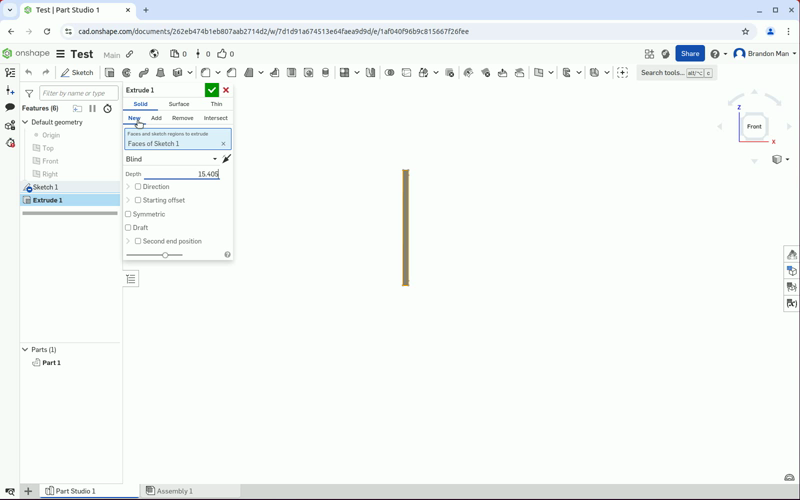
key(enter)
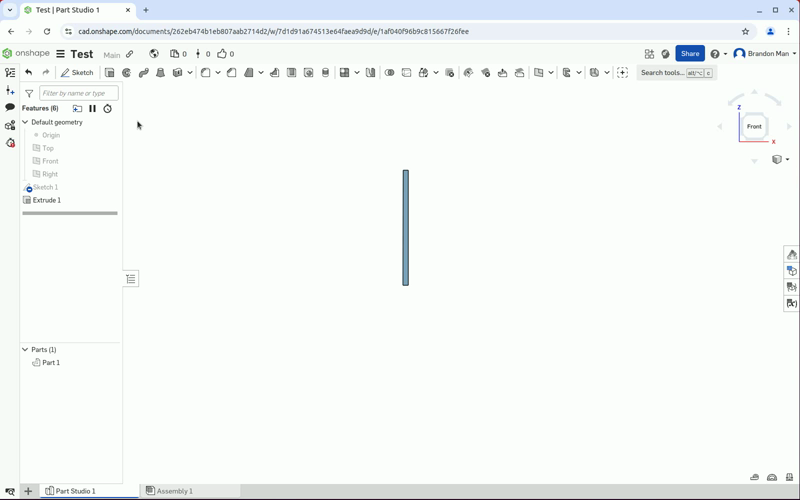
key(shift+h)
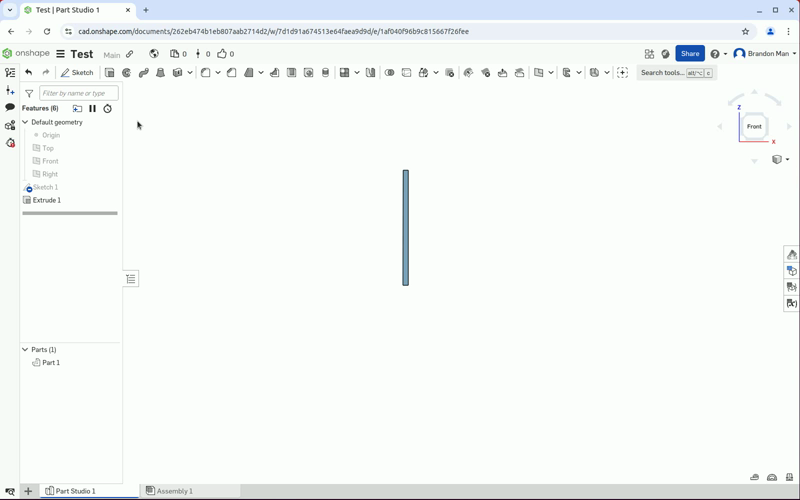
key(shift+h)
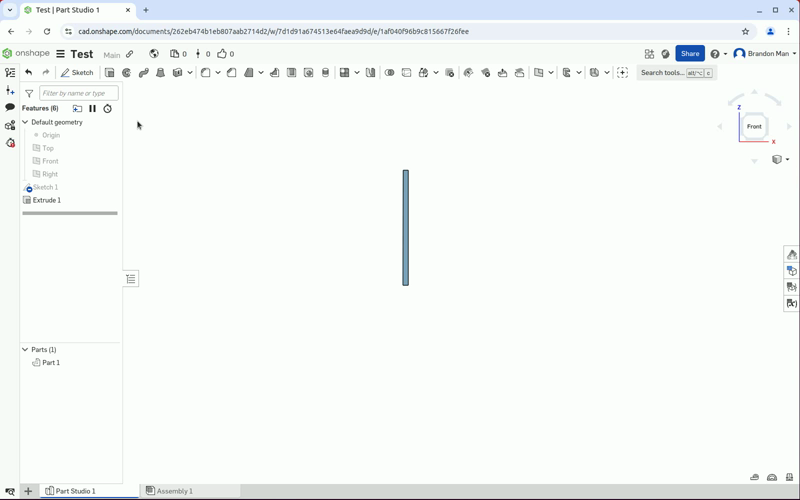
mouse_move(73, 189)
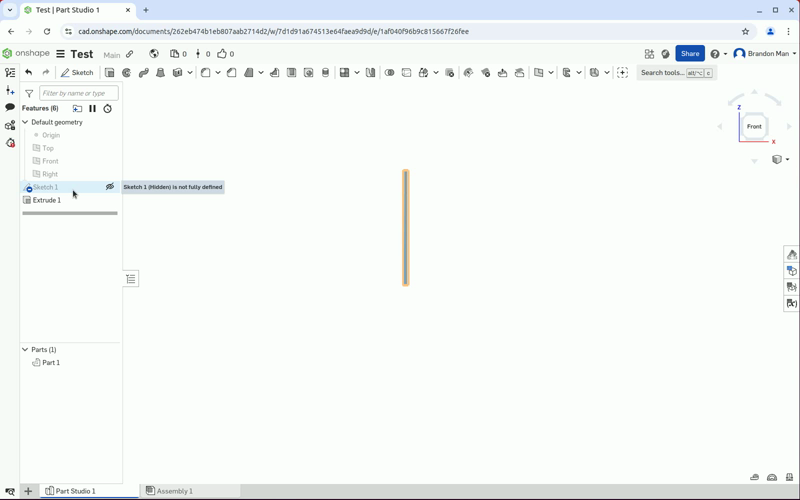
click(73, 189)
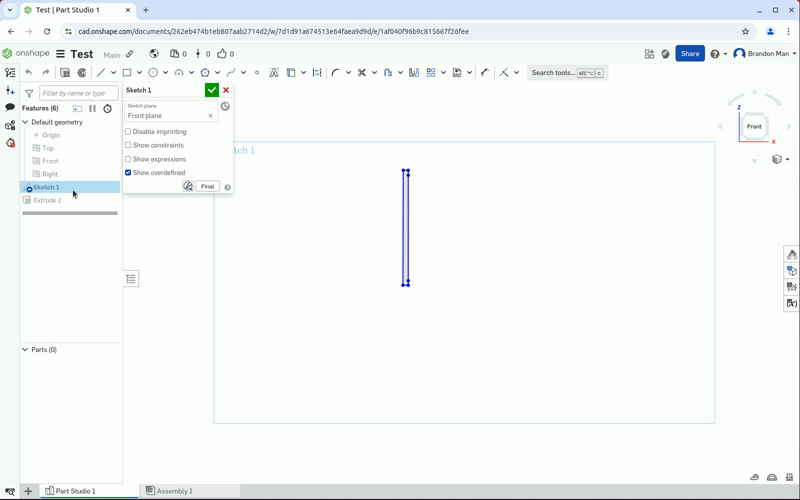
mouse_move(229, 92)
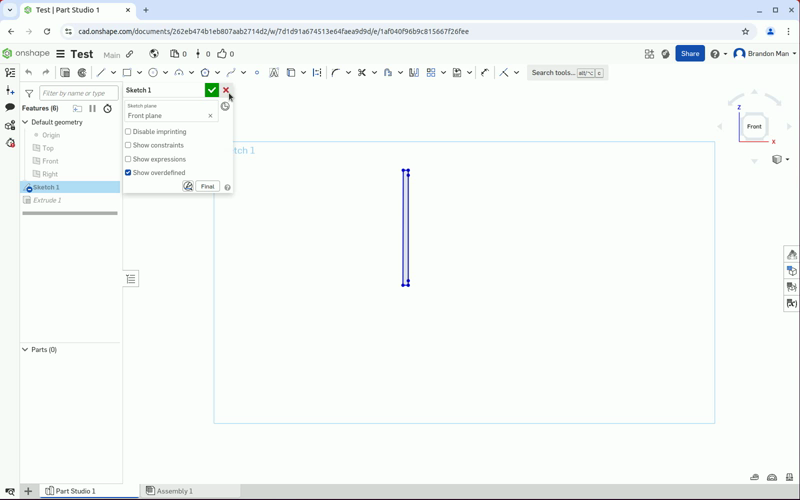
click(229, 92)
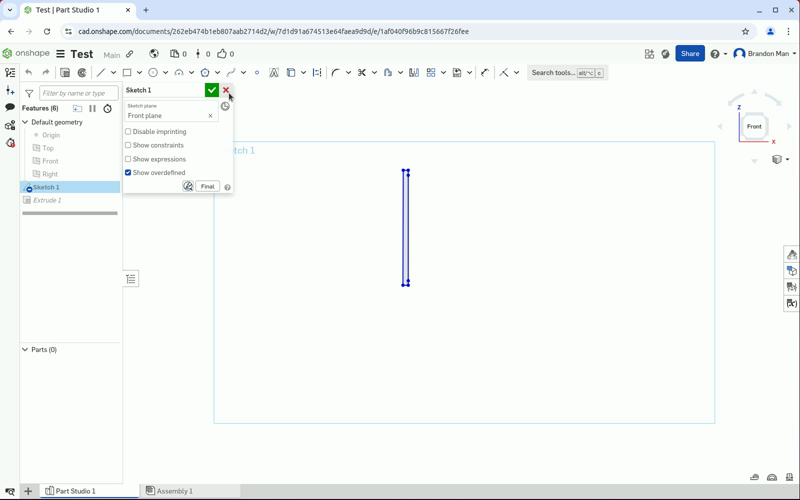
key(shift+s)
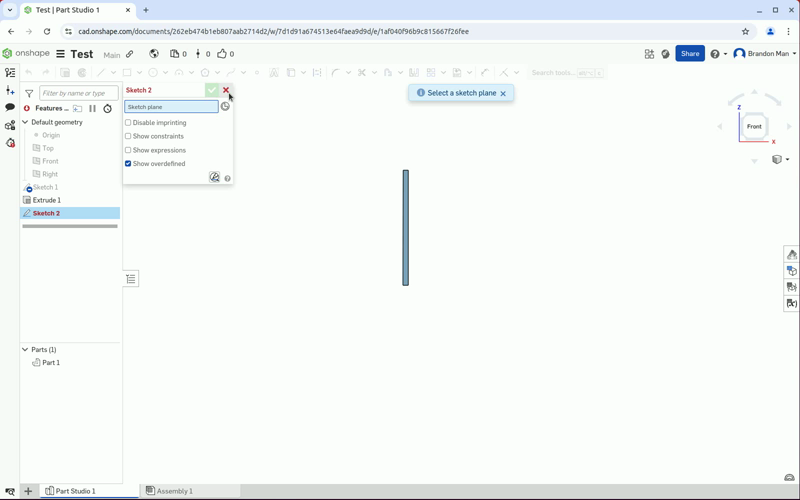
mouse_move(73, 163)
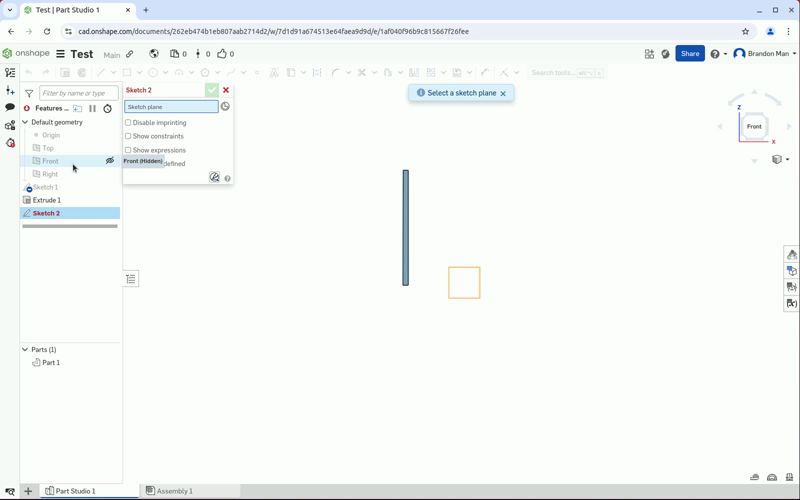
click(73, 163)
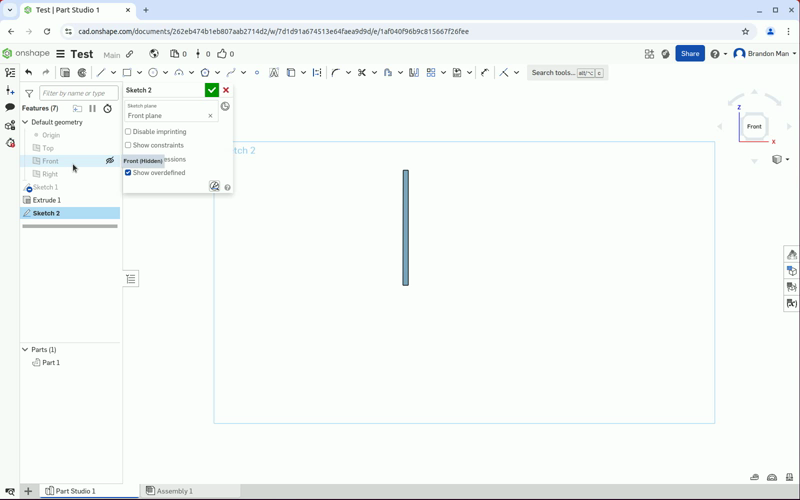
mouse_move(73, 352)
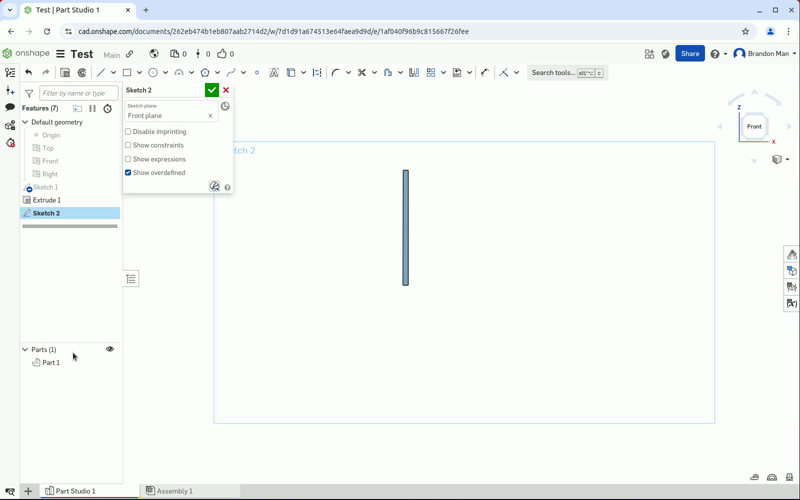
key(y)
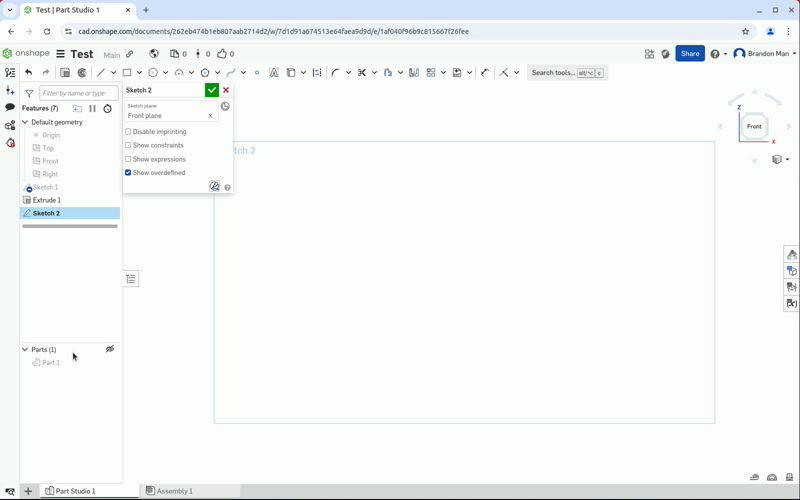
key(l)
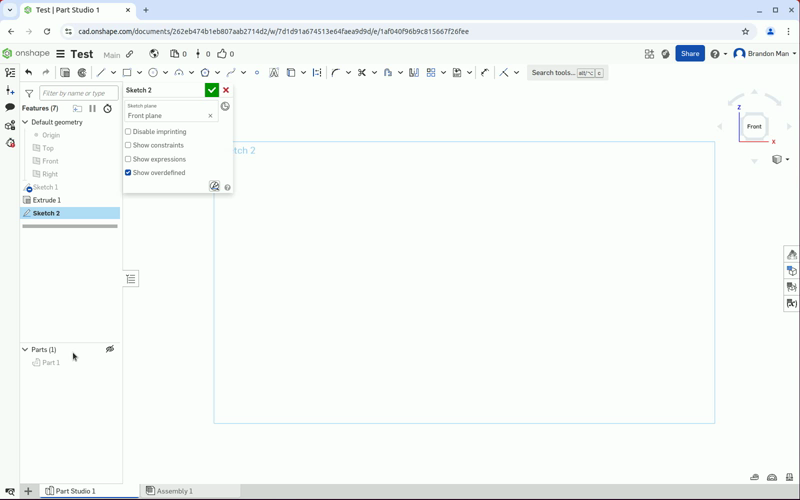
key_down(shift)
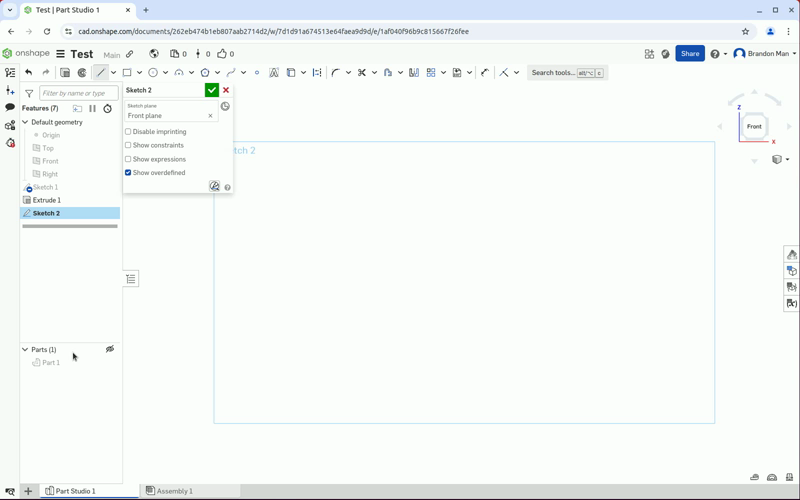
mouse_move(407, 175)
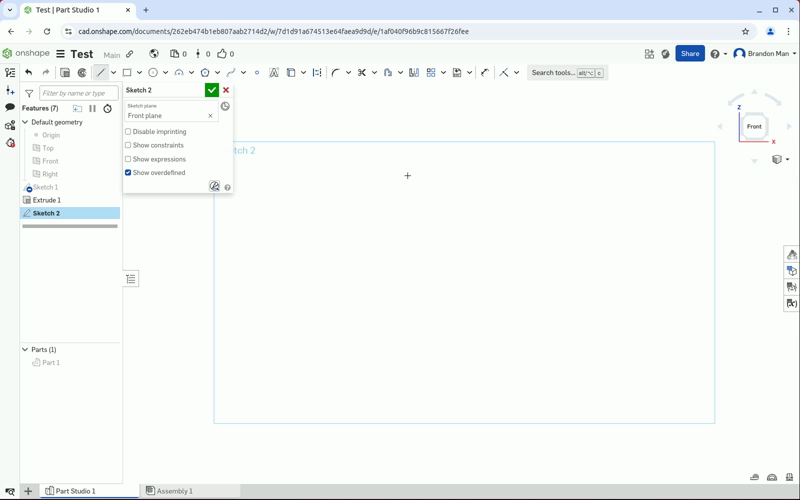
click(407, 175)
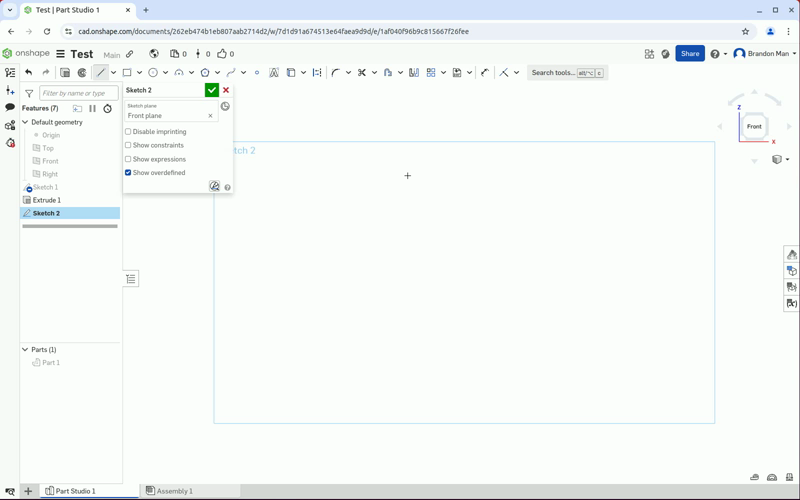
key_up(shift)
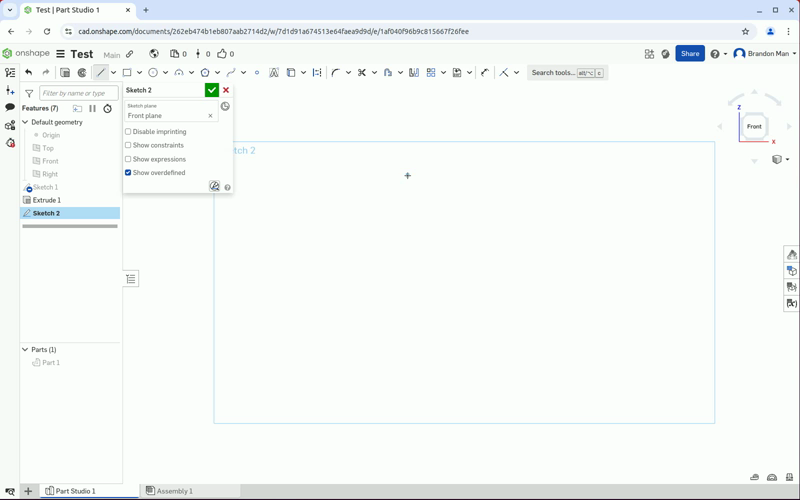
key_down(shift)
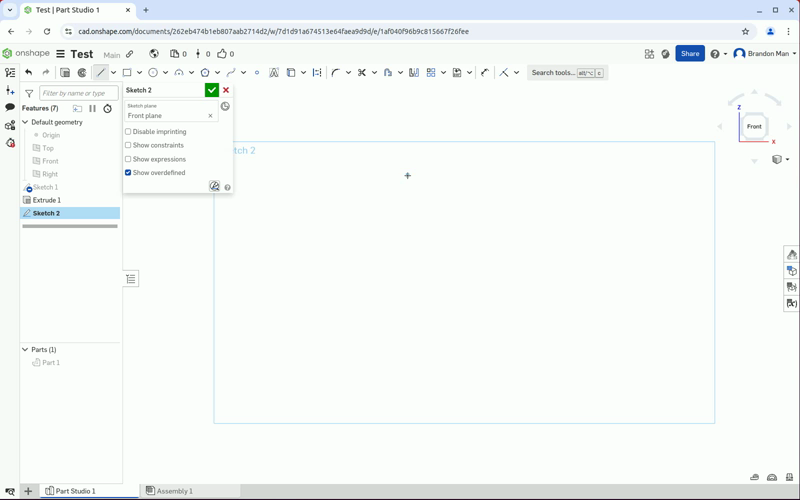
mouse_move(513, 175)
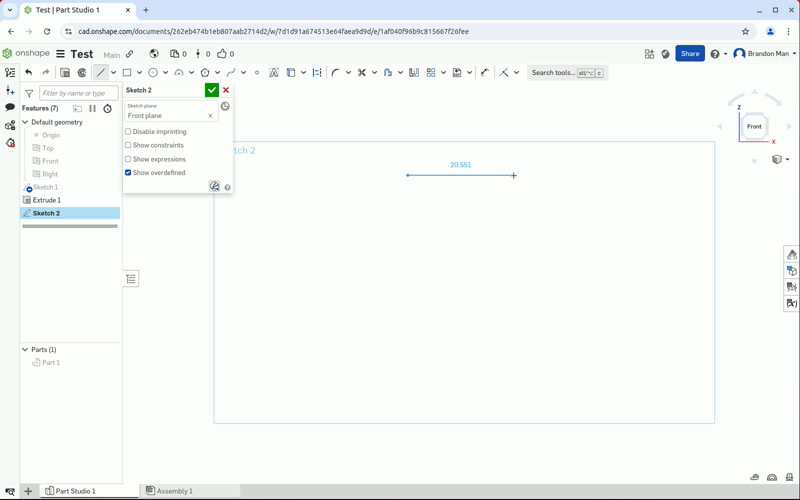
click(513, 175)
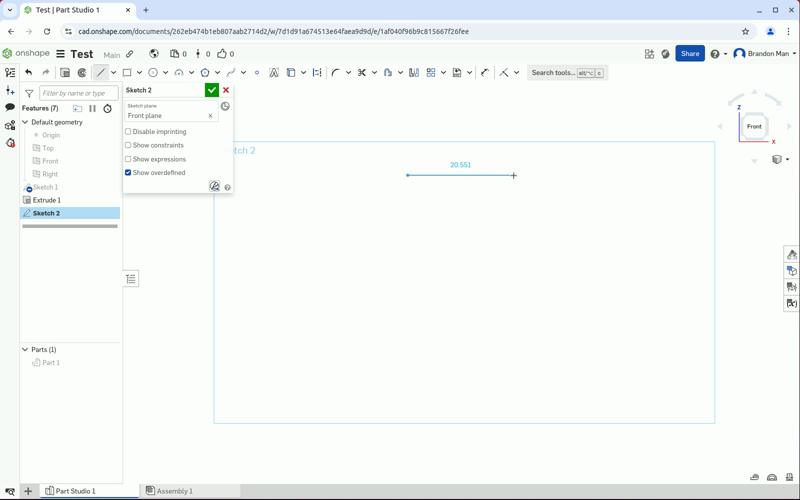
key_up(shift)
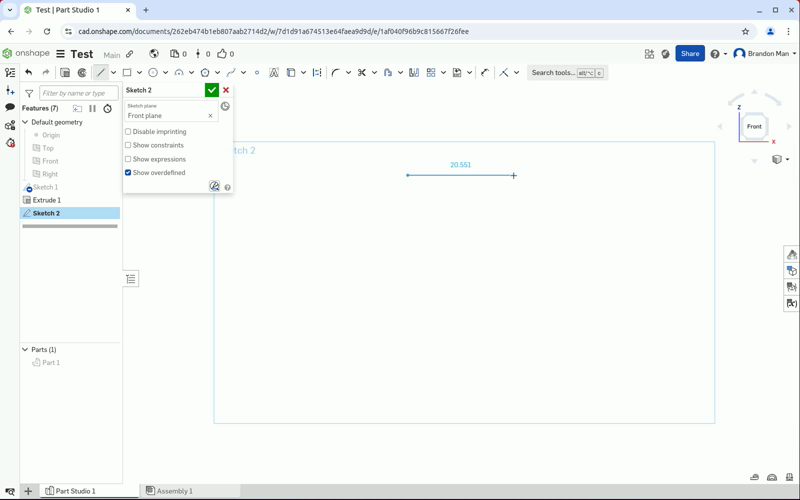
key_down(shift)
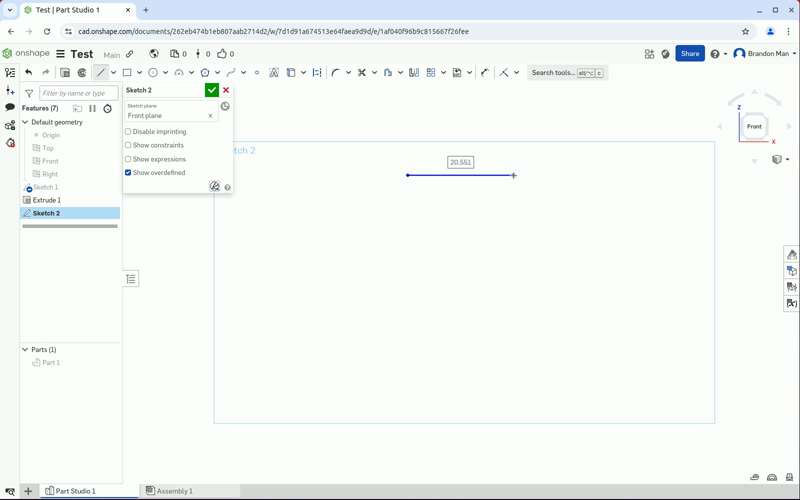
mouse_move(543, 175)
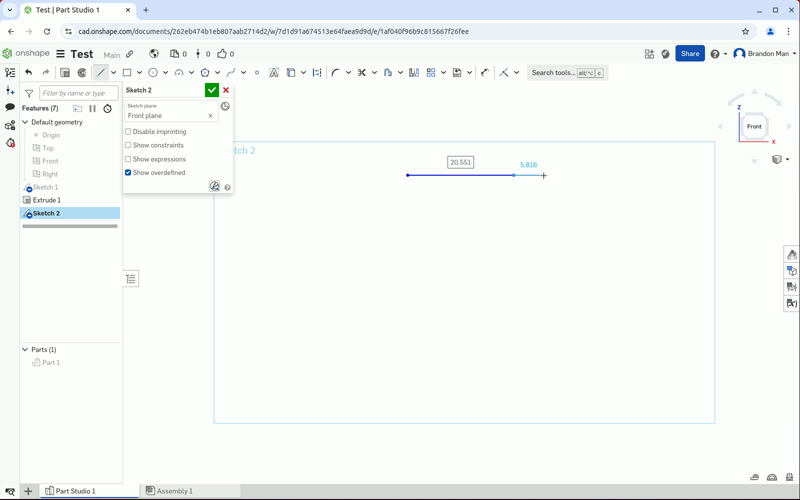
mouse_move(513, 170)
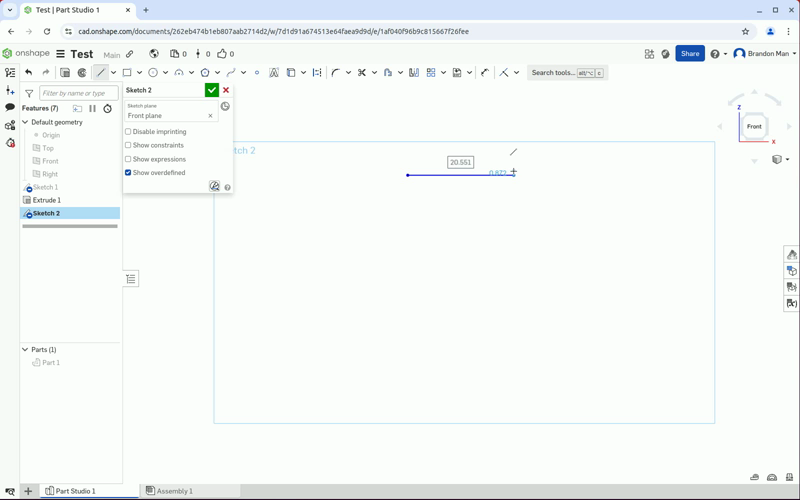
scroll(6)
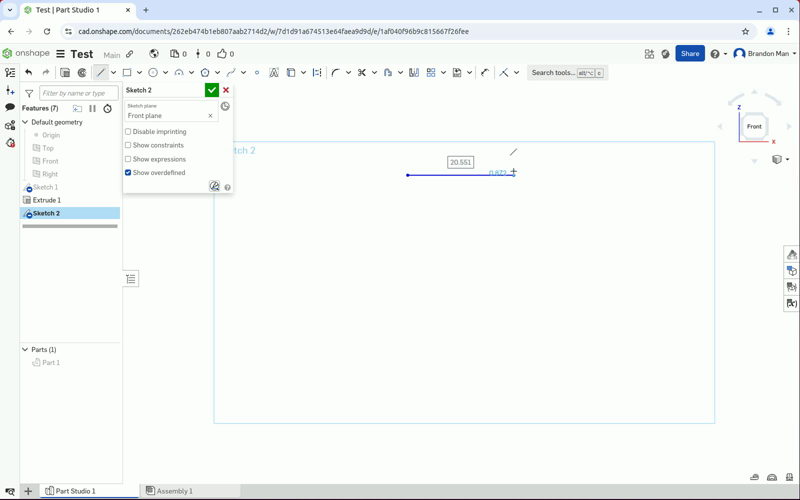
scroll(6)
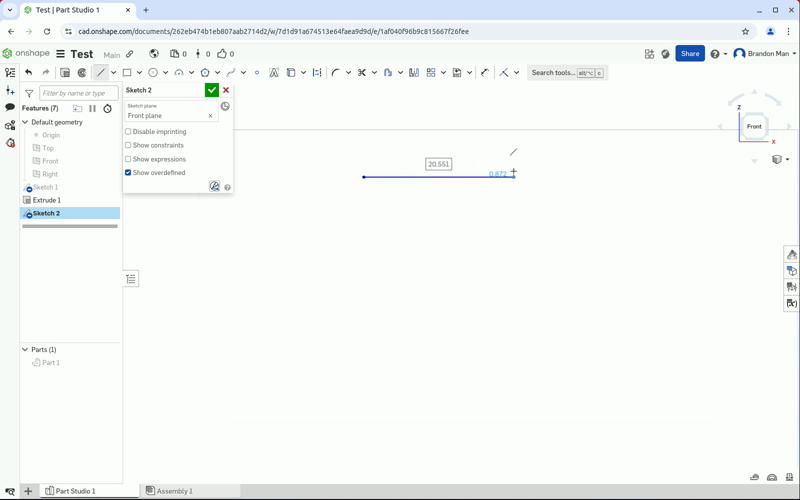
scroll(6)
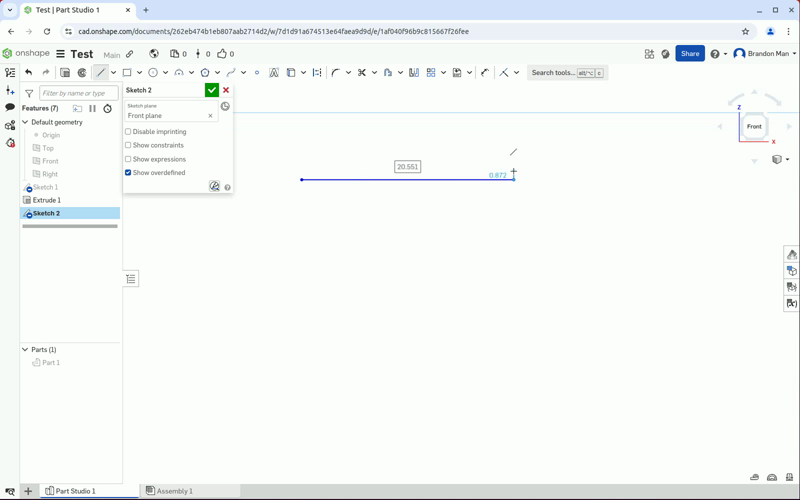
scroll(6)
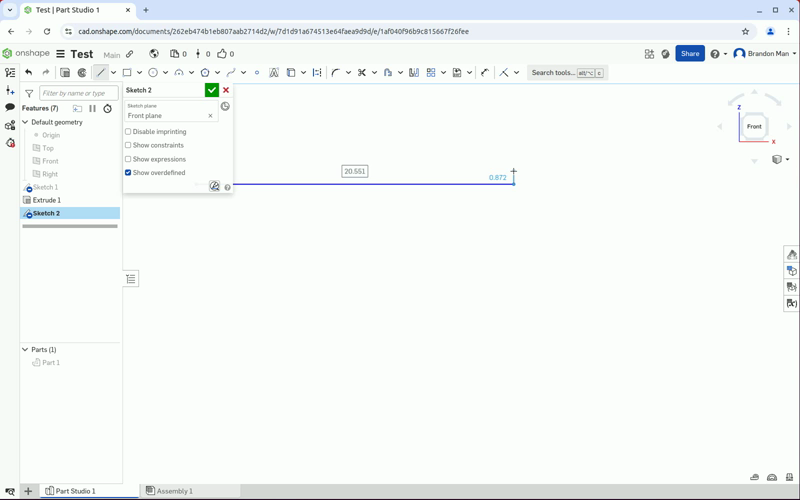
scroll(6)
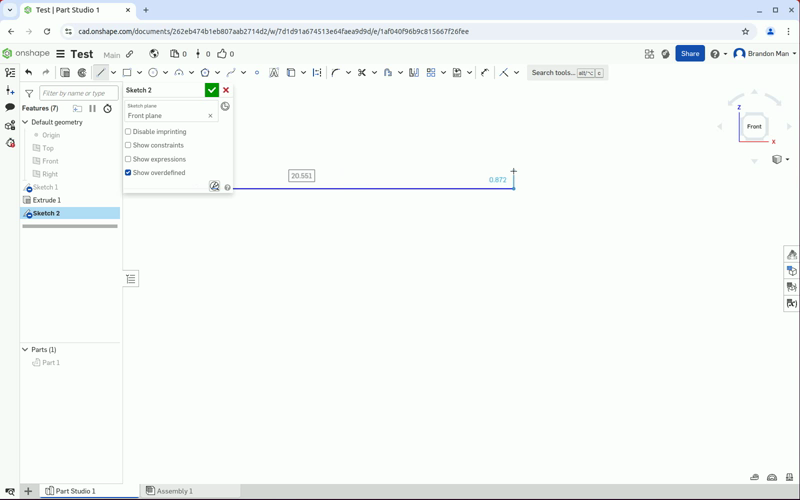
scroll(6)
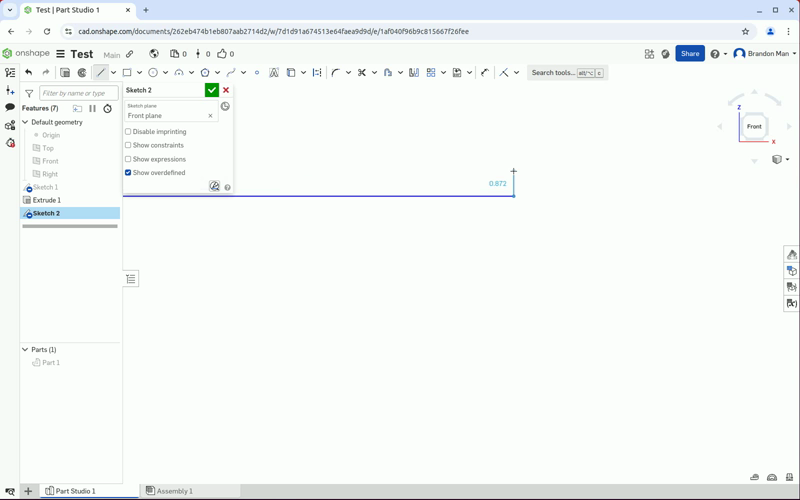
scroll(6)
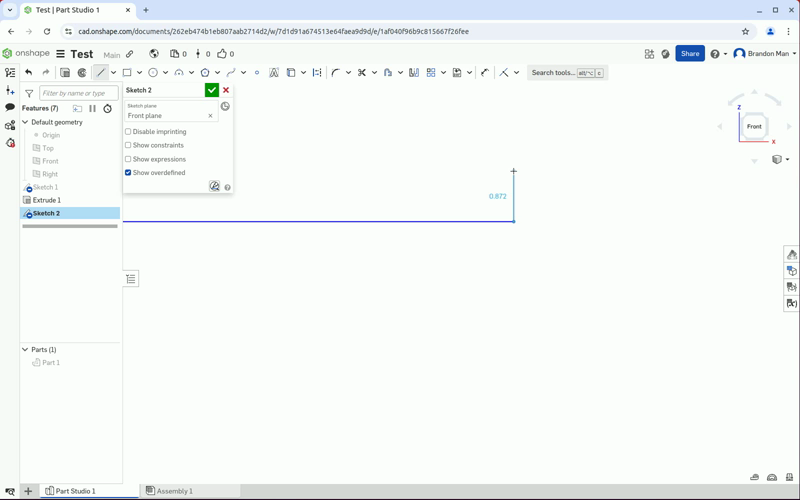
click(513, 170)
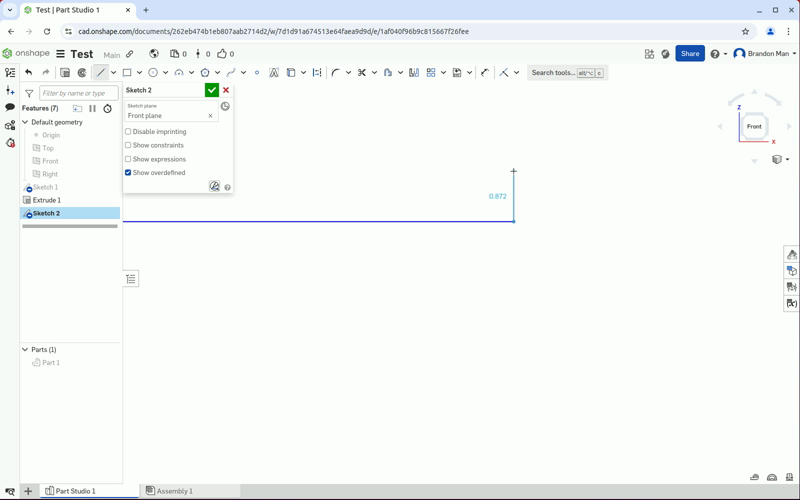
scroll(-6)
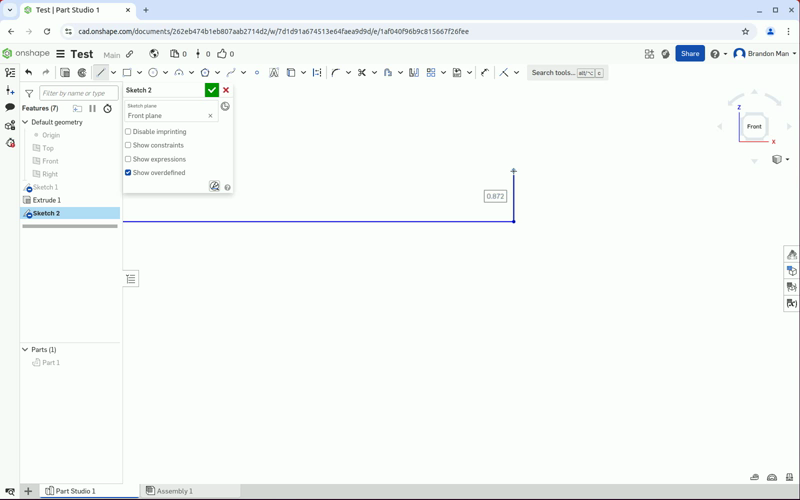
scroll(-6)
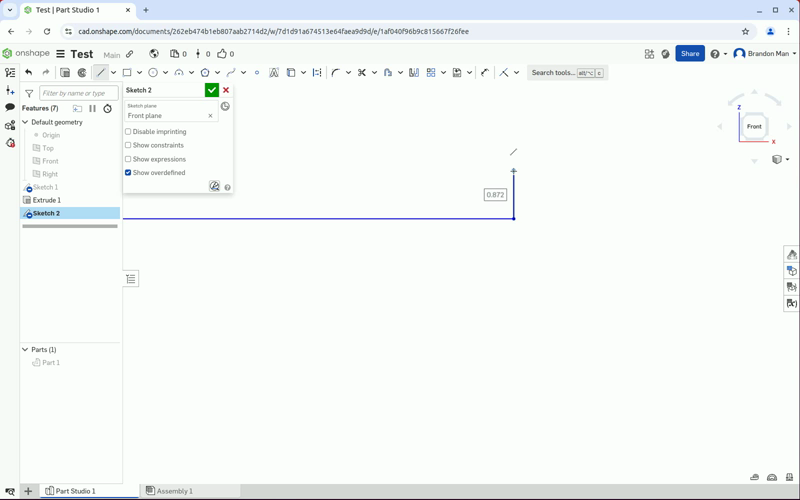
scroll(-6)
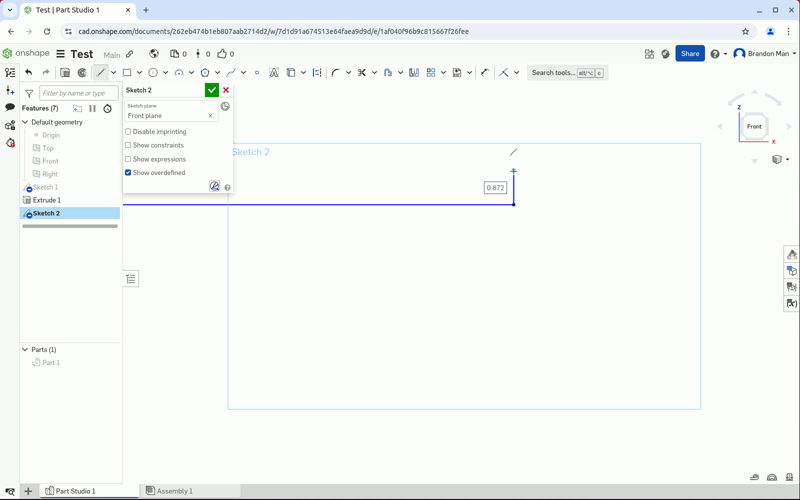
scroll(-6)
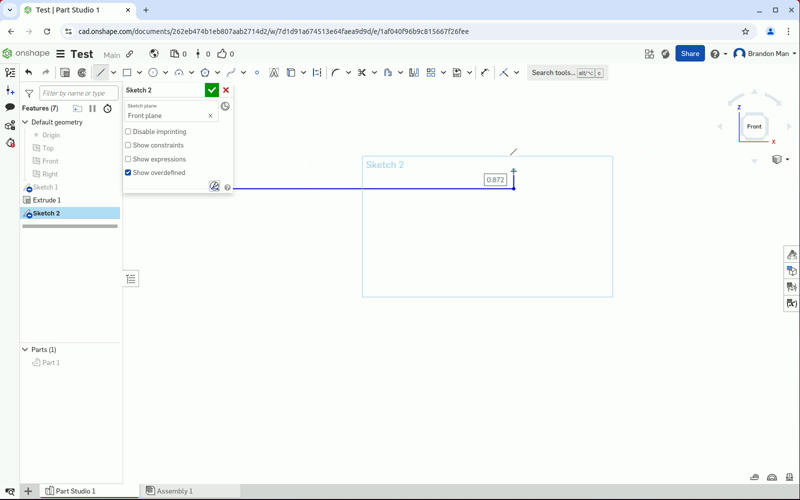
scroll(-6)
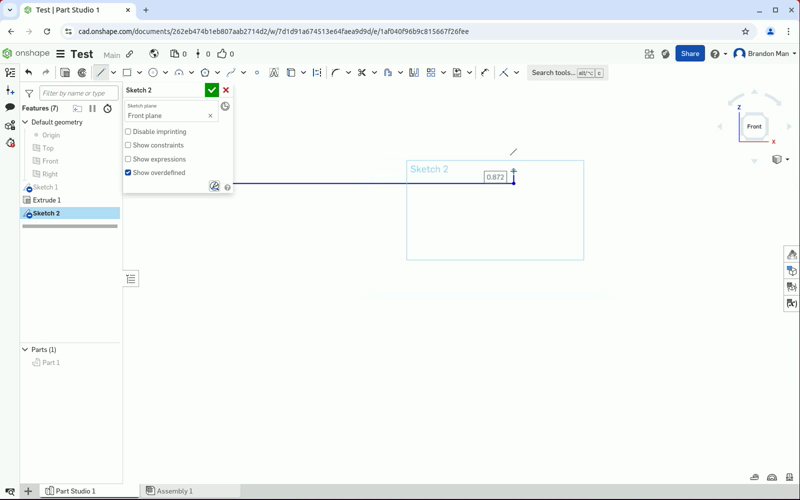
scroll(-6)
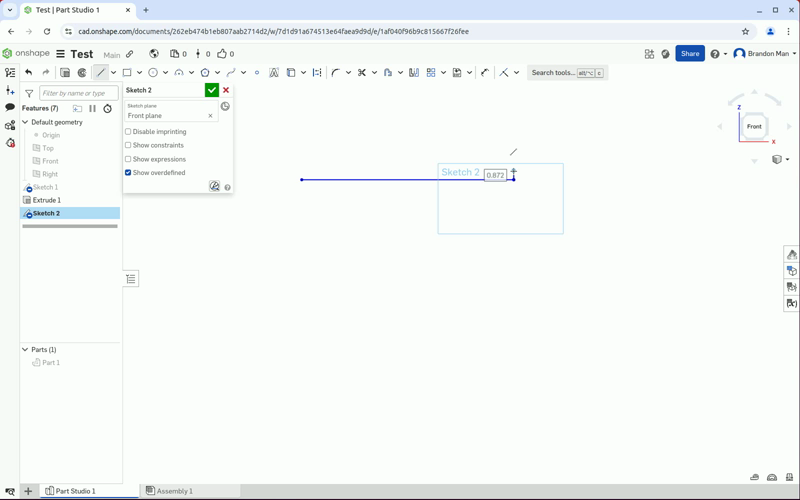
scroll(-6)
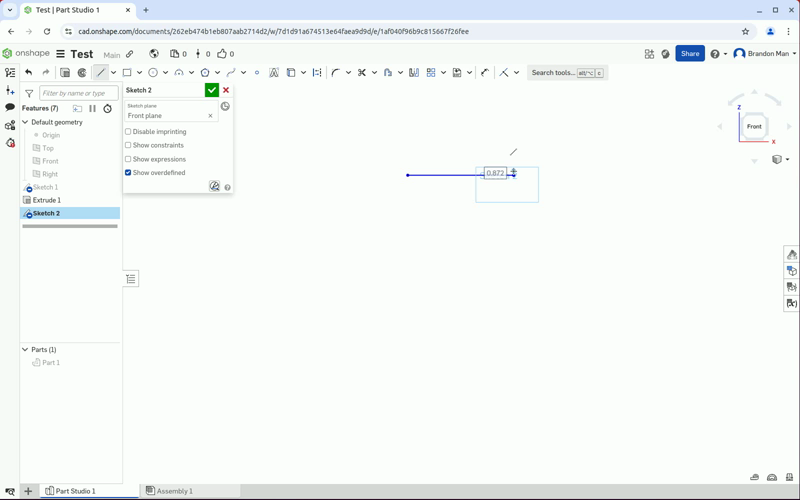
key_up(shift)
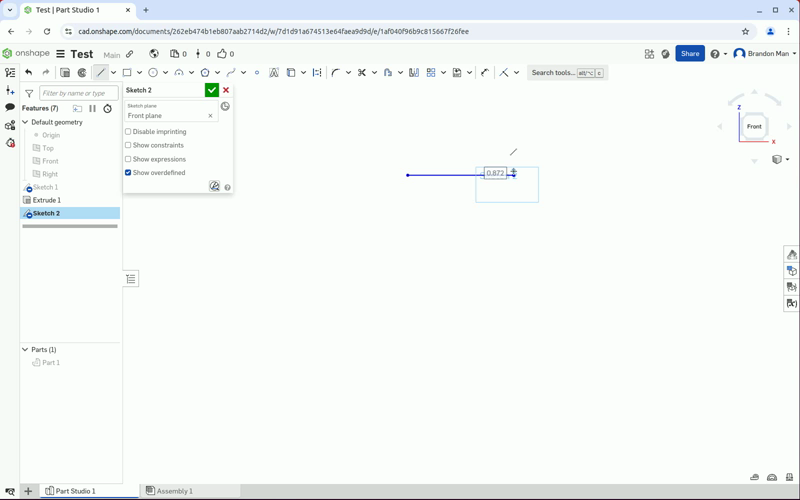
key_down(shift)
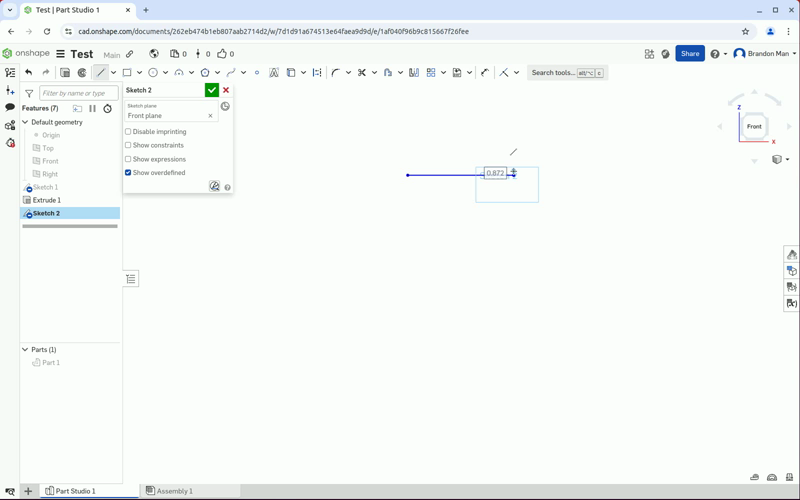
mouse_move(407, 170)
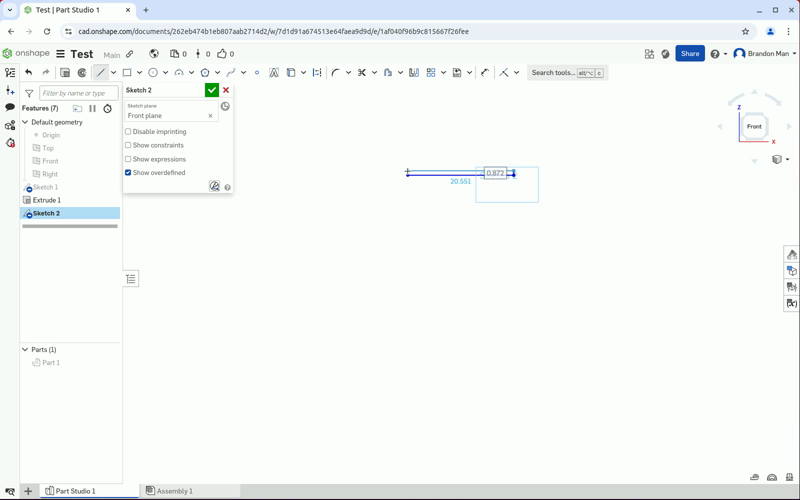
click(407, 170)
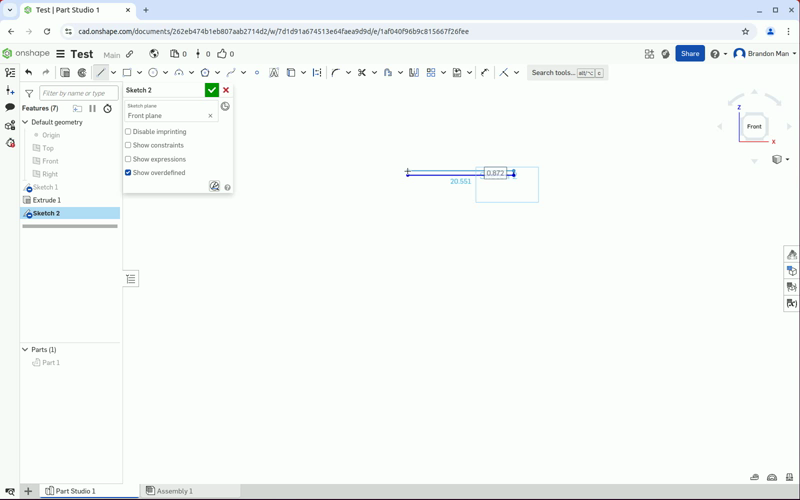
key_up(shift)
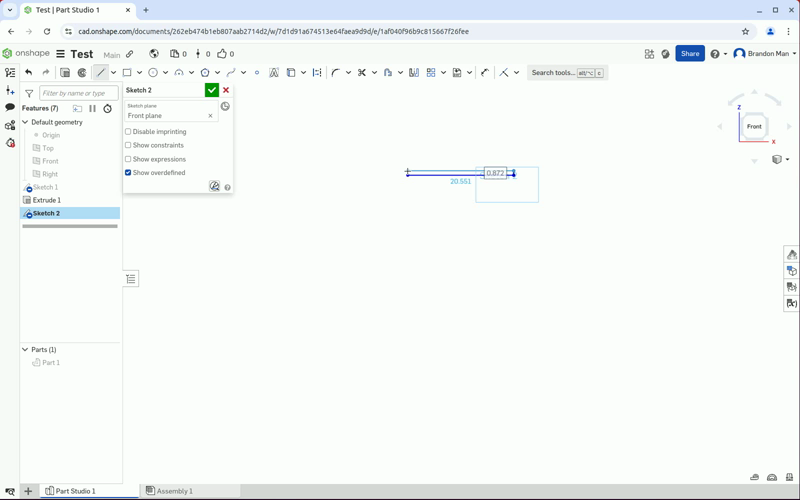
mouse_move(437, 170)
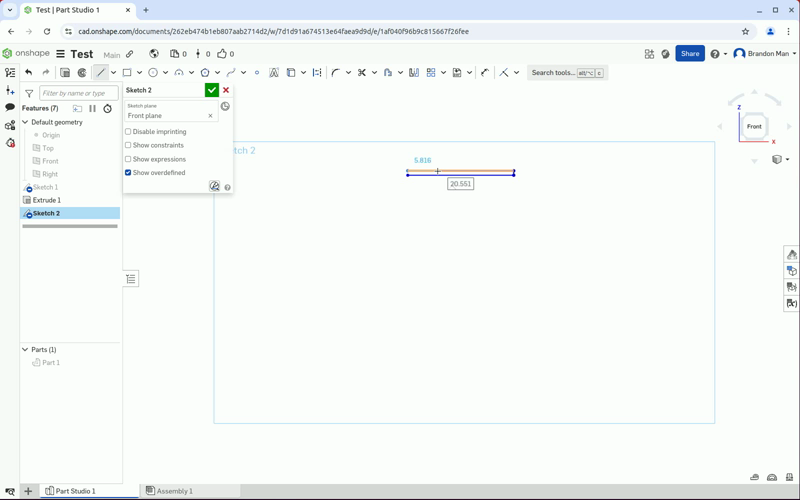
key_down(shift)
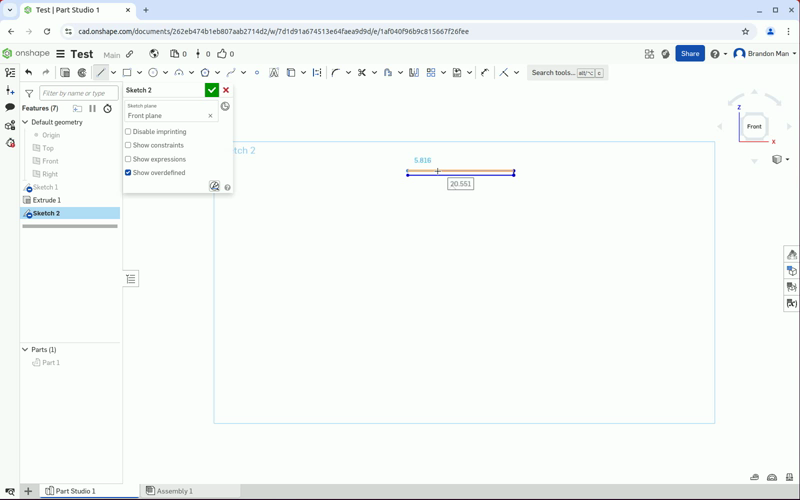
mouse_move(407, 175)
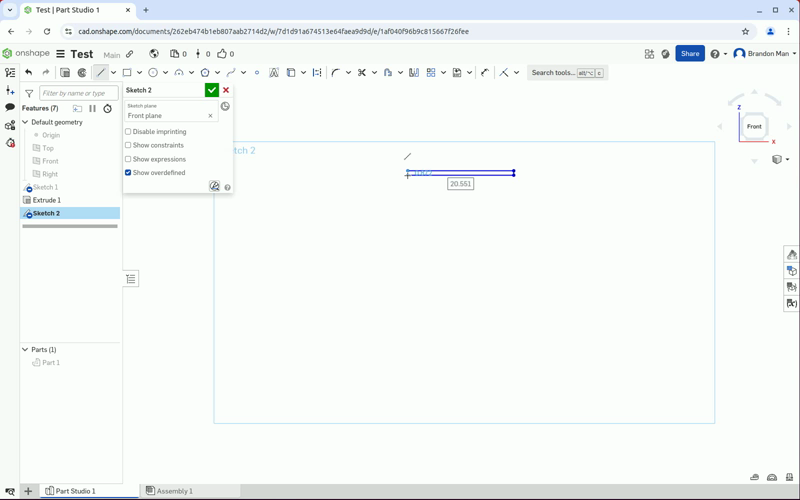
scroll(6)
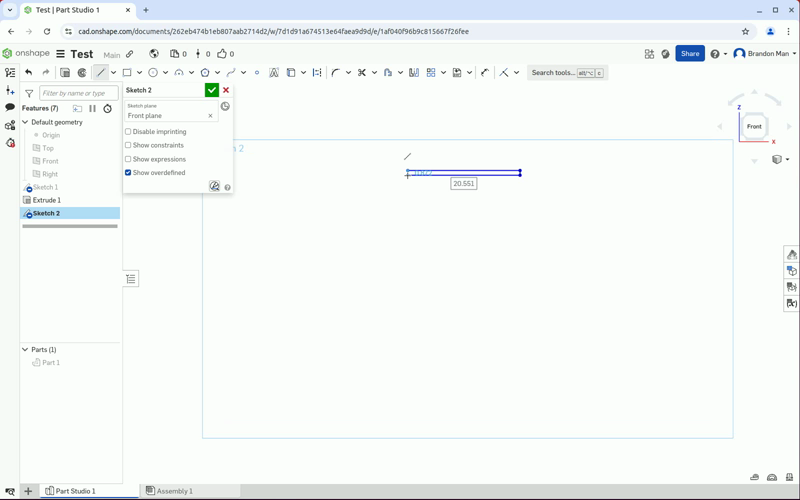
scroll(6)
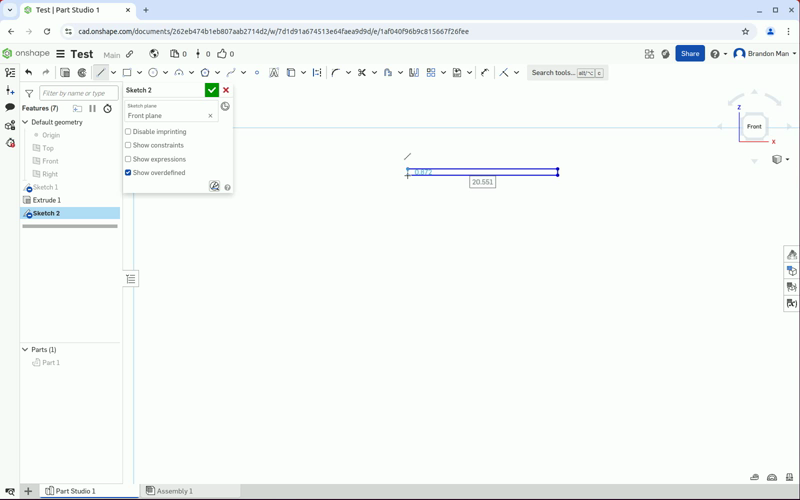
scroll(6)
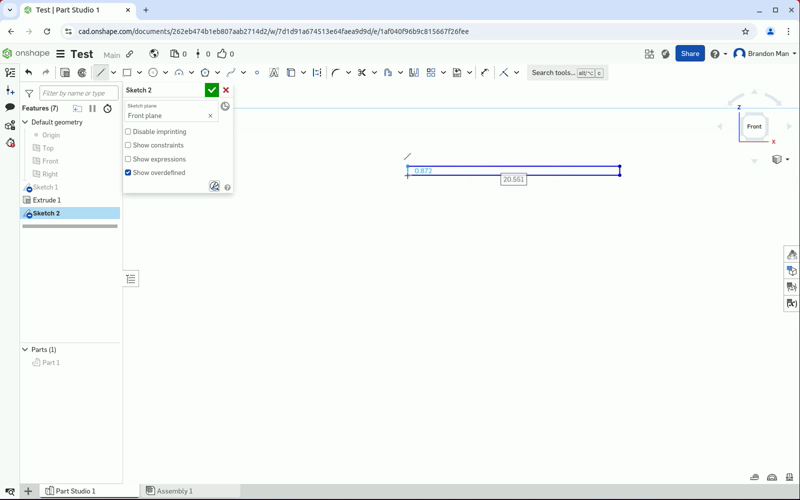
scroll(6)
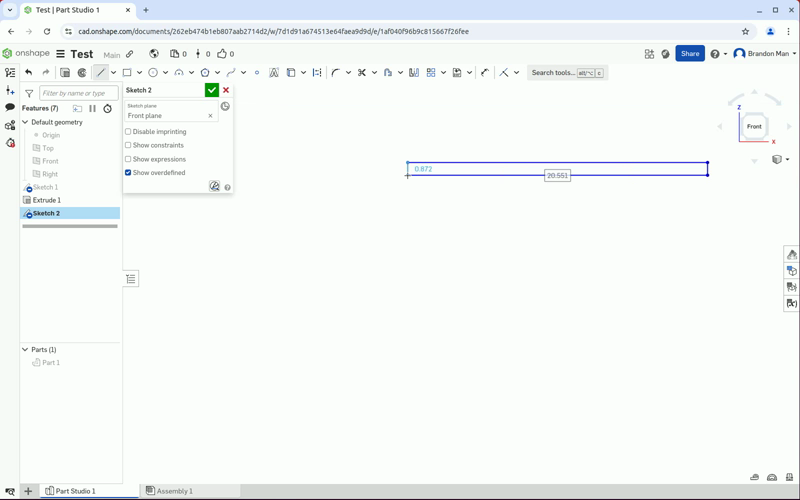
scroll(6)
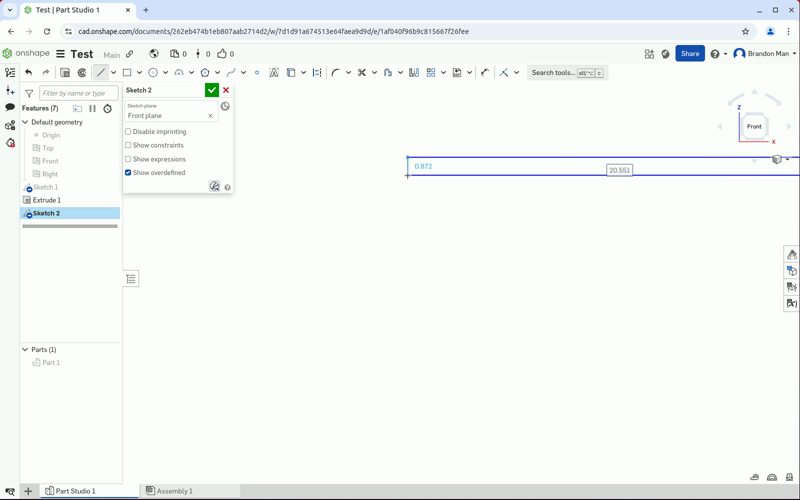
scroll(6)
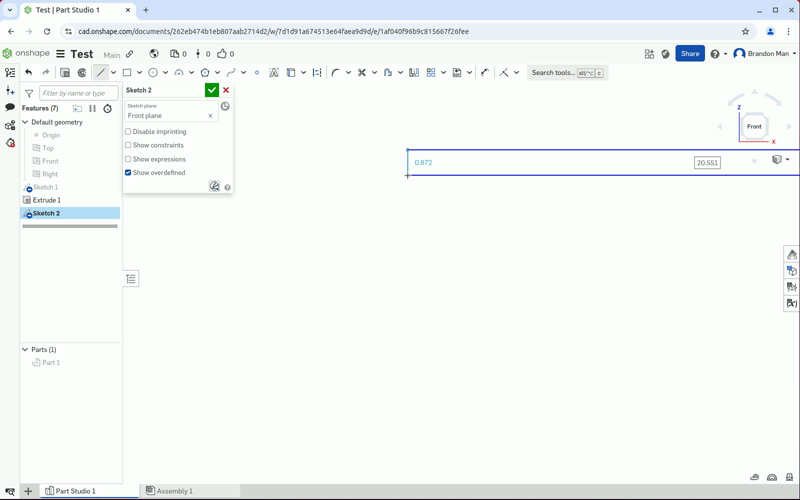
scroll(6)
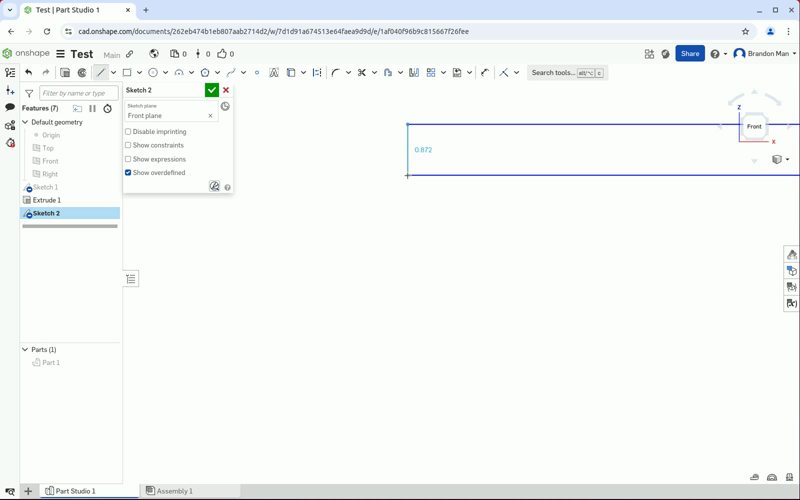
key_up(shift)
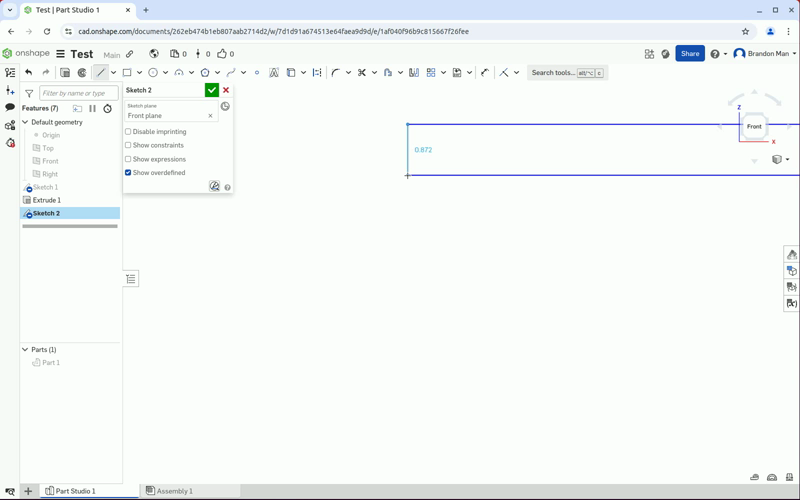
click(407, 175)
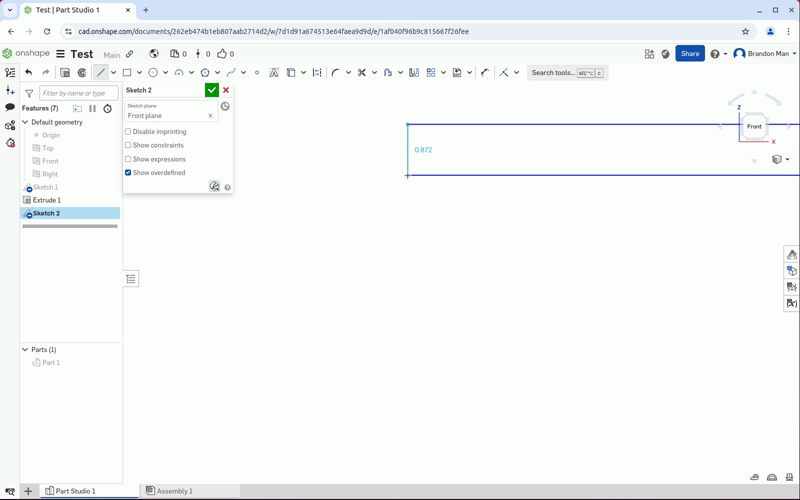
scroll(-6)
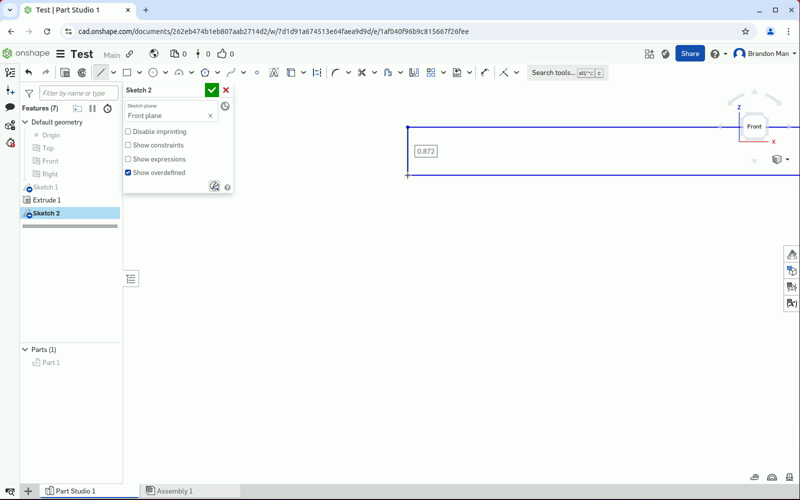
scroll(-6)
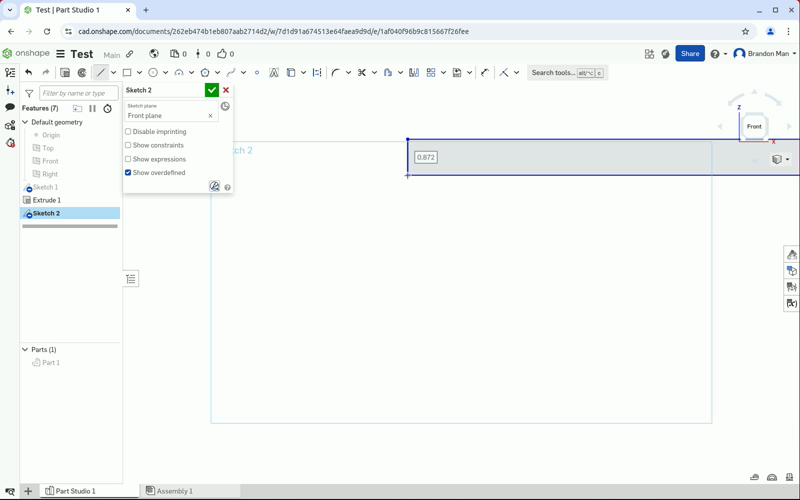
scroll(-6)
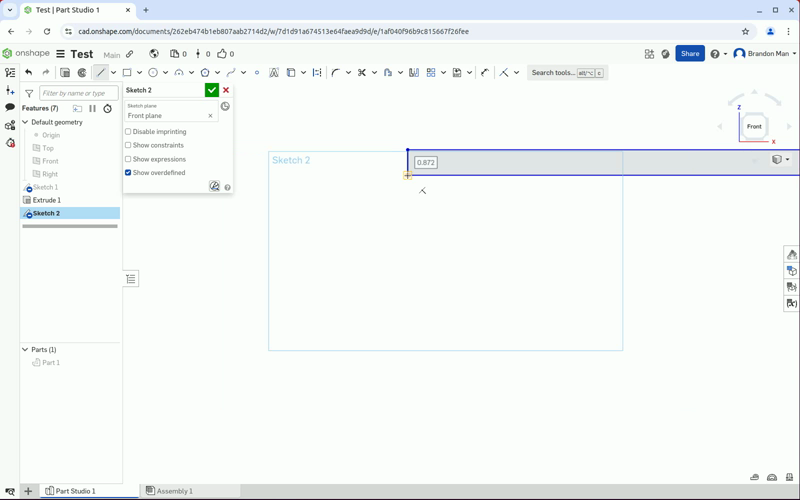
scroll(-6)
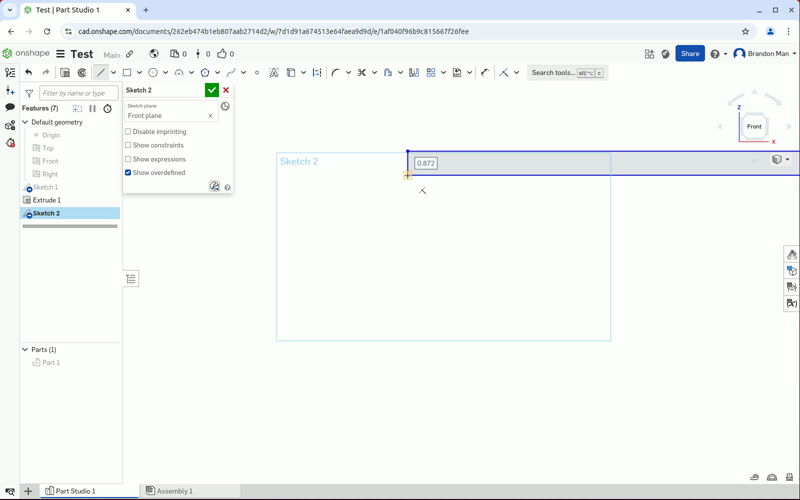
scroll(-6)
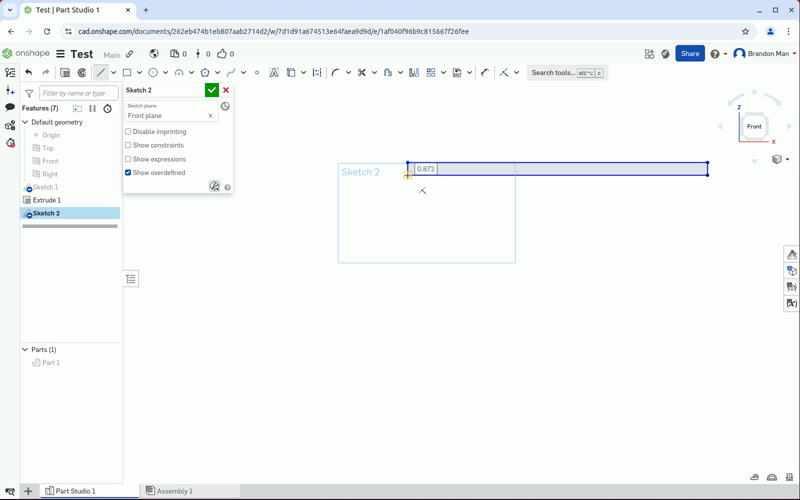
scroll(-6)
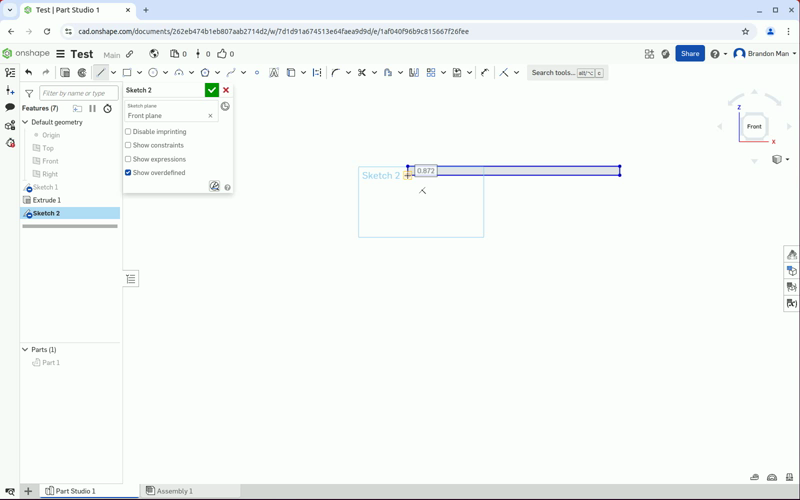
scroll(-6)
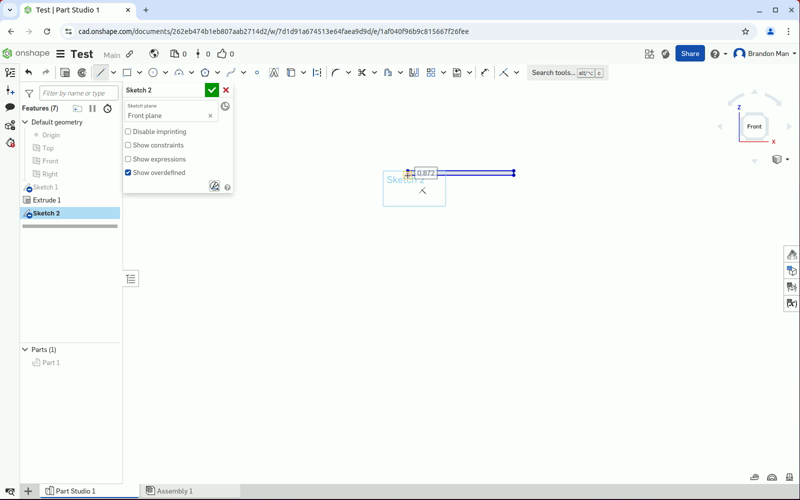
key(esc)
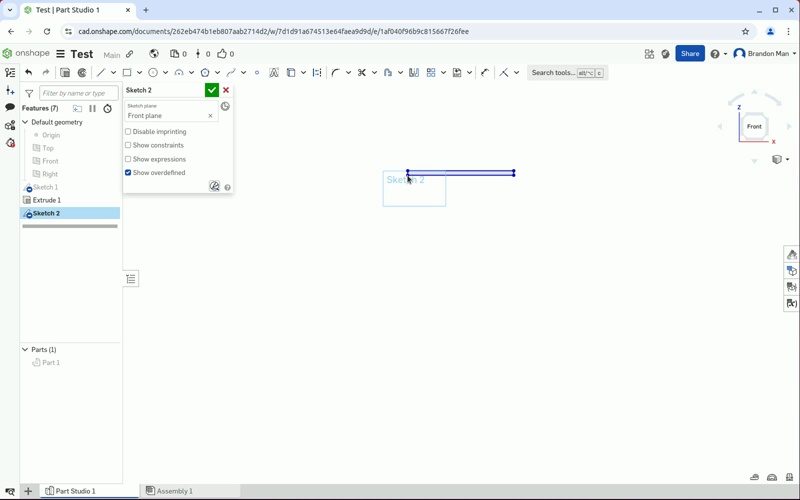
mouse_move(479, 172)
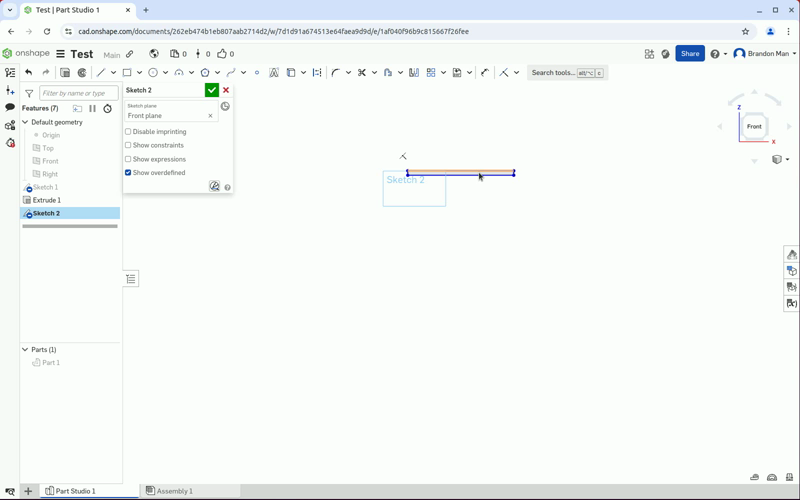
scroll(6)
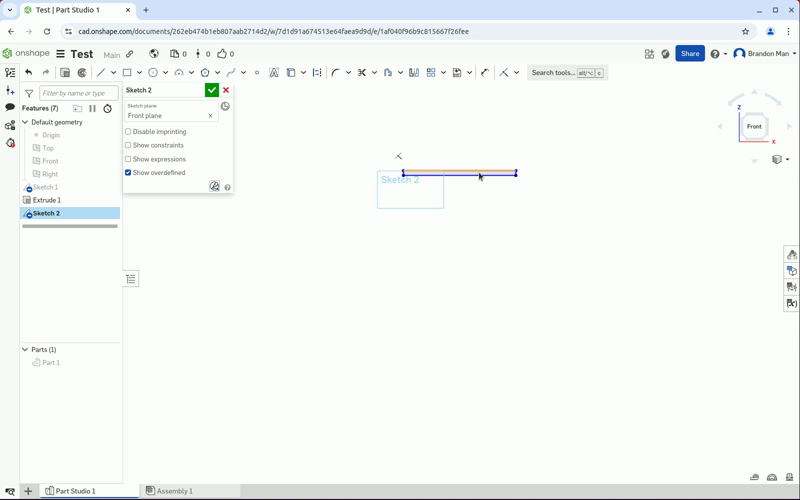
scroll(6)
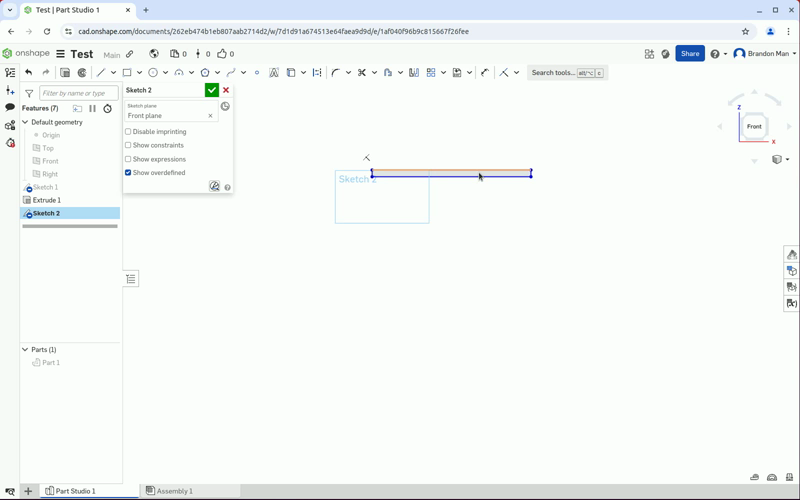
scroll(6)
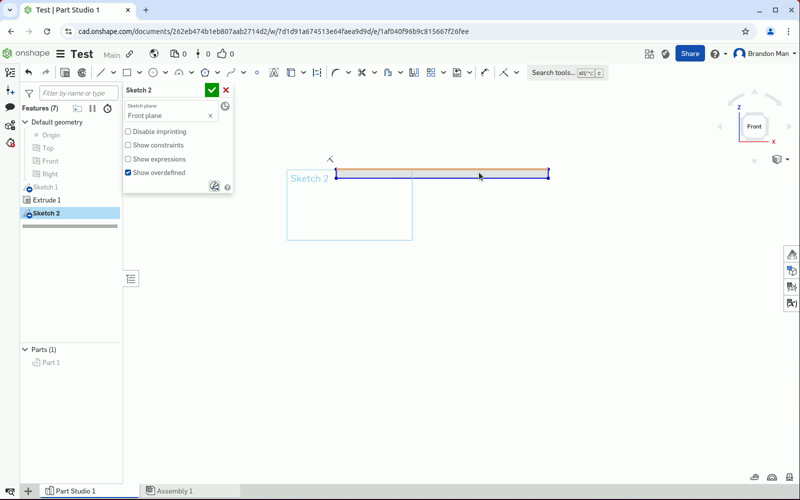
scroll(6)
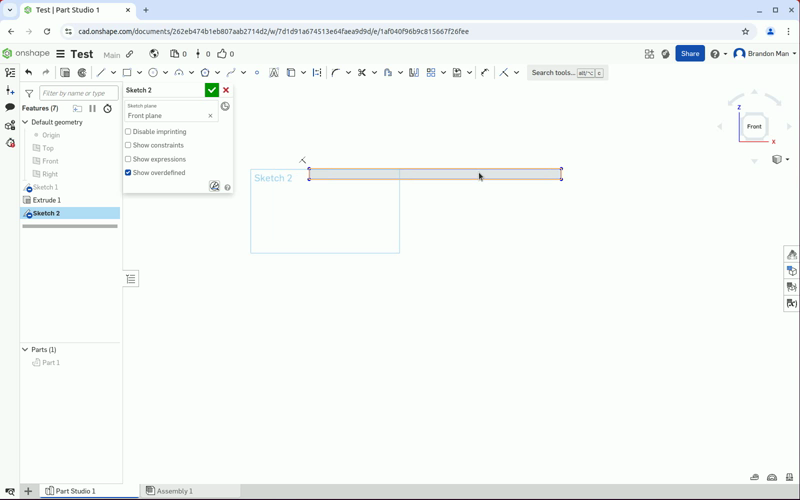
scroll(6)
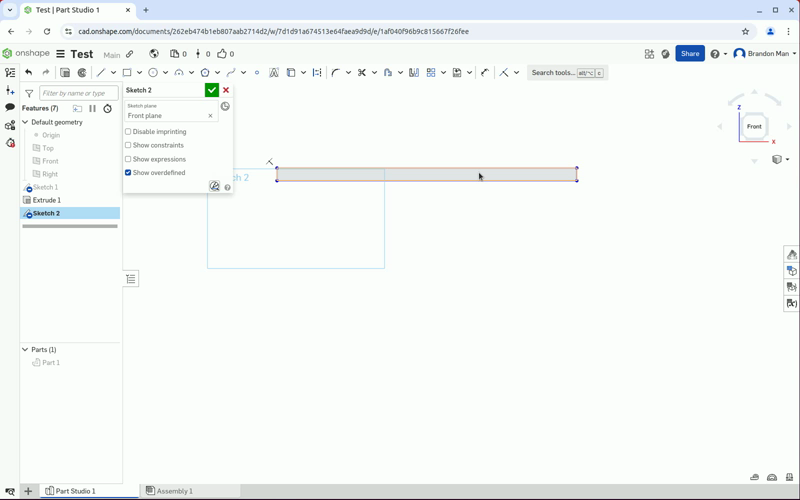
scroll(6)
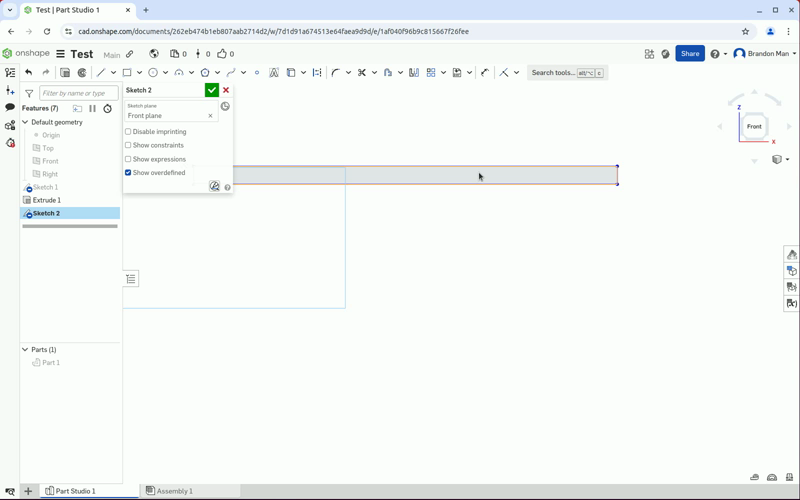
scroll(6)
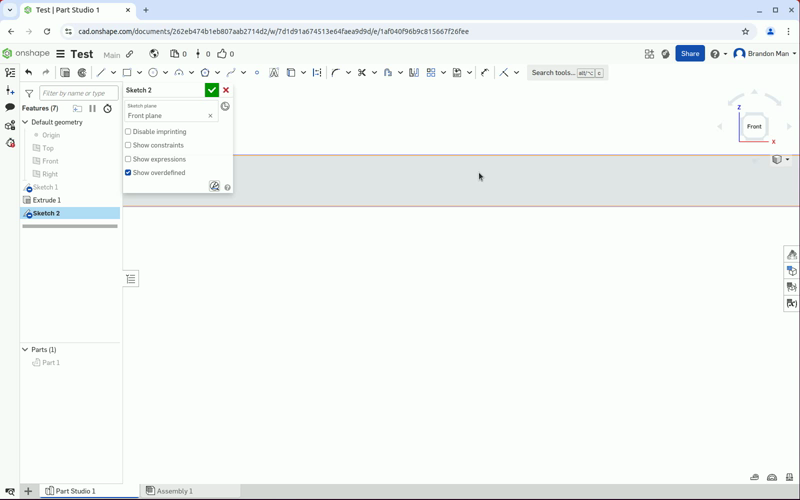
click(479, 172)
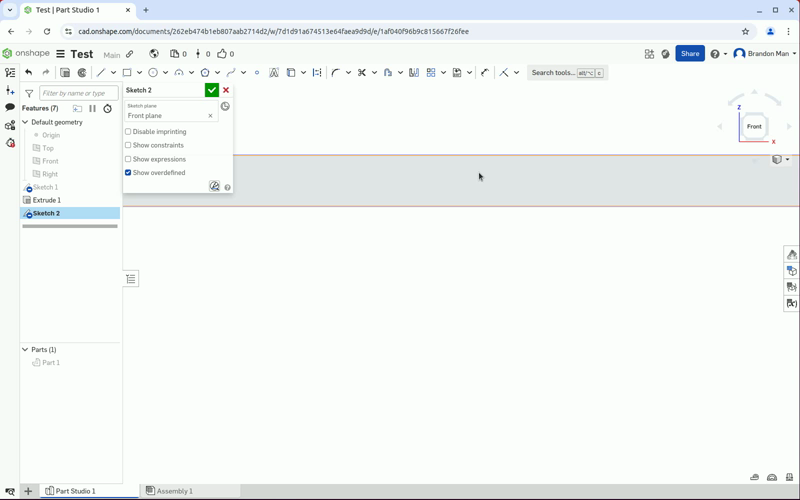
scroll(-6)
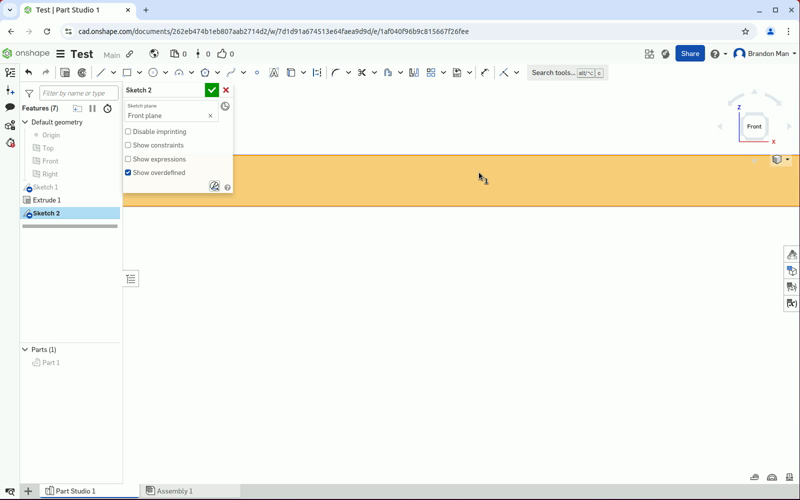
scroll(-6)
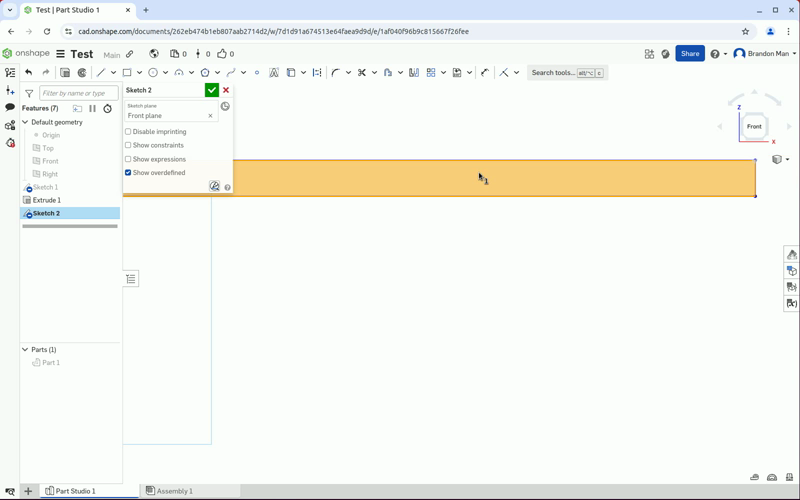
scroll(-6)
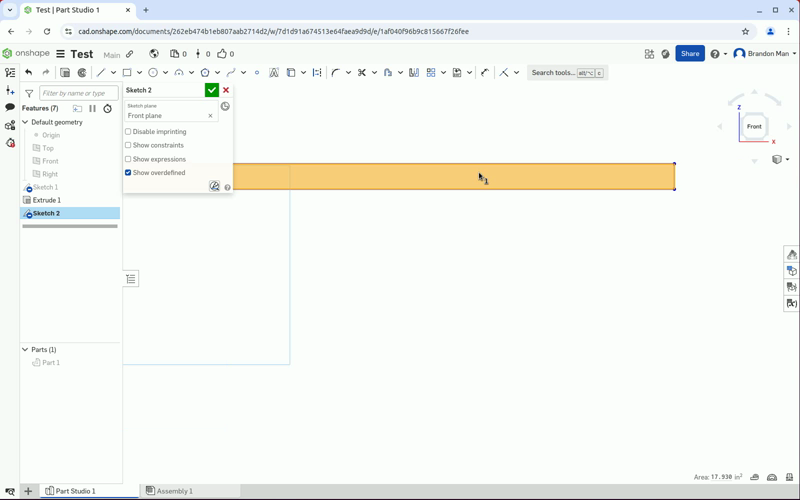
scroll(-6)
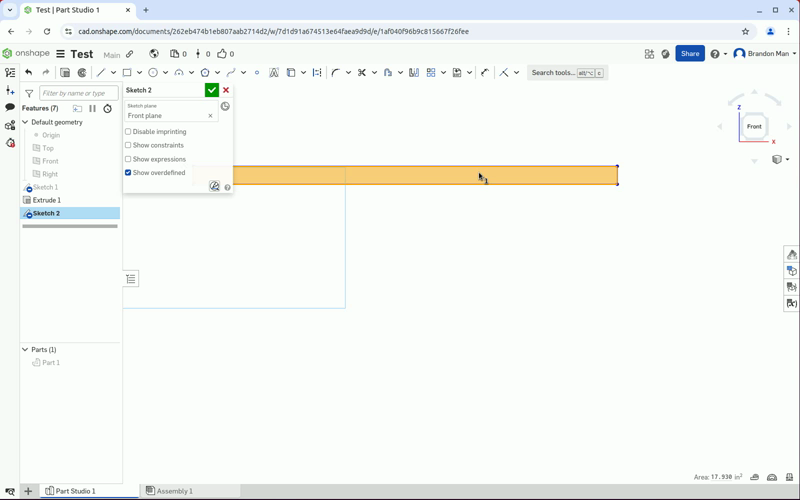
scroll(-6)
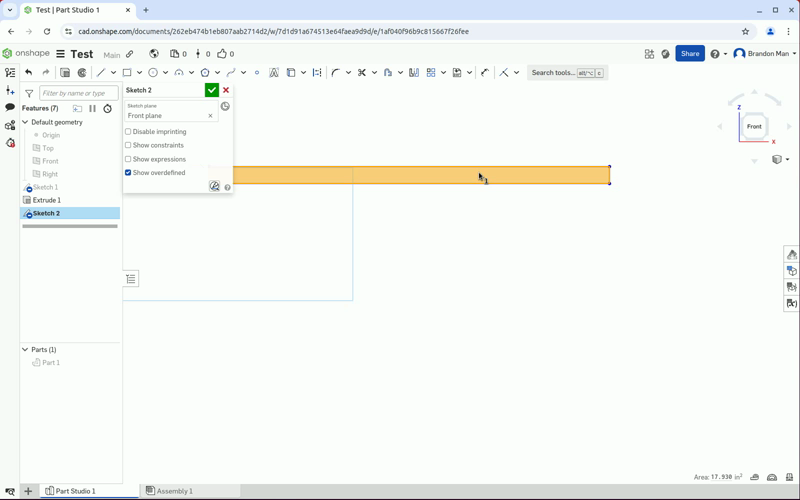
scroll(-6)
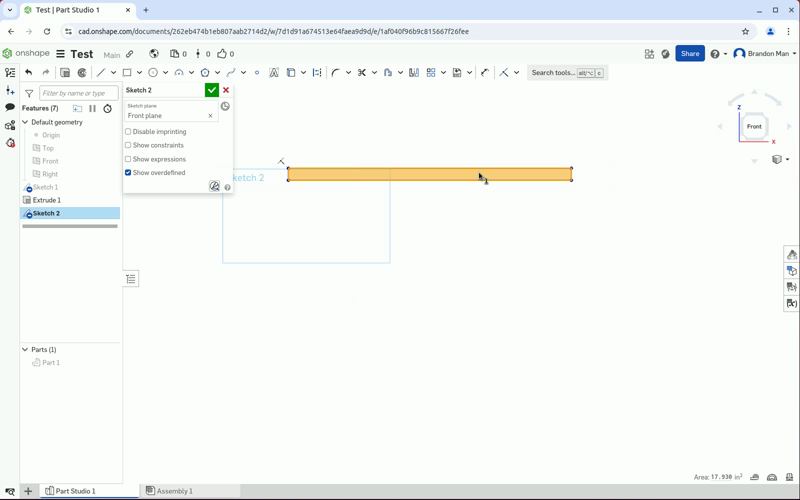
scroll(-6)
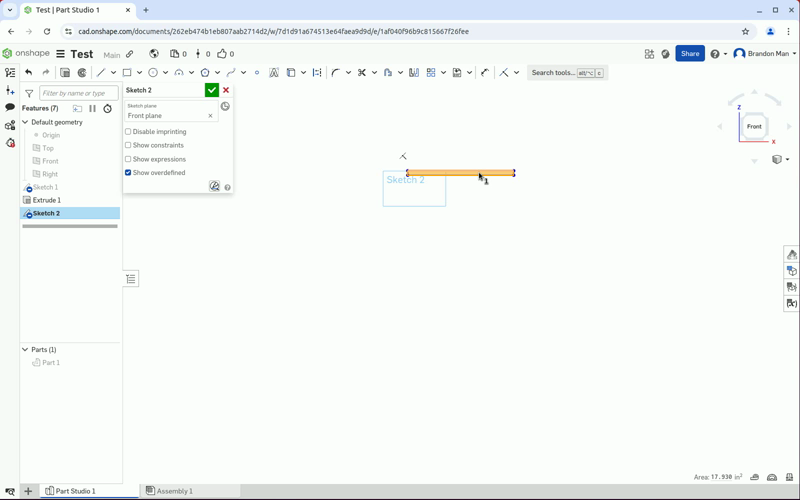
mouse_move(73, 352)
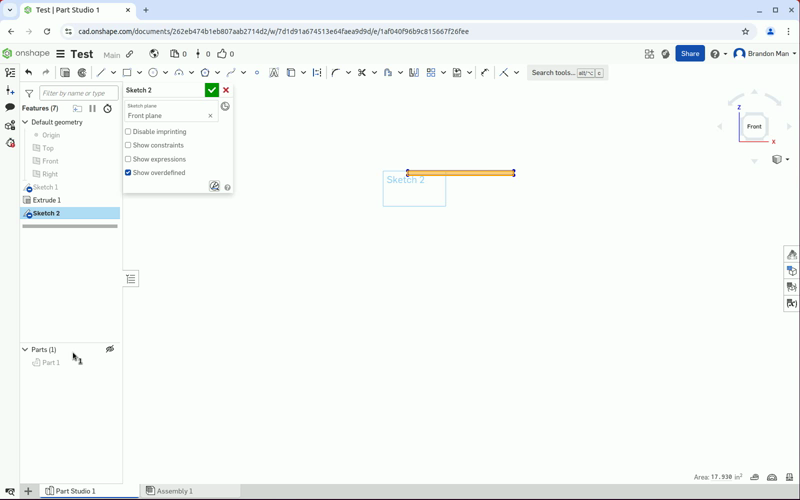
key(shift+y)
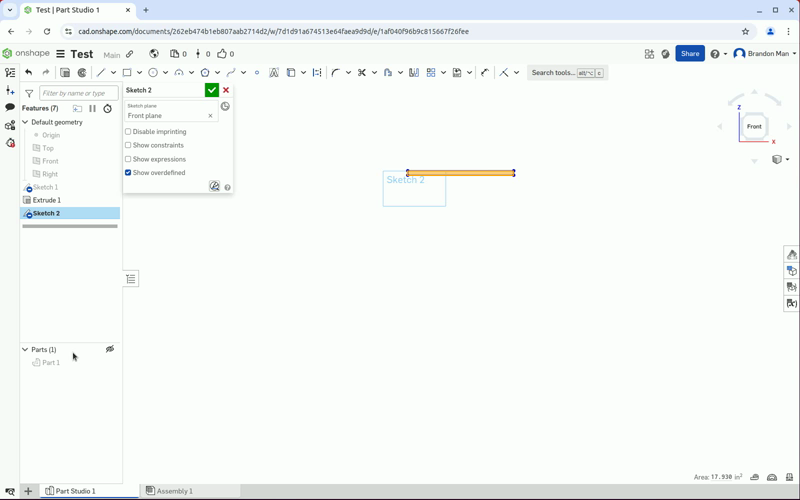
key(shift+e)
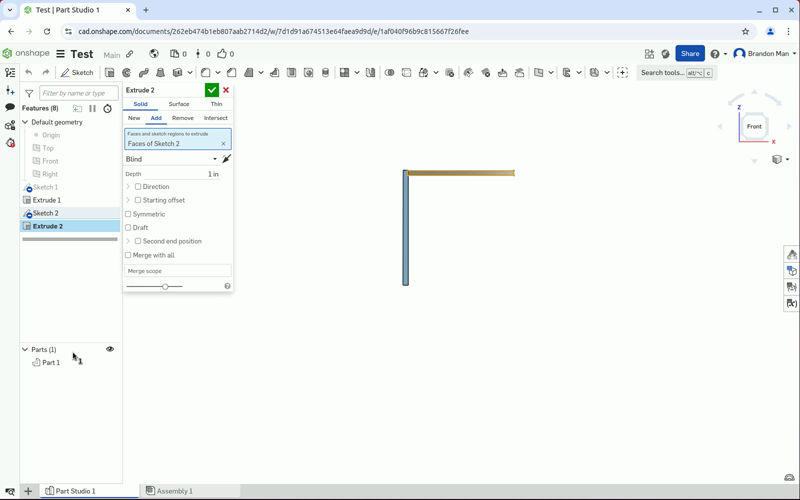
mouse_move(143, 106)
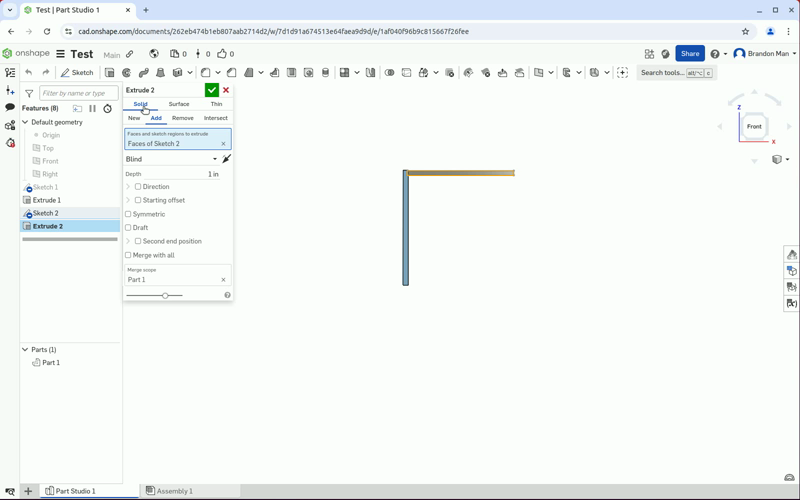
click(143, 106)
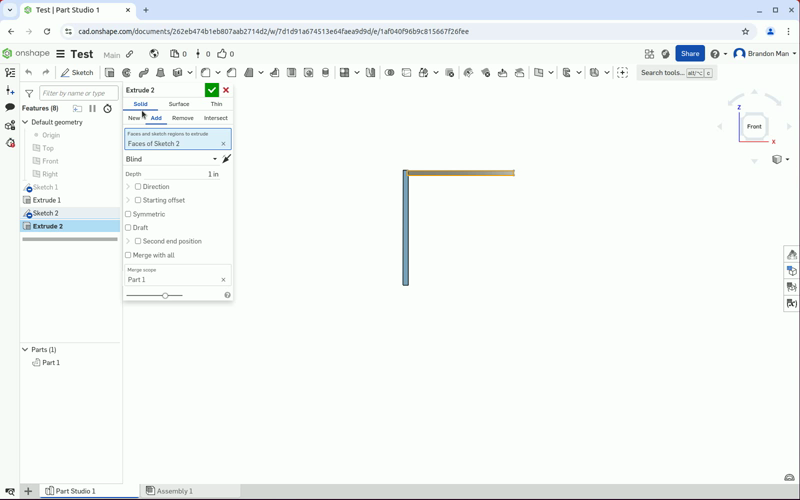
mouse_move(137, 120)
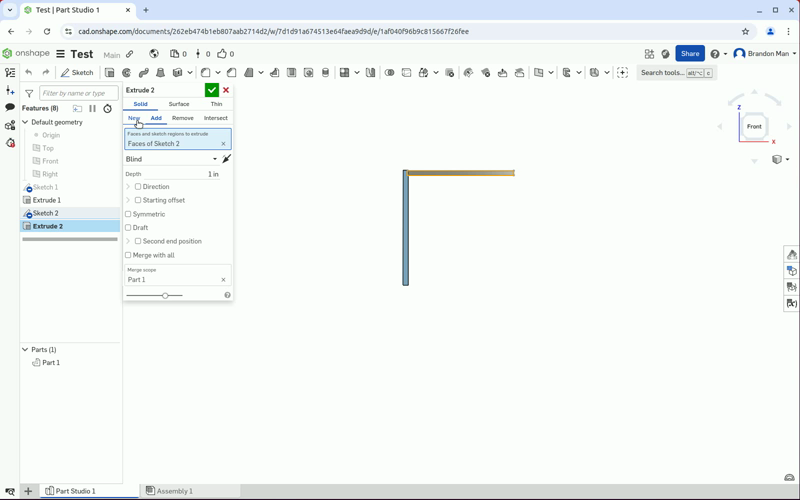
click(137, 120)
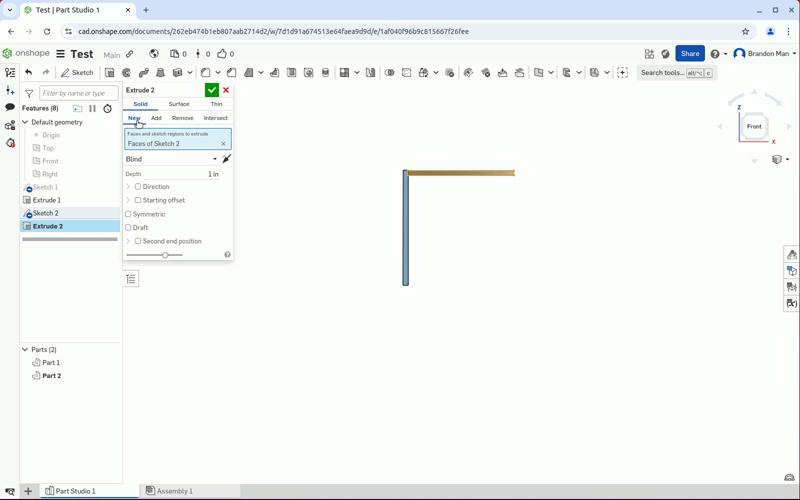
key(tab, 4)
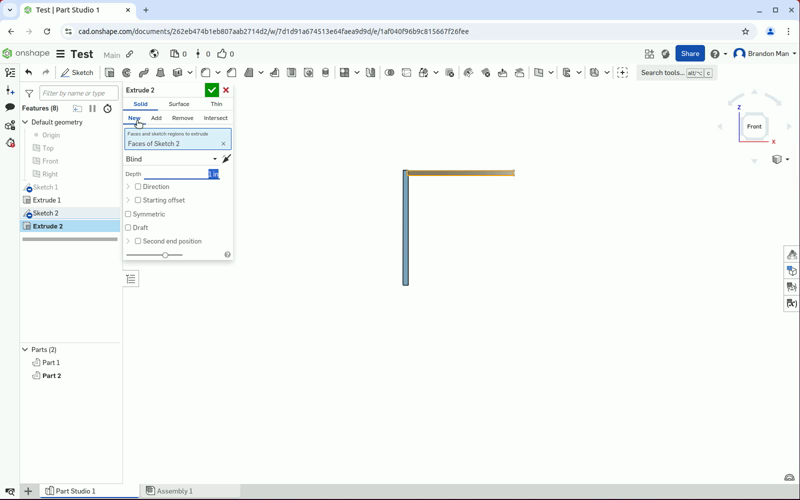
text(15.405)
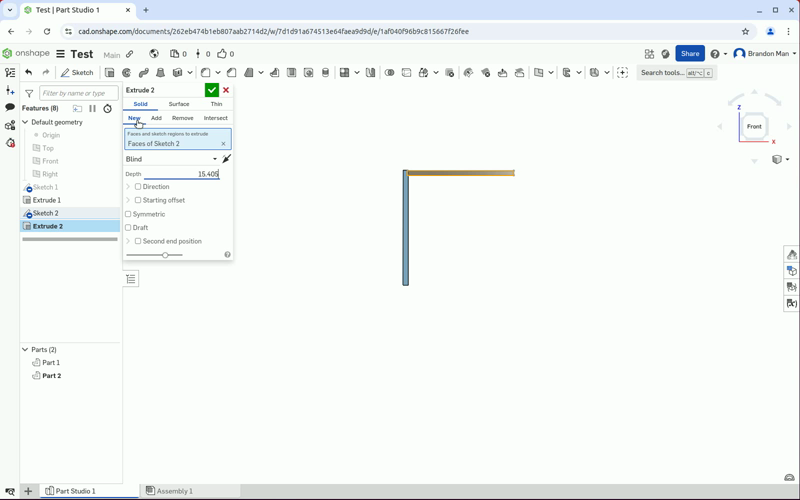
key(enter)
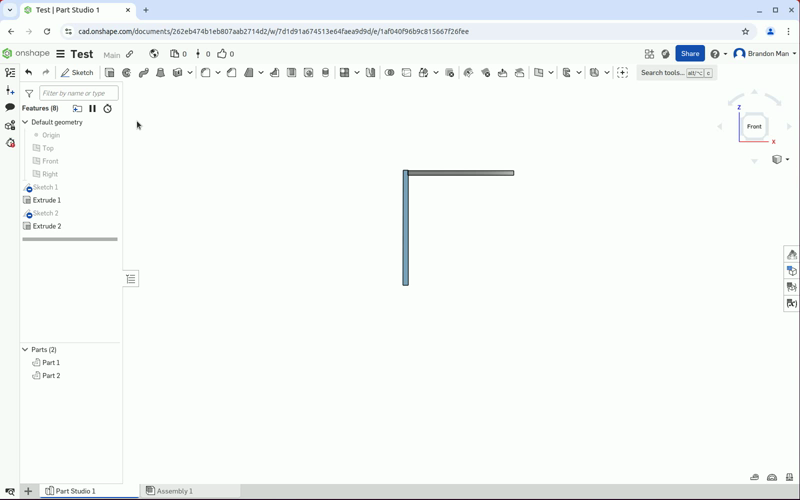
key(shift+h)
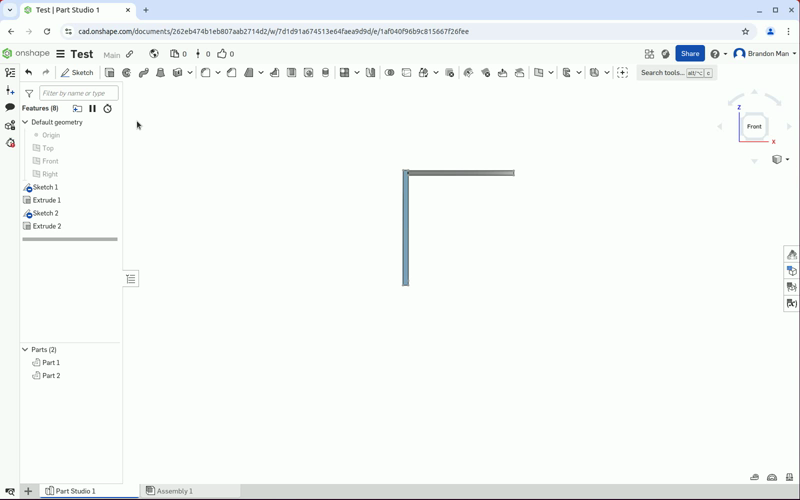
key(shift+h)
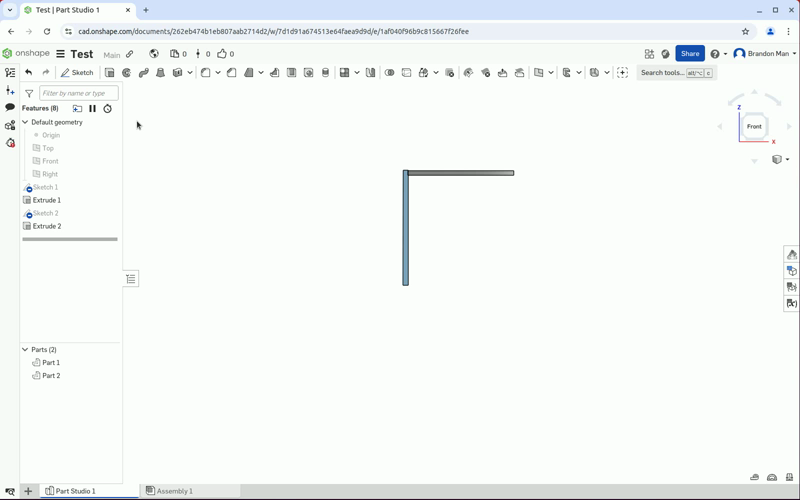
mouse_move(73, 189)
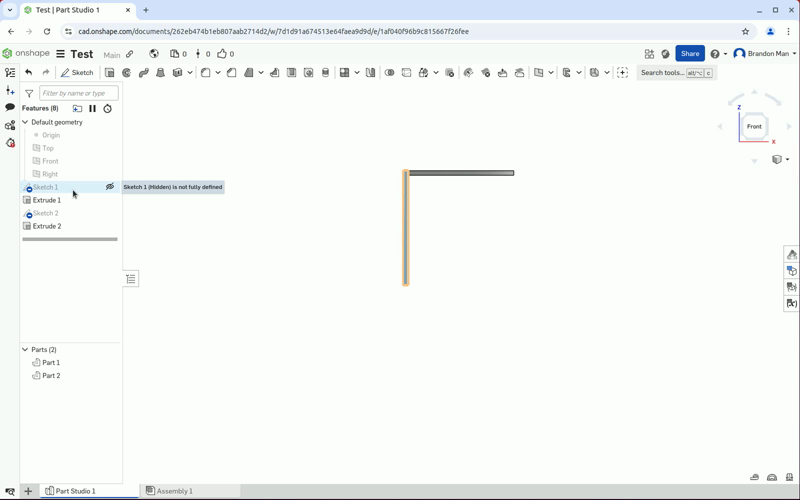
click(73, 189)
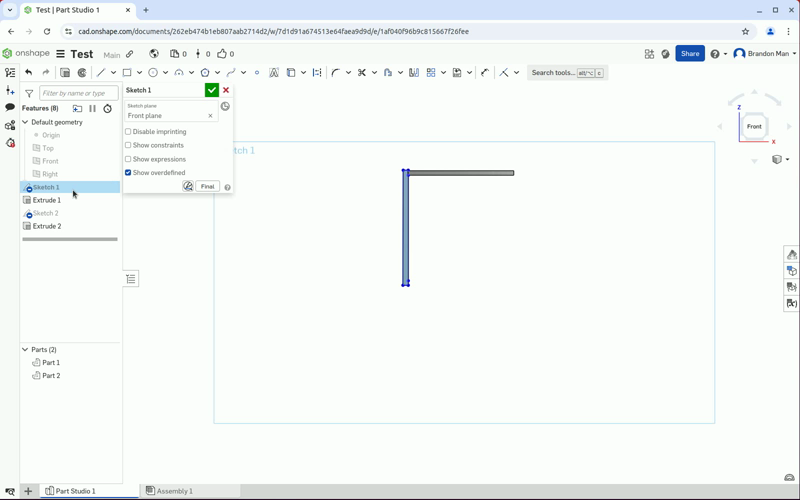
mouse_move(229, 92)
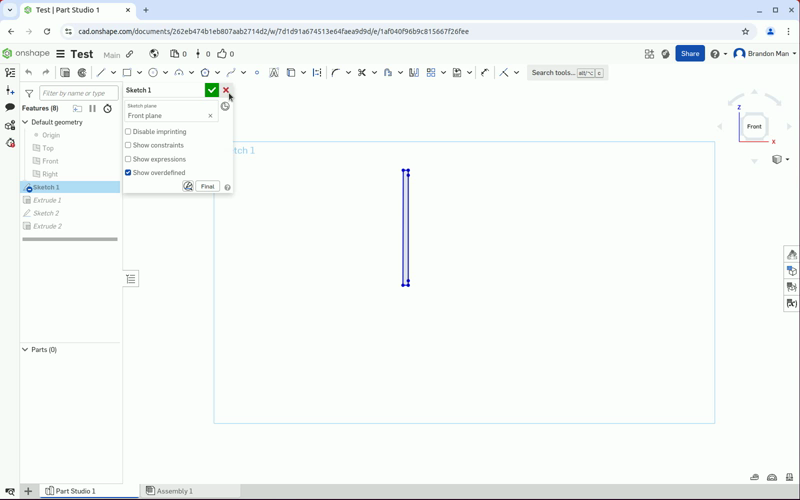
click(229, 92)
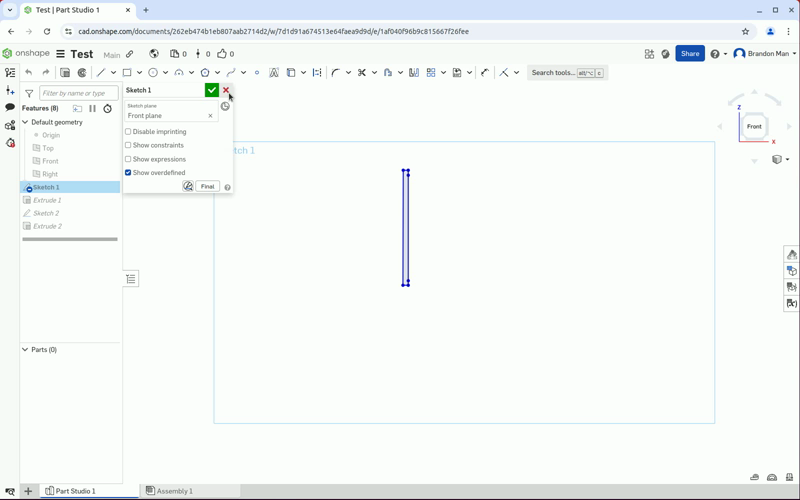
key(shift+s)
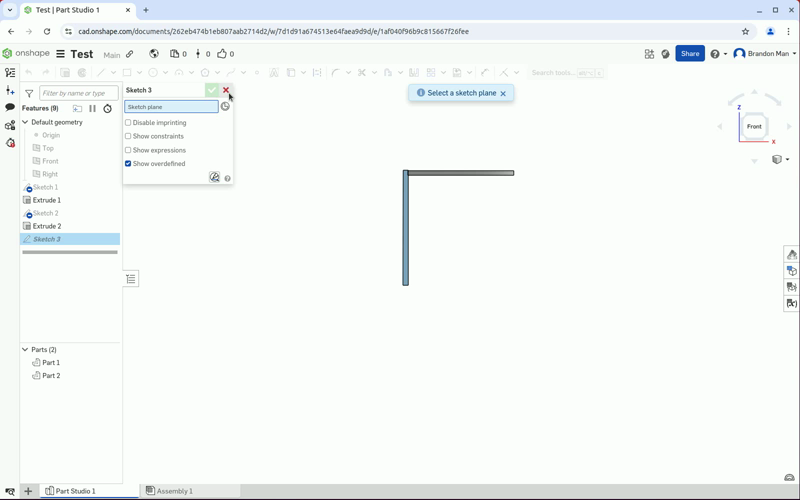
mouse_move(73, 163)
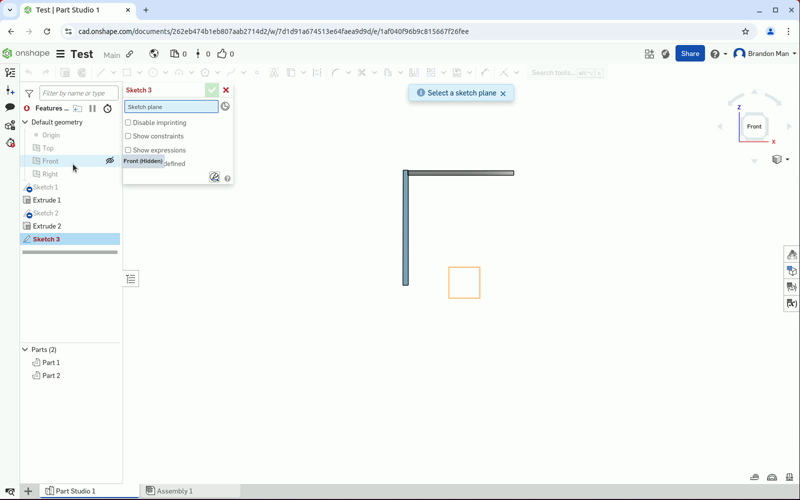
click(73, 163)
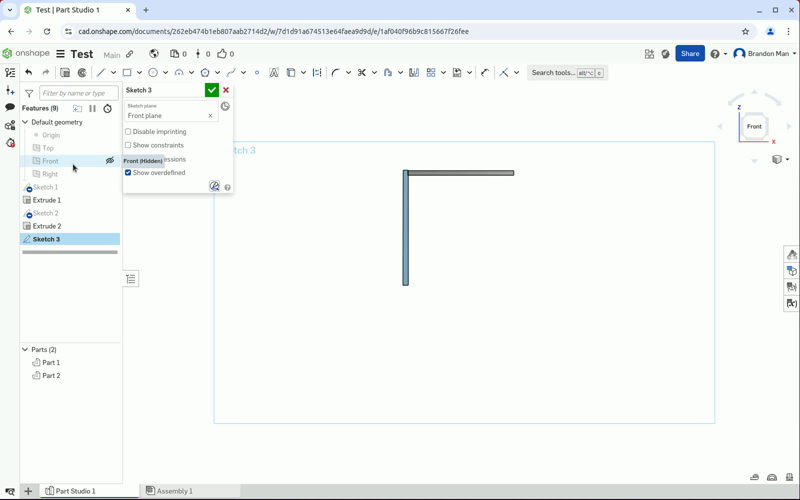
mouse_move(73, 352)
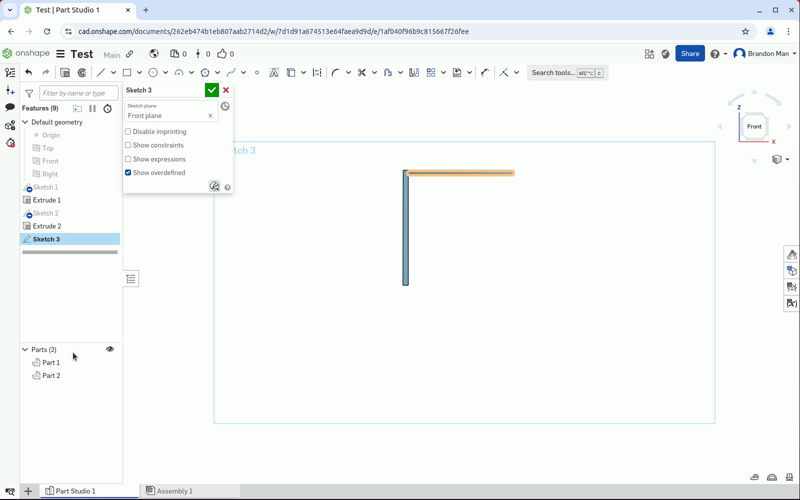
key(y)
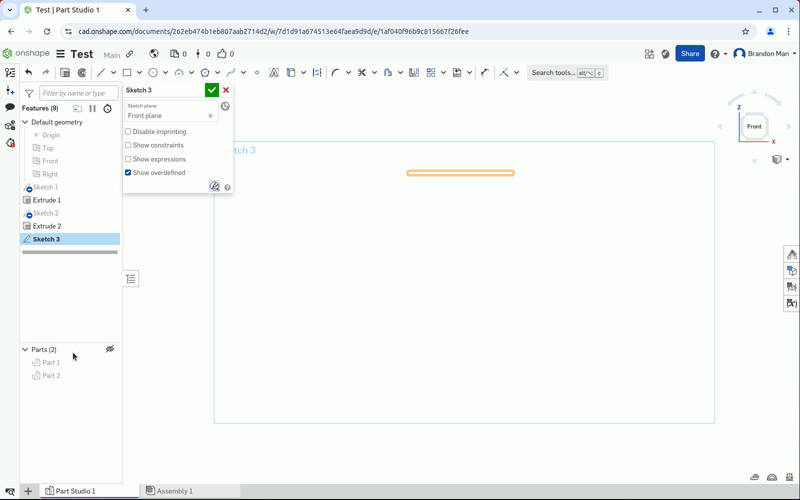
key(l)
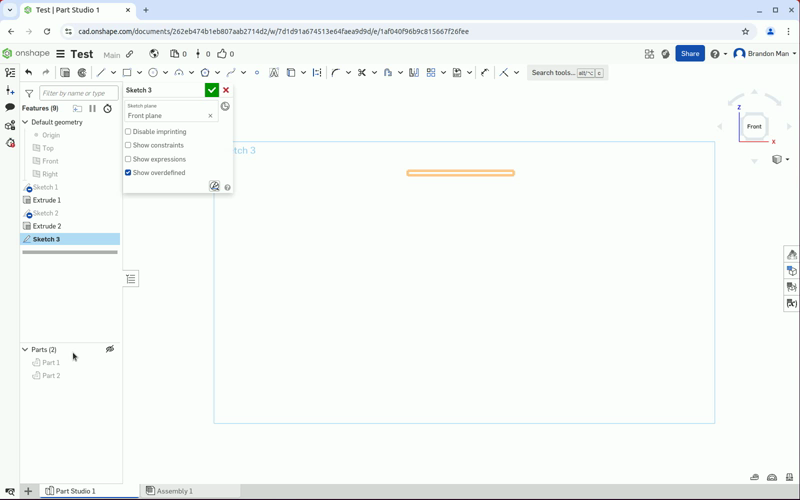
key_down(shift)
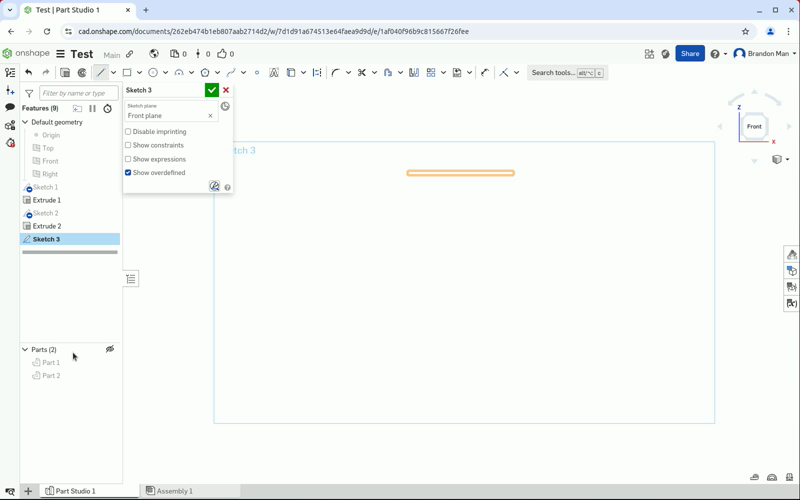
mouse_move(513, 285)
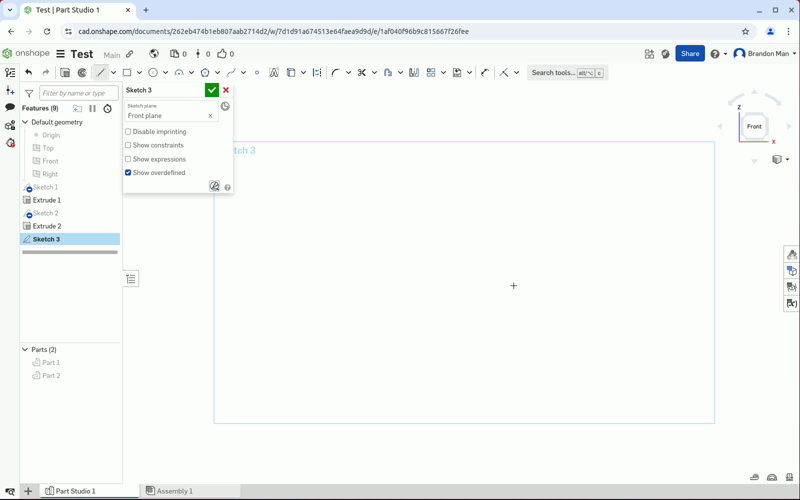
click(513, 285)
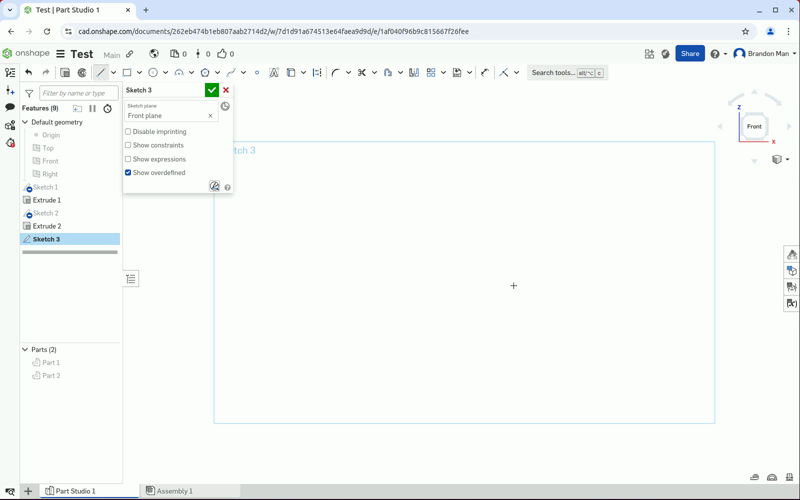
key_up(shift)
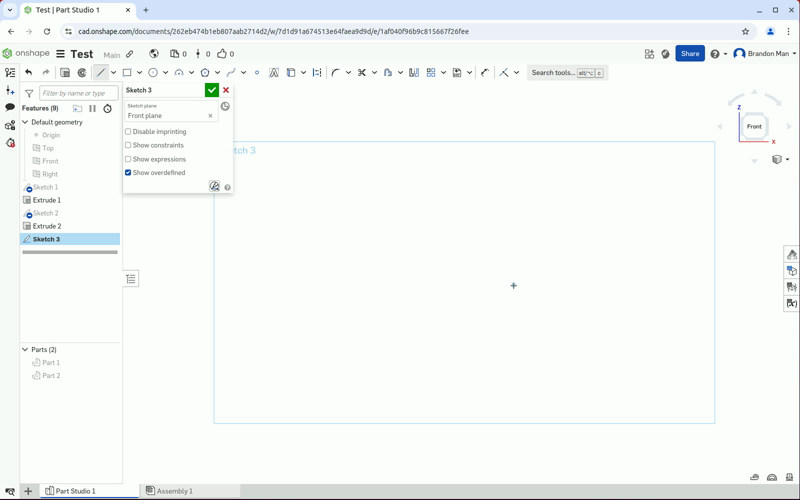
key_down(shift)
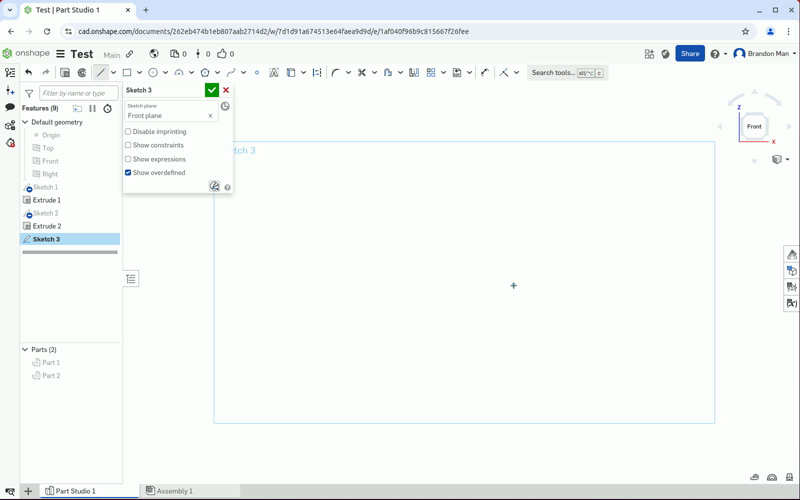
mouse_move(543, 285)
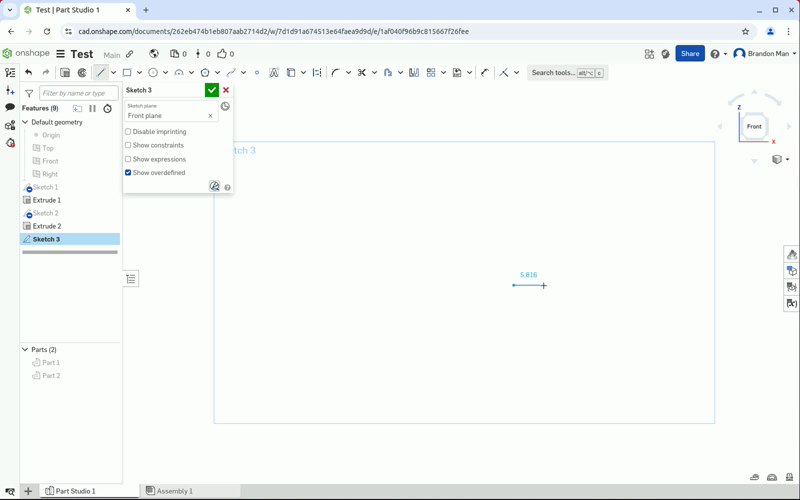
mouse_move(518, 285)
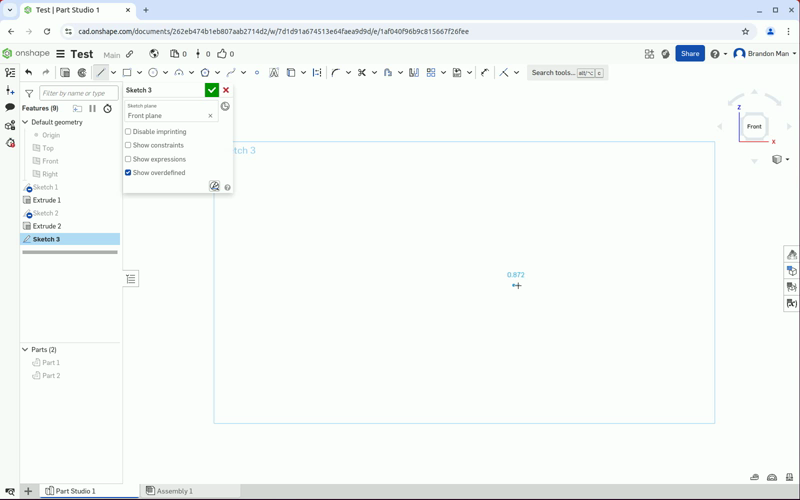
scroll(6)
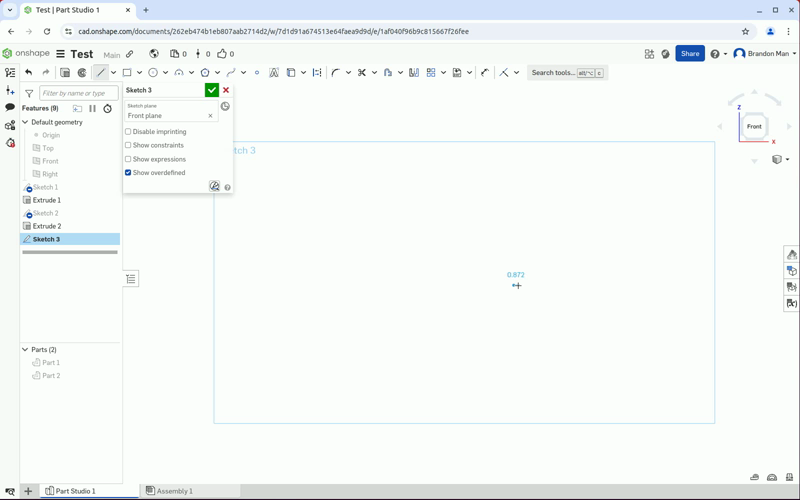
scroll(6)
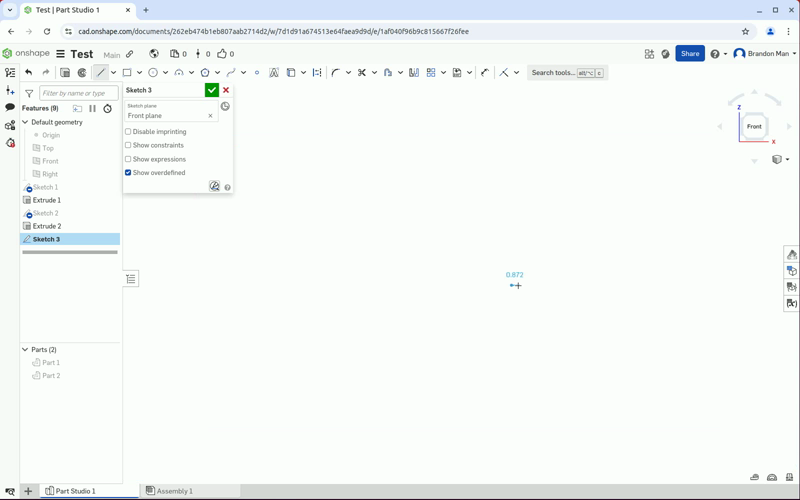
scroll(6)
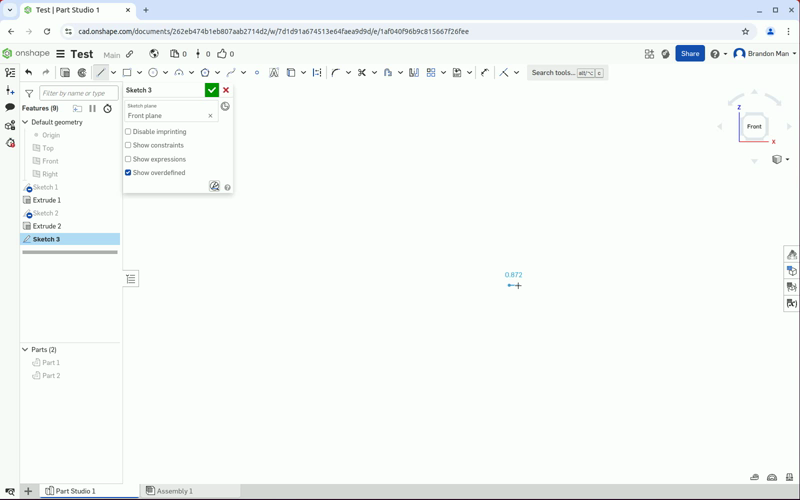
scroll(6)
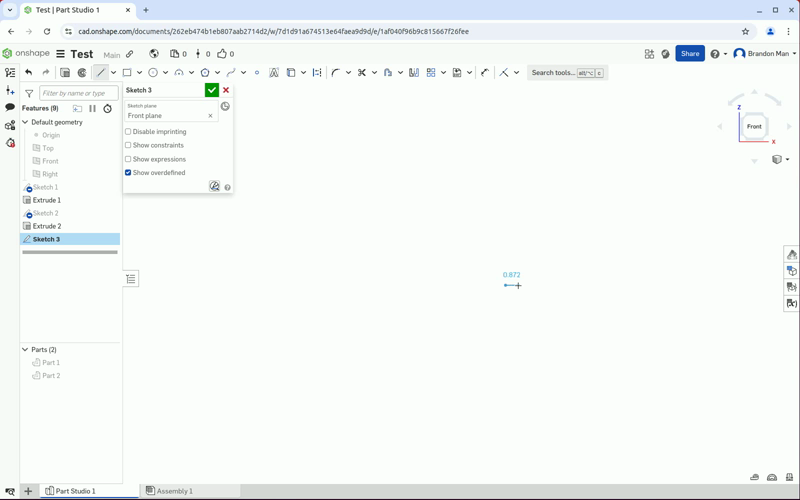
scroll(6)
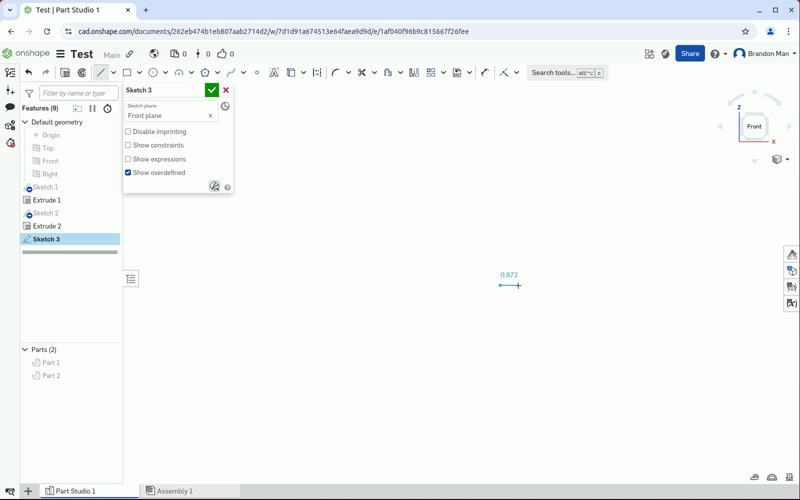
scroll(6)
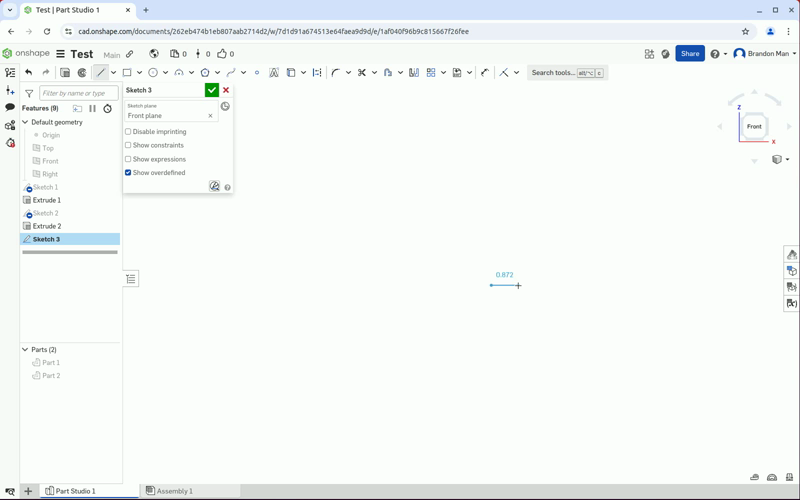
scroll(6)
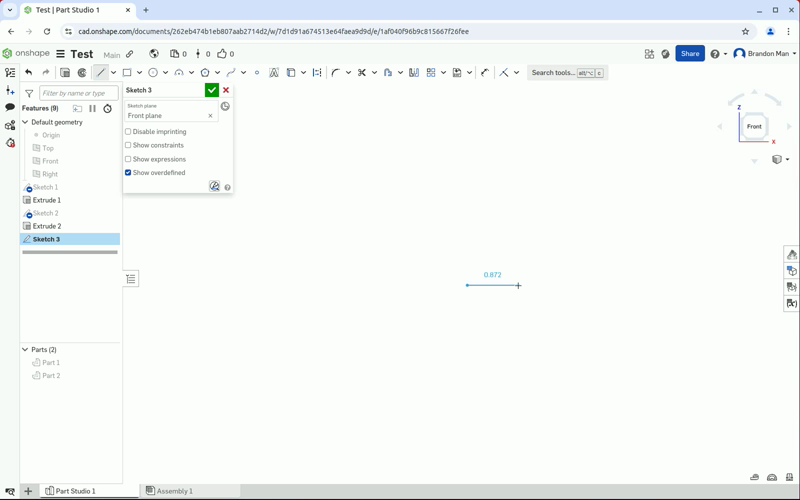
click(518, 285)
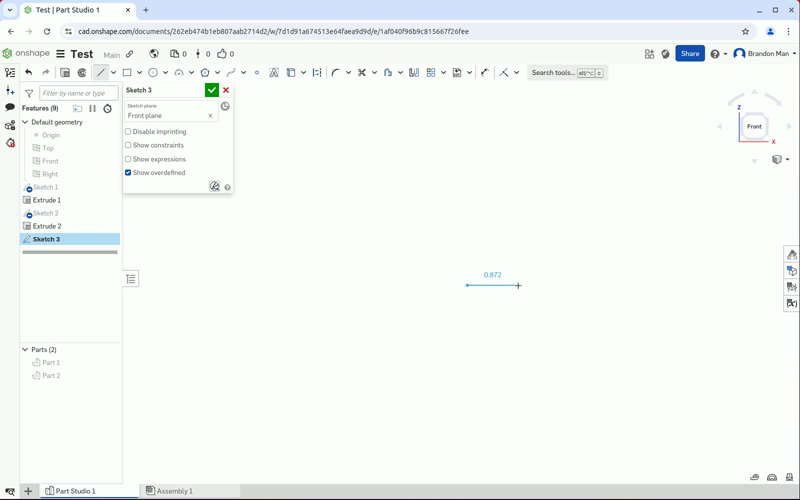
scroll(-6)
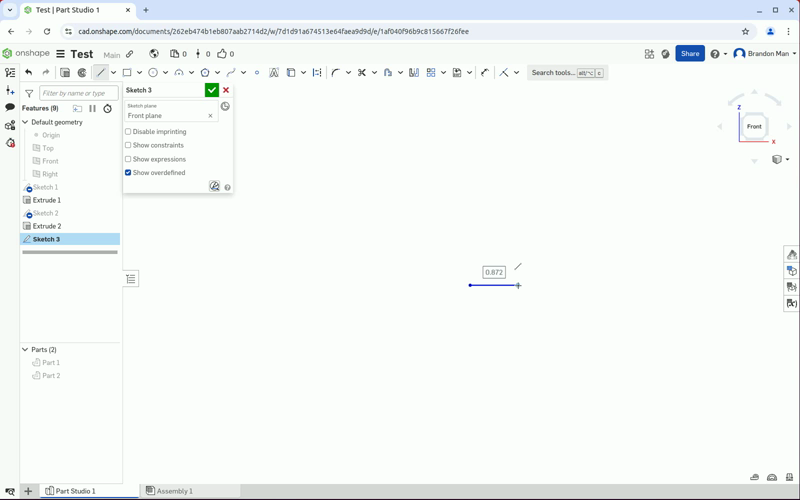
scroll(-6)
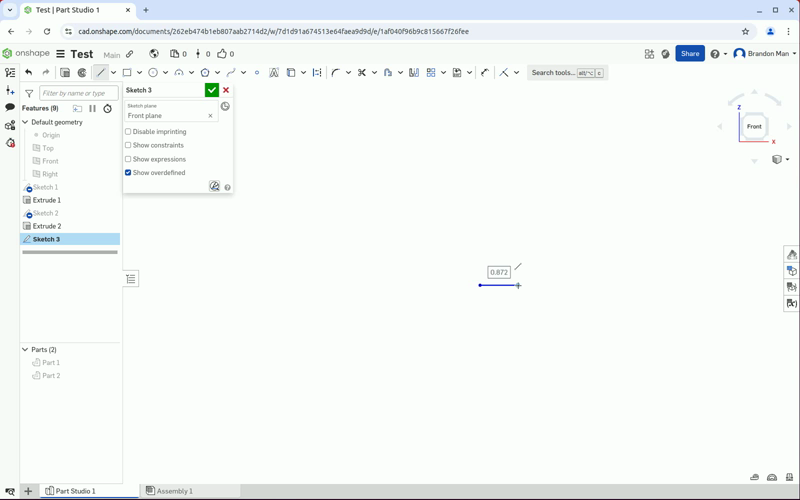
scroll(-6)
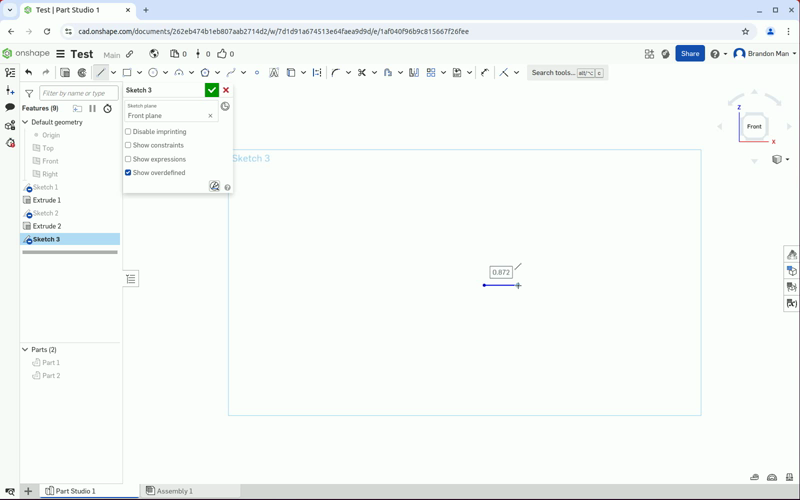
scroll(-6)
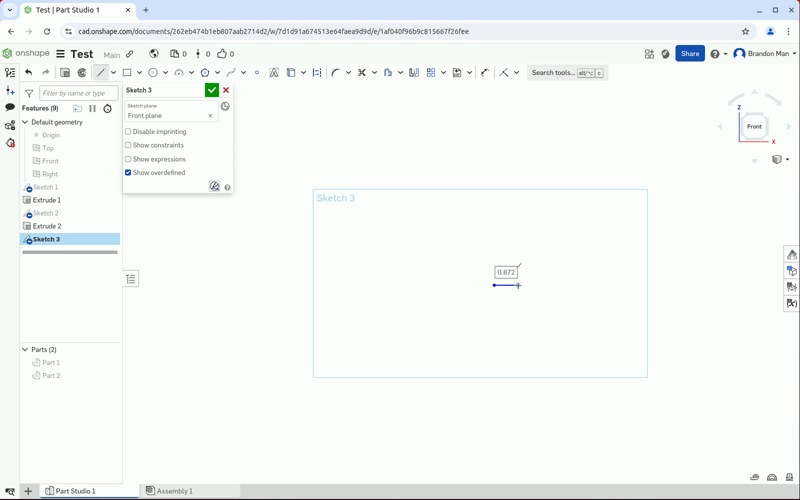
scroll(-6)
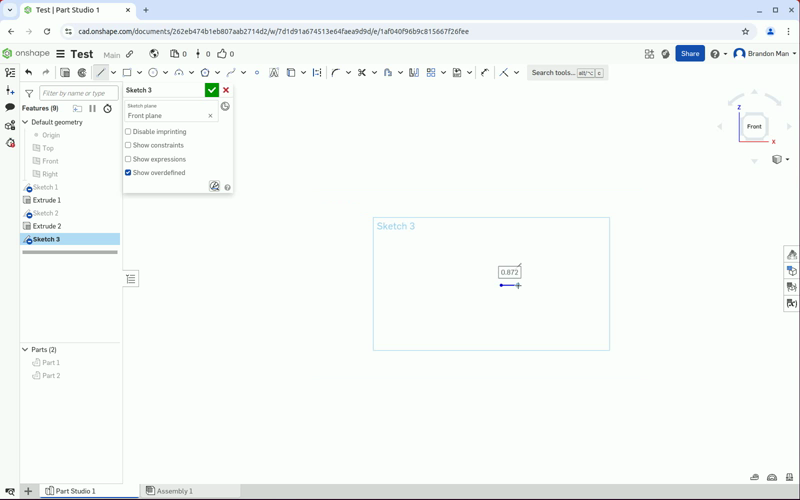
scroll(-6)
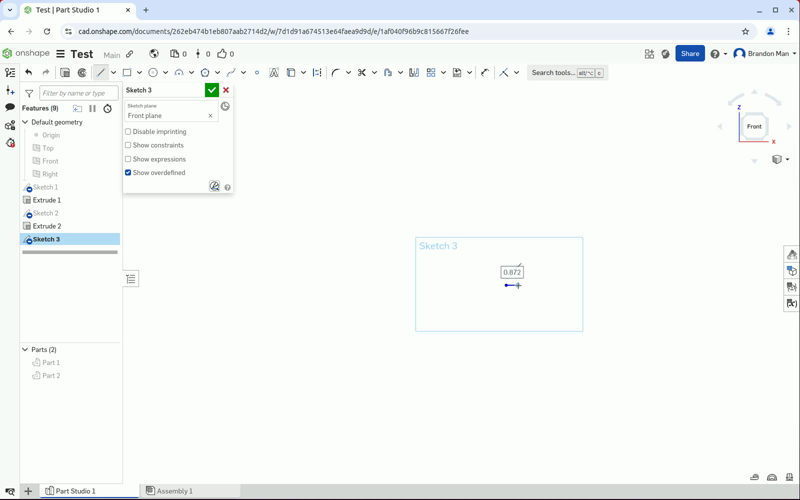
scroll(-6)
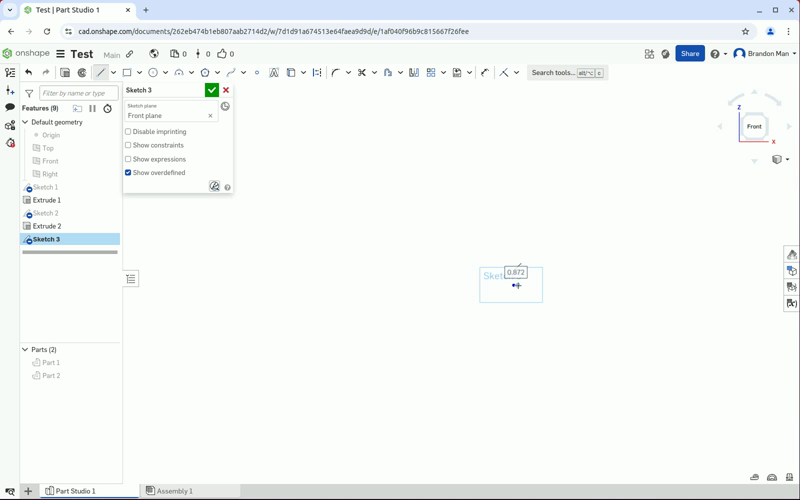
key_up(shift)
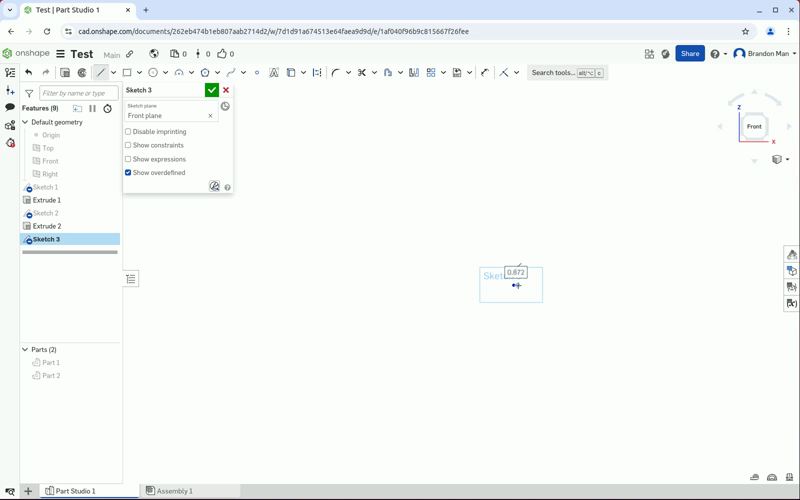
key_down(shift)
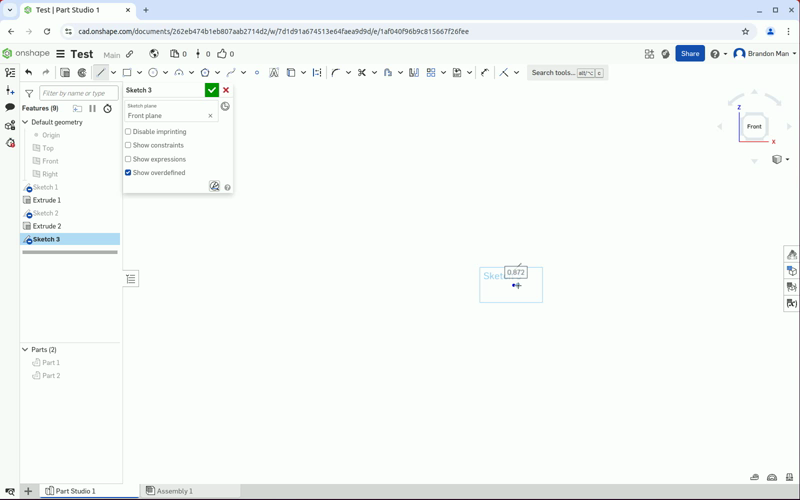
mouse_move(518, 170)
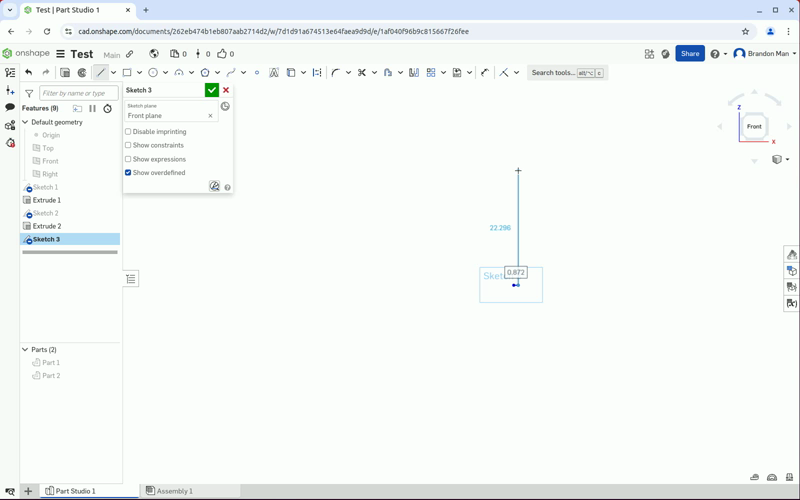
click(518, 170)
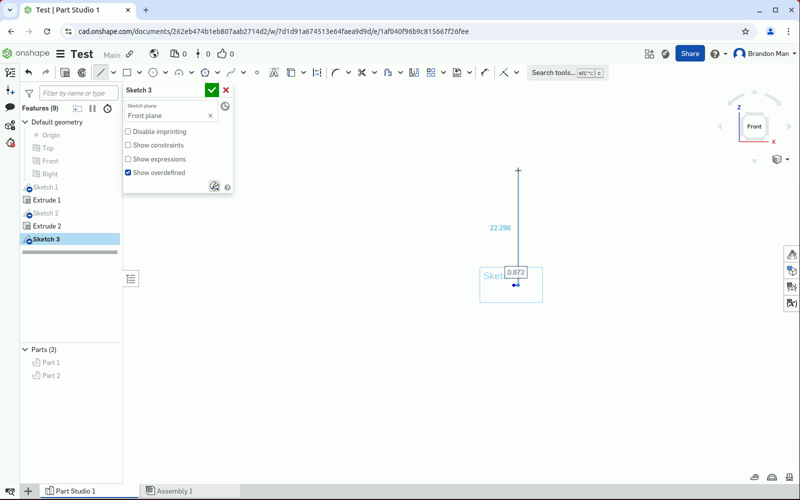
key_up(shift)
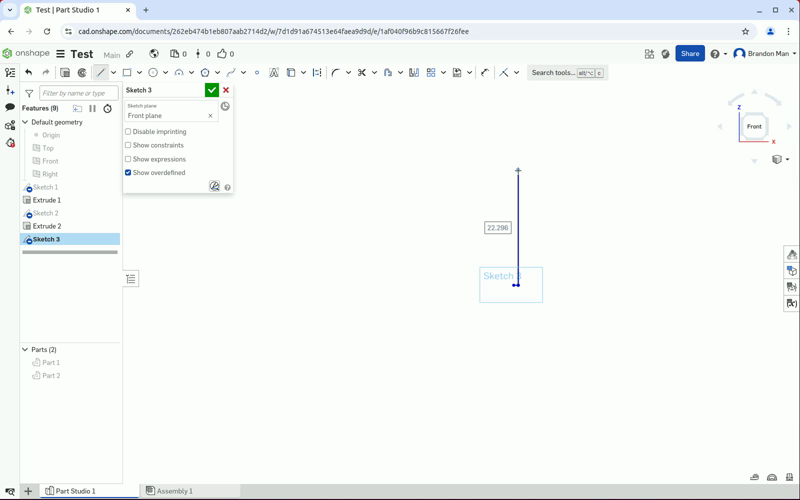
key_down(shift)
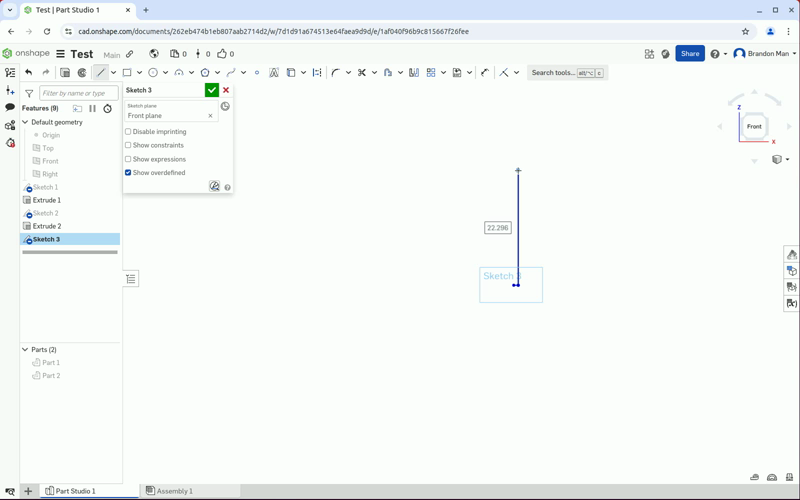
mouse_move(548, 170)
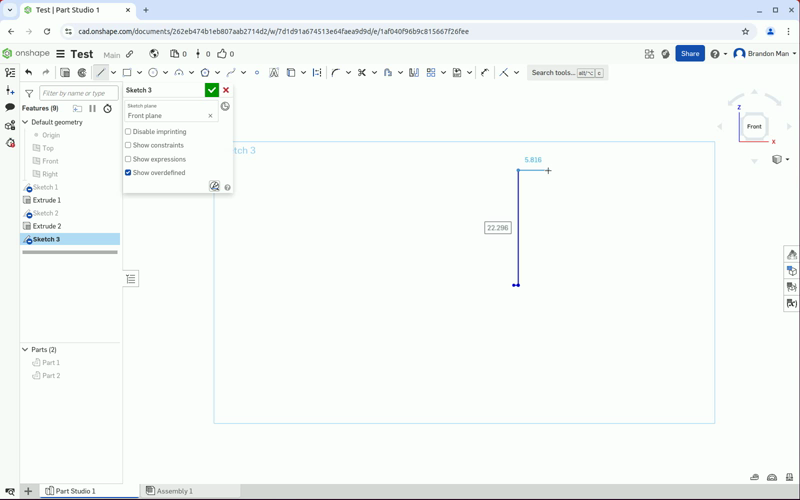
mouse_move(513, 170)
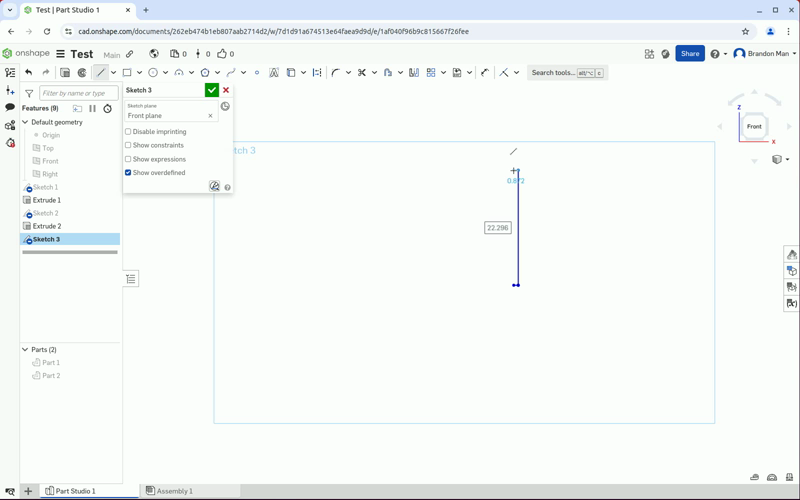
scroll(6)
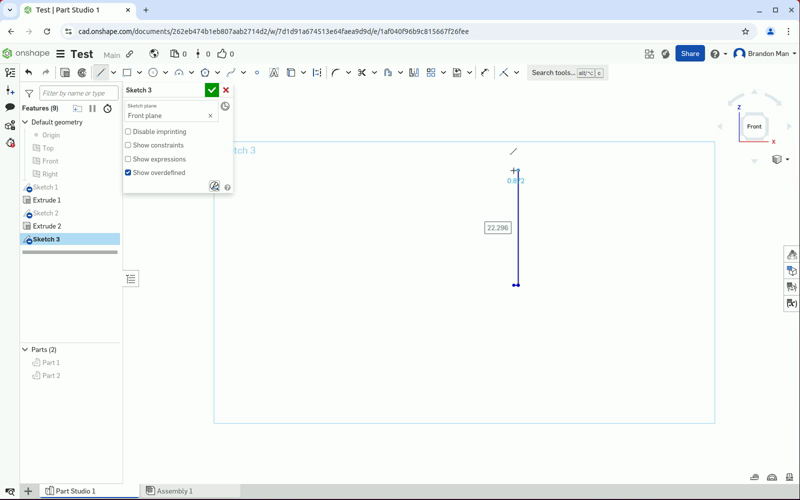
scroll(6)
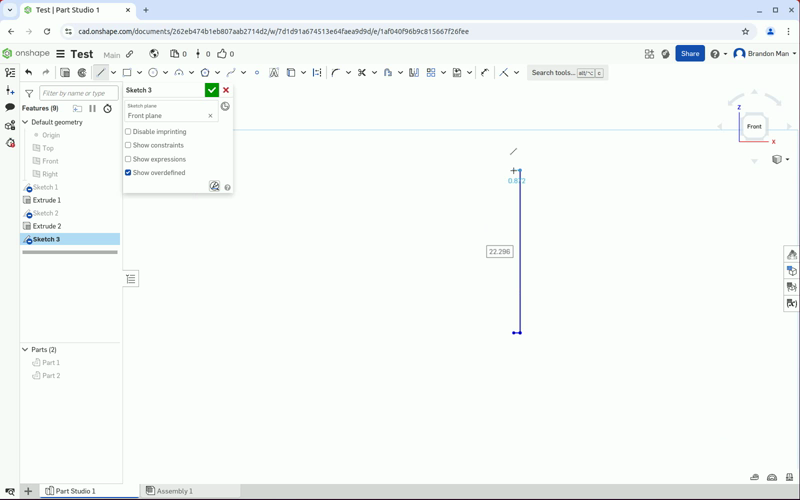
scroll(6)
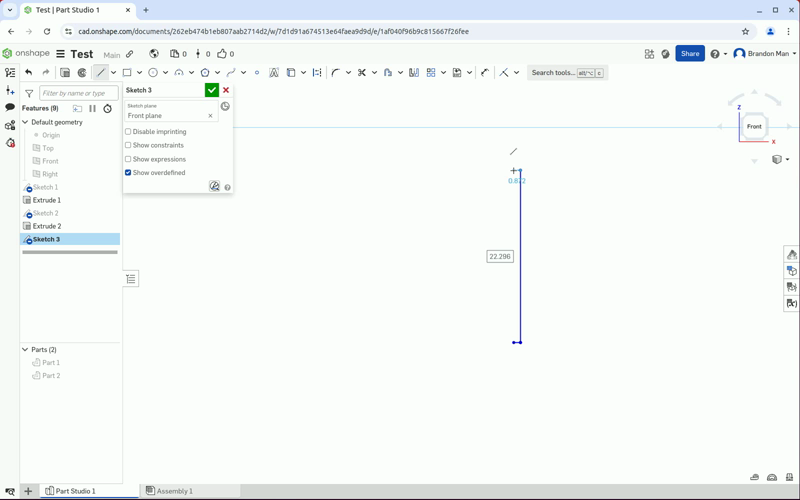
scroll(6)
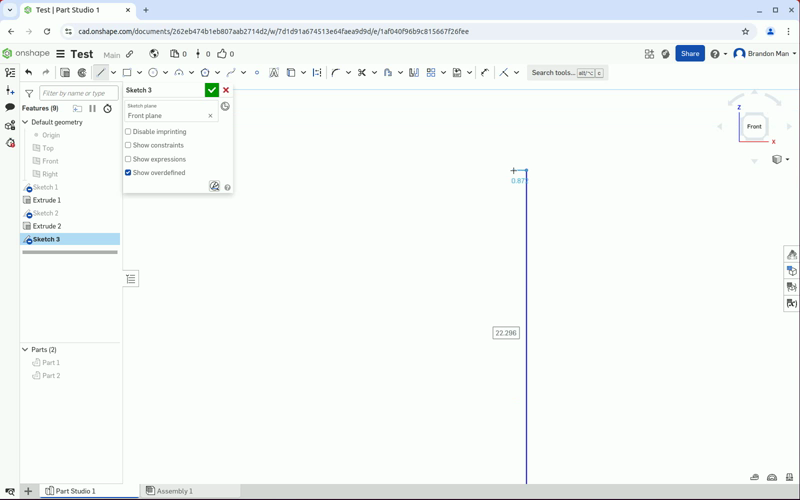
scroll(6)
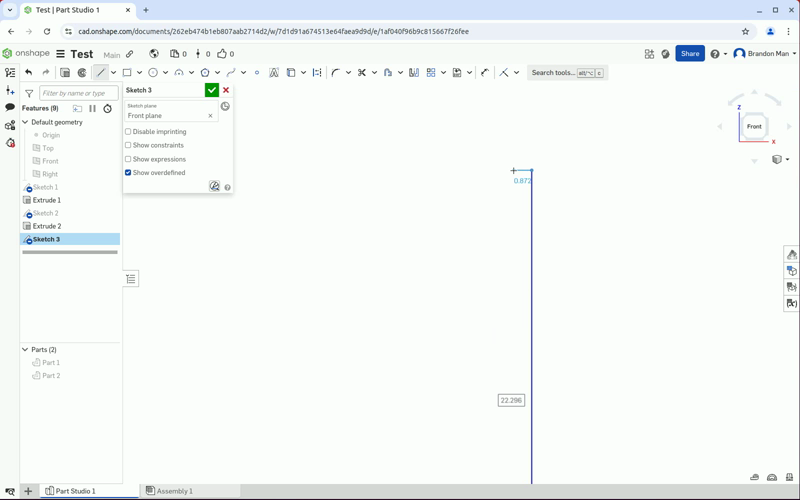
scroll(6)
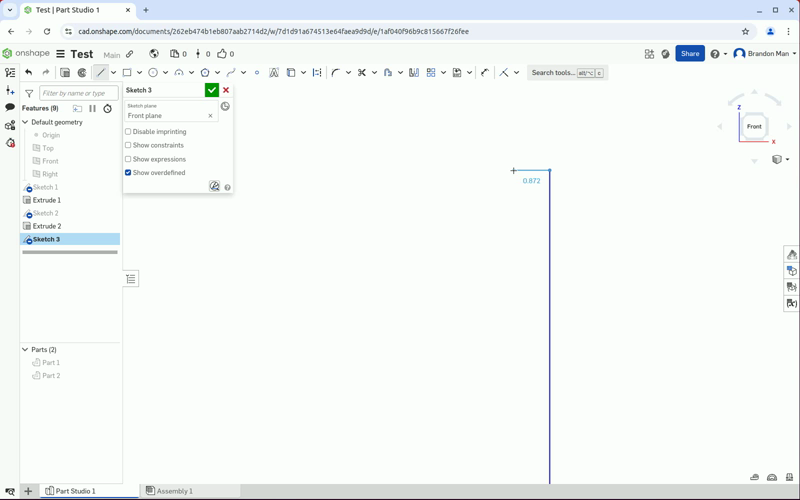
scroll(6)
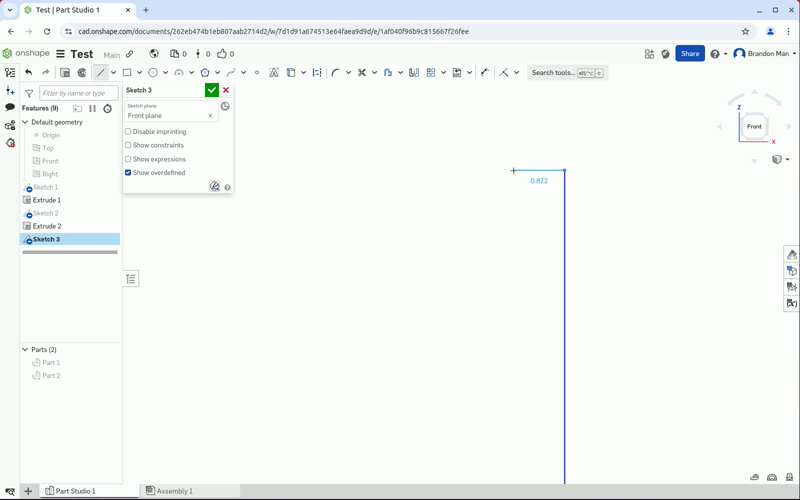
click(513, 170)
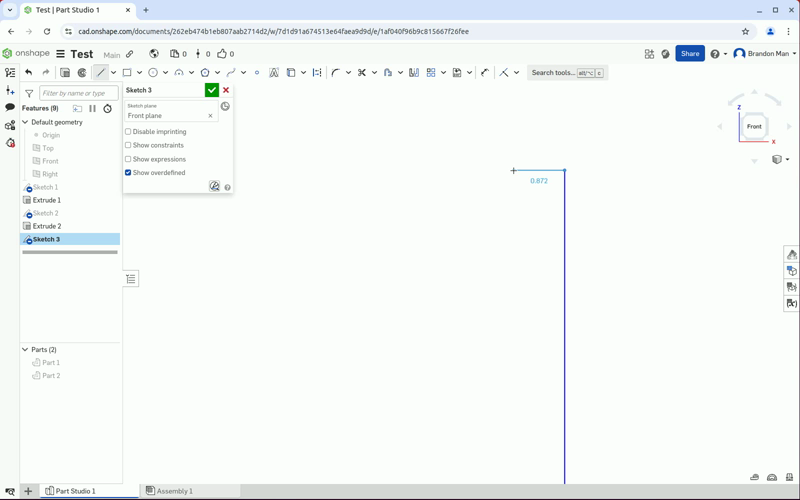
scroll(-6)
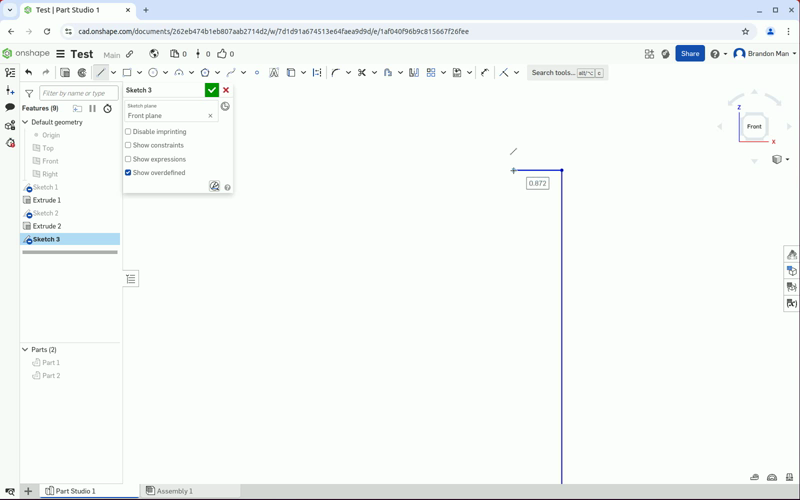
scroll(-6)
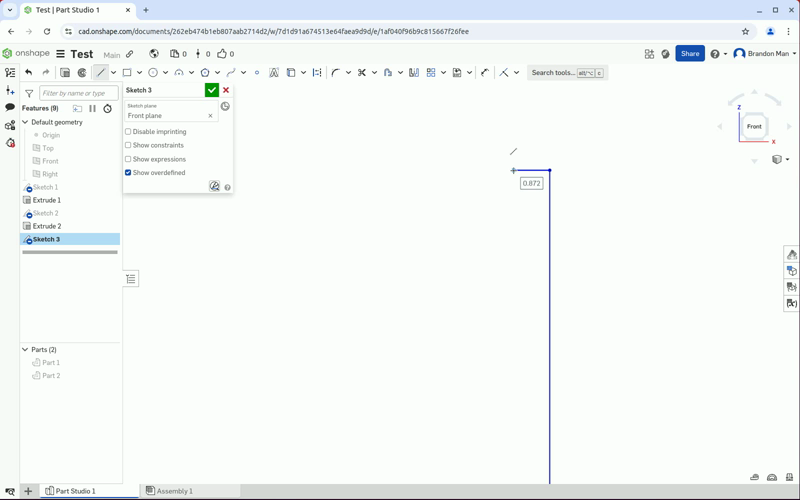
scroll(-6)
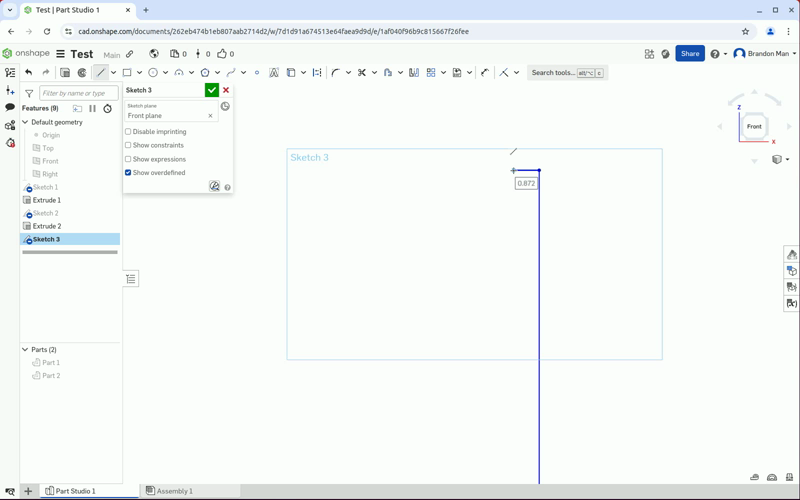
scroll(-6)
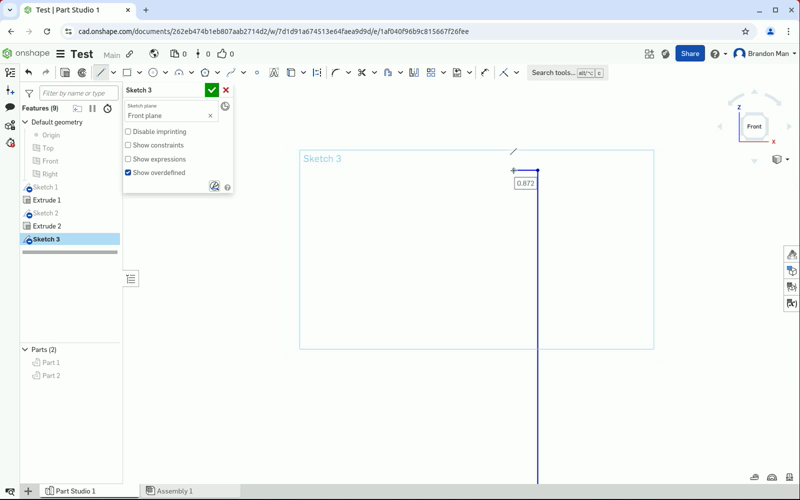
scroll(-6)
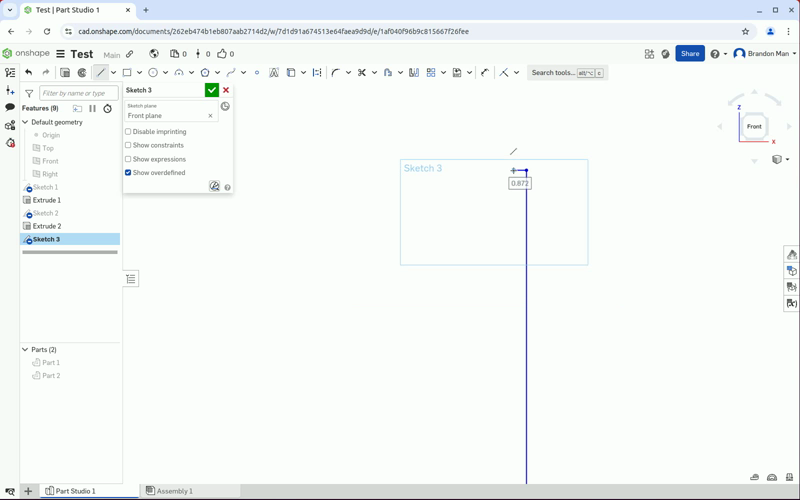
scroll(-6)
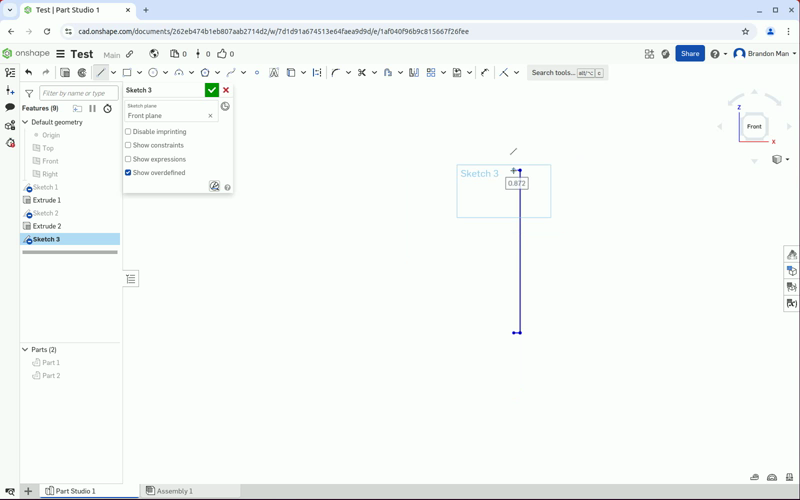
scroll(-6)
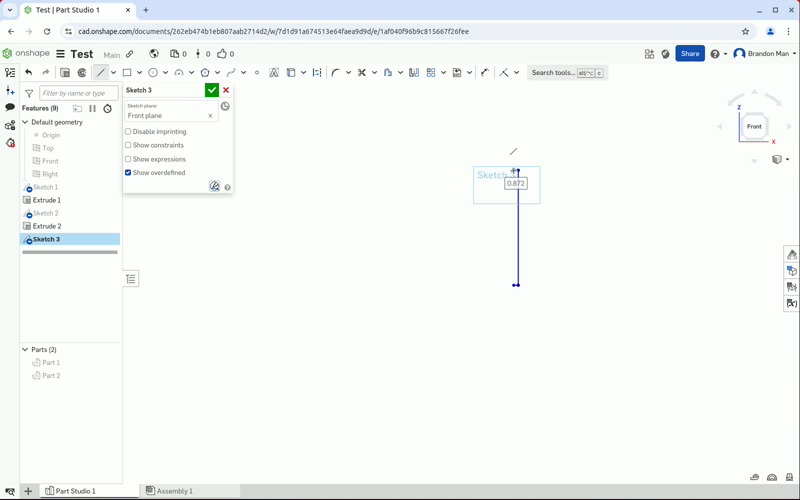
key_up(shift)
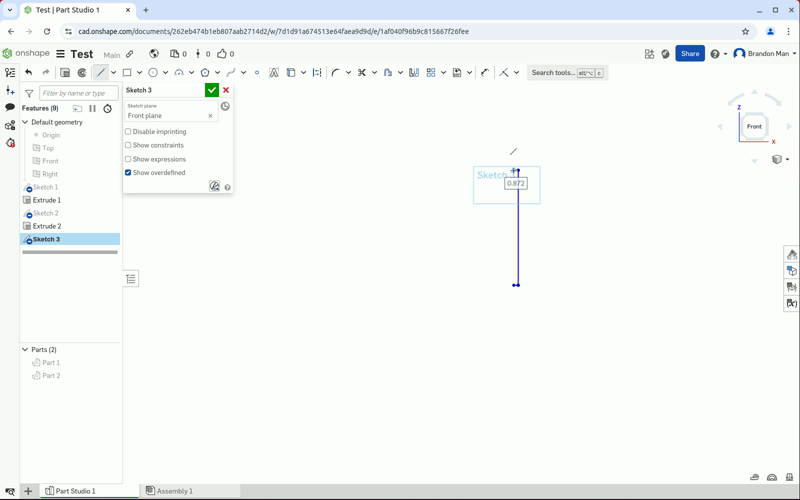
key_down(shift)
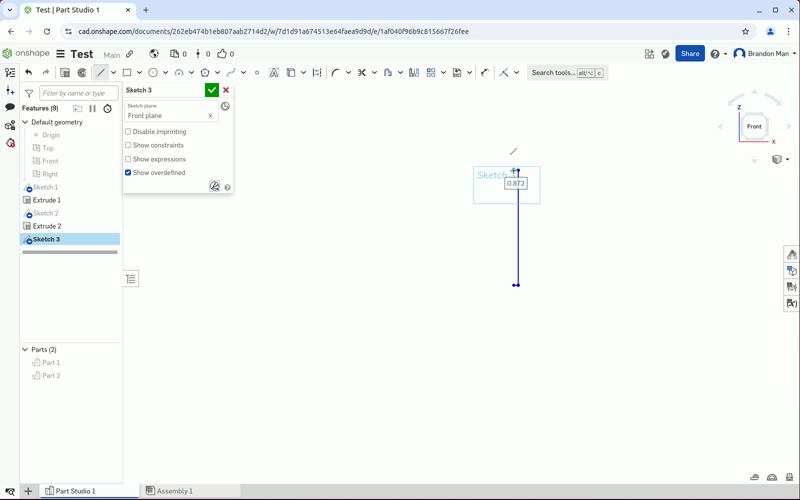
mouse_move(543, 170)
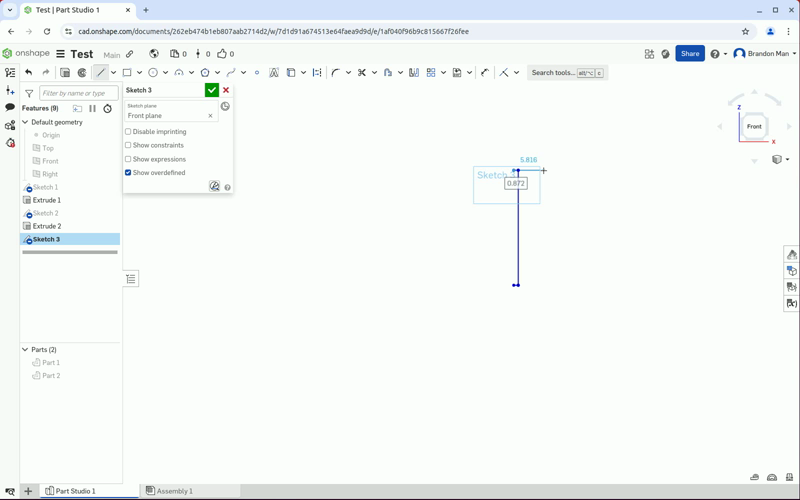
mouse_move(513, 175)
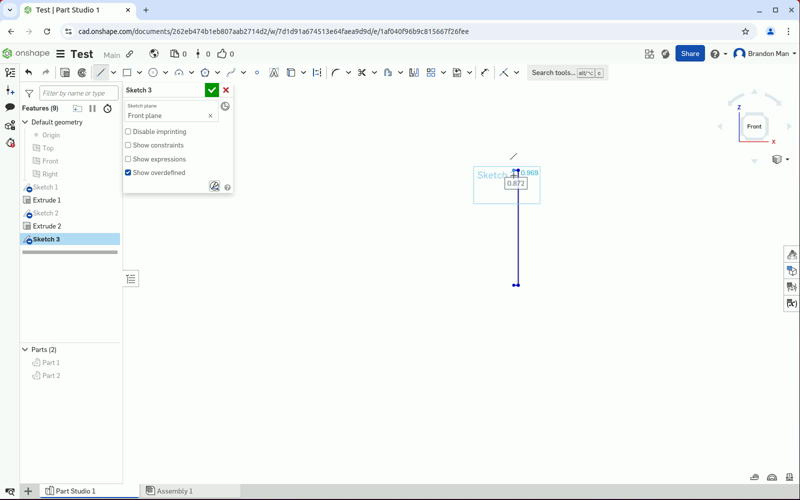
scroll(6)
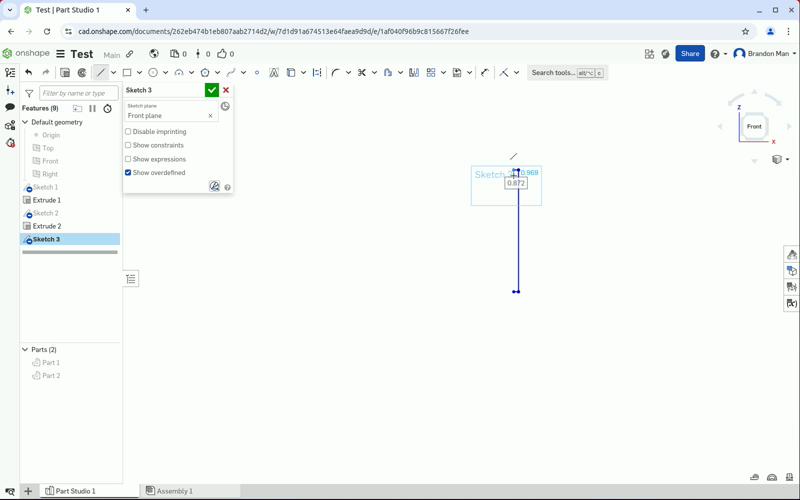
scroll(6)
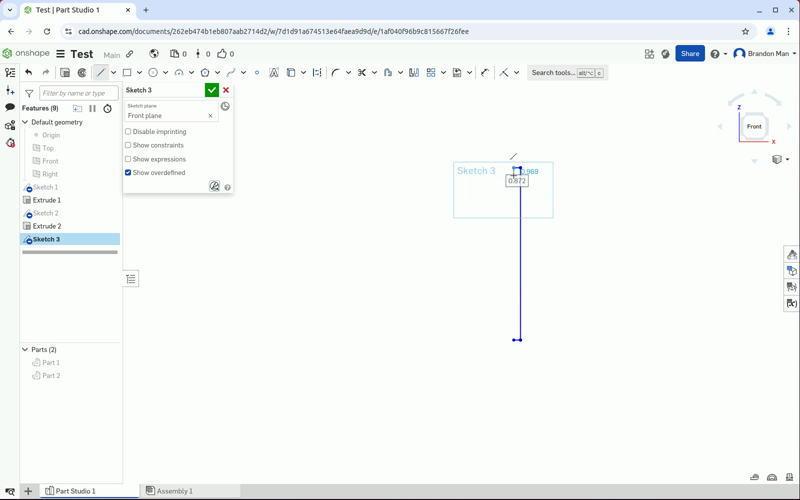
scroll(6)
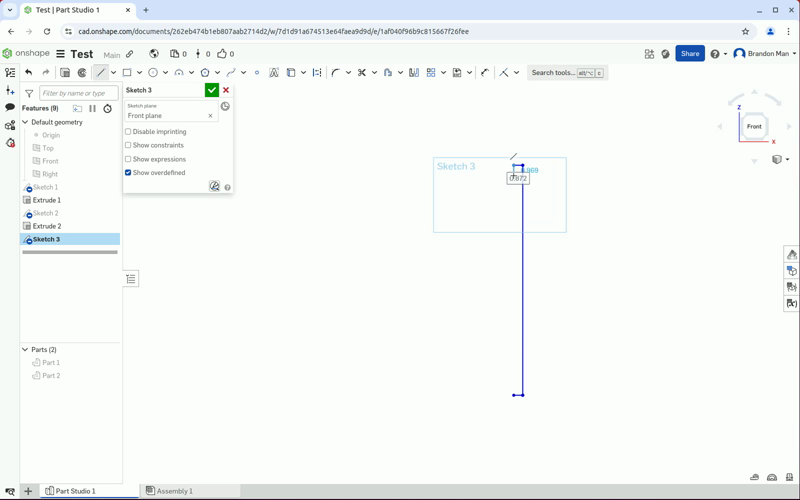
scroll(6)
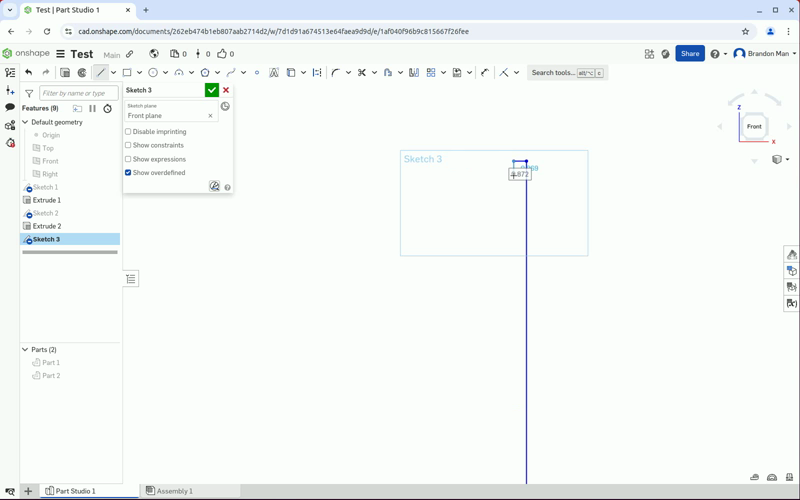
scroll(6)
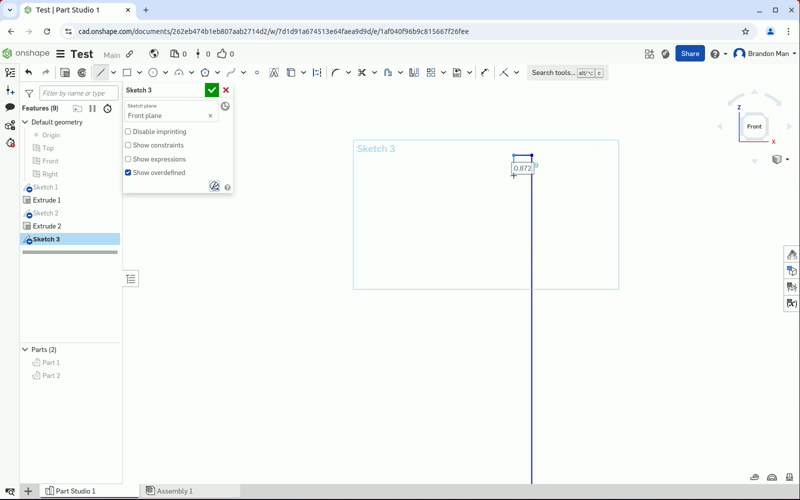
scroll(6)
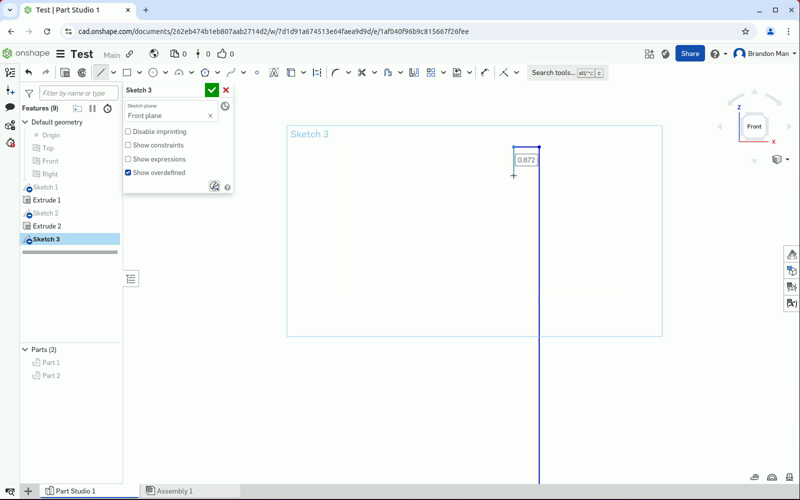
scroll(6)
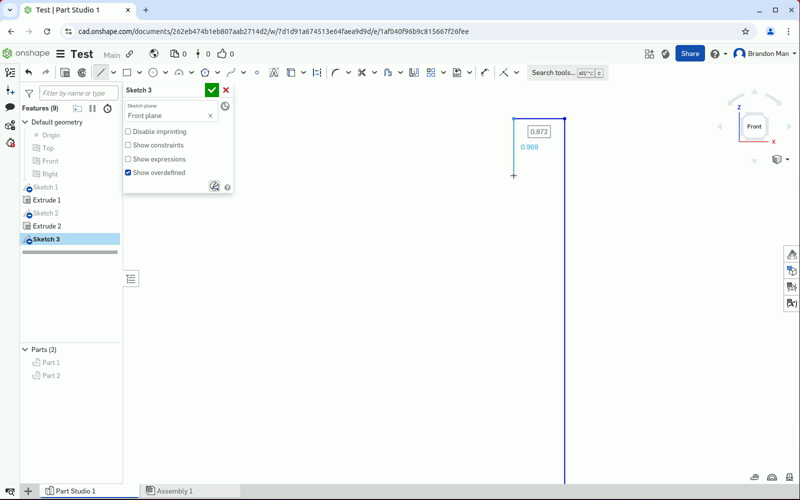
click(513, 175)
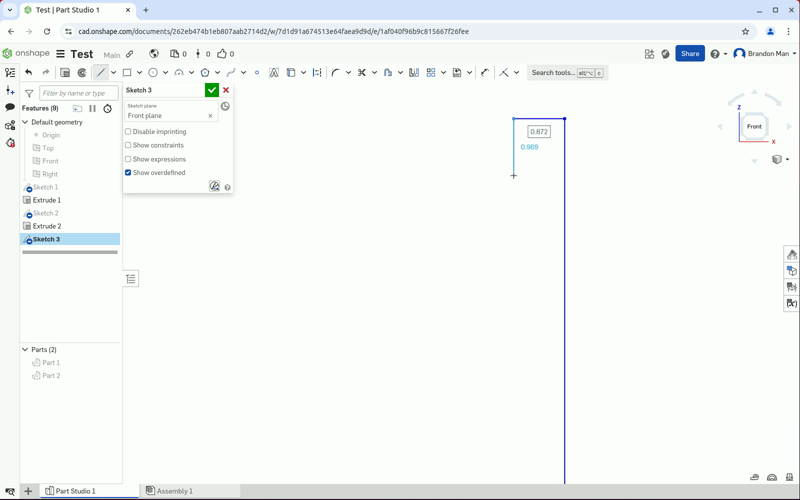
scroll(-6)
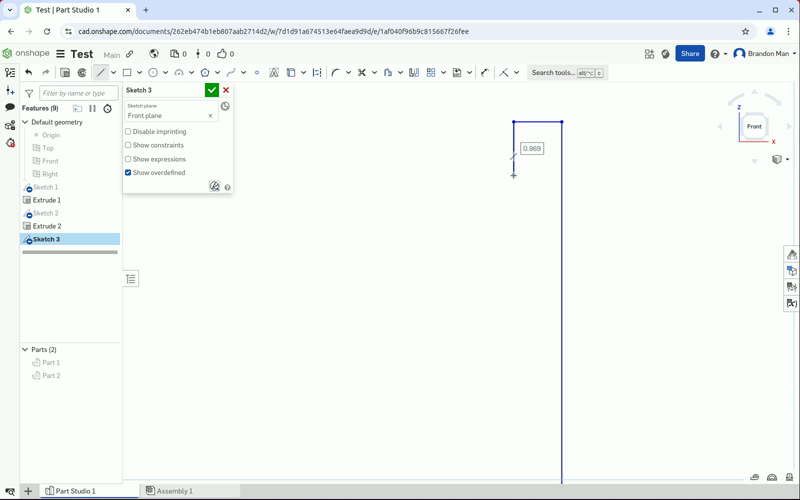
scroll(-6)
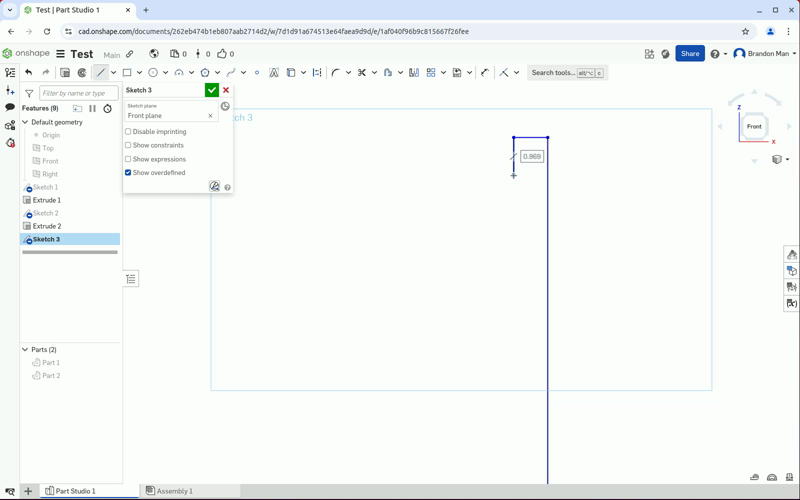
scroll(-6)
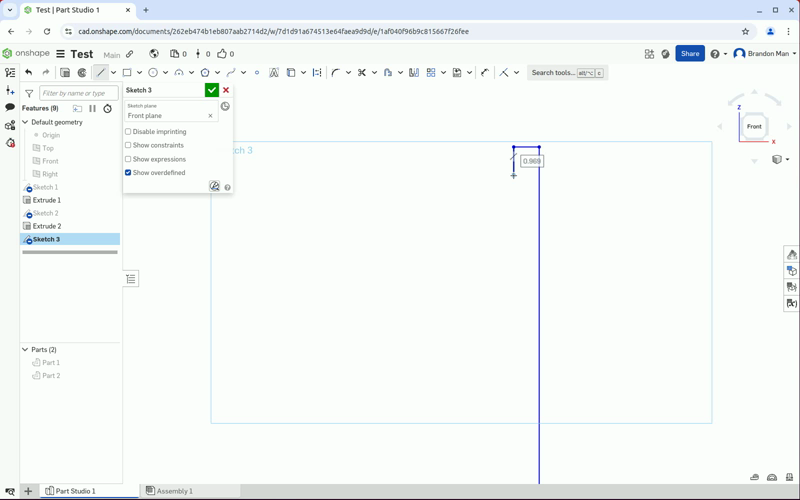
scroll(-6)
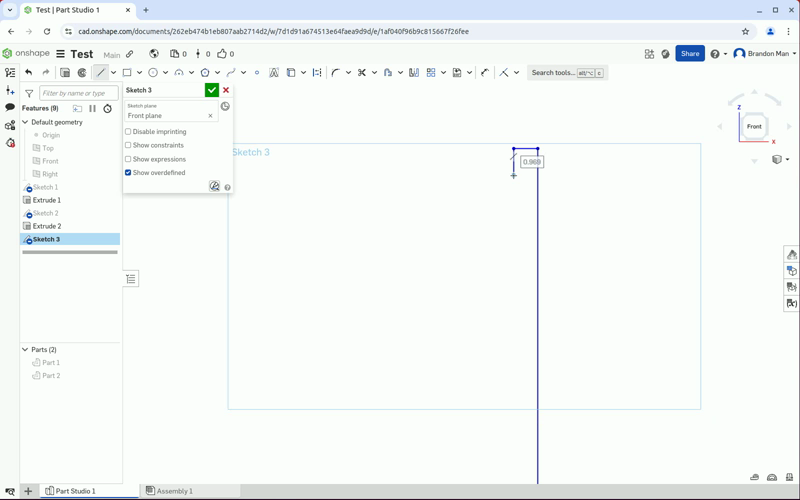
scroll(-6)
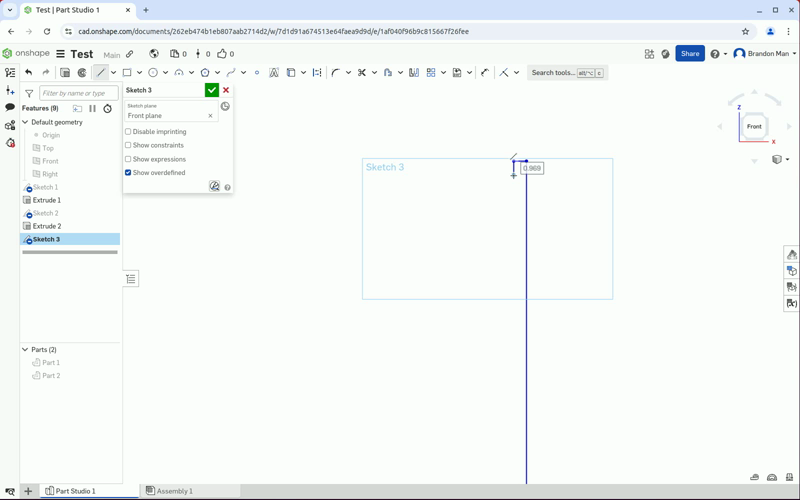
scroll(-6)
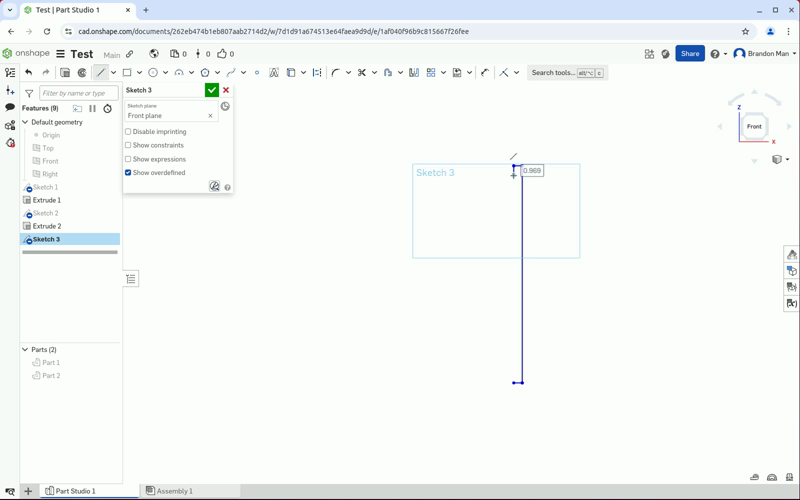
scroll(-6)
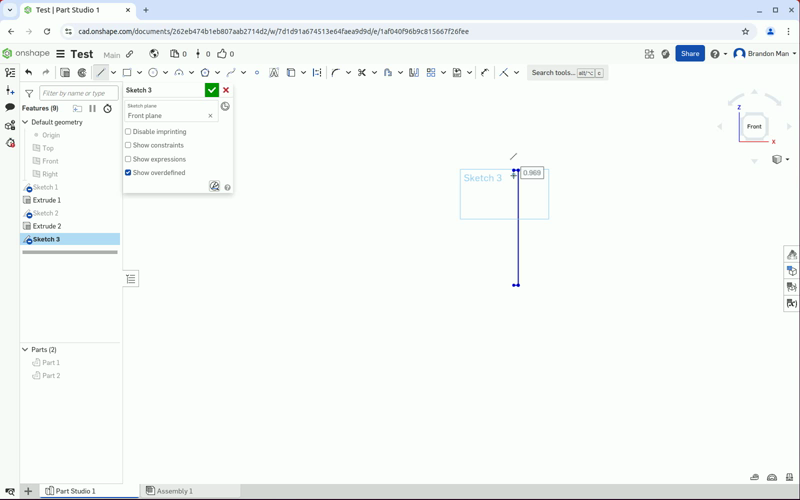
key_up(shift)
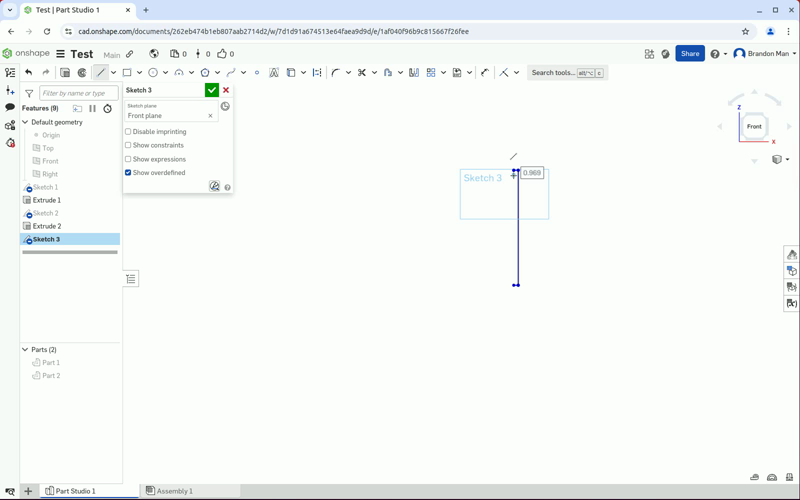
key_down(shift)
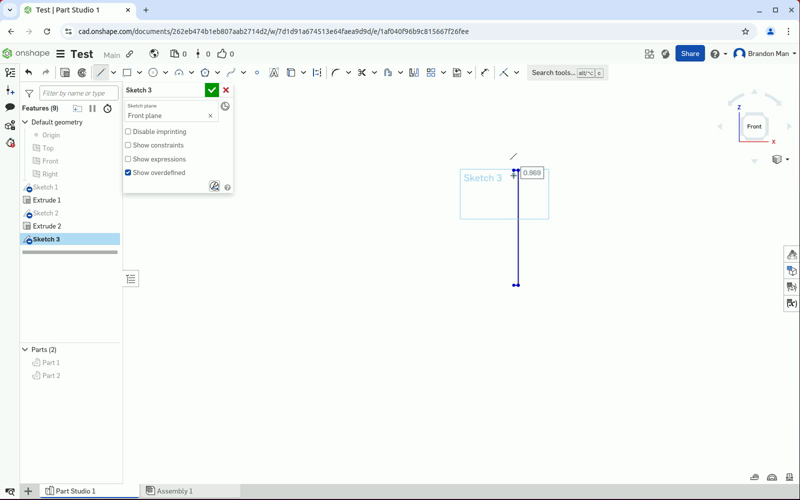
mouse_move(513, 280)
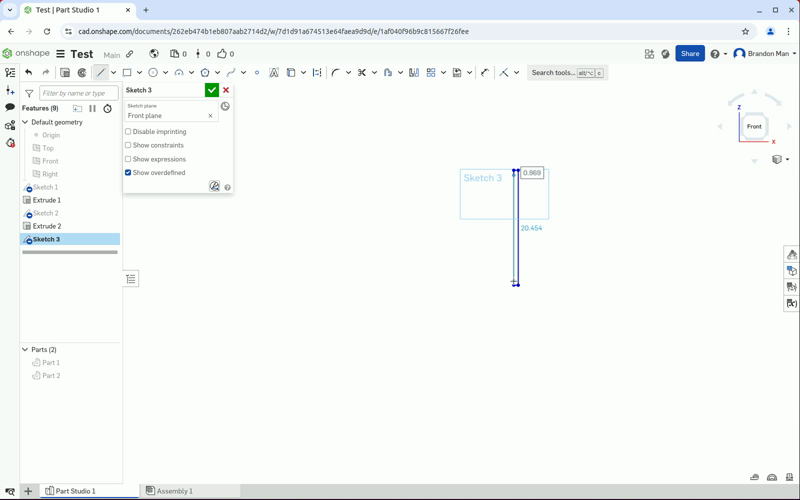
click(513, 280)
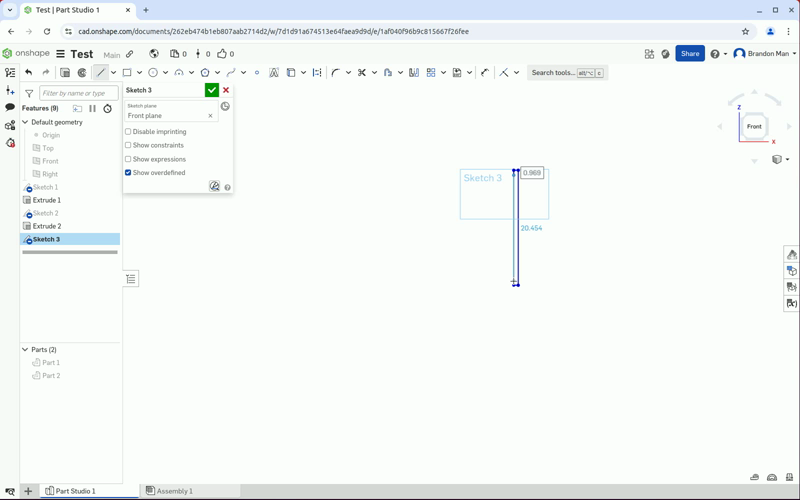
key_up(shift)
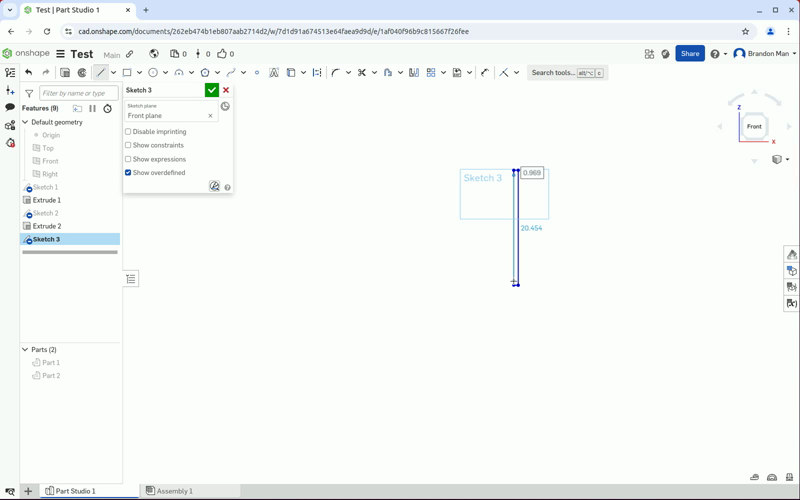
mouse_move(543, 280)
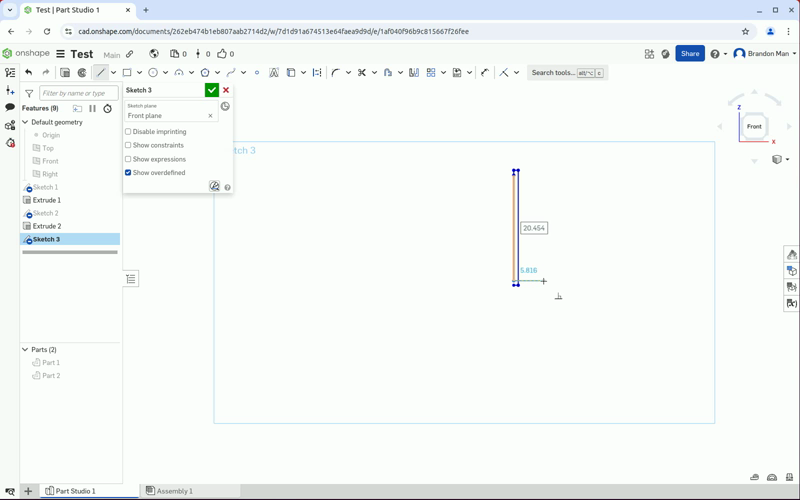
key_down(shift)
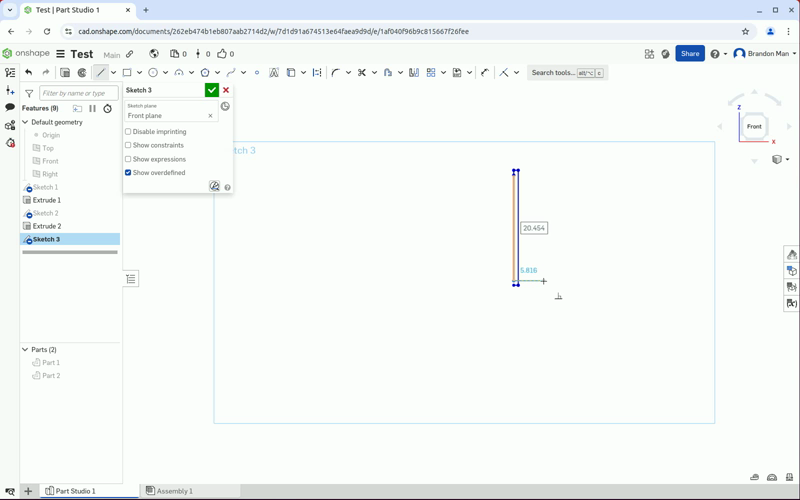
mouse_move(513, 285)
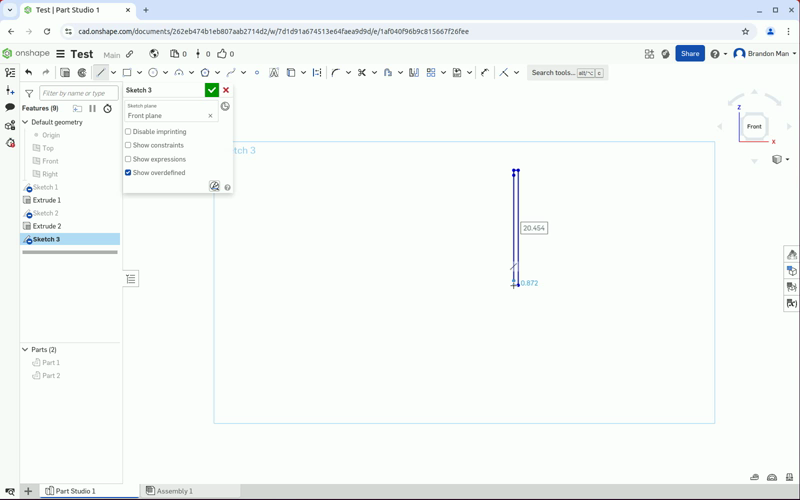
scroll(6)
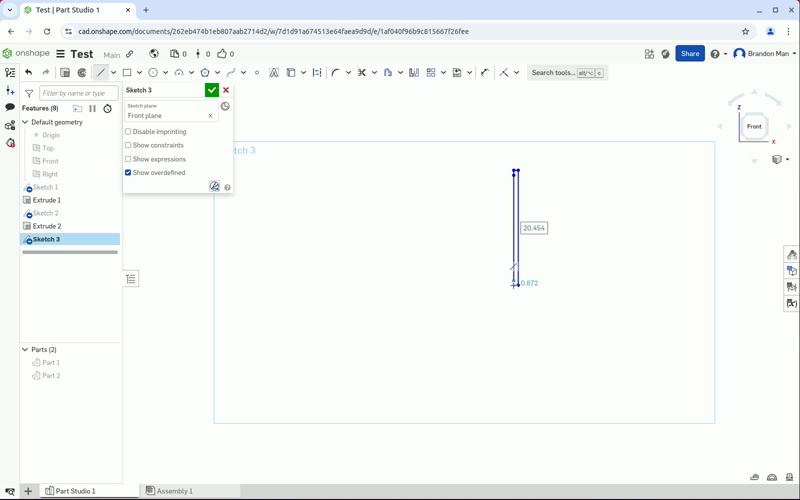
scroll(6)
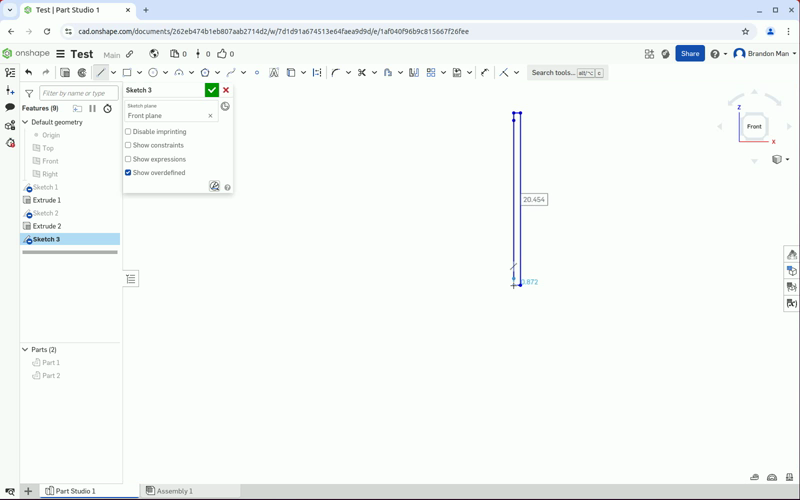
scroll(6)
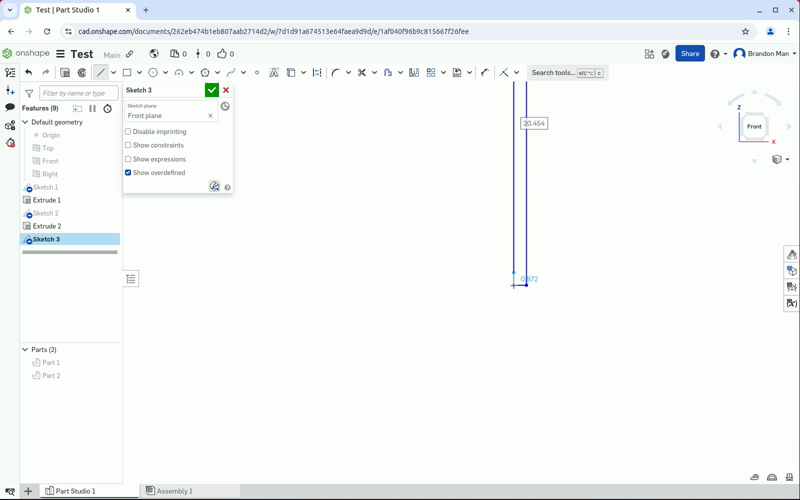
scroll(6)
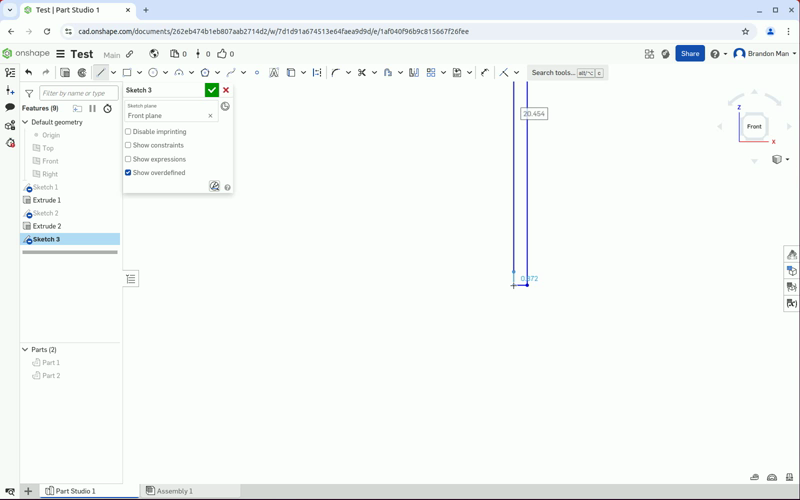
scroll(6)
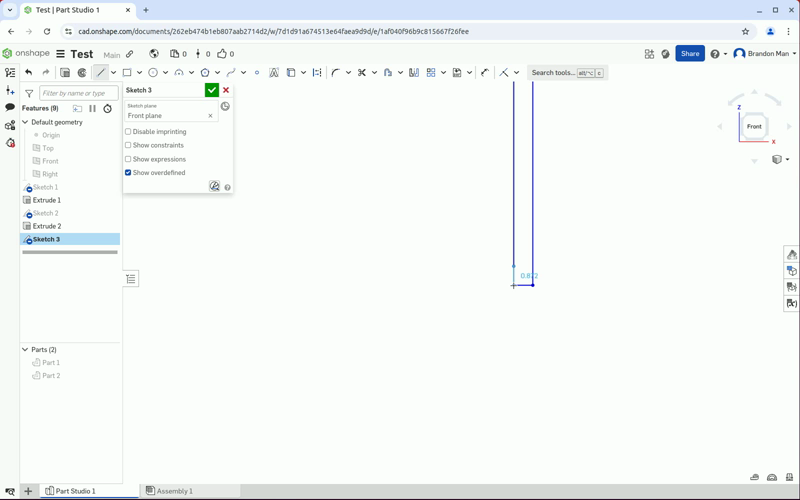
scroll(6)
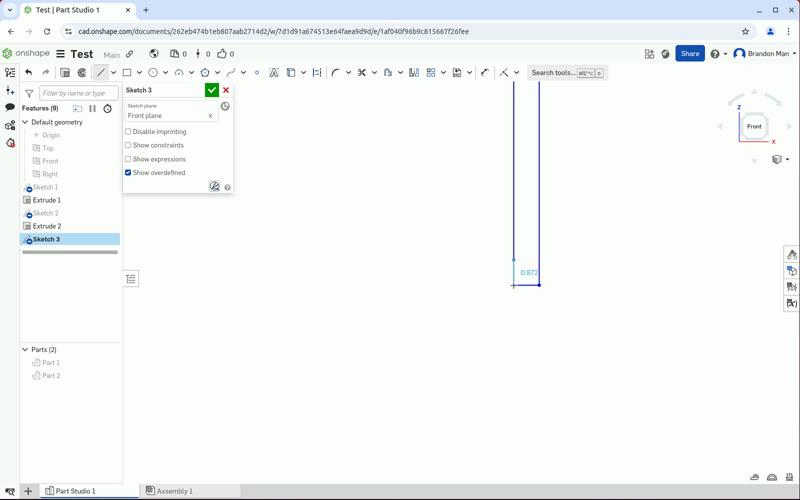
scroll(6)
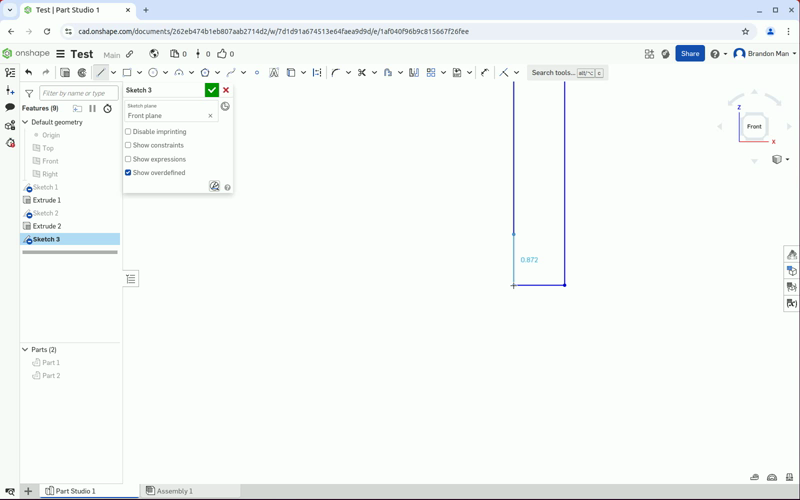
key_up(shift)
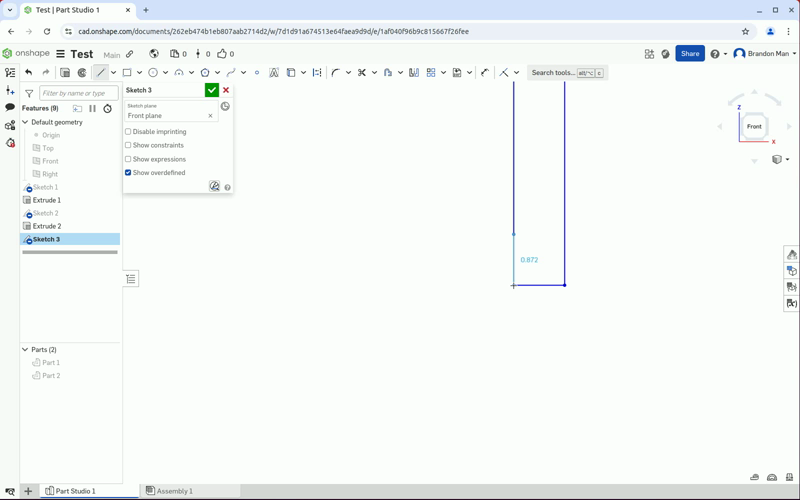
click(513, 285)
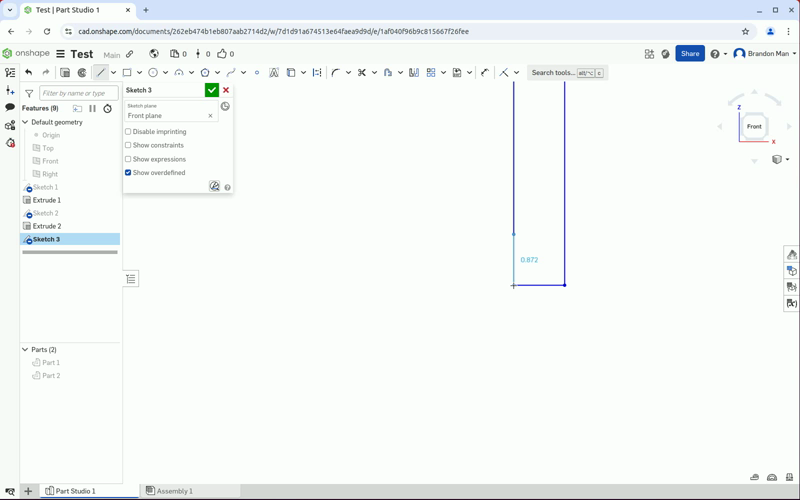
scroll(-6)
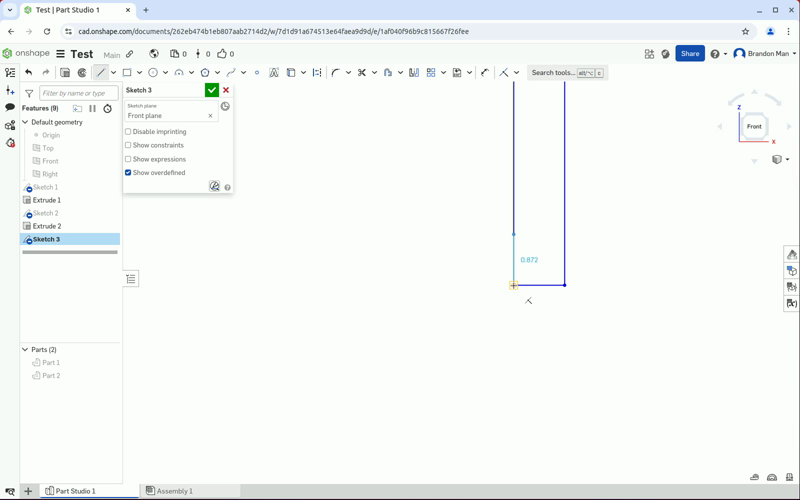
scroll(-6)
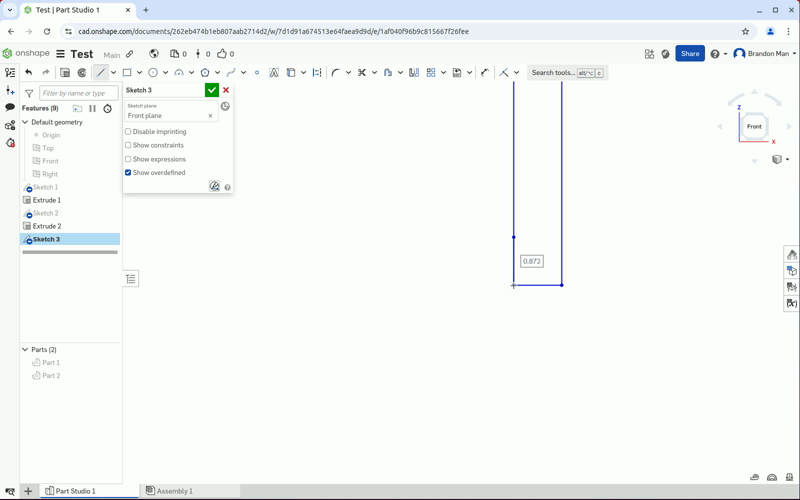
scroll(-6)
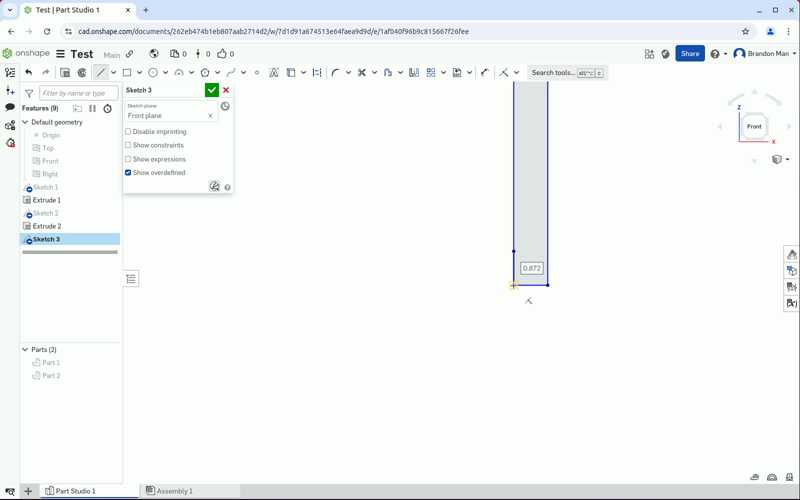
scroll(-6)
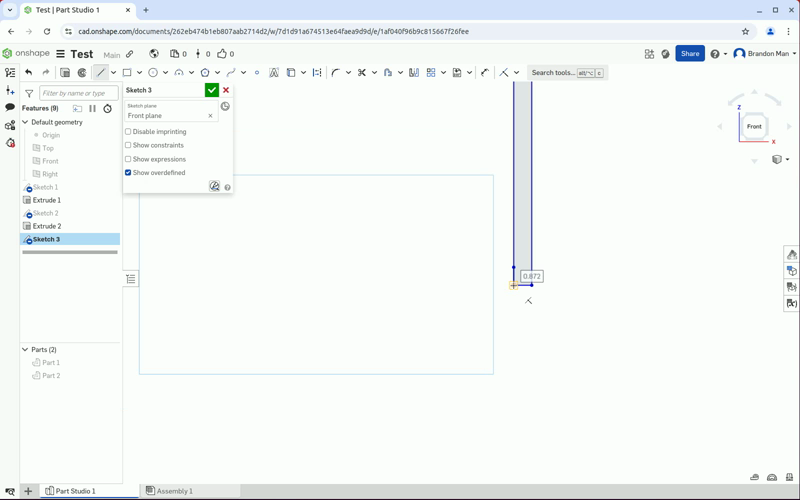
scroll(-6)
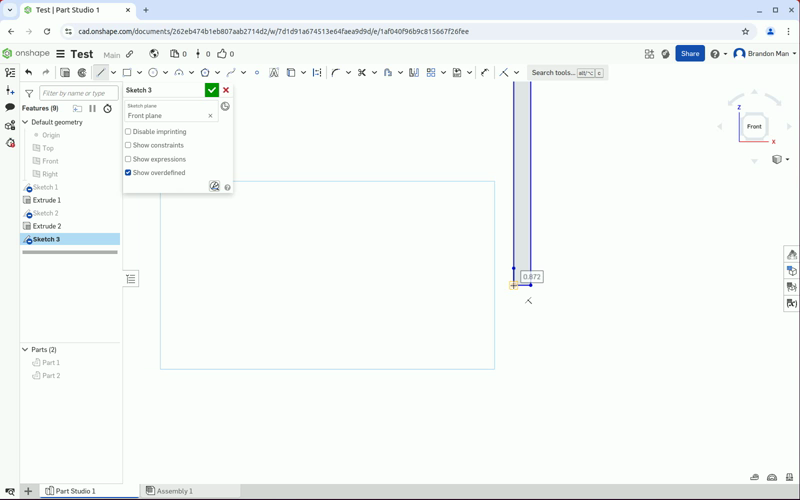
scroll(-6)
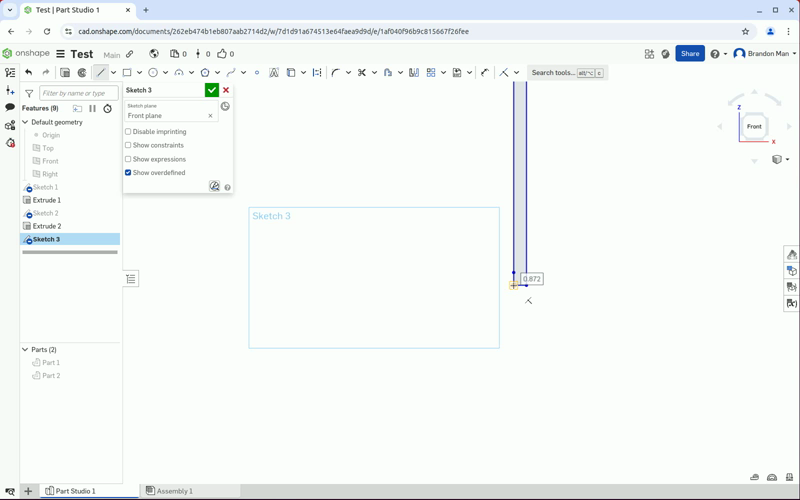
scroll(-6)
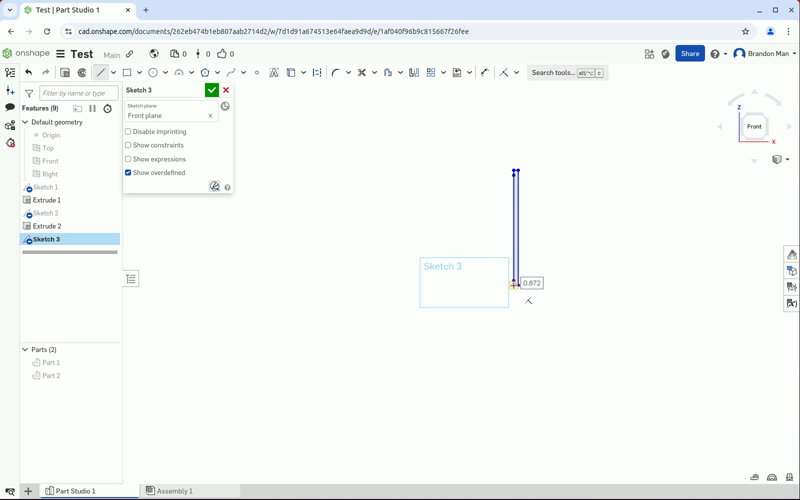
key(esc)
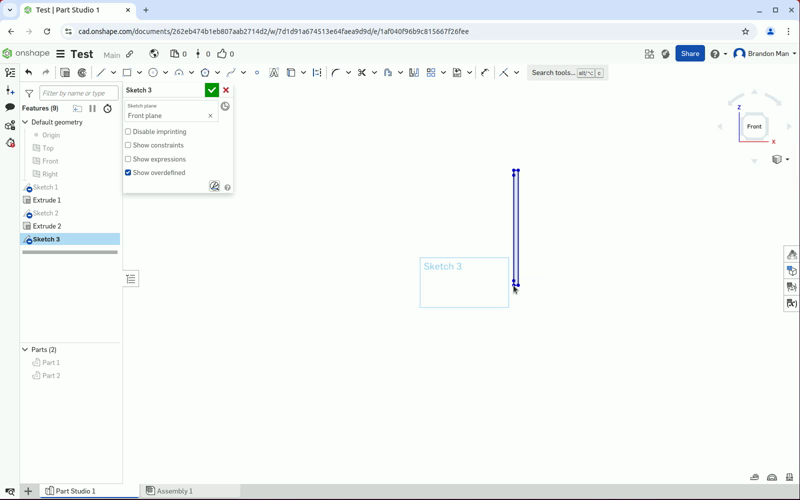
mouse_move(514, 178)
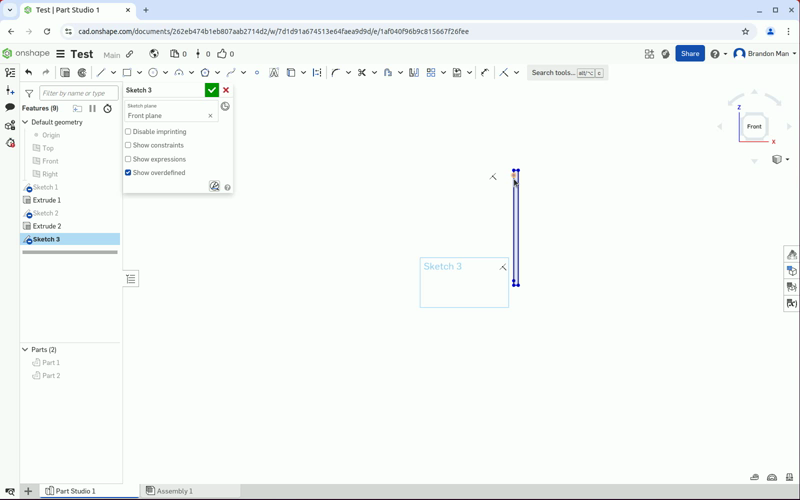
scroll(6)
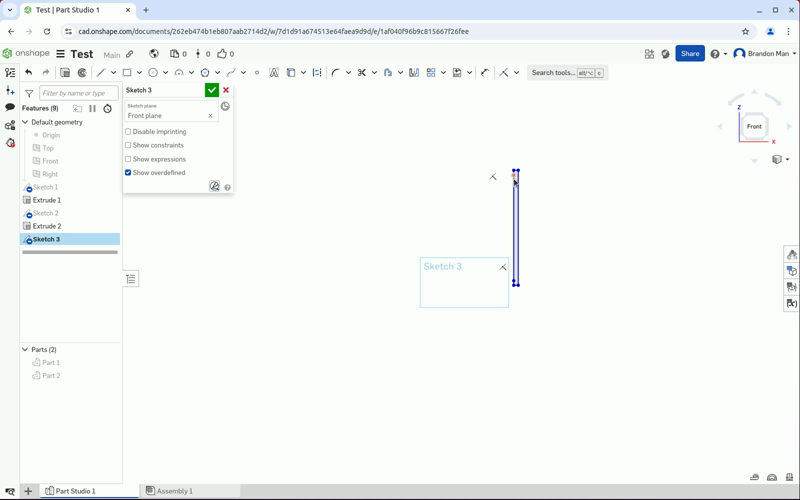
scroll(6)
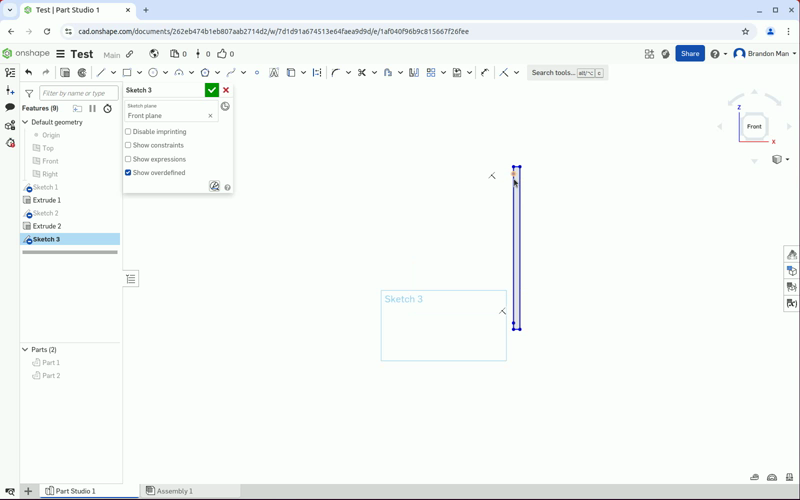
scroll(6)
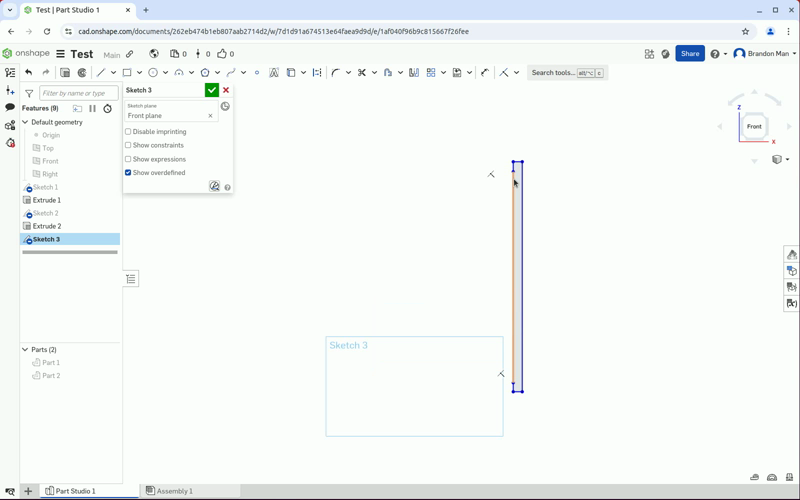
scroll(6)
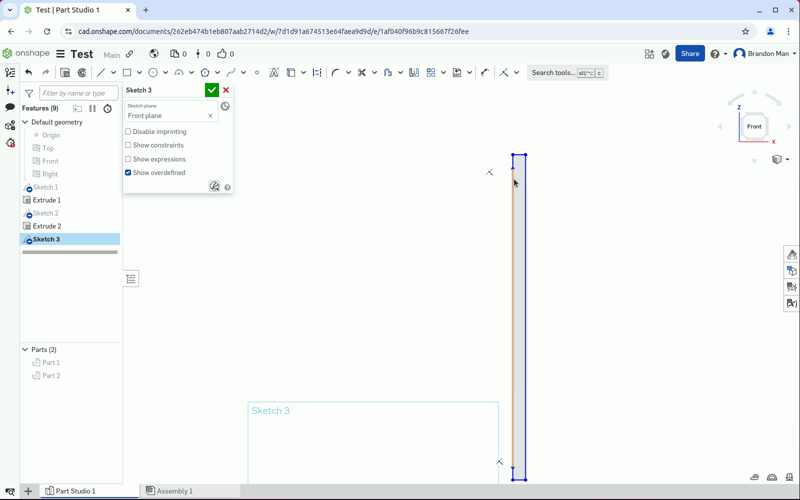
scroll(6)
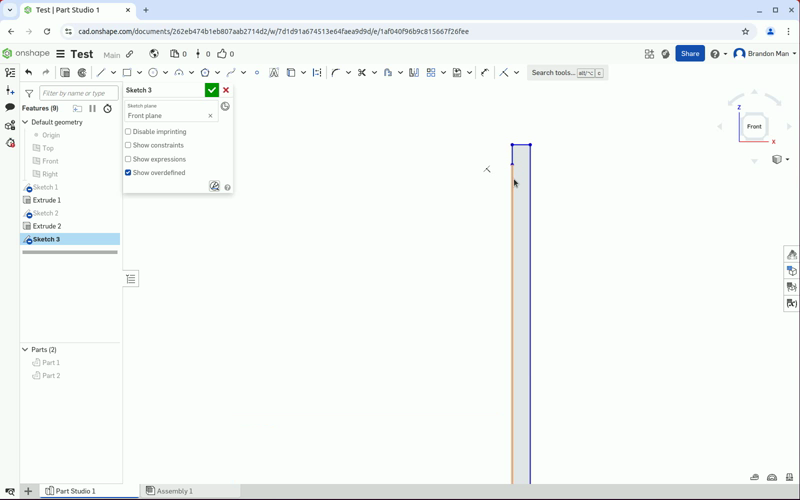
scroll(6)
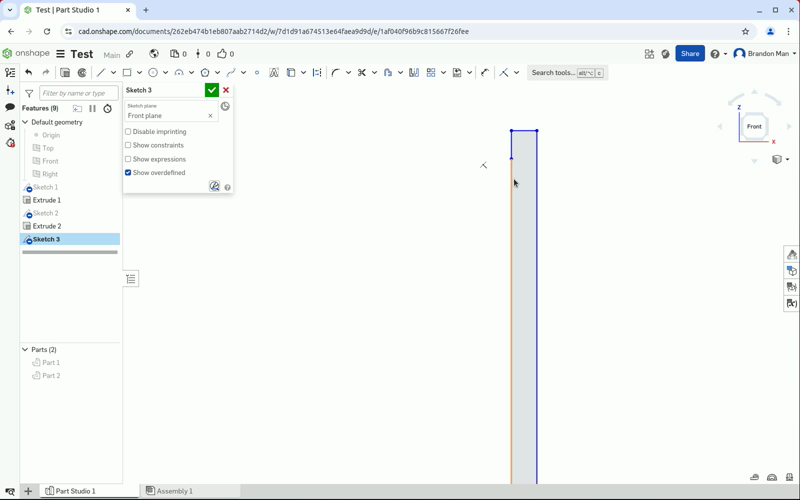
scroll(6)
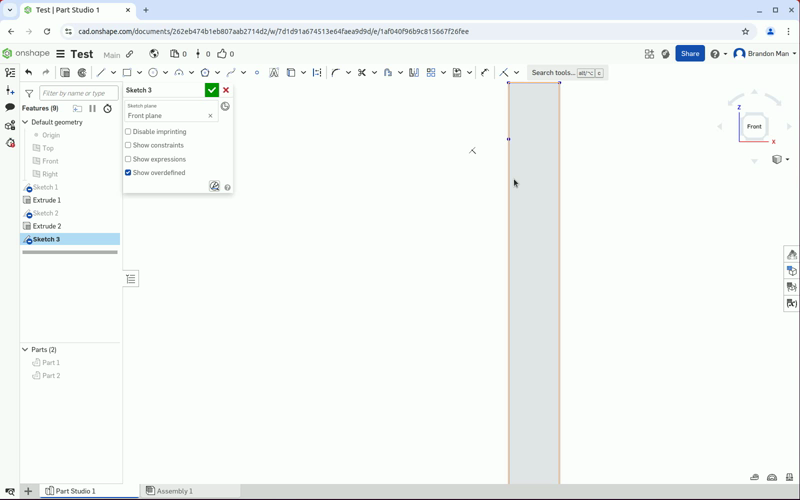
click(514, 178)
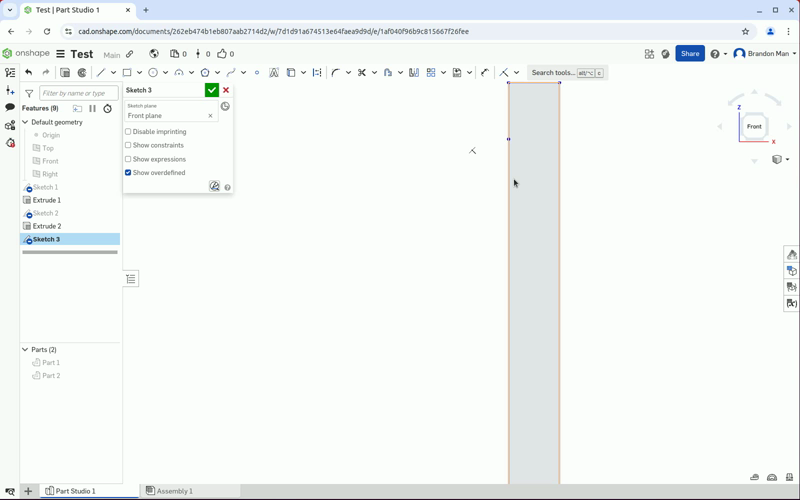
scroll(-6)
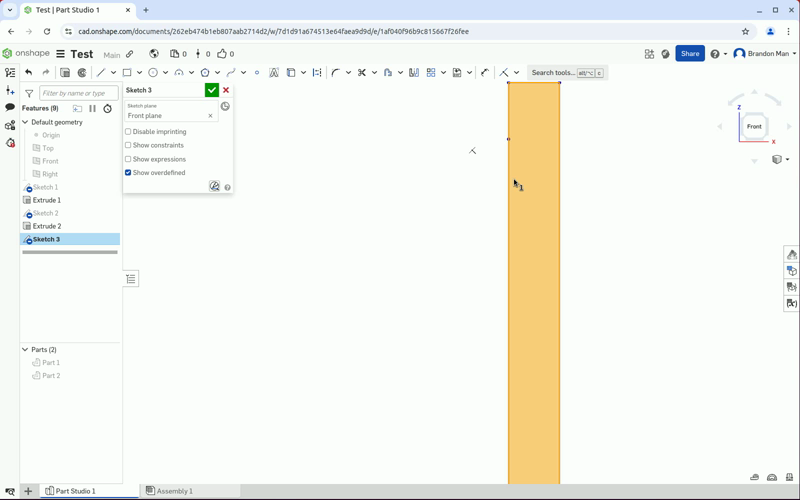
scroll(-6)
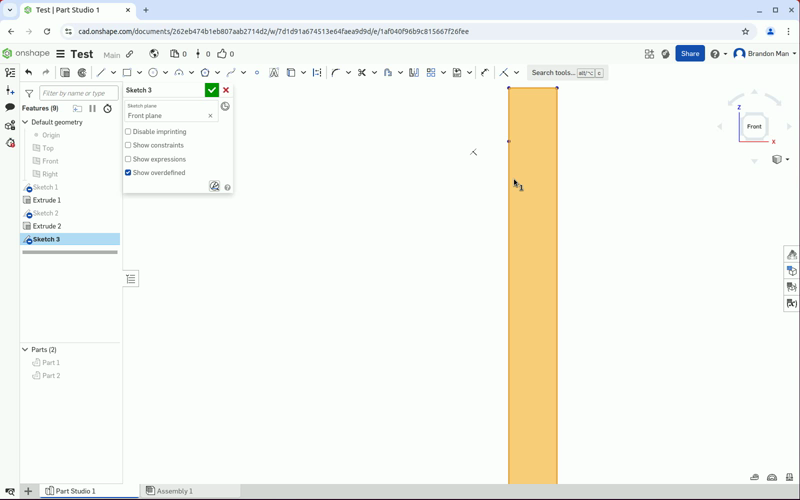
scroll(-6)
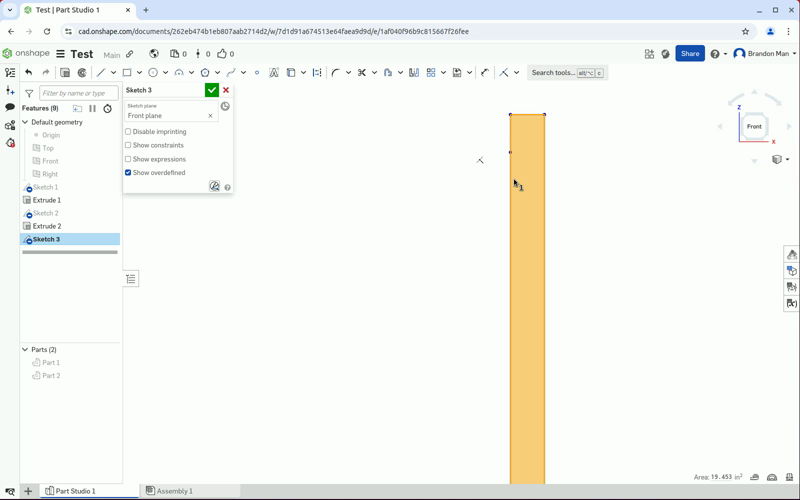
scroll(-6)
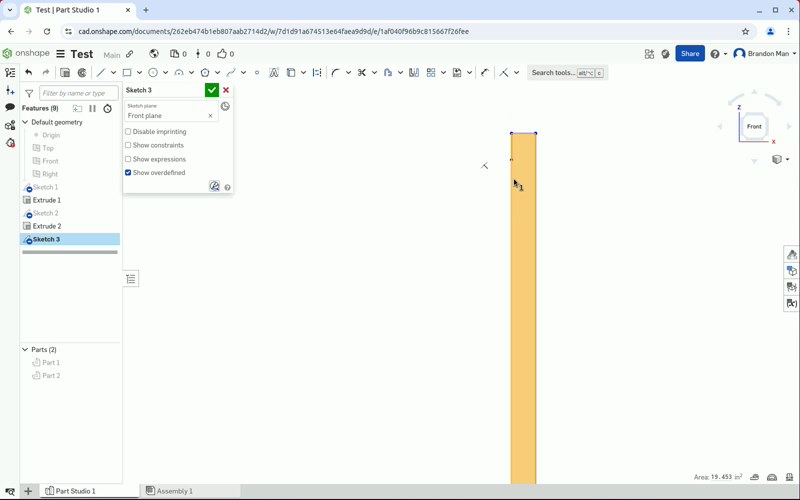
scroll(-6)
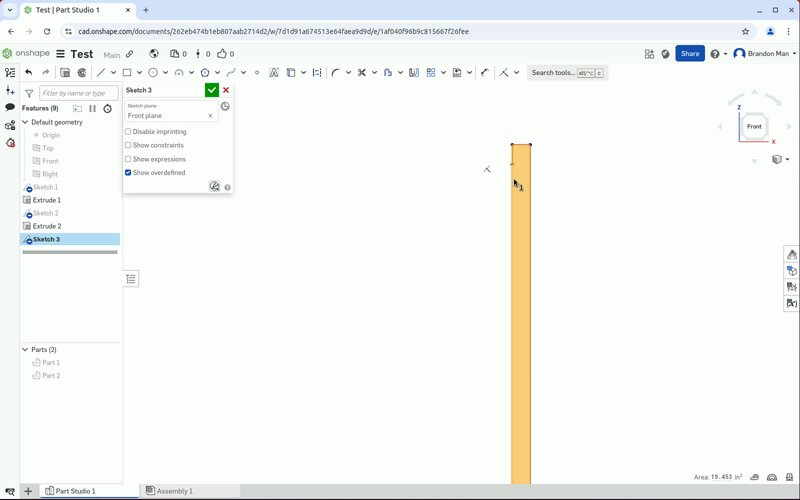
scroll(-6)
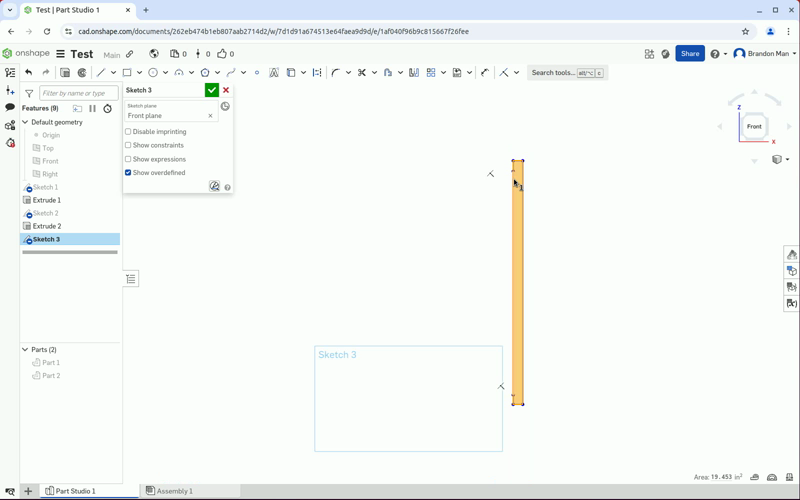
scroll(-6)
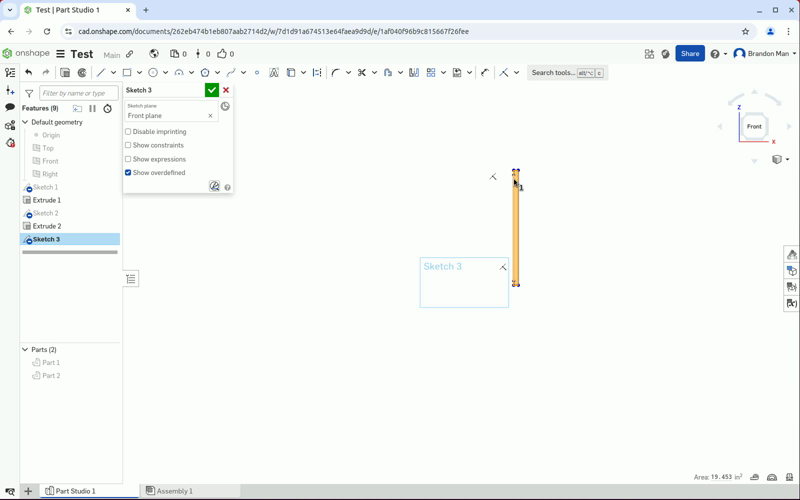
mouse_move(73, 352)
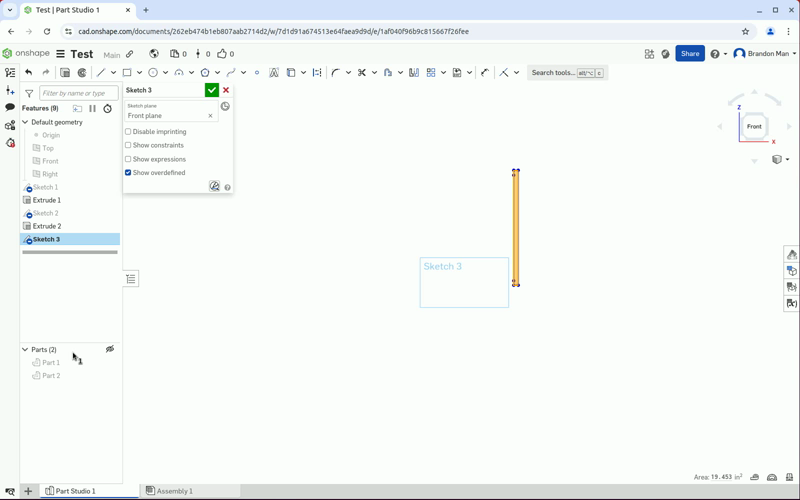
key(shift+y)
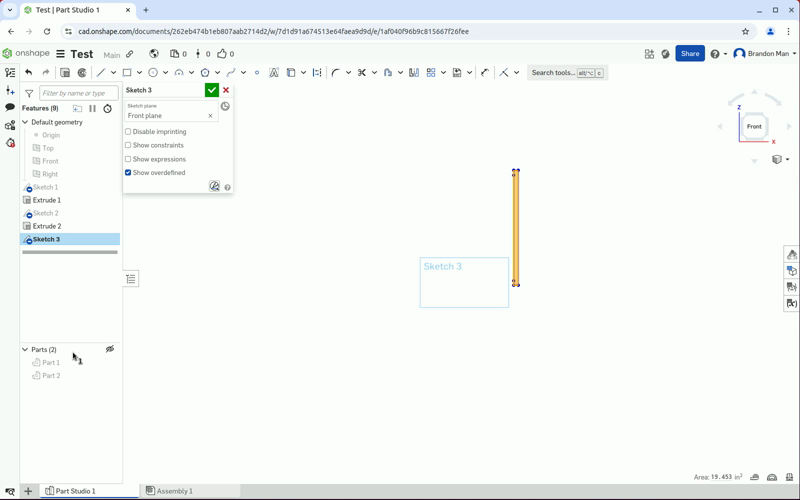
key(shift+e)
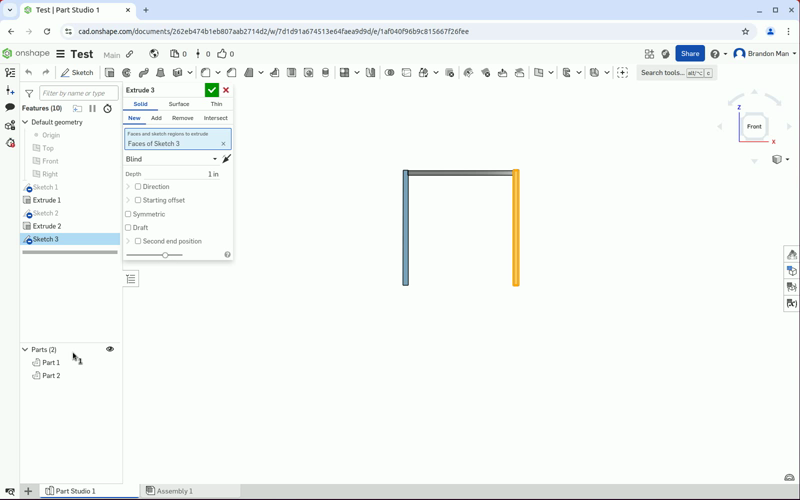
mouse_move(143, 106)
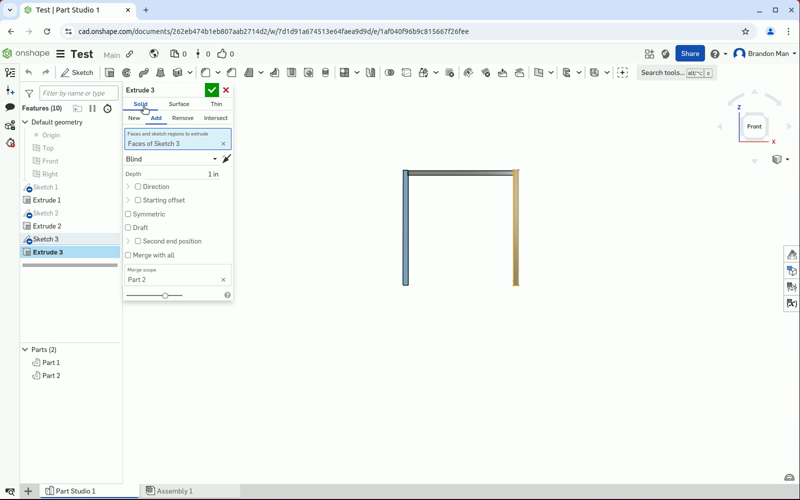
click(143, 106)
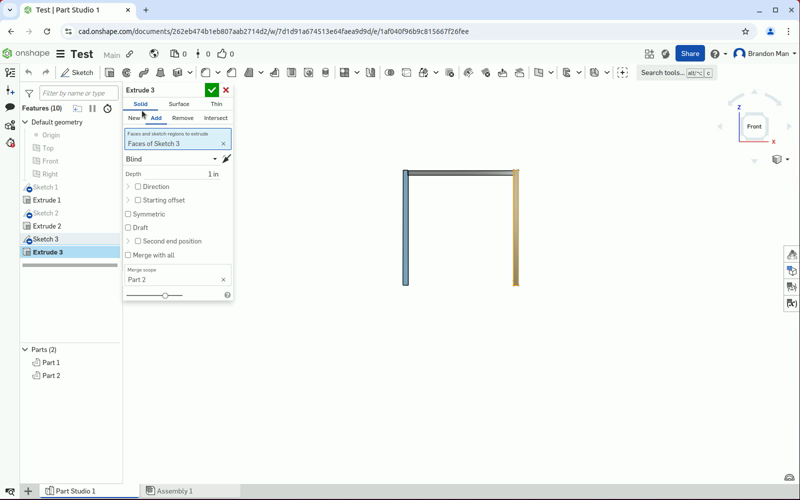
mouse_move(137, 120)
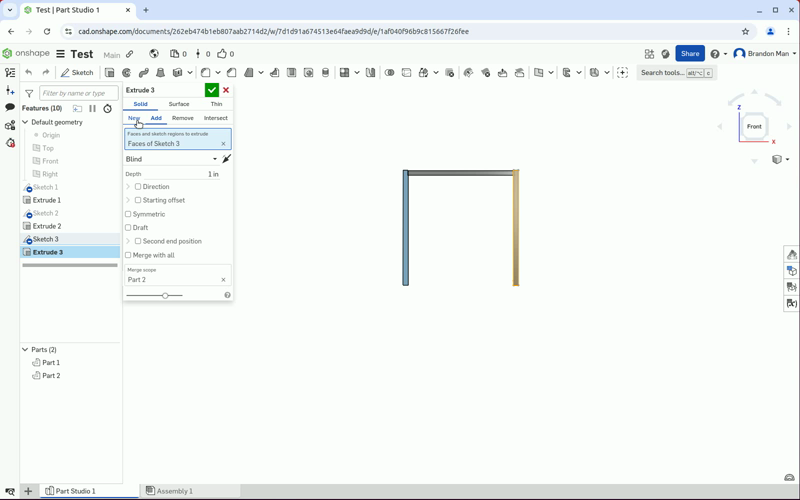
click(137, 120)
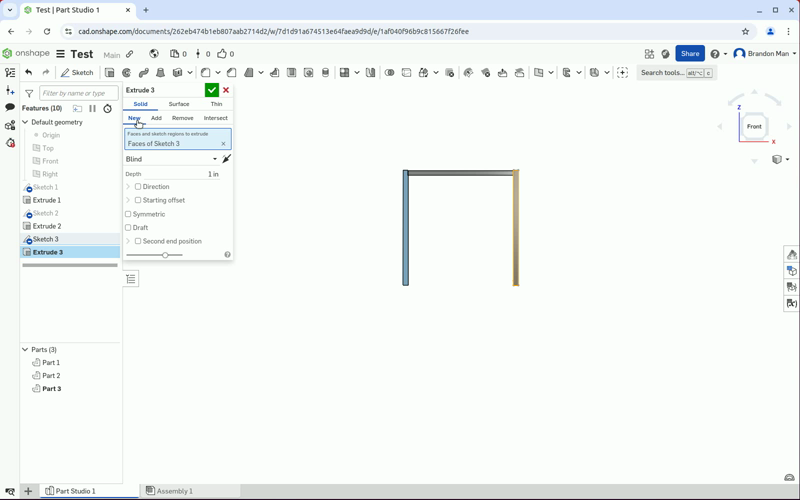
key(tab, 4)
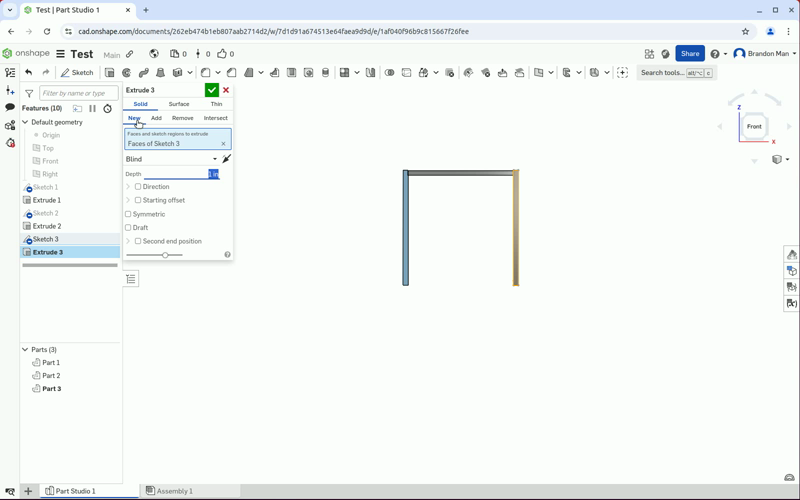
text(15.405)
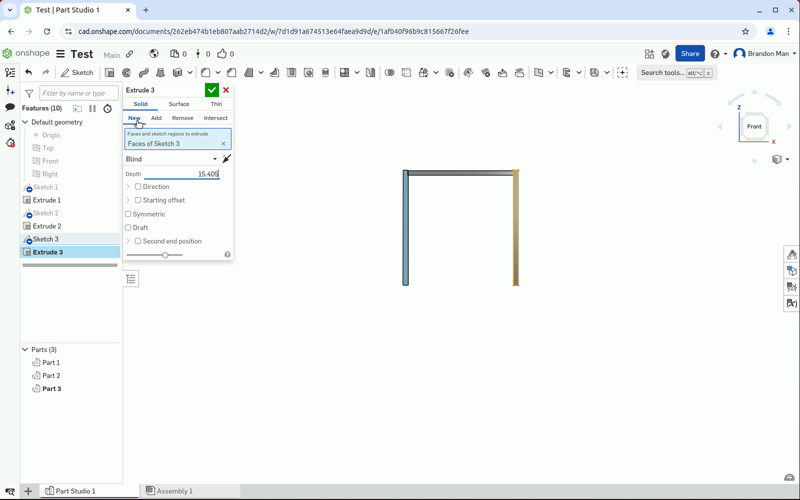
key(enter)
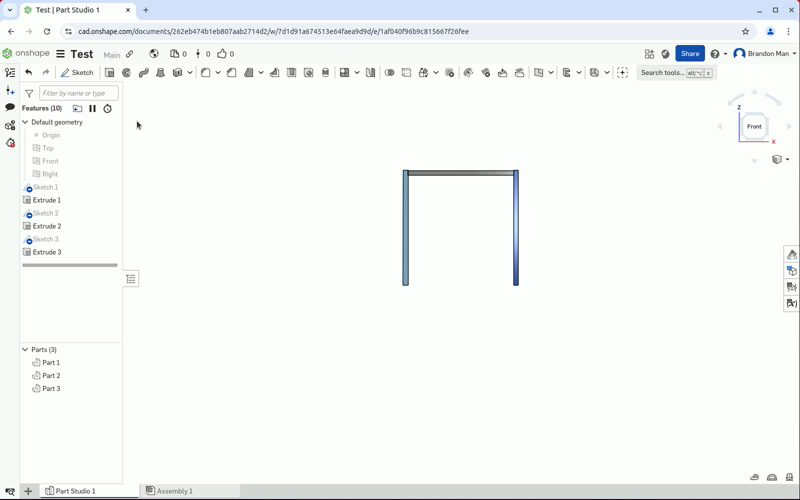
key(shift+h)
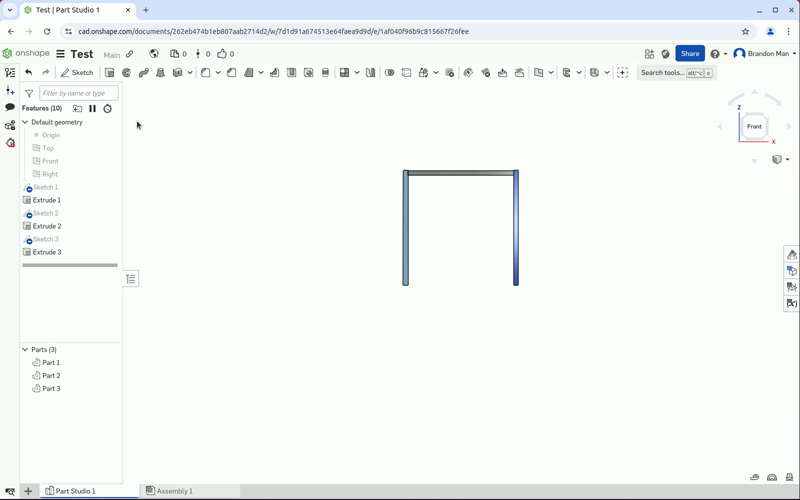
key(shift+h)
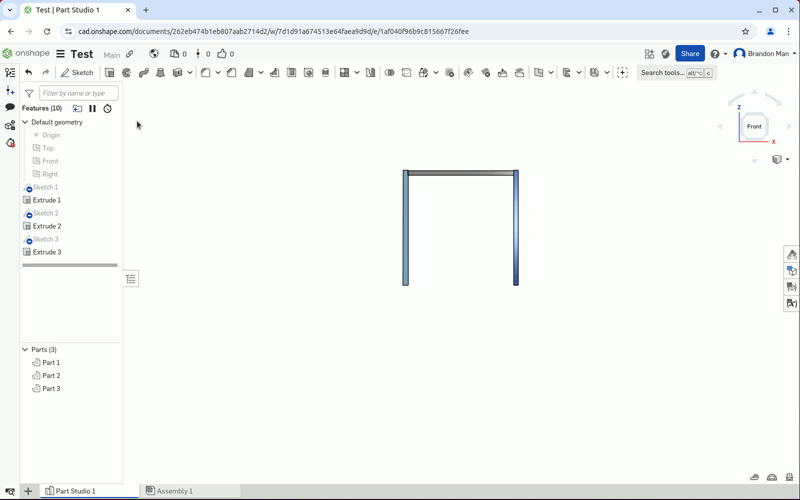
mouse_move(73, 189)
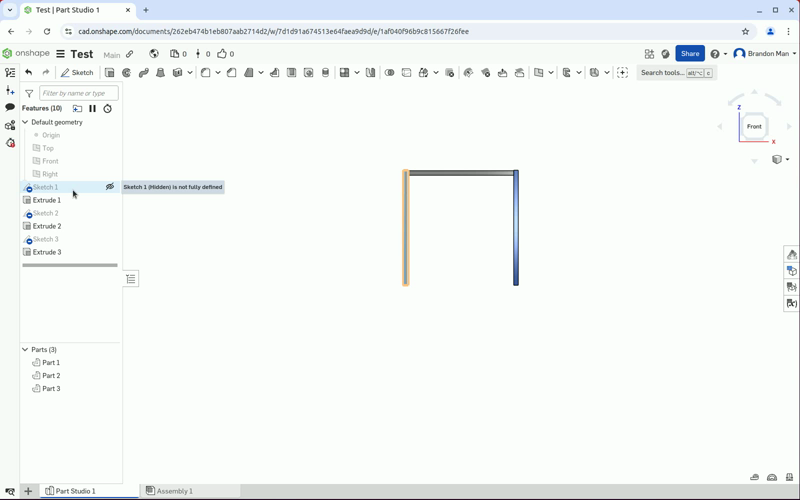
click(73, 189)
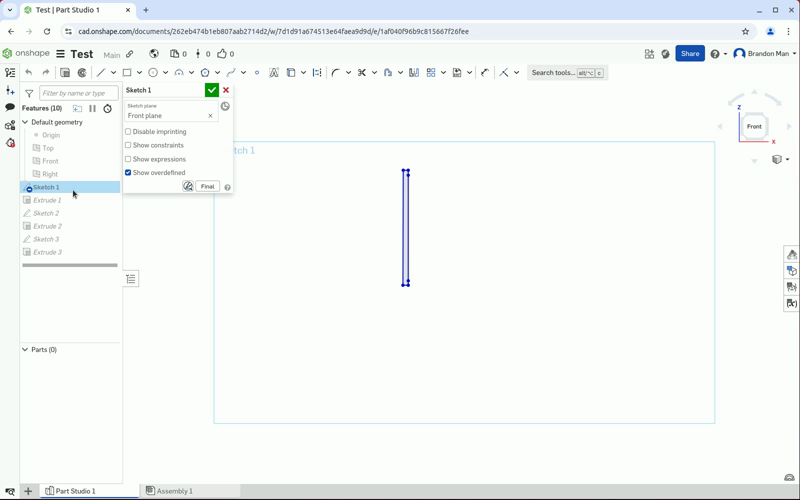
mouse_move(229, 92)
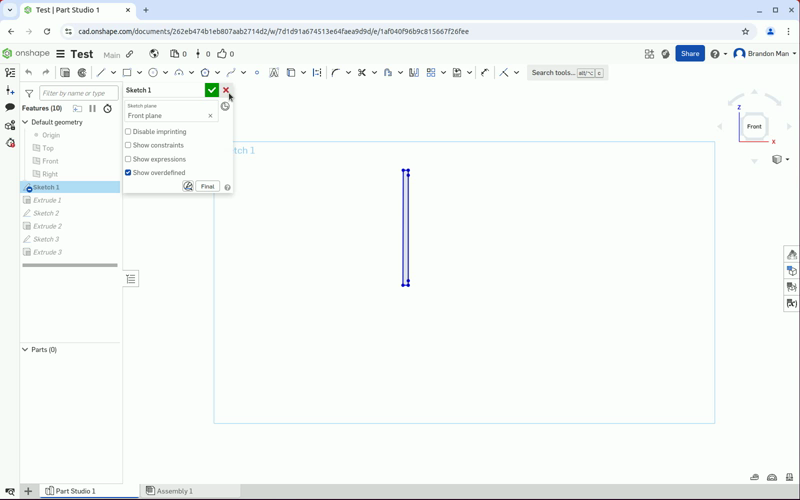
click(229, 92)
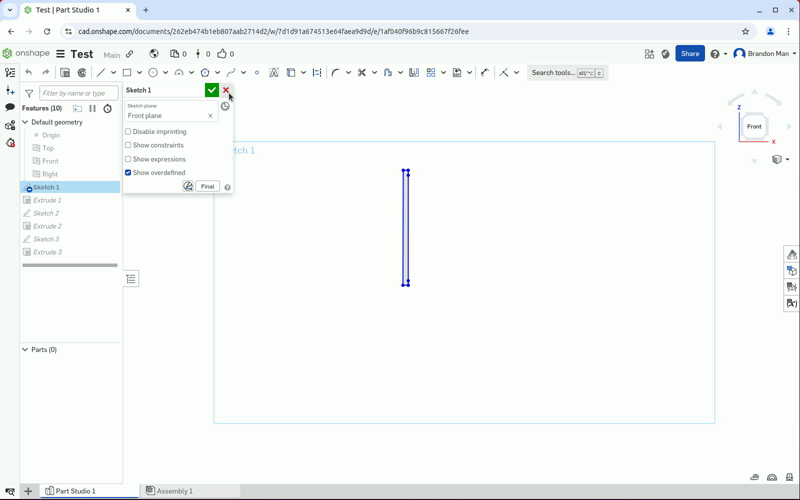
key(shift+s)
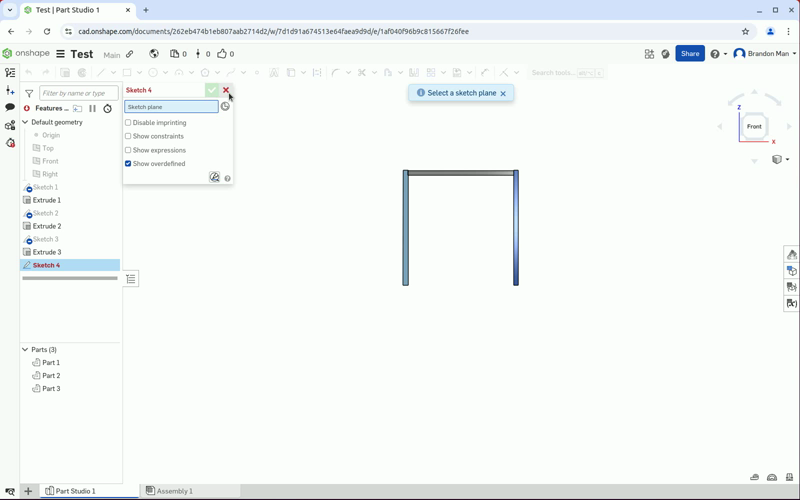
mouse_move(73, 163)
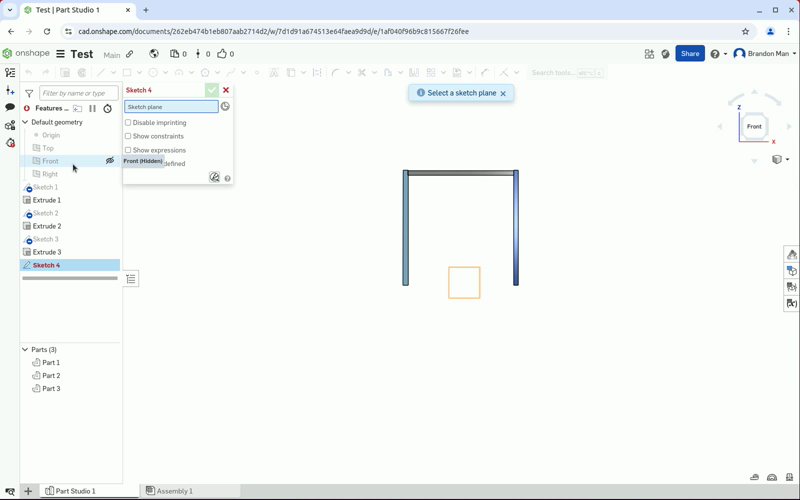
click(73, 163)
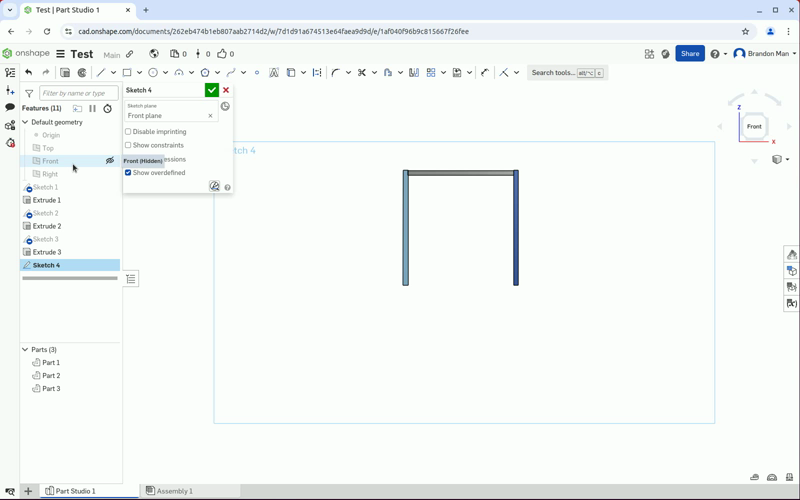
mouse_move(73, 352)
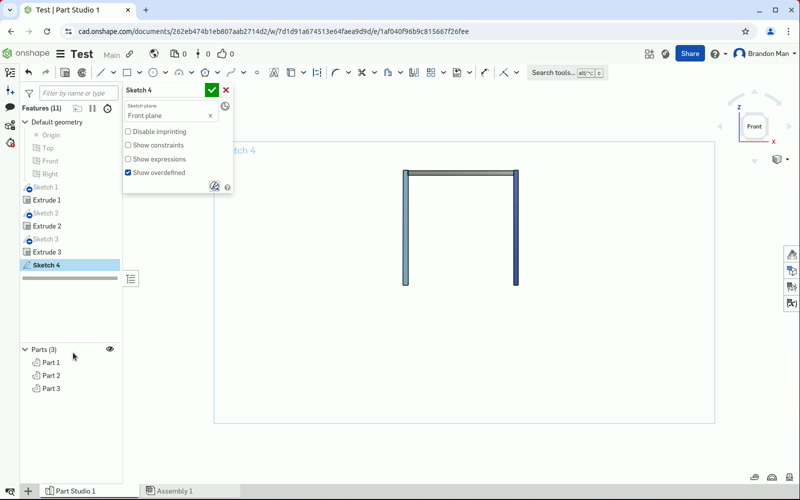
key(y)
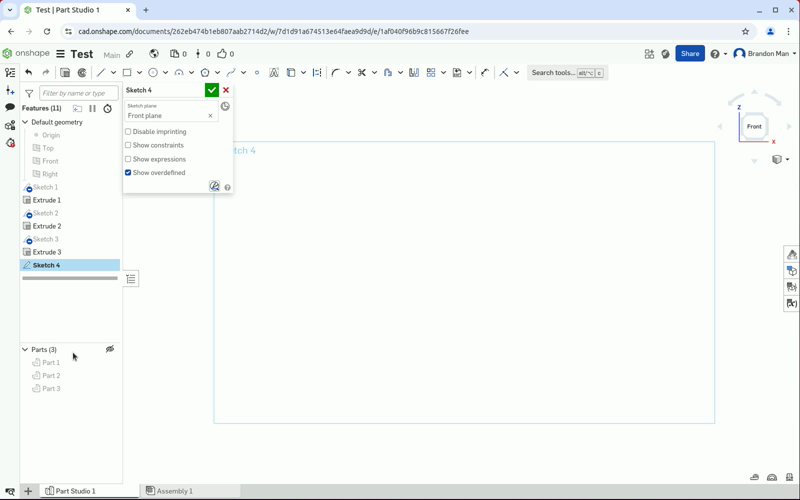
key(l)
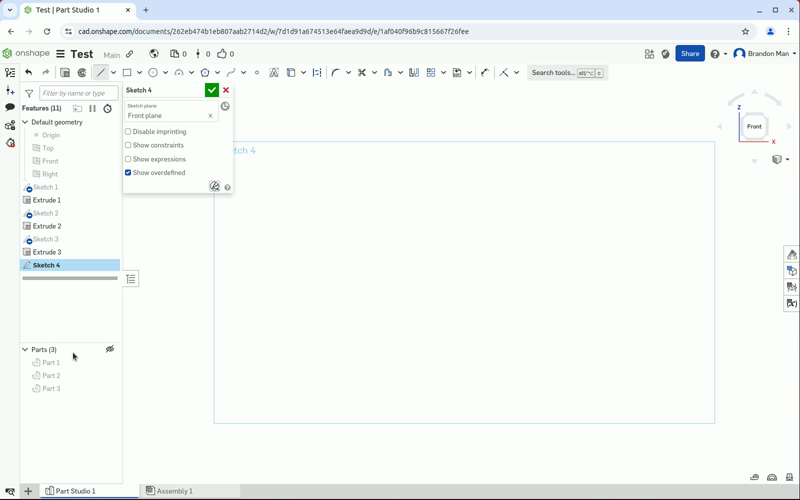
key_down(shift)
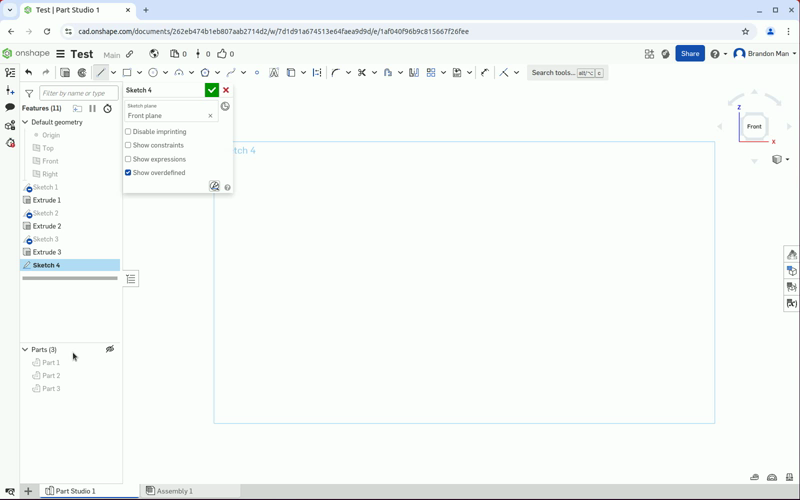
mouse_move(407, 285)
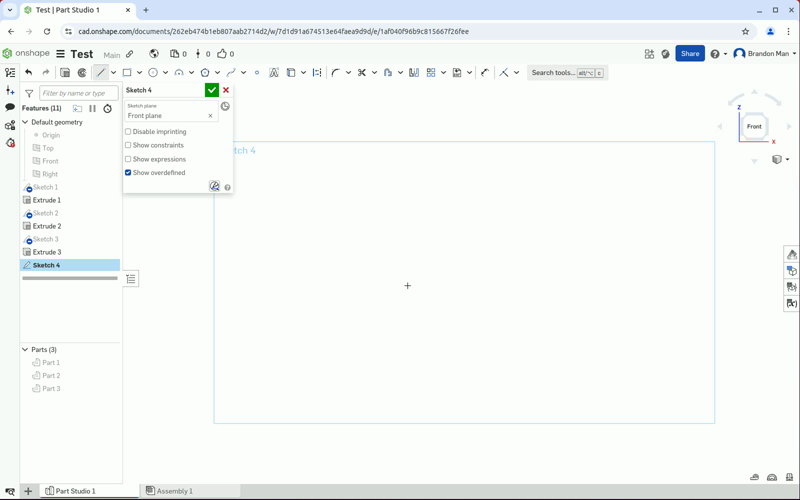
click(407, 285)
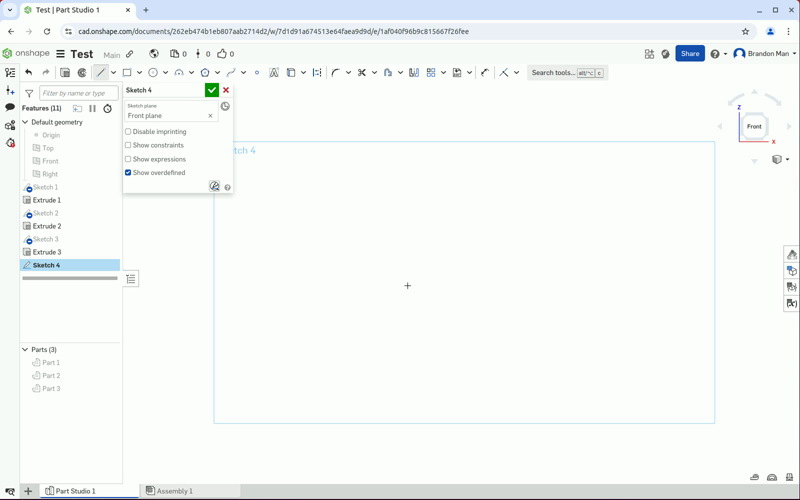
key_up(shift)
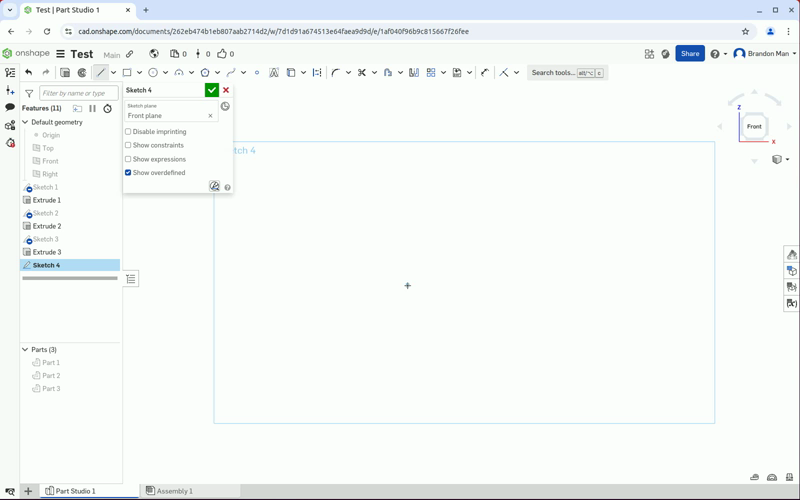
key_down(shift)
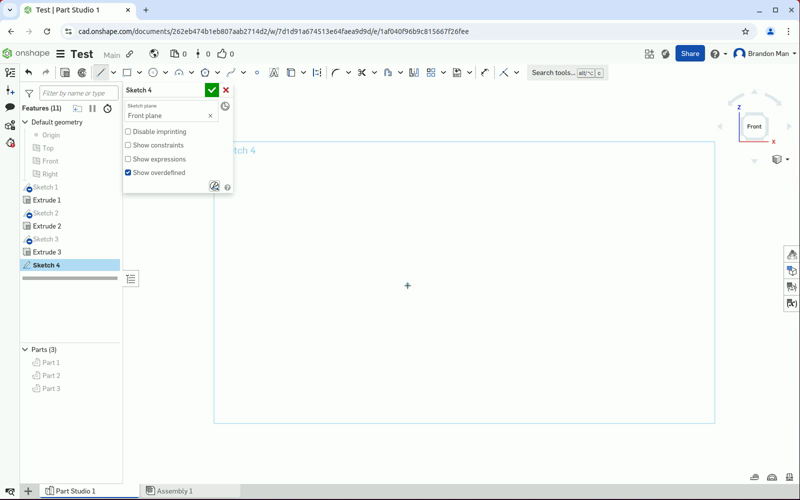
mouse_move(513, 285)
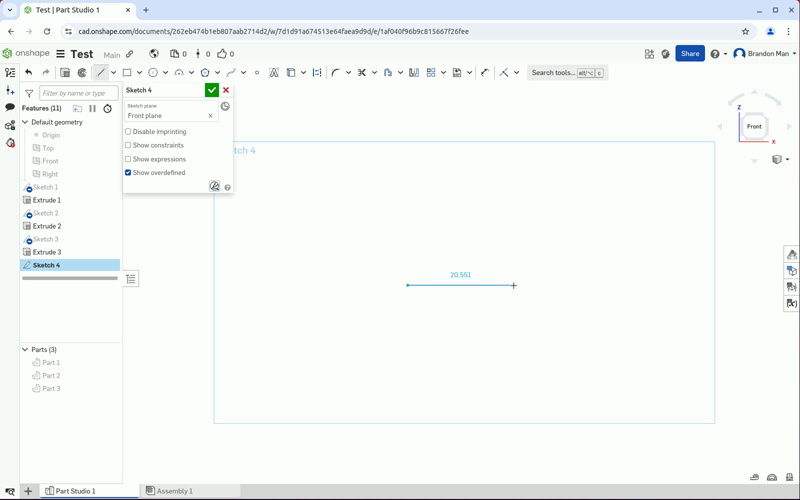
click(513, 285)
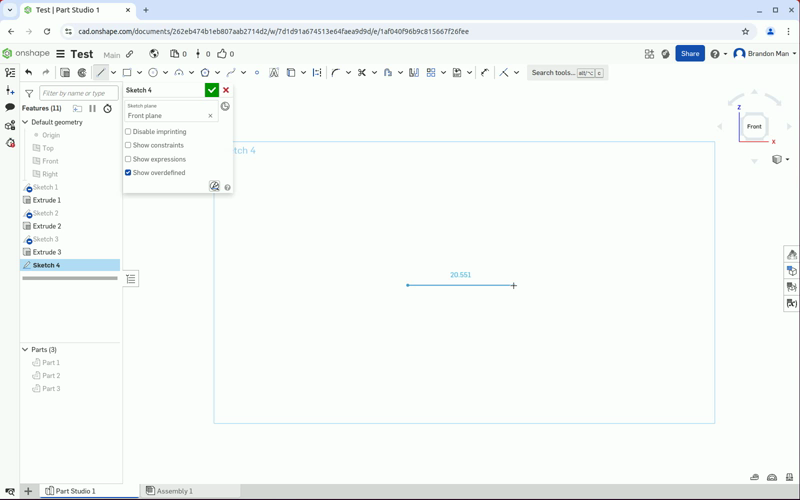
key_up(shift)
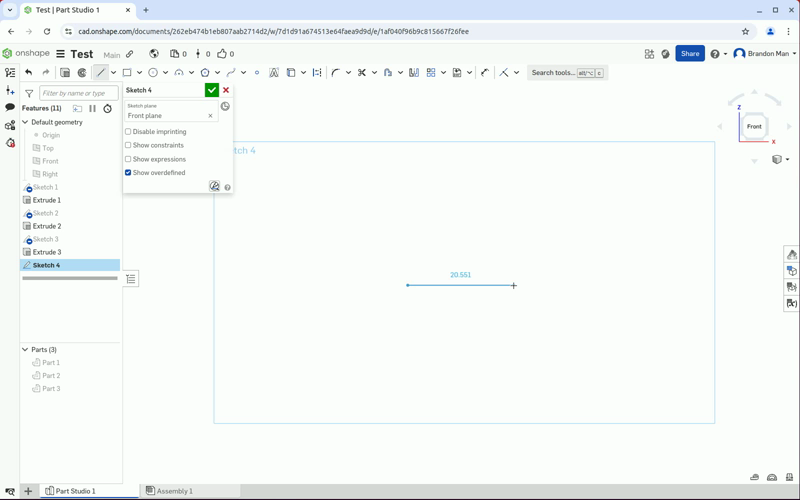
key_down(shift)
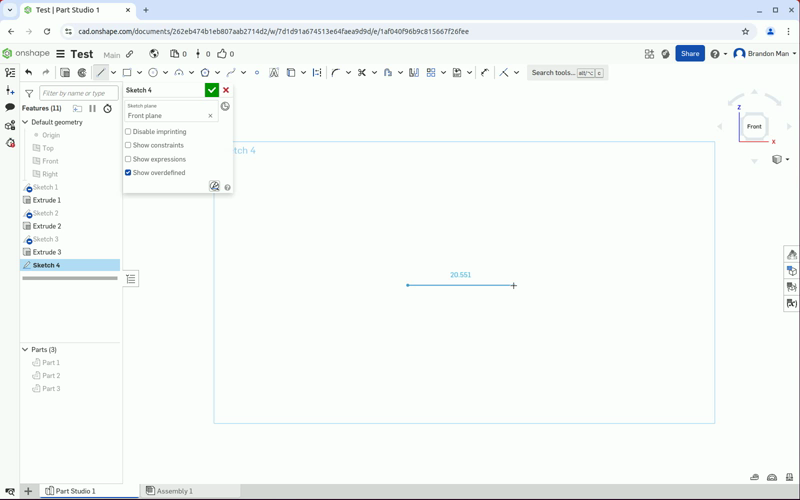
mouse_move(543, 285)
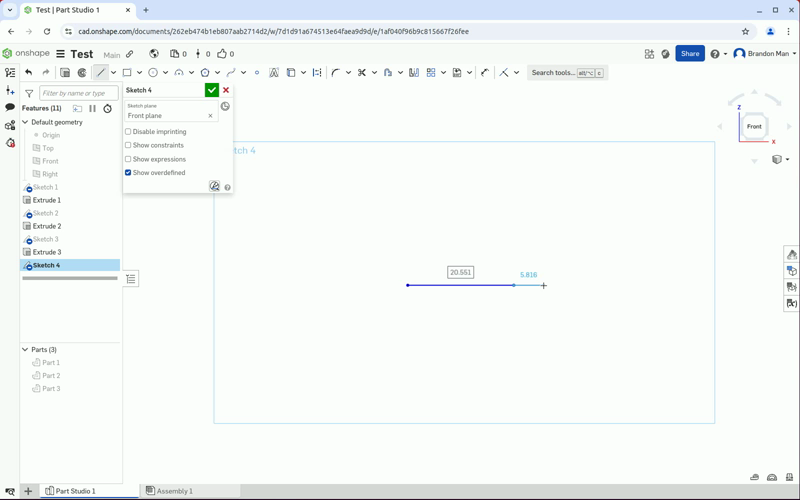
mouse_move(513, 280)
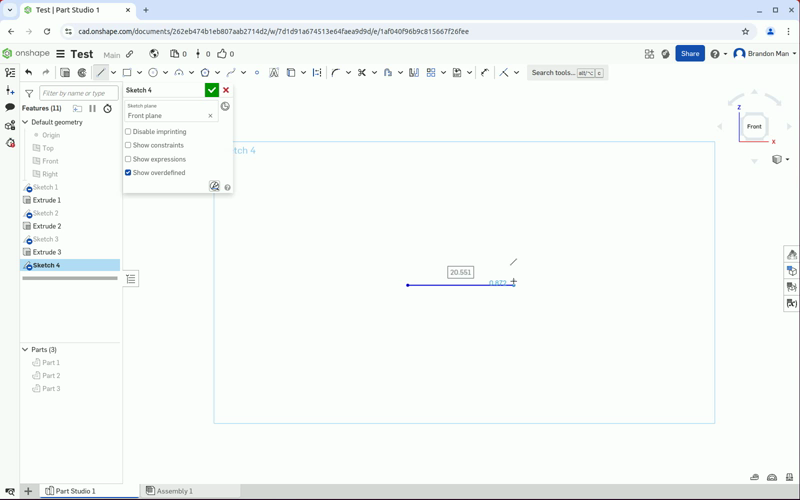
scroll(6)
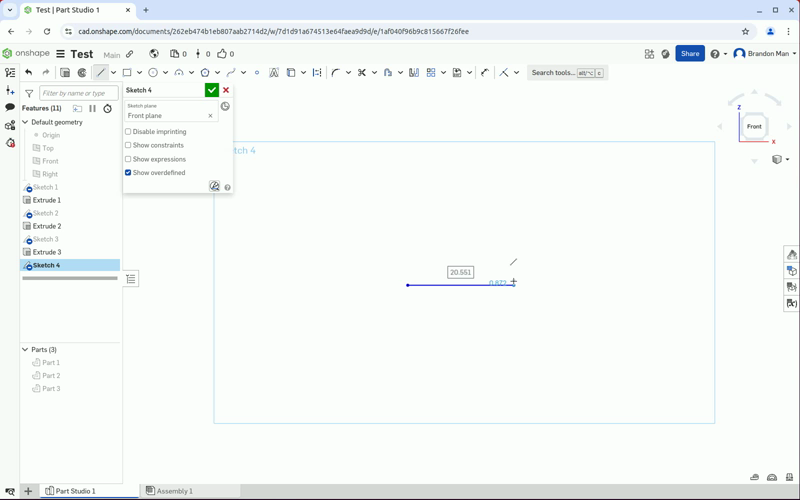
scroll(6)
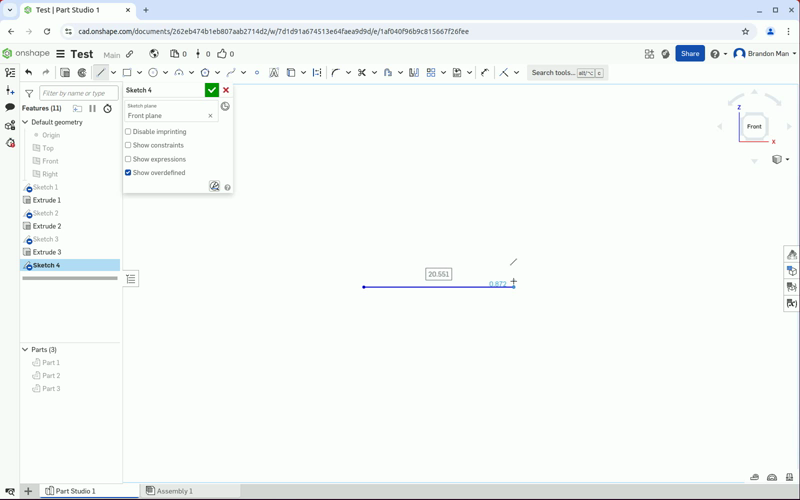
scroll(6)
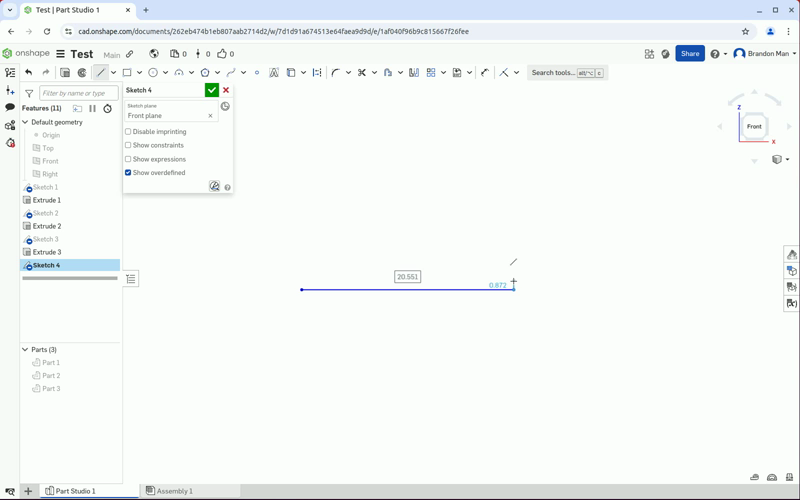
scroll(6)
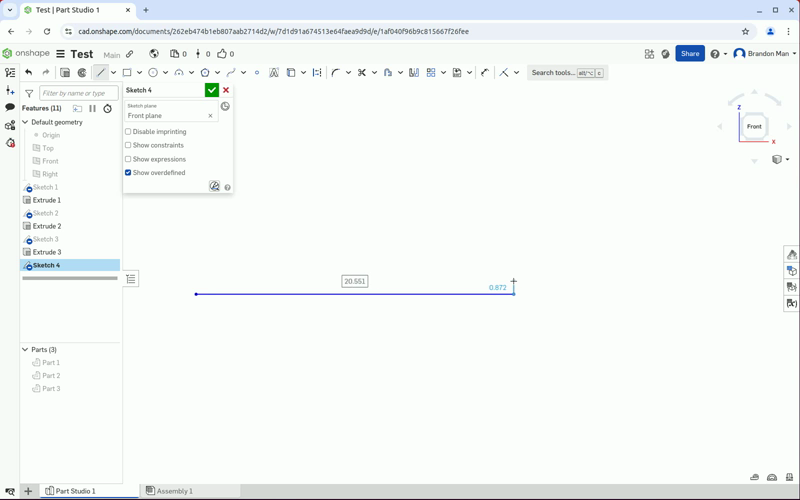
scroll(6)
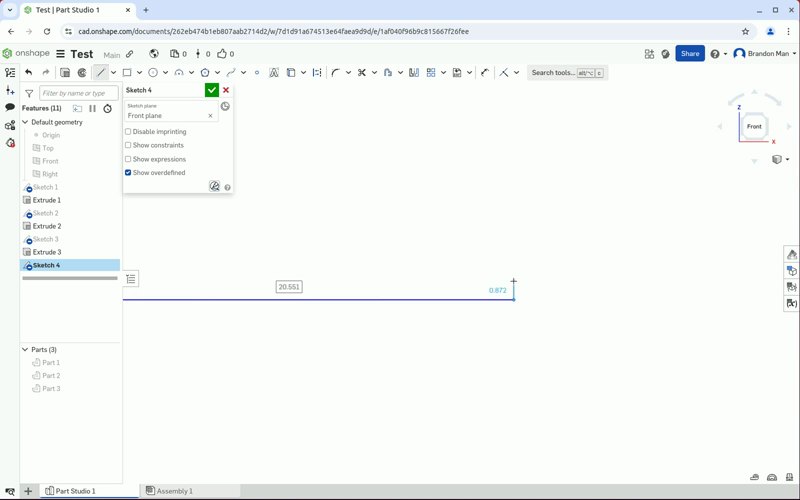
scroll(6)
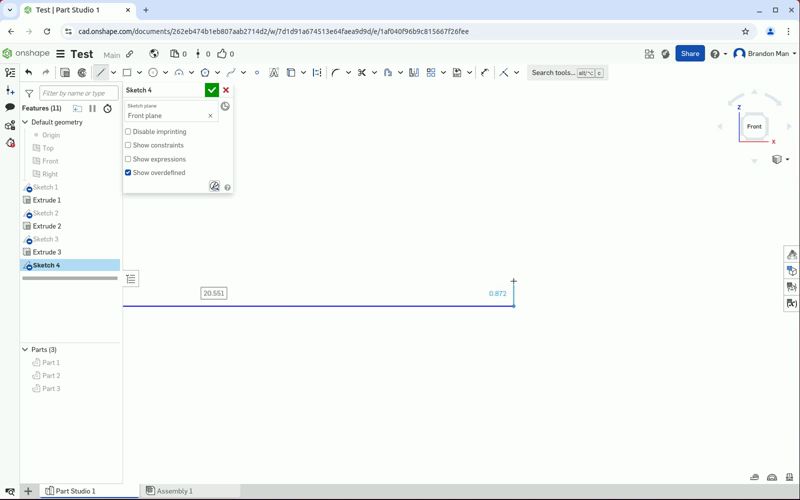
scroll(6)
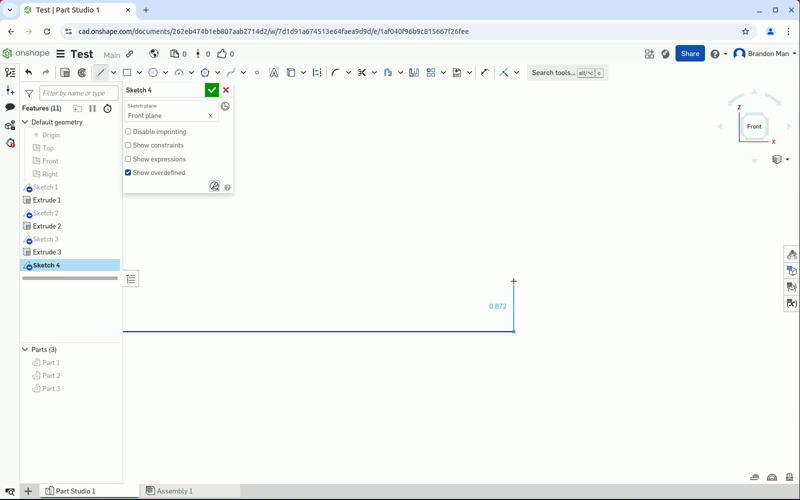
click(513, 280)
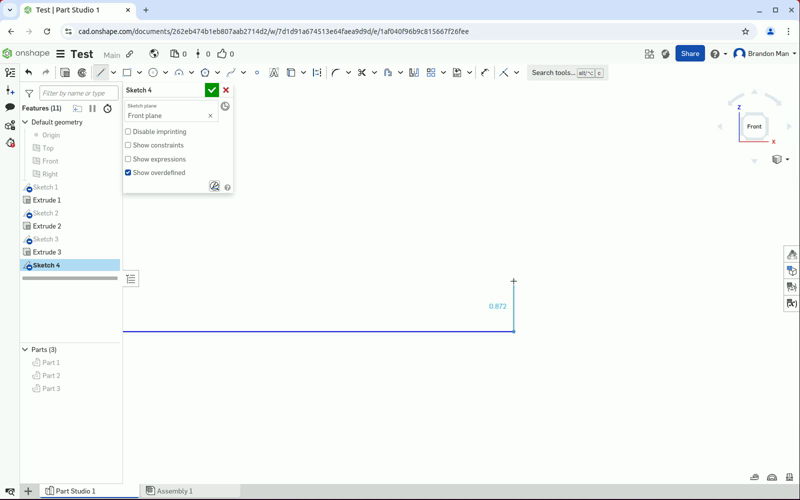
scroll(-6)
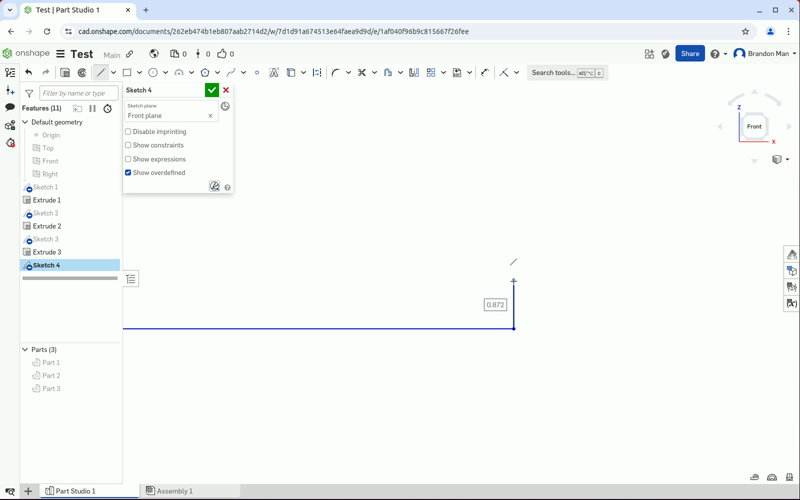
scroll(-6)
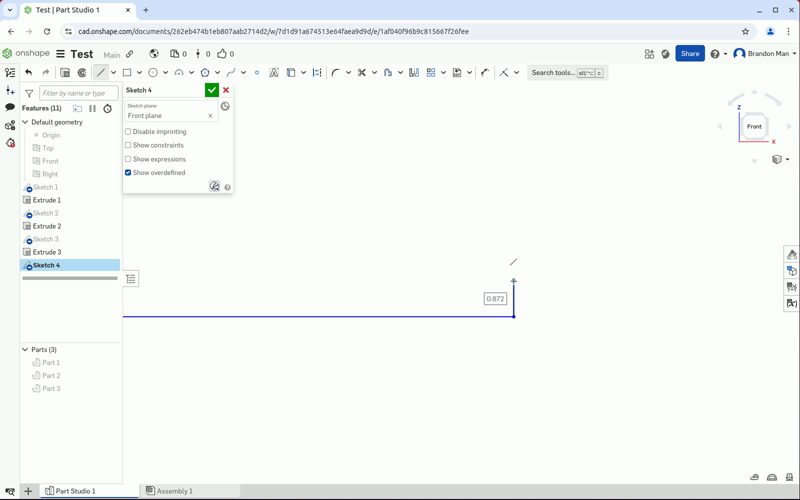
scroll(-6)
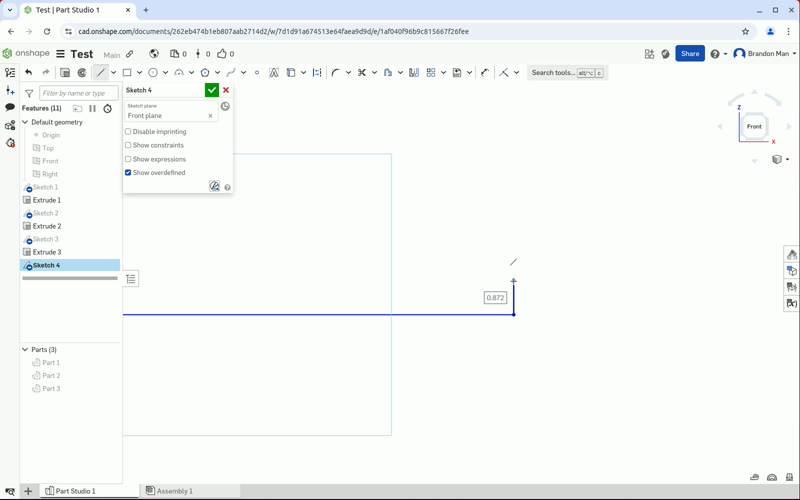
scroll(-6)
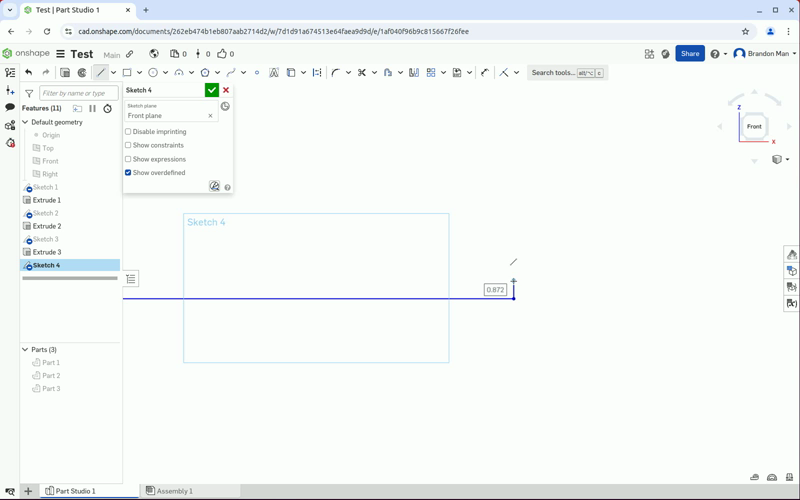
scroll(-6)
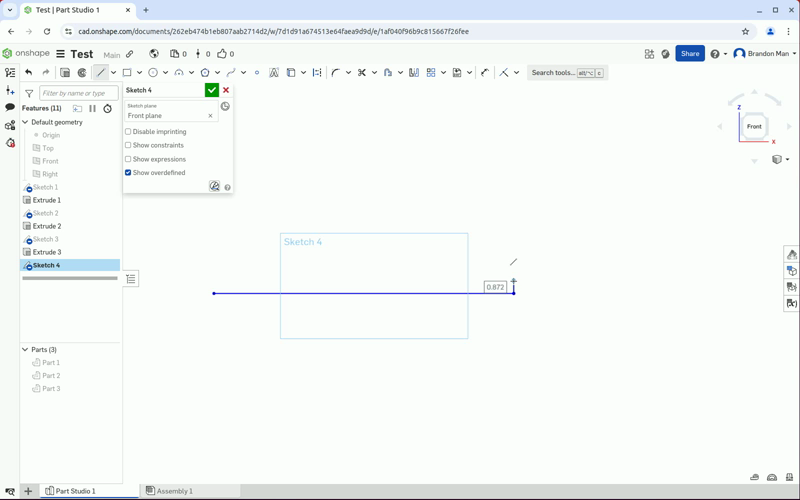
scroll(-6)
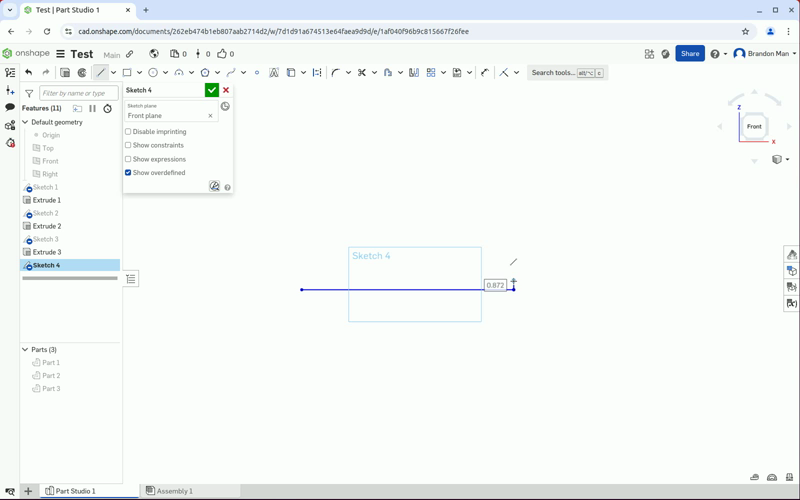
scroll(-6)
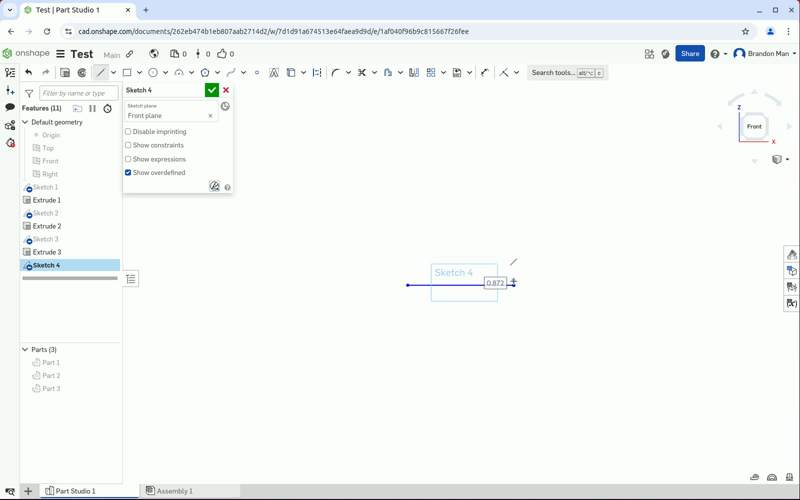
key_up(shift)
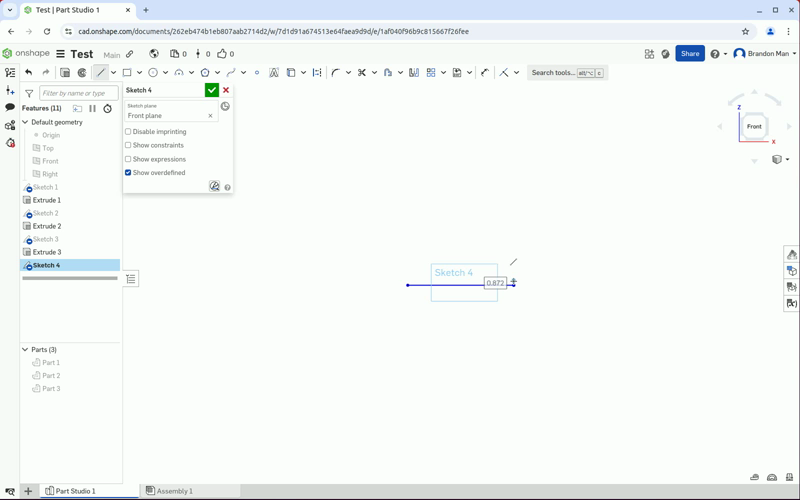
key_down(shift)
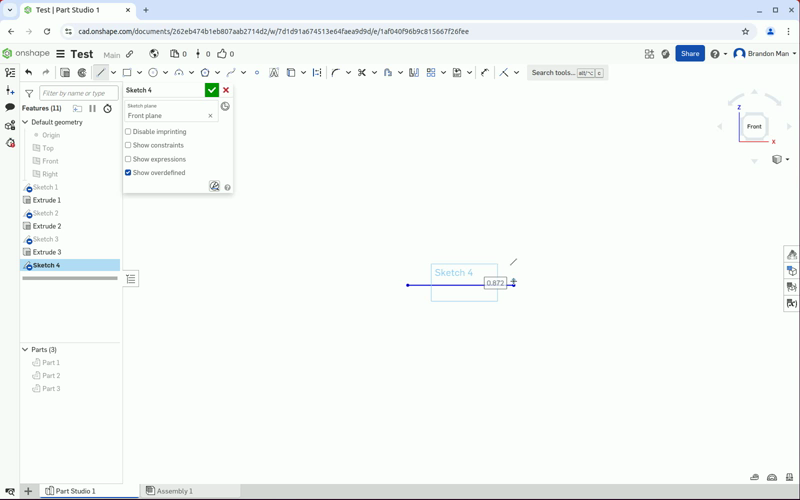
mouse_move(407, 280)
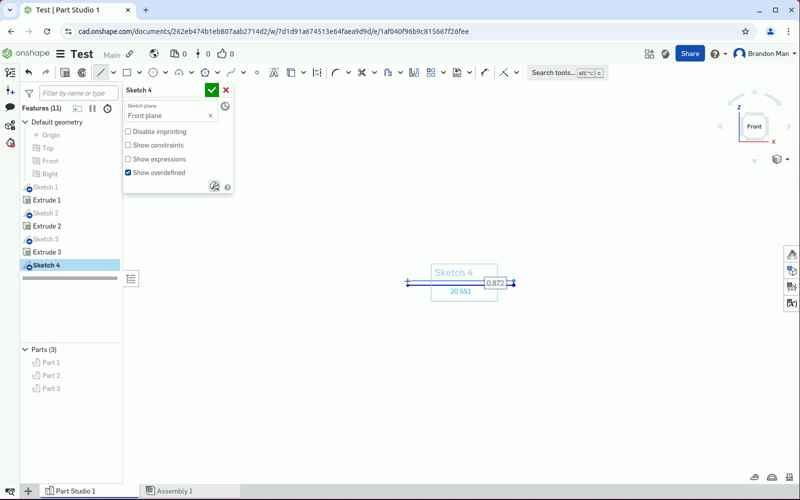
click(407, 280)
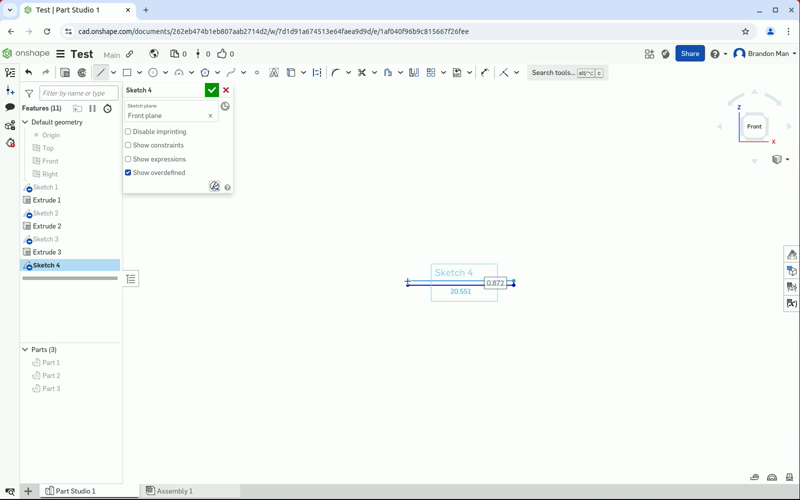
key_up(shift)
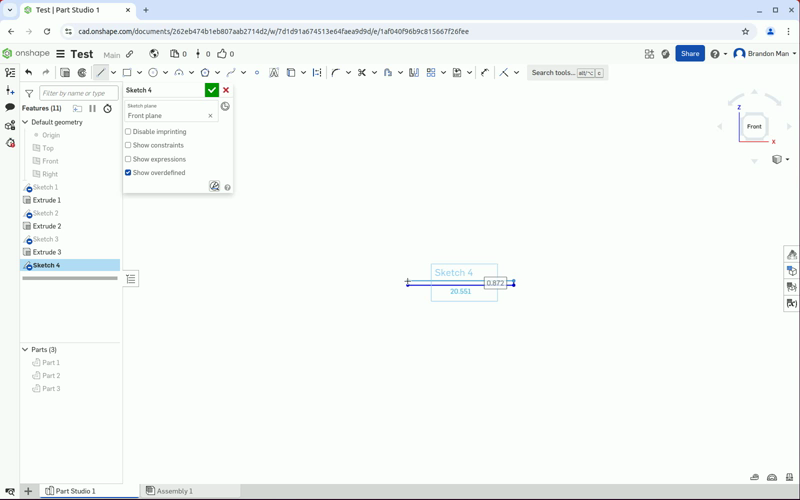
mouse_move(437, 280)
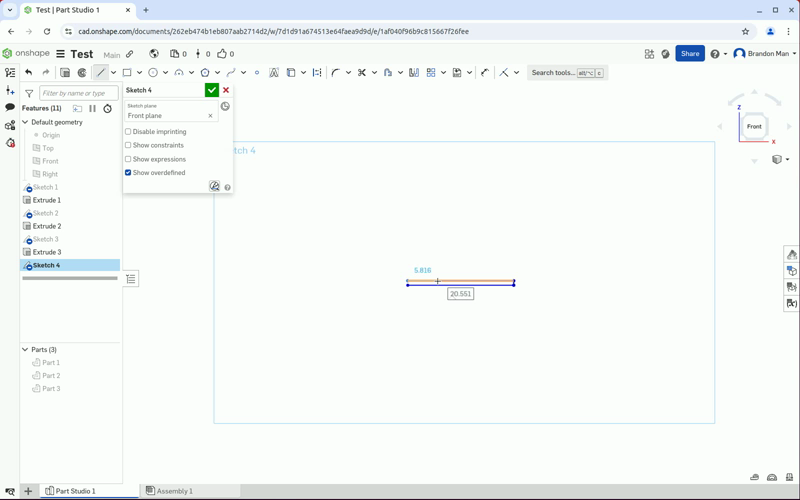
key_down(shift)
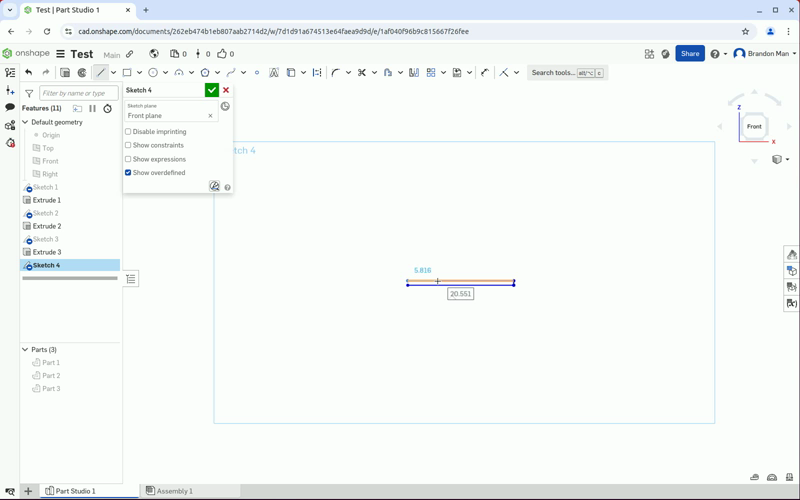
mouse_move(407, 285)
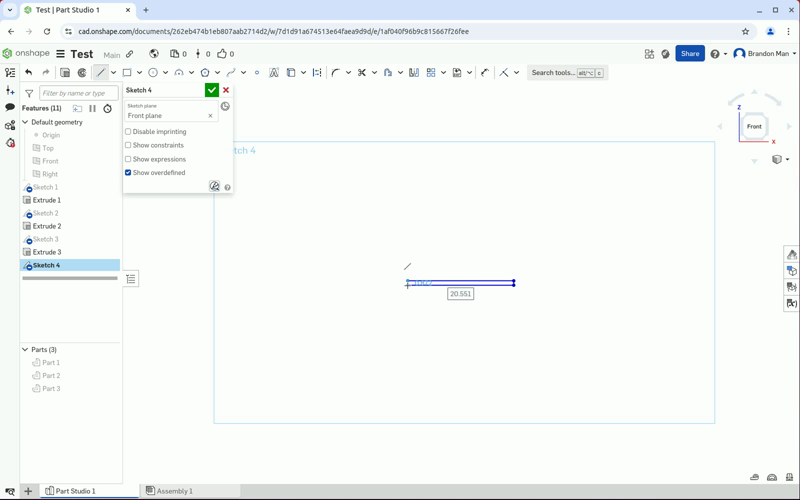
scroll(6)
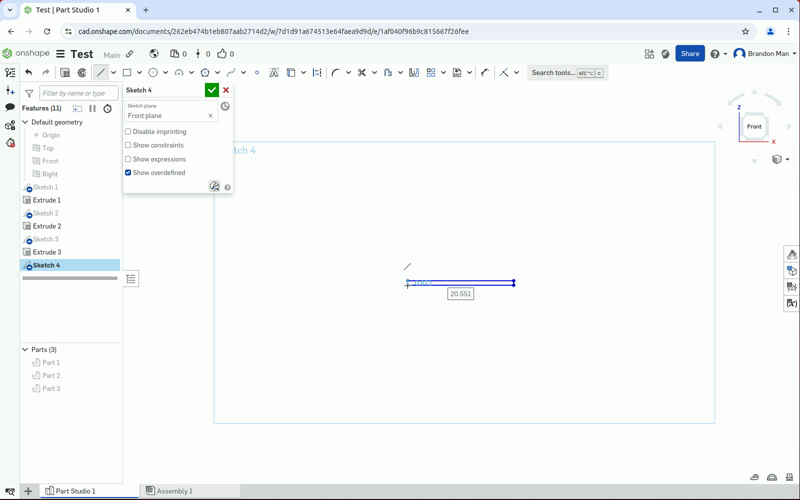
scroll(6)
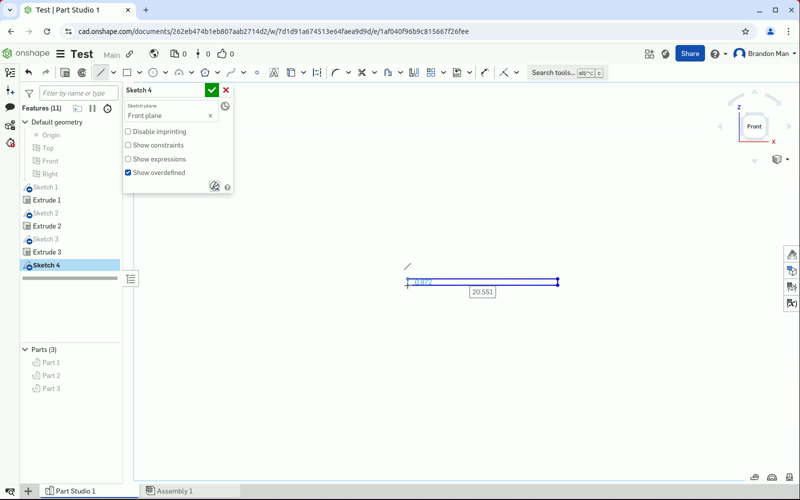
scroll(6)
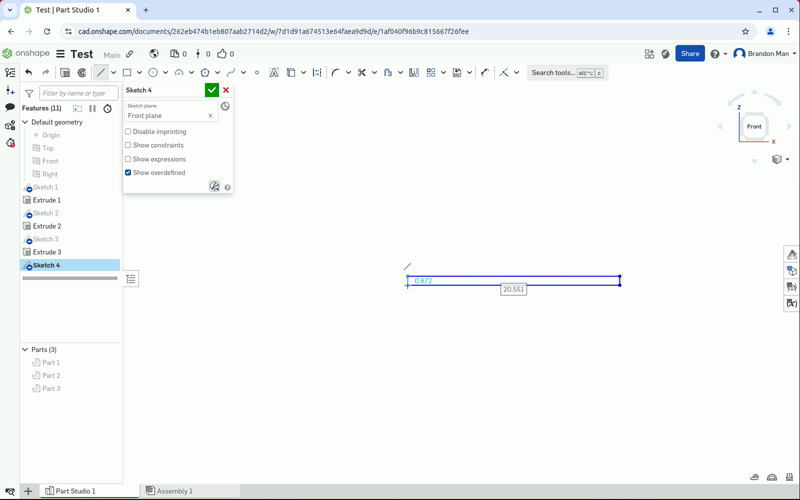
scroll(6)
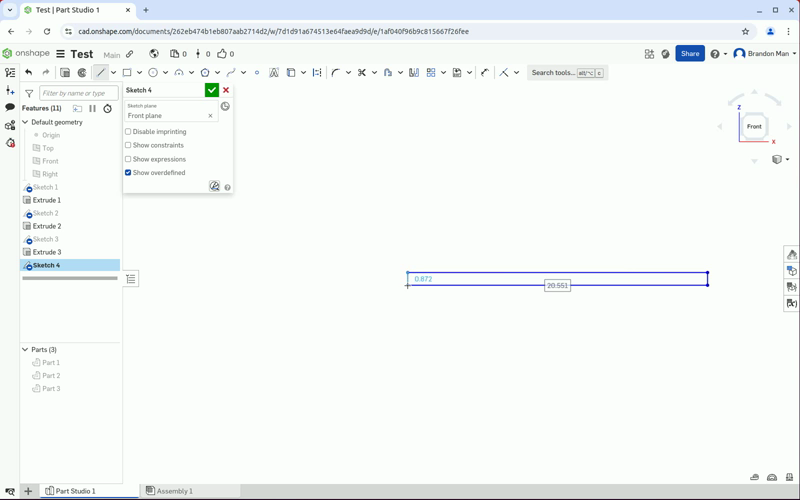
scroll(6)
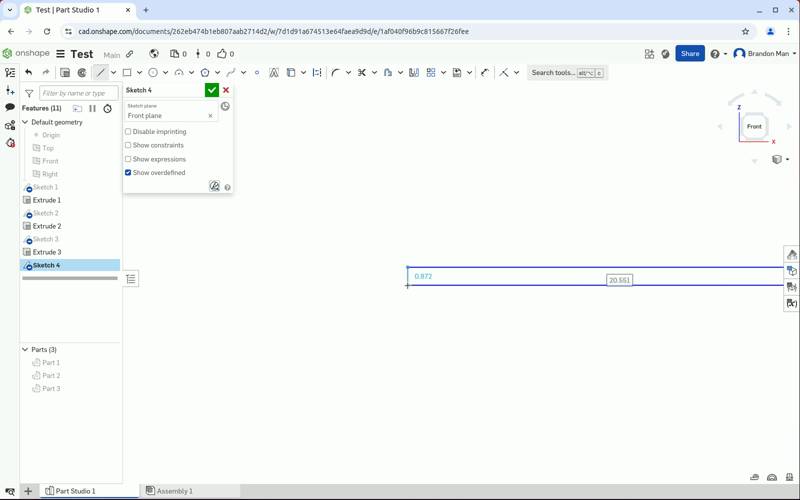
scroll(6)
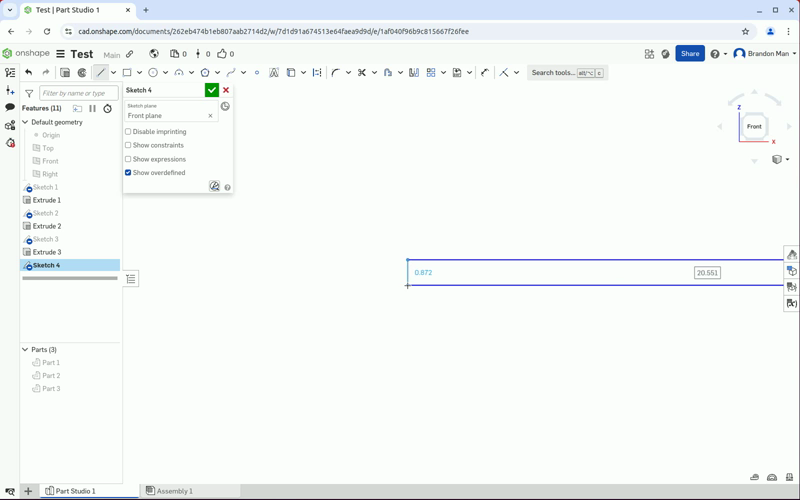
scroll(6)
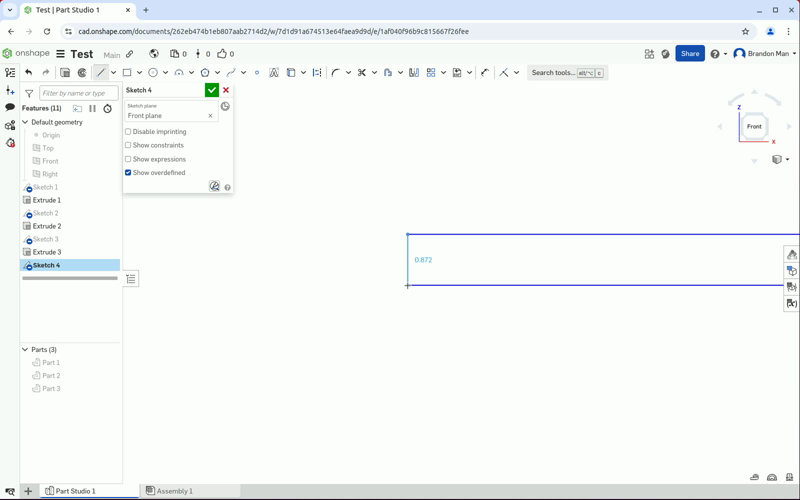
key_up(shift)
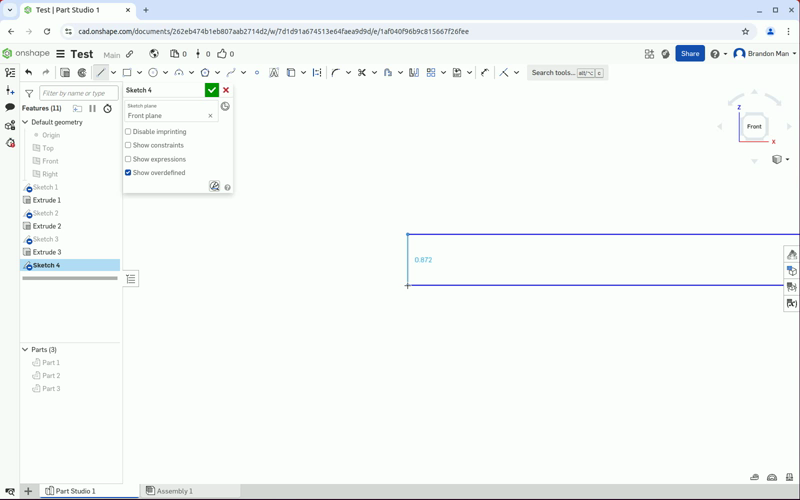
click(407, 285)
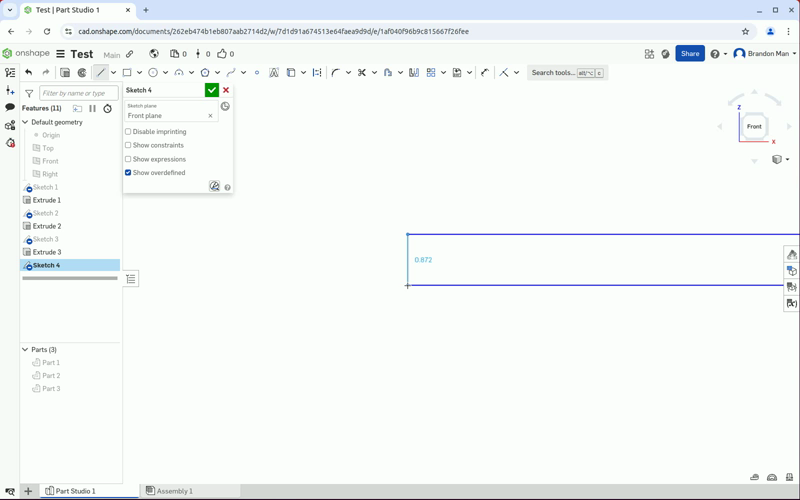
scroll(-6)
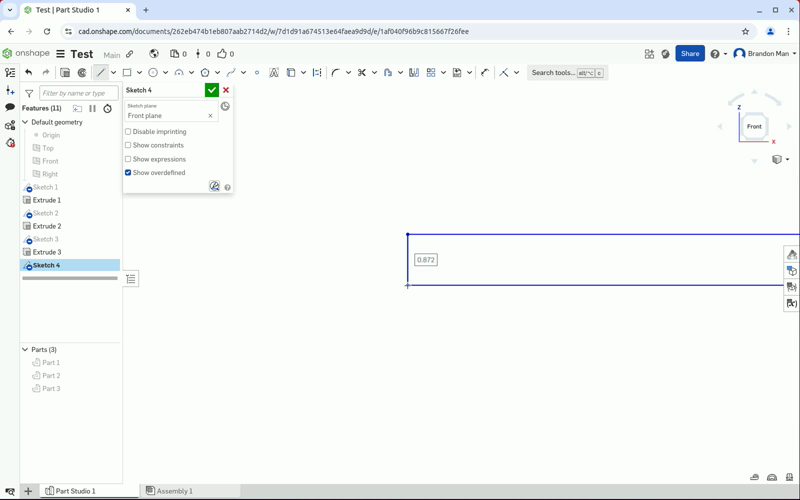
scroll(-6)
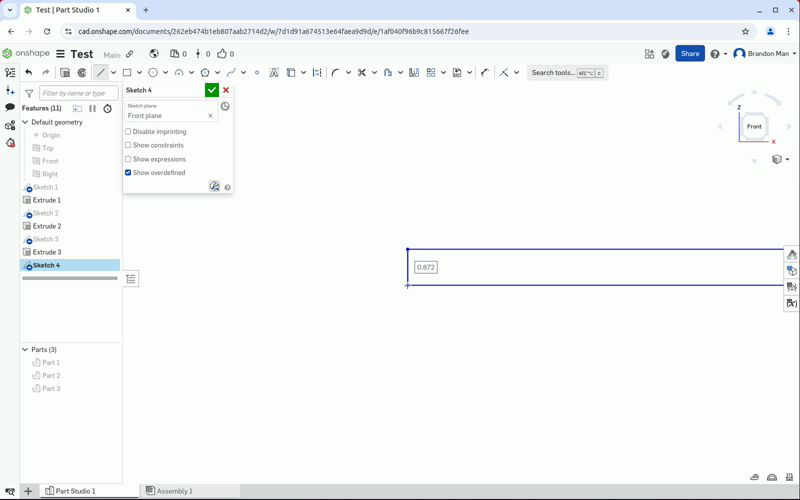
scroll(-6)
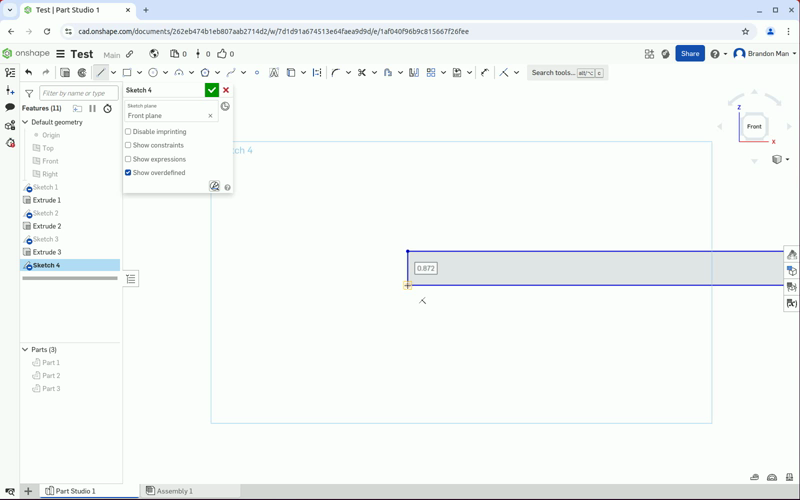
scroll(-6)
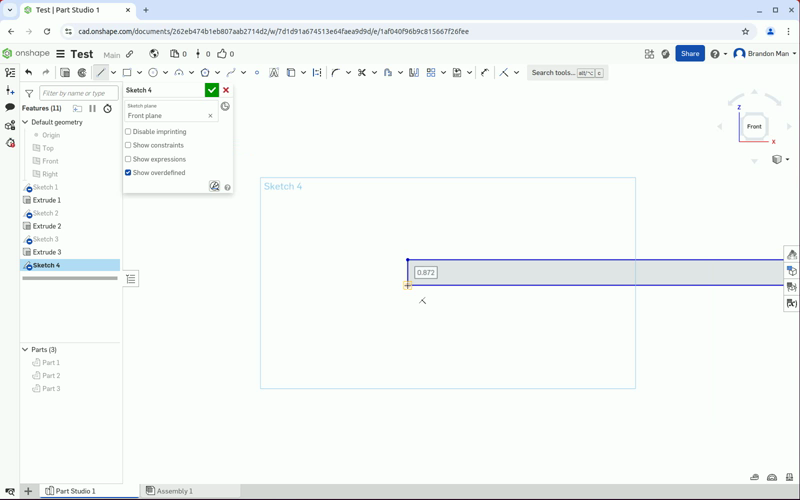
scroll(-6)
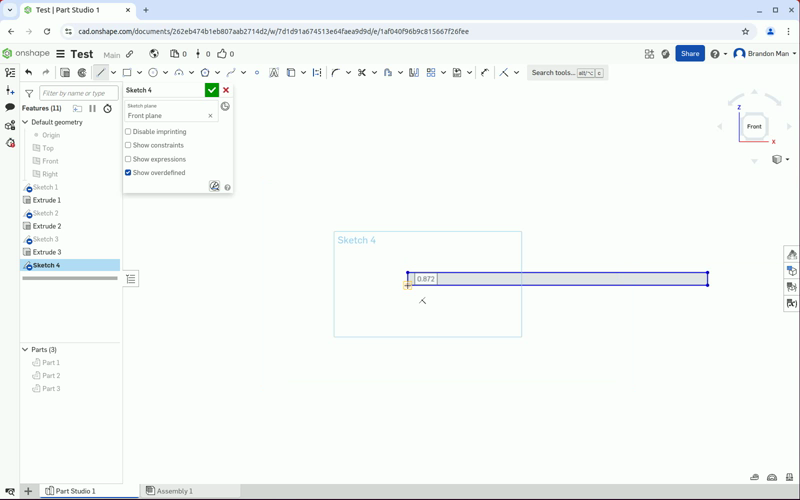
scroll(-6)
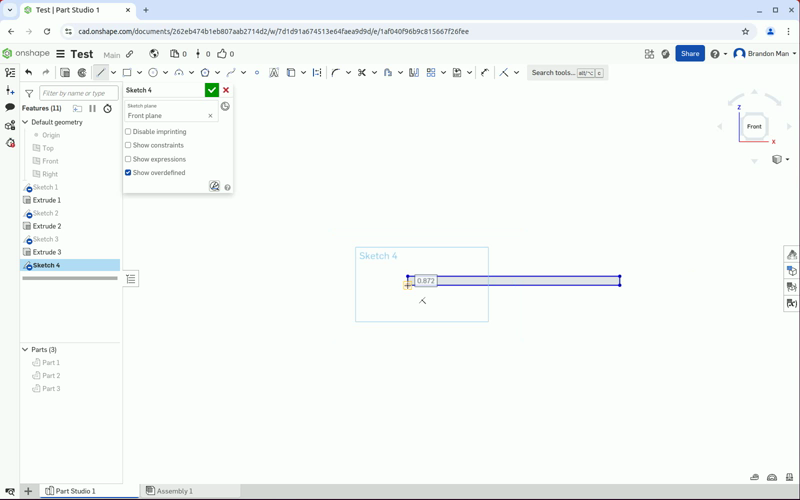
scroll(-6)
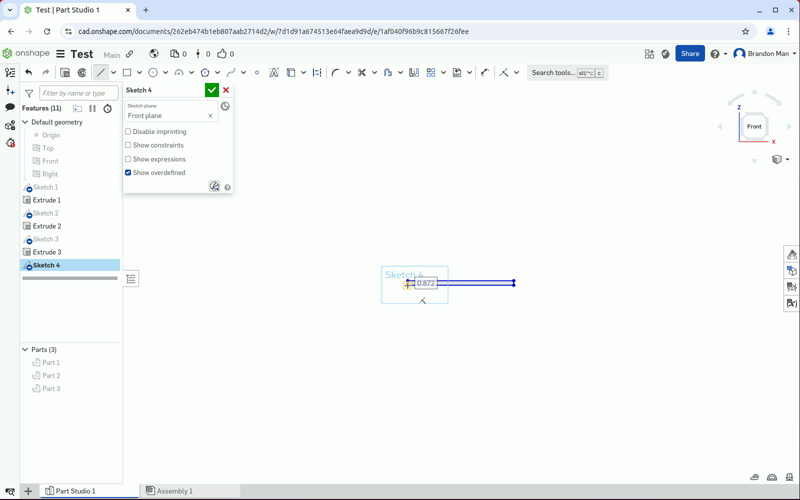
key(esc)
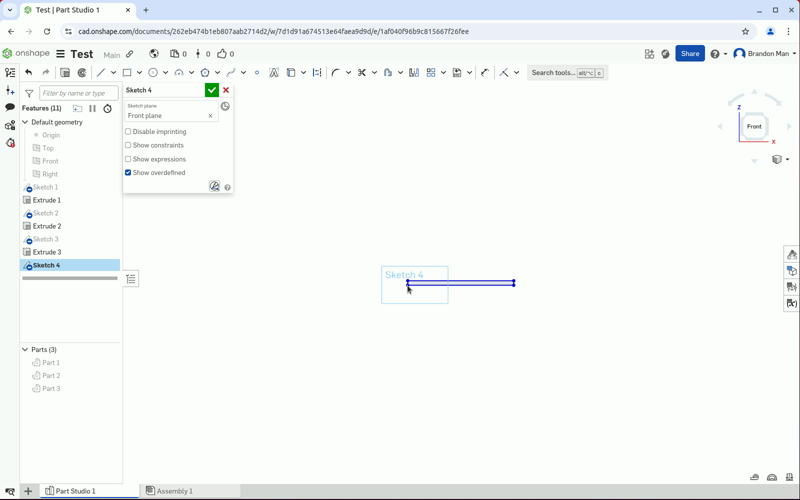
mouse_move(426, 284)
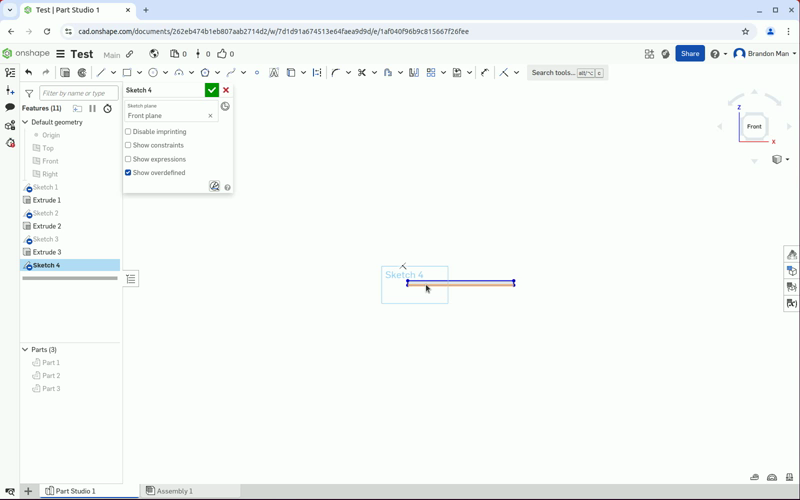
scroll(6)
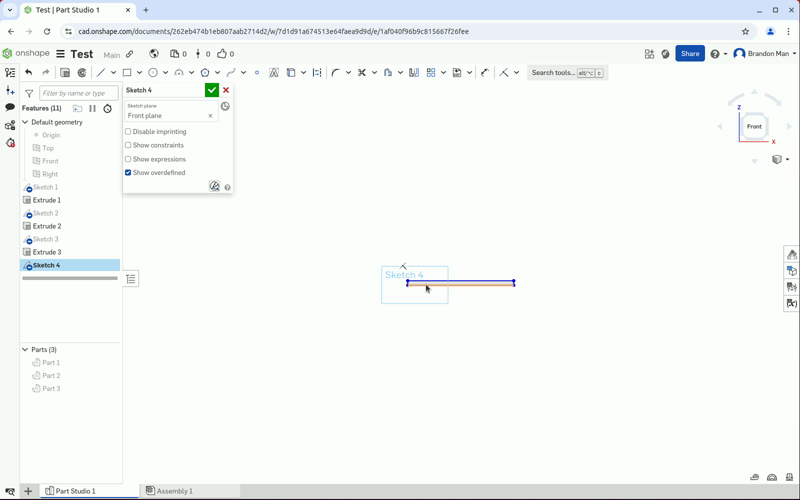
scroll(6)
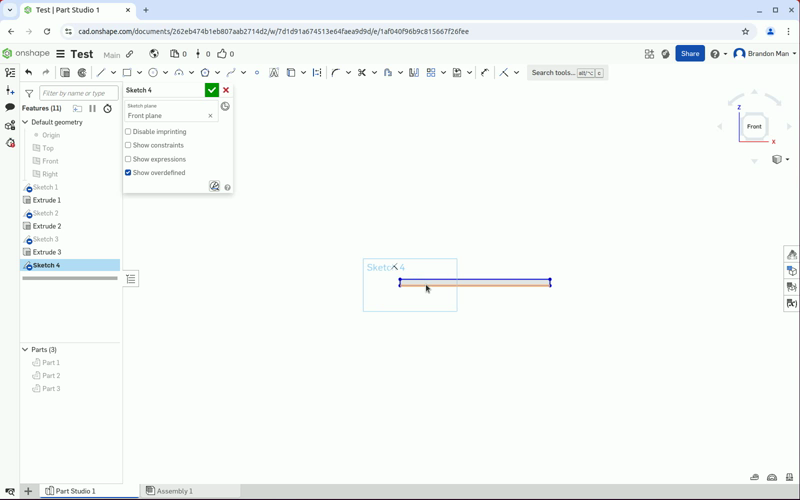
scroll(6)
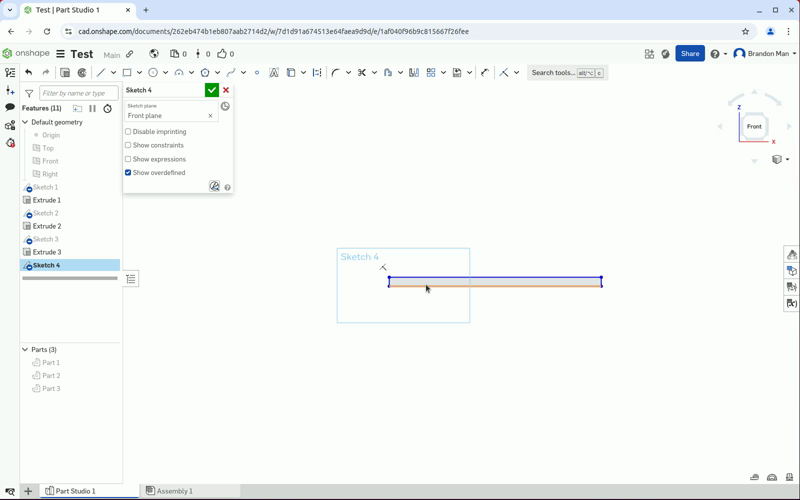
scroll(6)
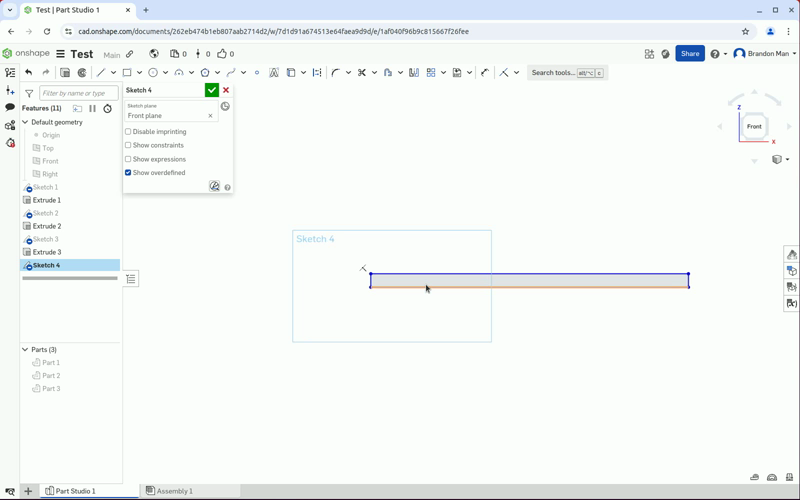
scroll(6)
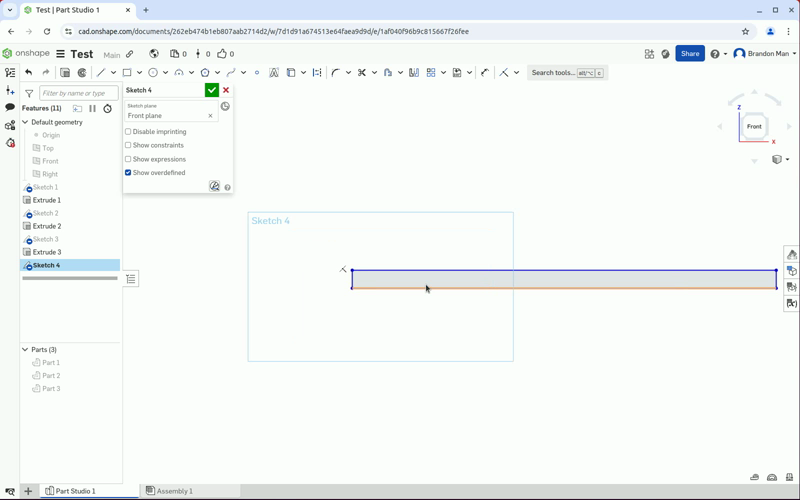
scroll(6)
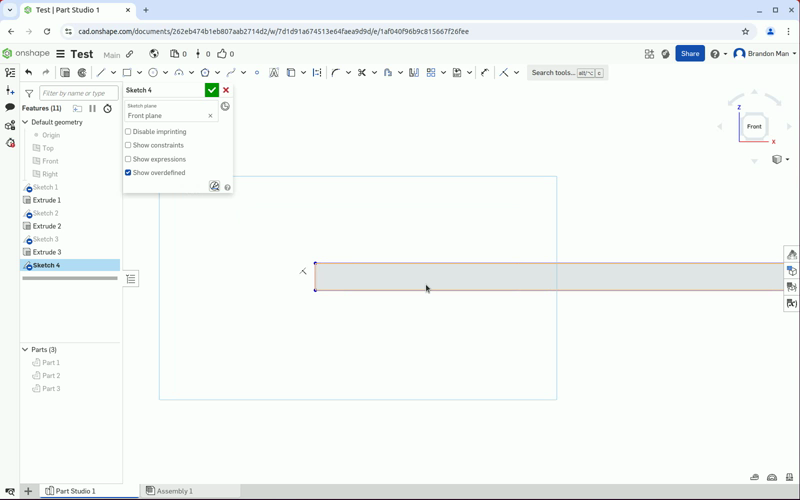
scroll(6)
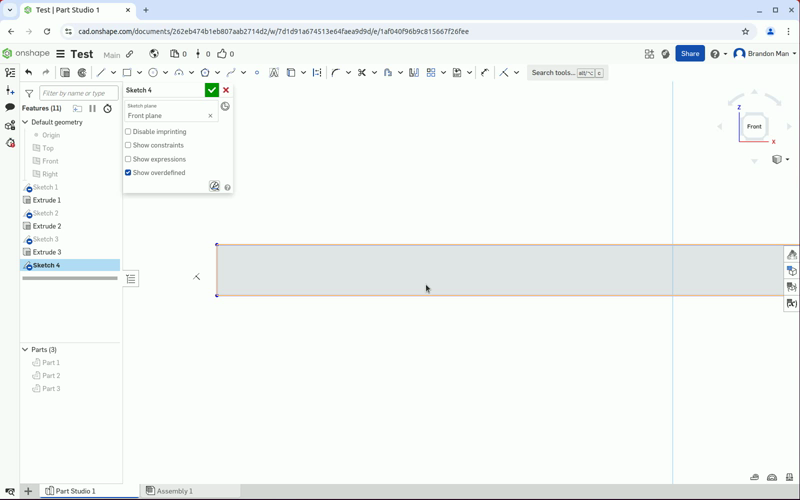
click(426, 284)
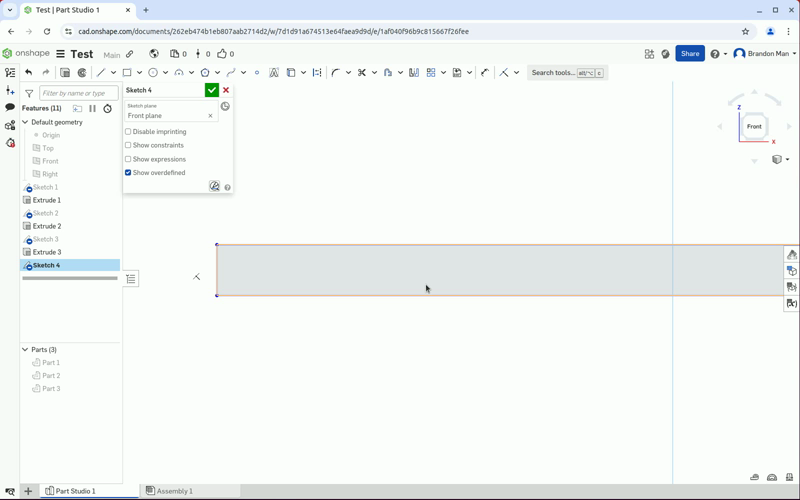
scroll(-6)
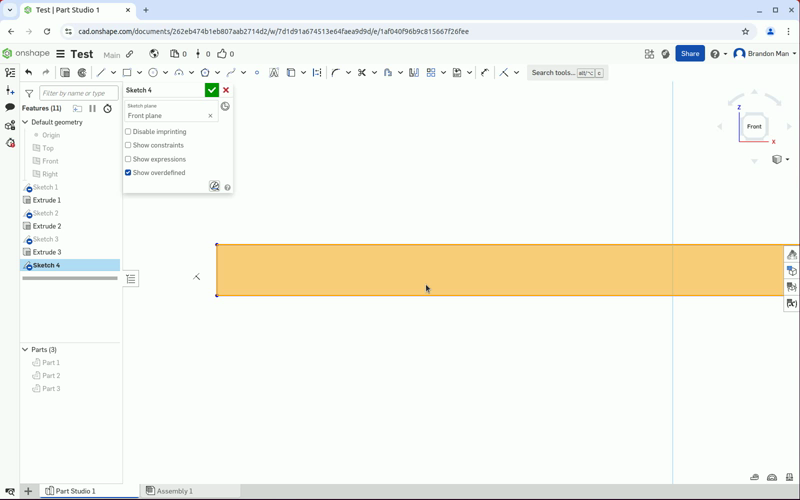
scroll(-6)
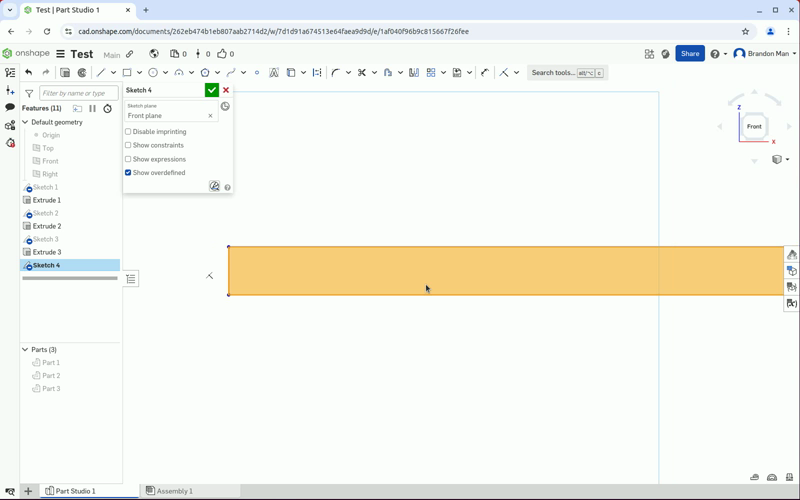
scroll(-6)
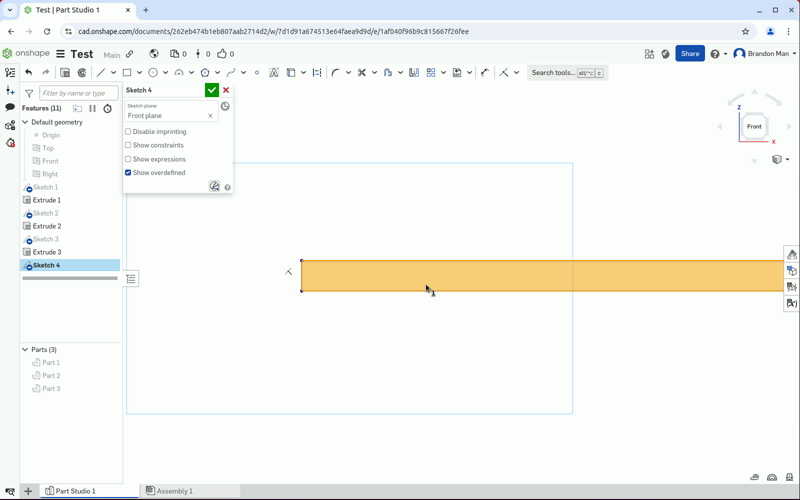
scroll(-6)
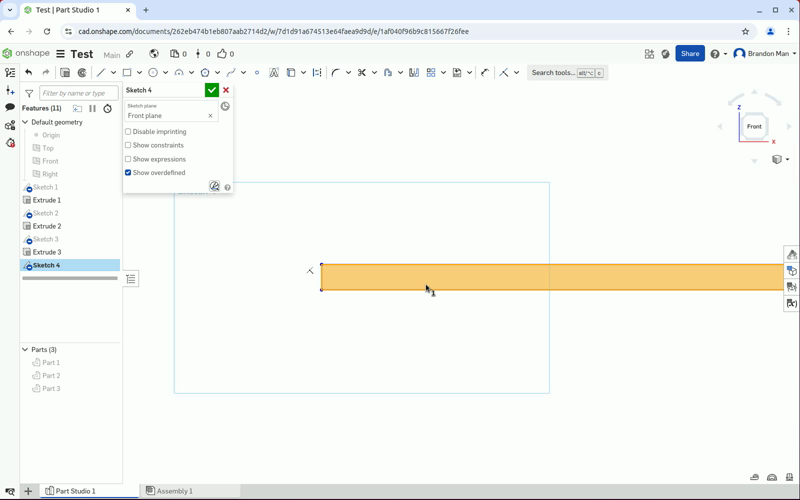
scroll(-6)
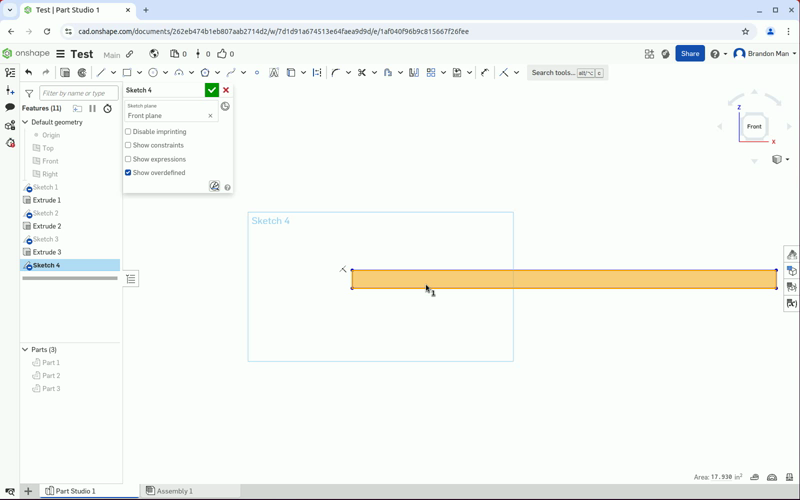
scroll(-6)
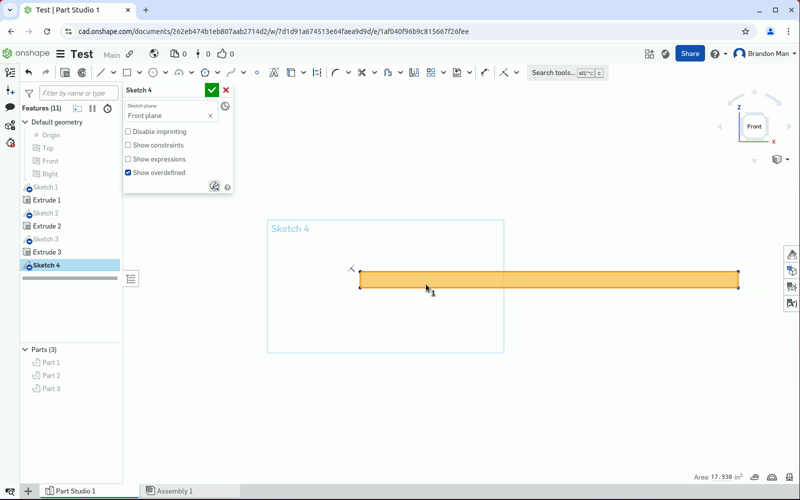
scroll(-6)
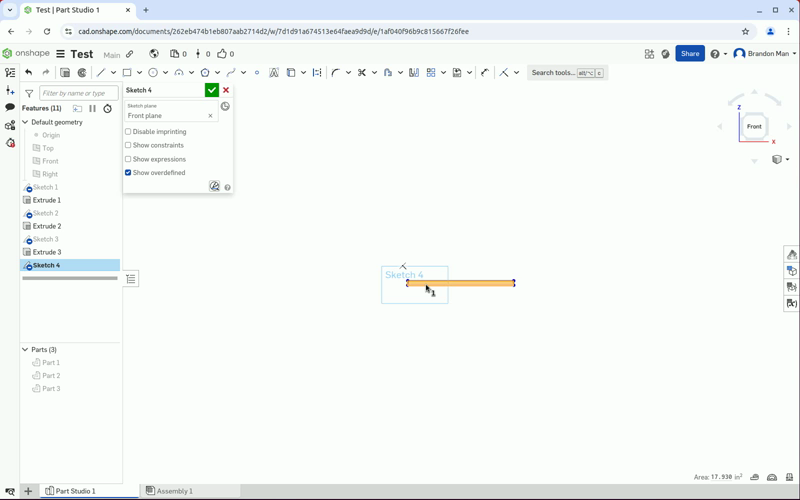
mouse_move(73, 352)
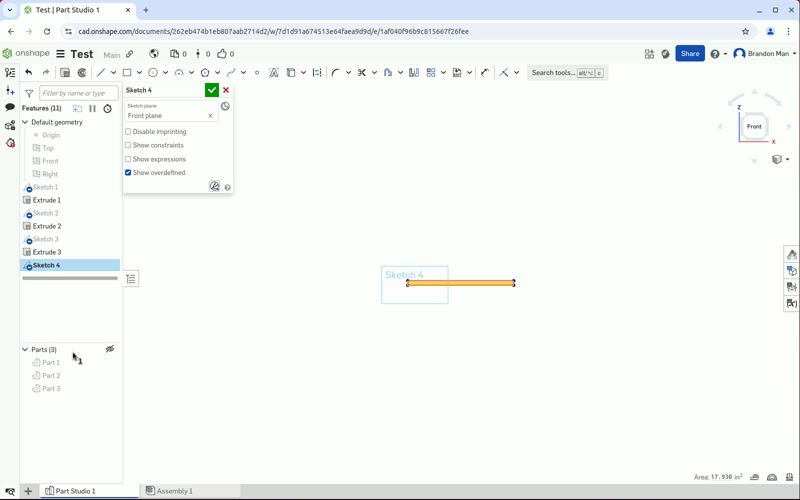
key(shift+y)
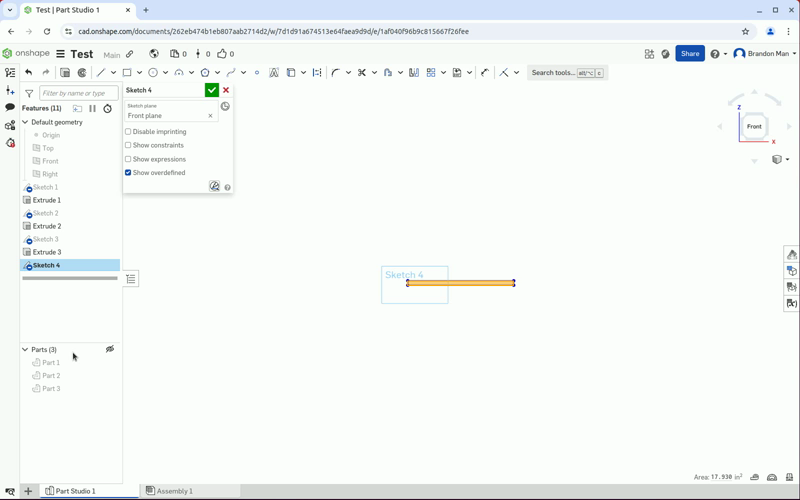
key(shift+e)
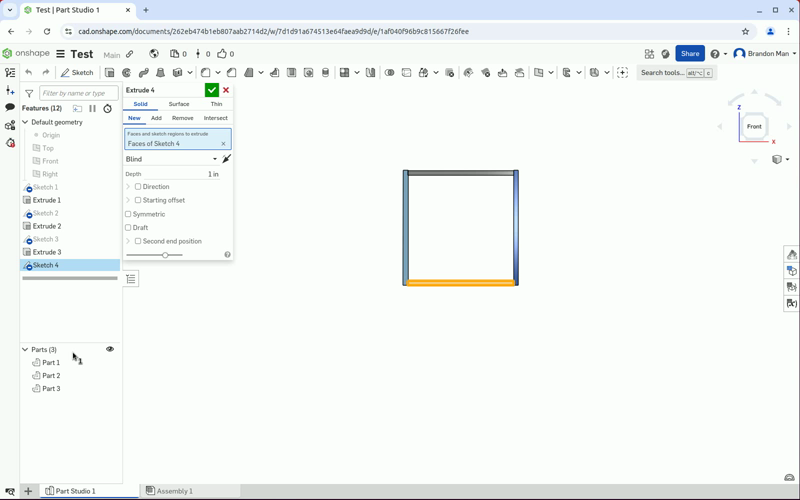
mouse_move(143, 106)
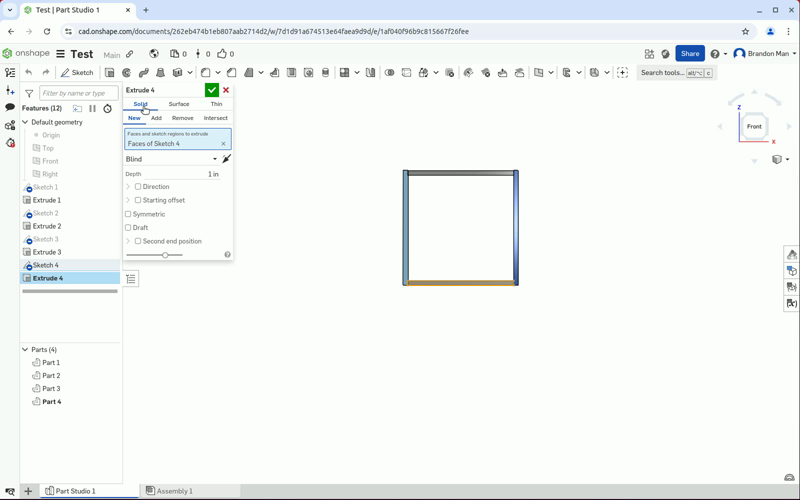
click(143, 106)
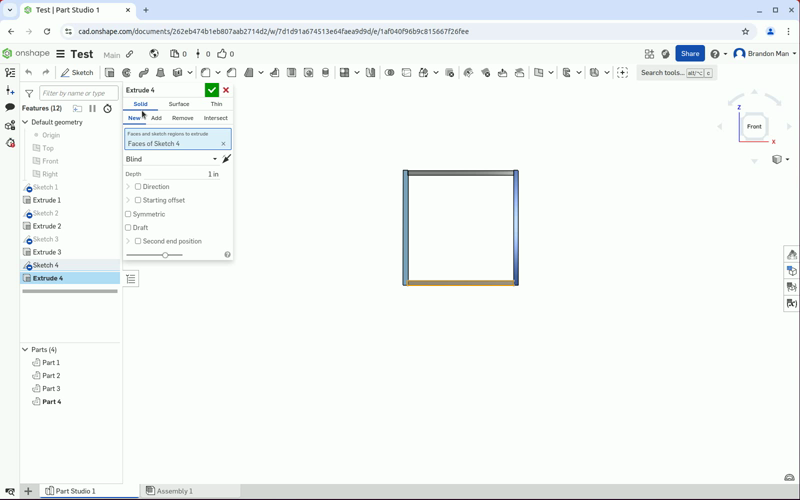
mouse_move(137, 120)
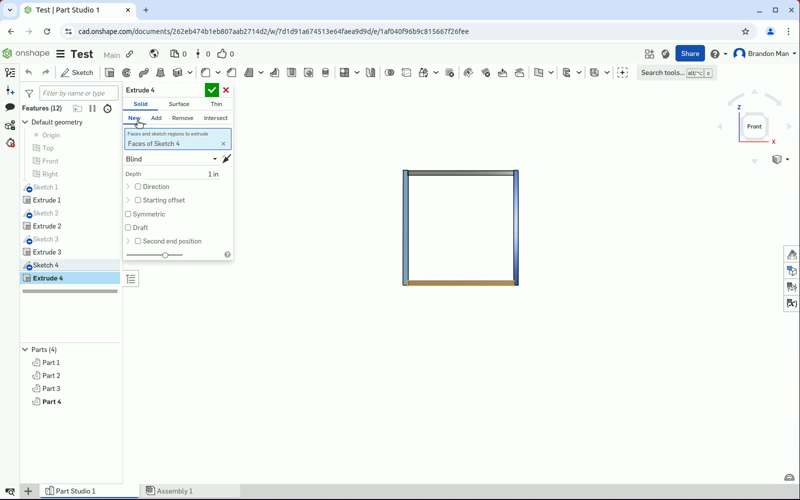
click(137, 120)
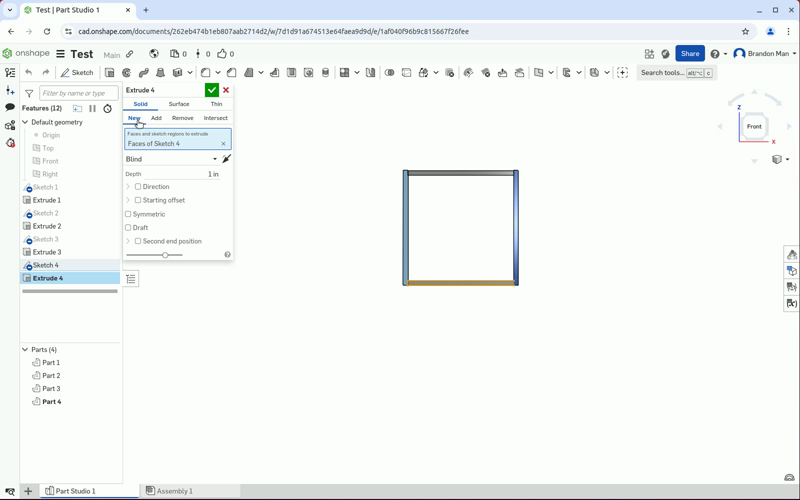
key(tab, 4)
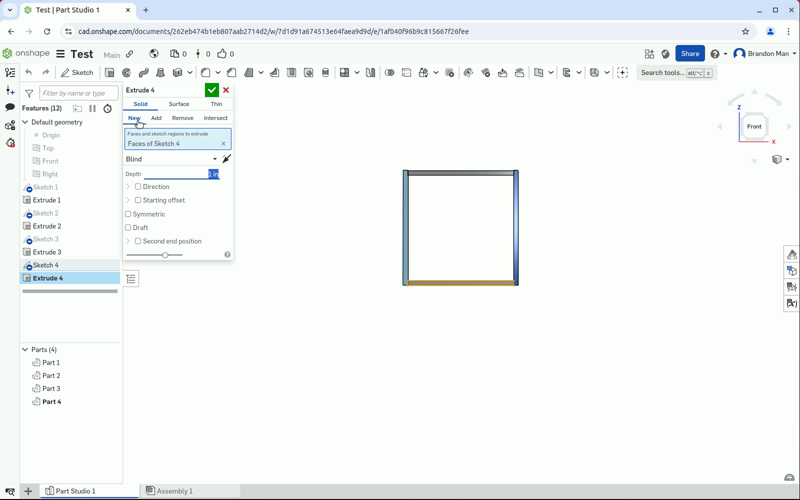
text(15.405)
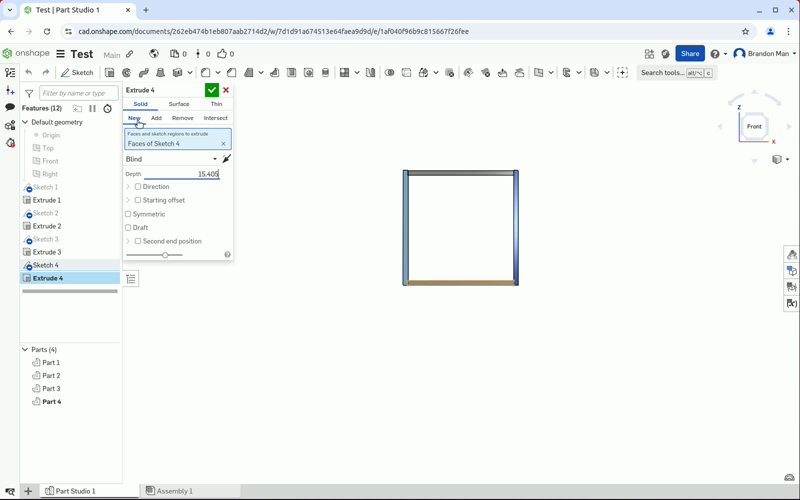
key(enter)
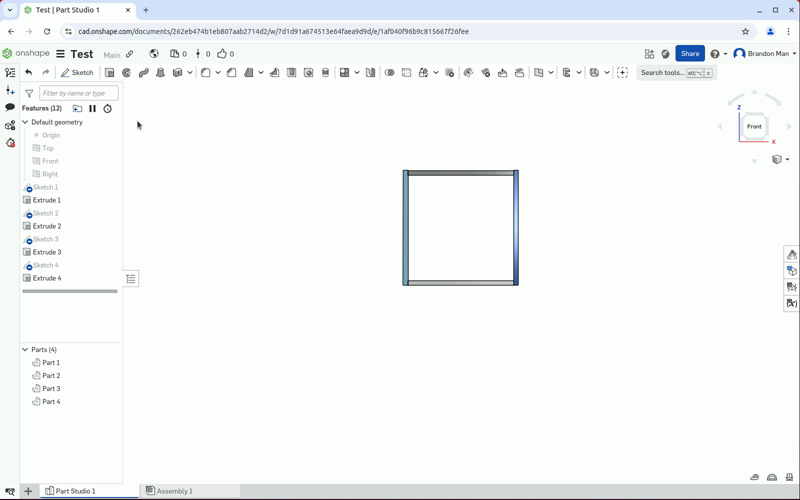
key(shift+h)
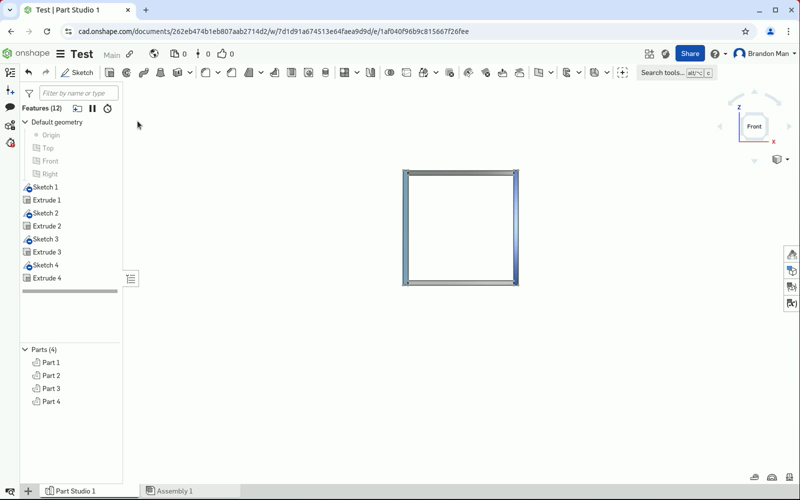
key(shift+h)
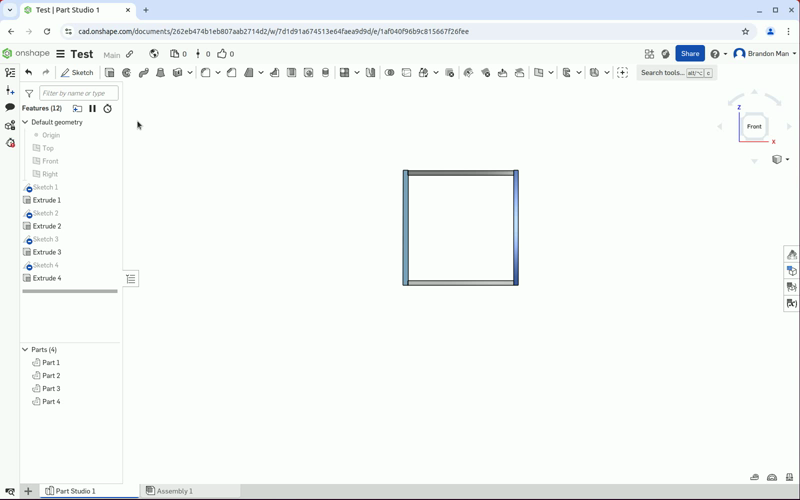
mouse_move(73, 189)
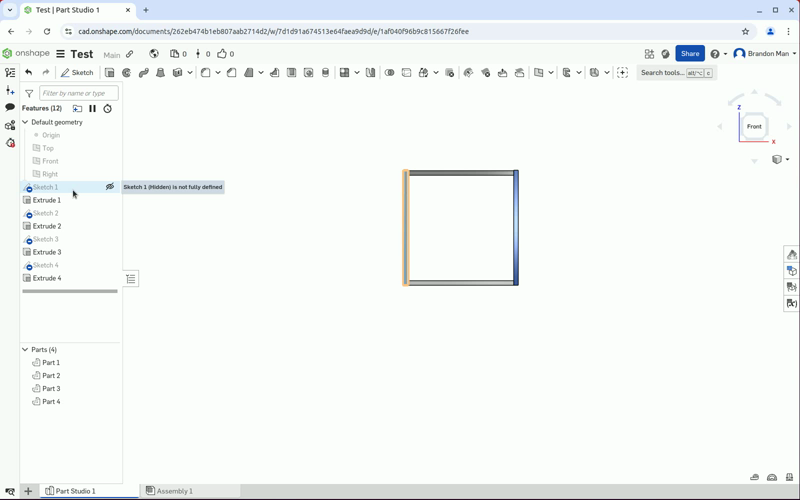
click(73, 189)
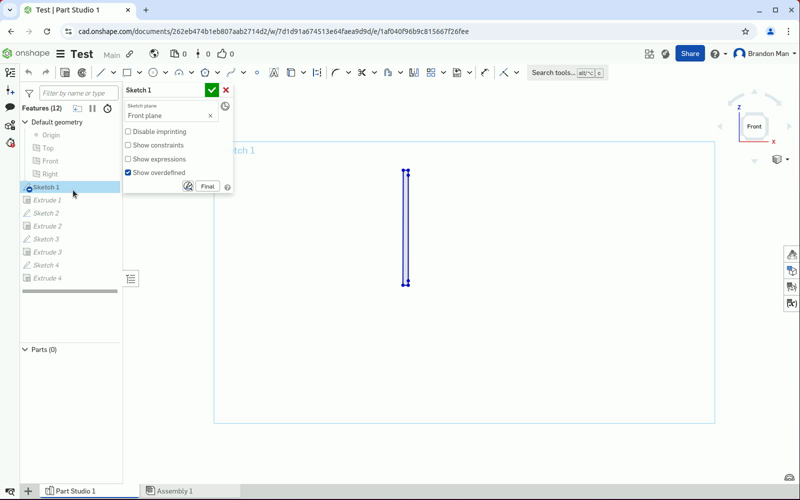
mouse_move(229, 92)
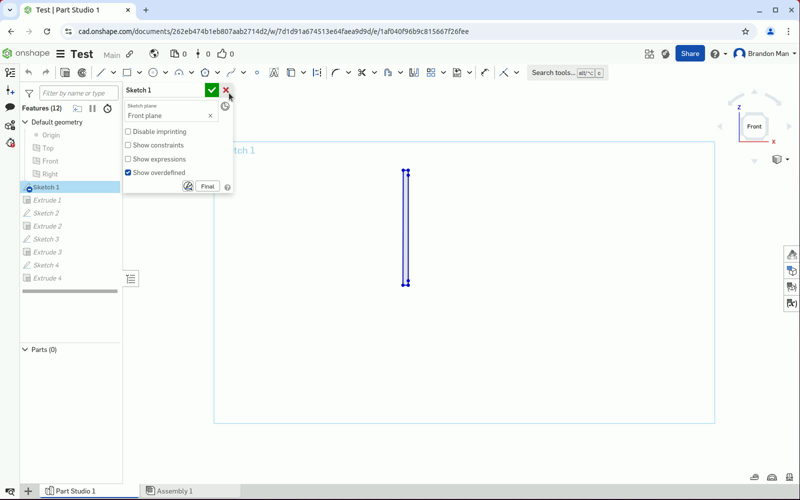
click(229, 92)
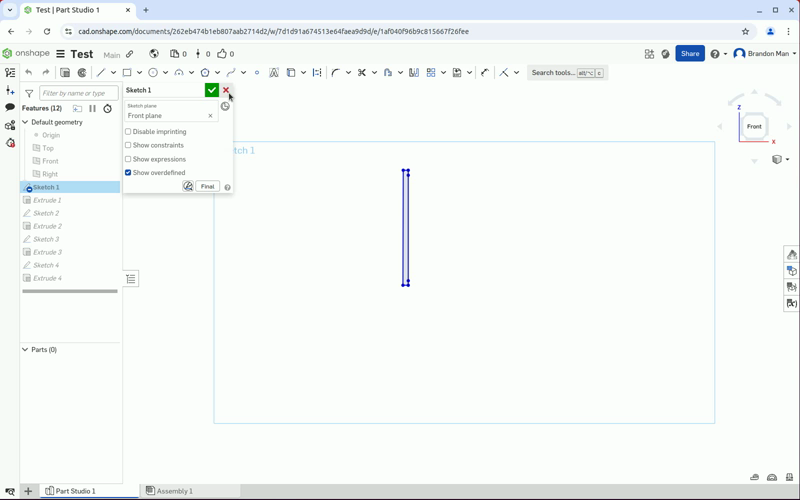
key(shift+s)
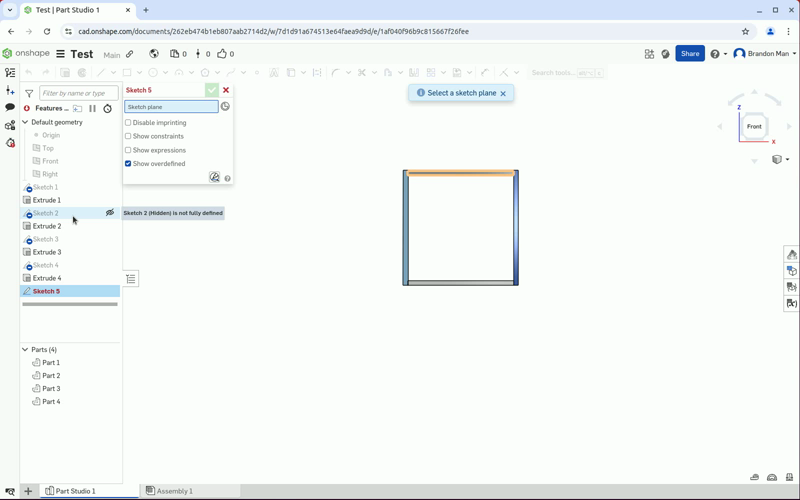
scroll(3)
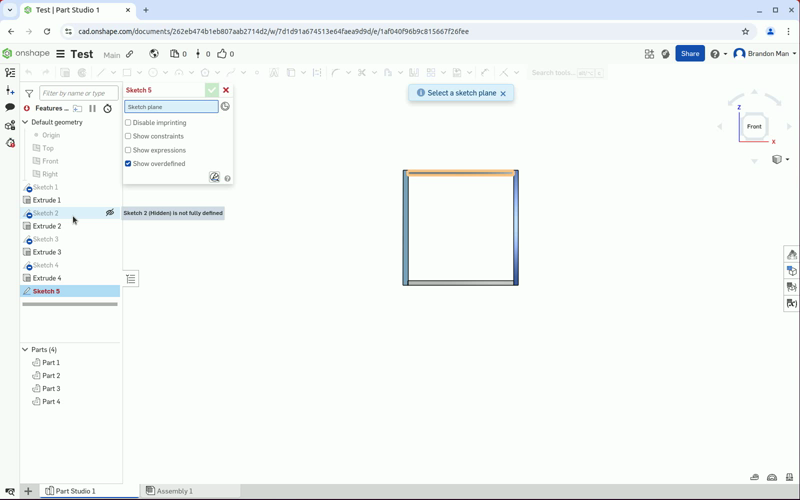
mouse_move(73, 163)
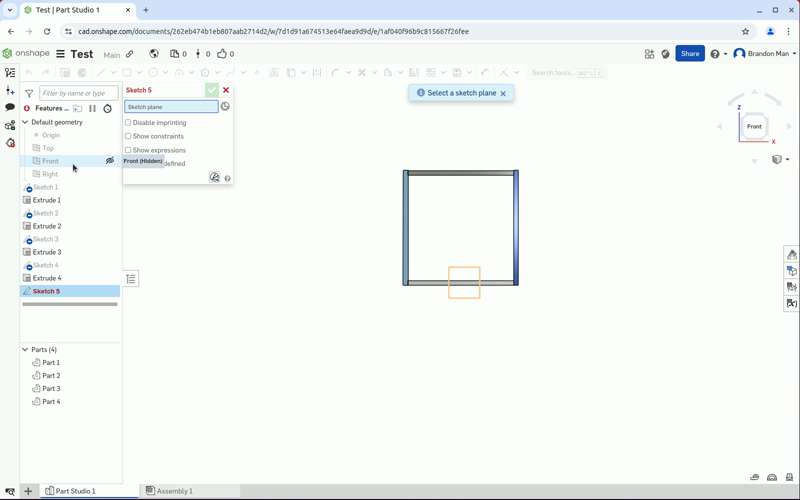
click(73, 163)
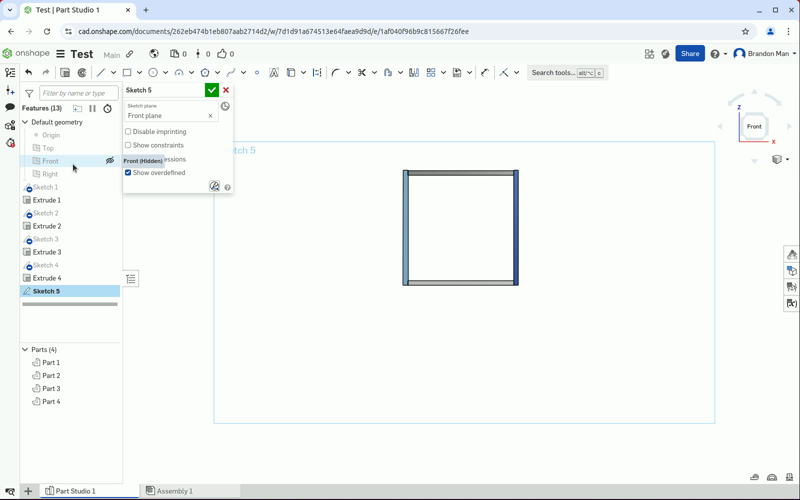
mouse_move(73, 352)
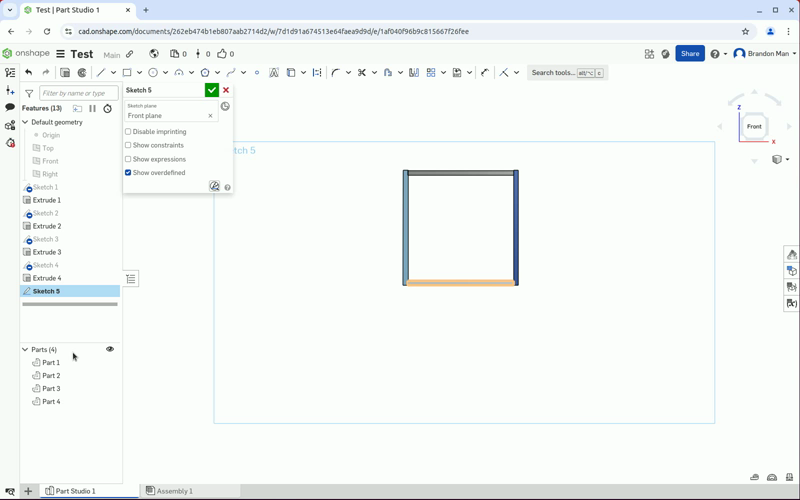
key(y)
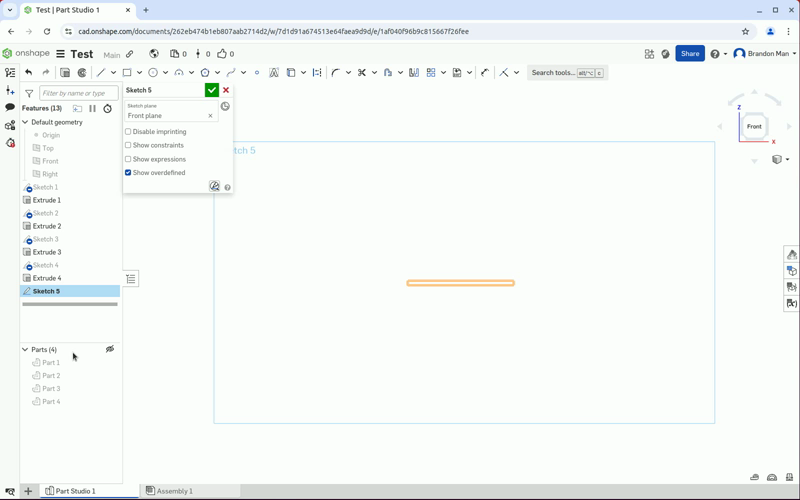
key(l)
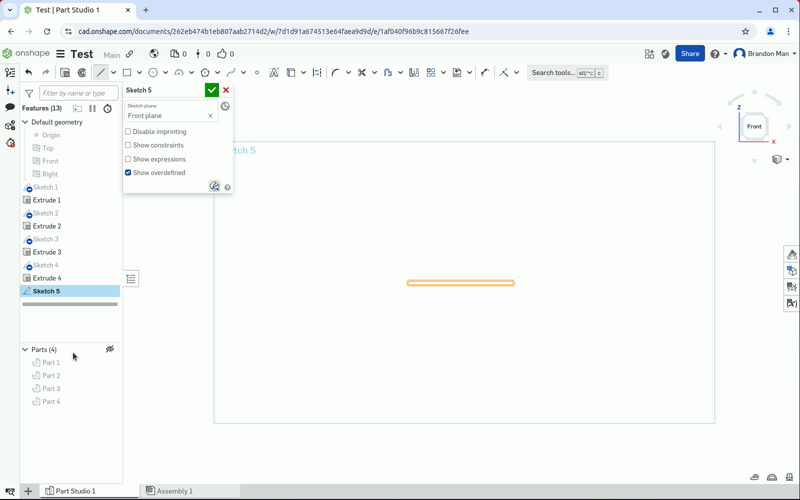
key_down(shift)
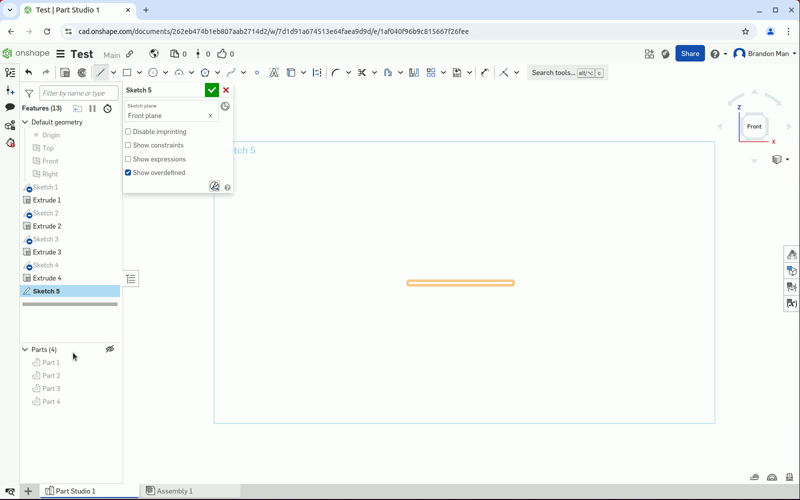
mouse_move(403, 340)
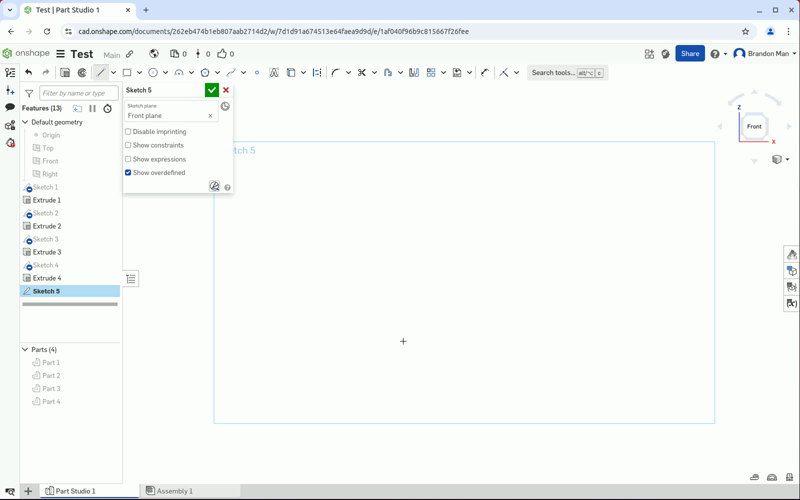
click(403, 340)
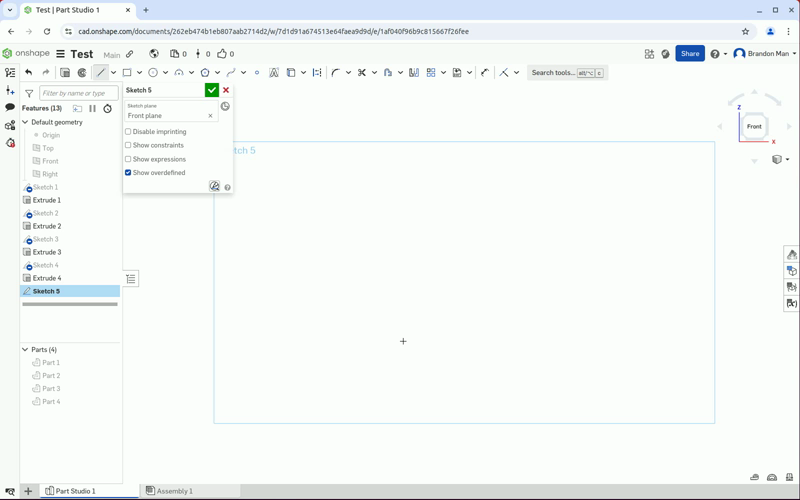
key_up(shift)
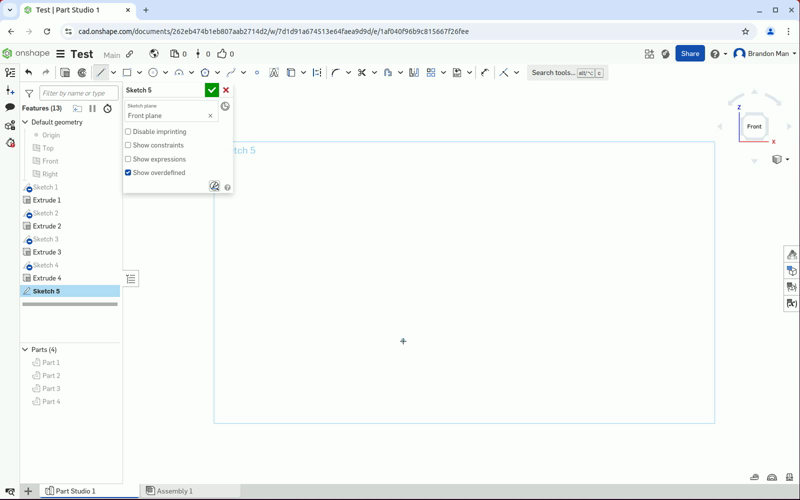
key_down(shift)
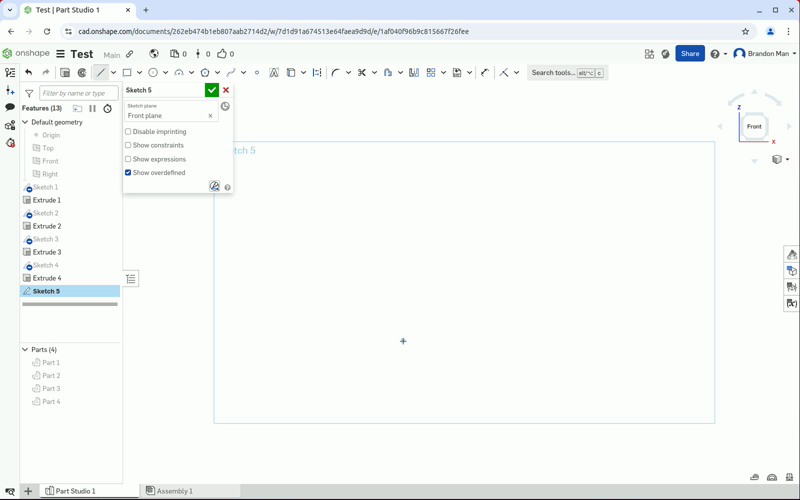
mouse_move(518, 340)
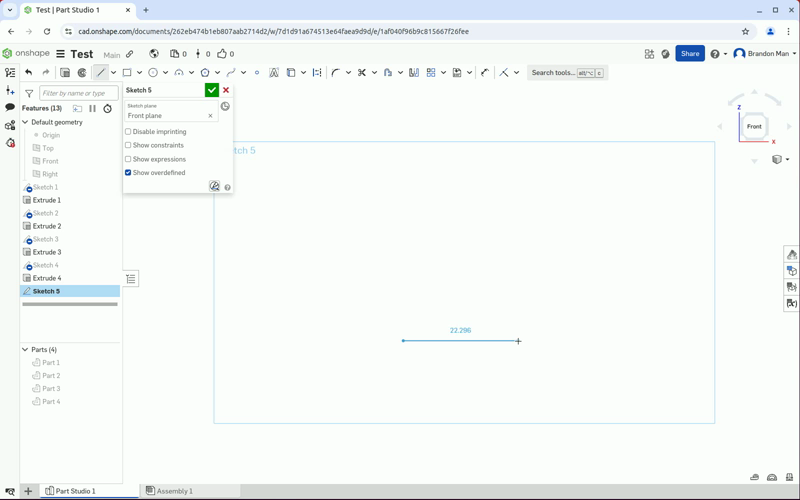
click(518, 340)
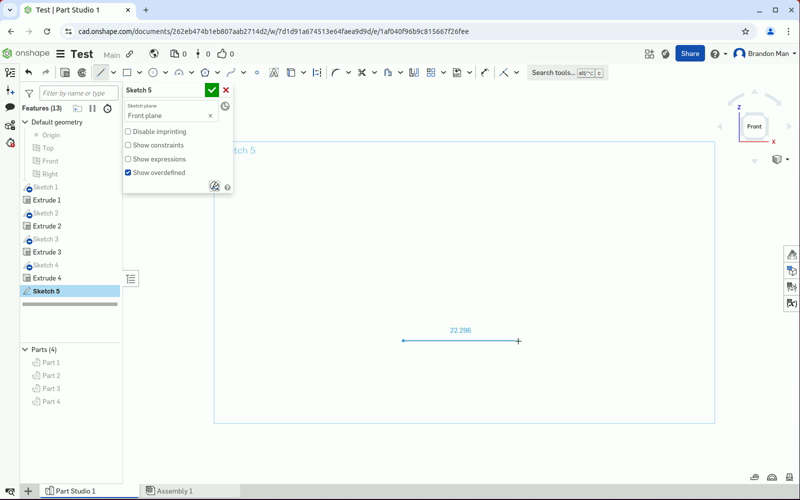
key_up(shift)
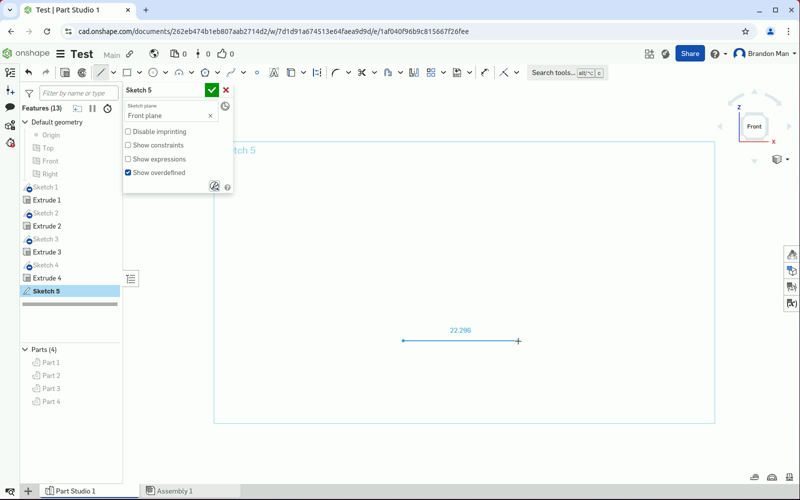
key_down(shift)
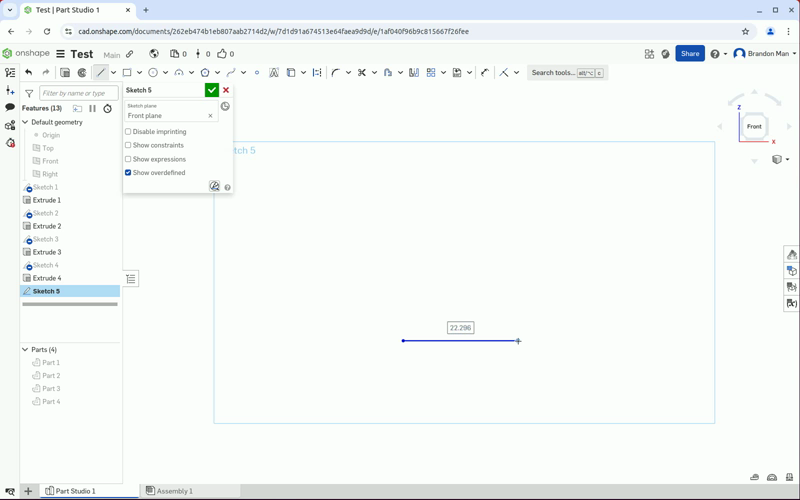
mouse_move(518, 225)
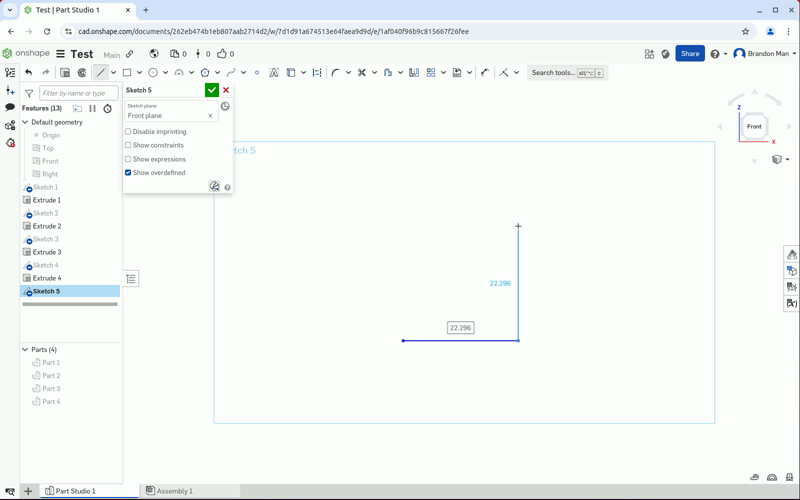
click(518, 225)
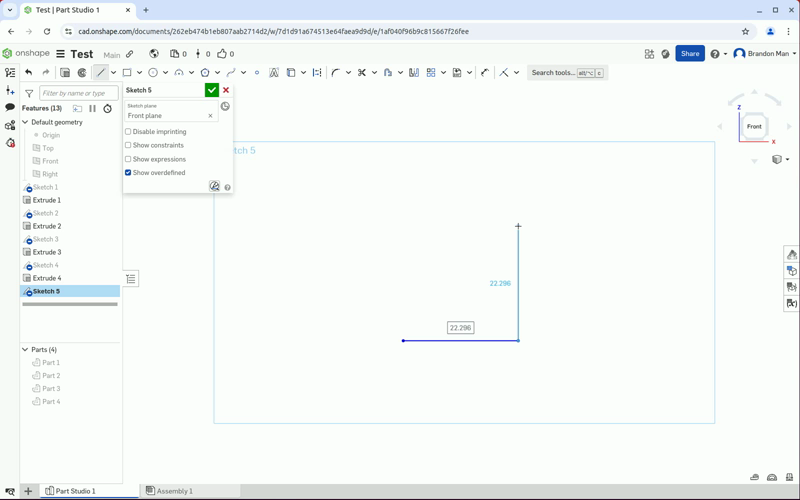
key_up(shift)
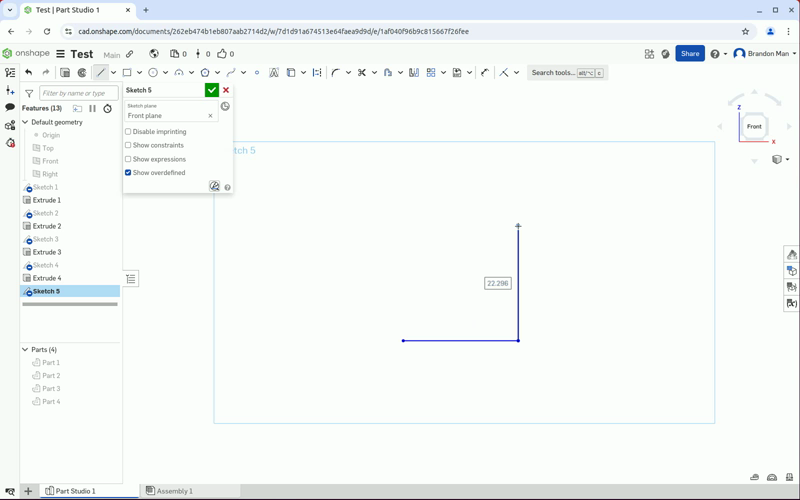
key_down(shift)
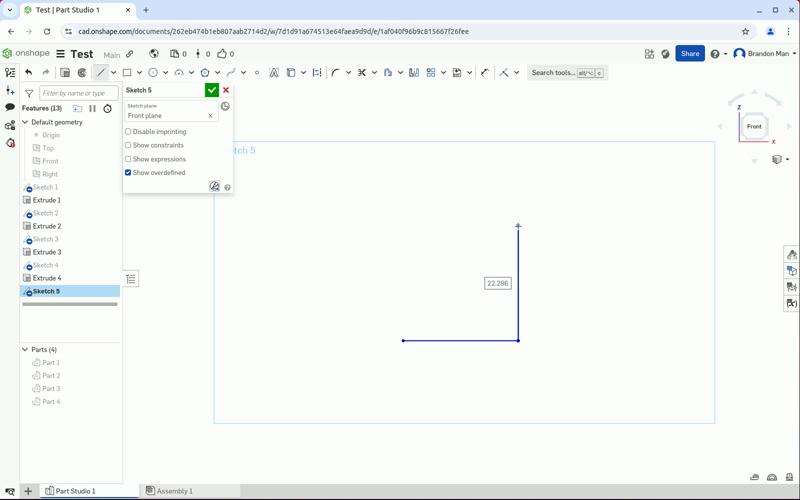
mouse_move(403, 225)
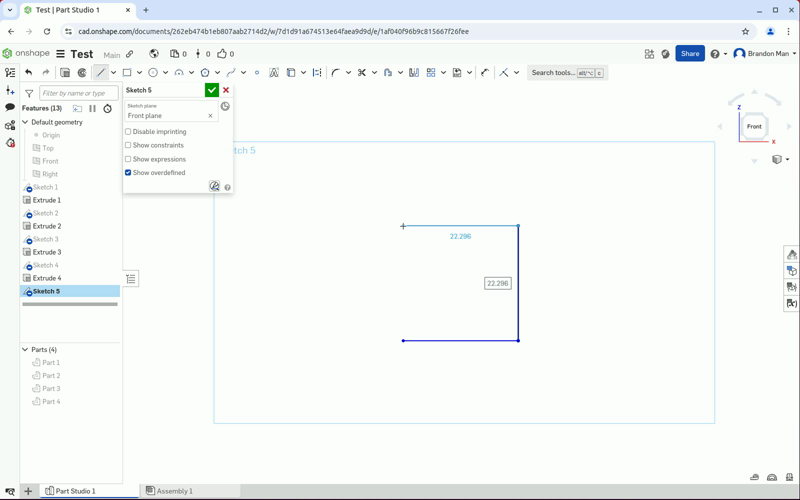
click(403, 225)
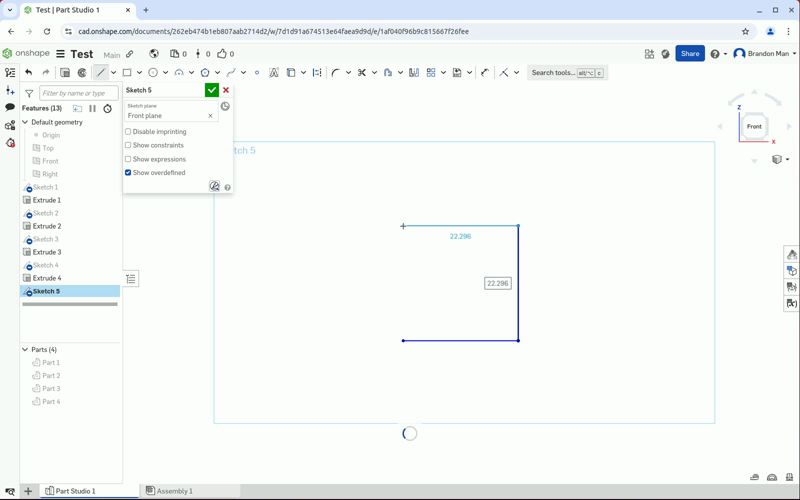
key_up(shift)
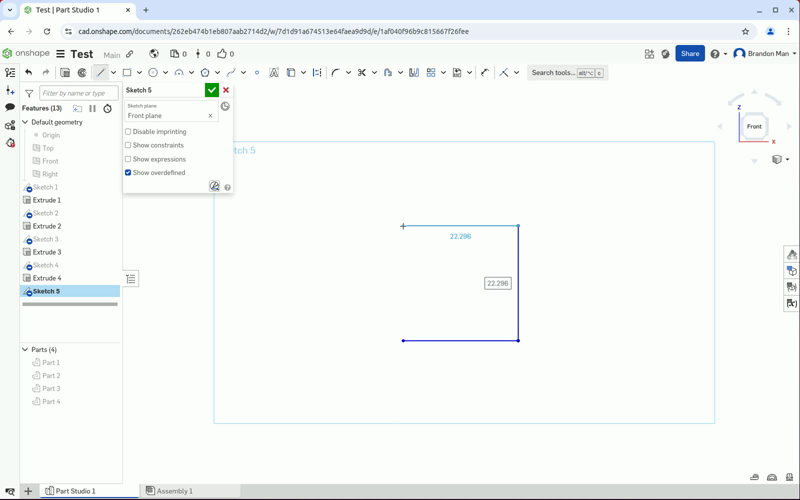
key_down(shift)
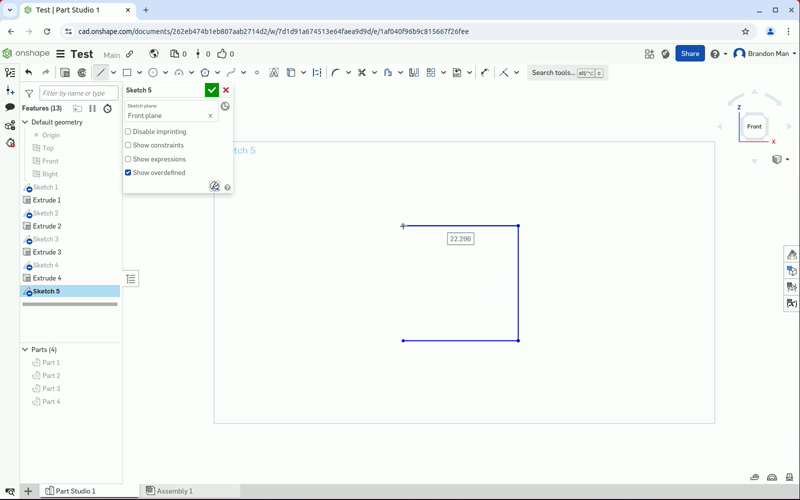
mouse_move(403, 340)
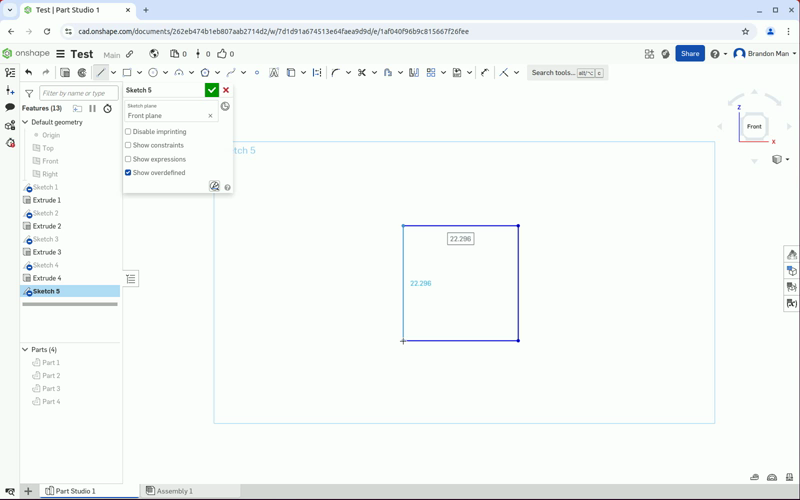
key_up(shift)
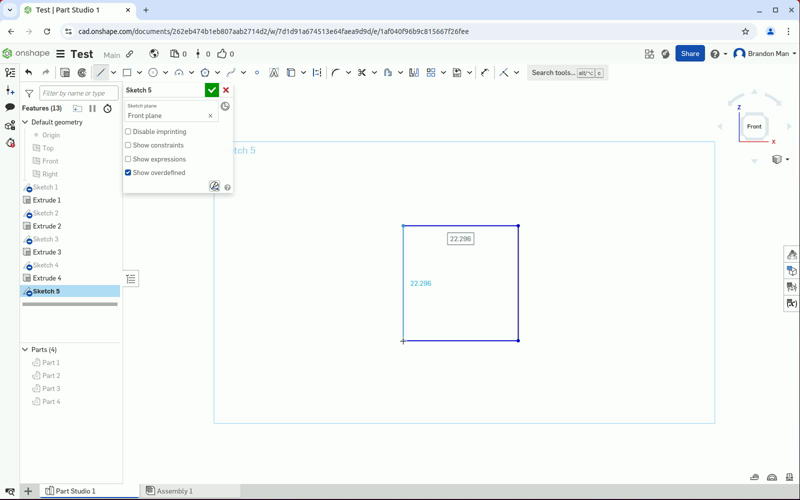
click(403, 340)
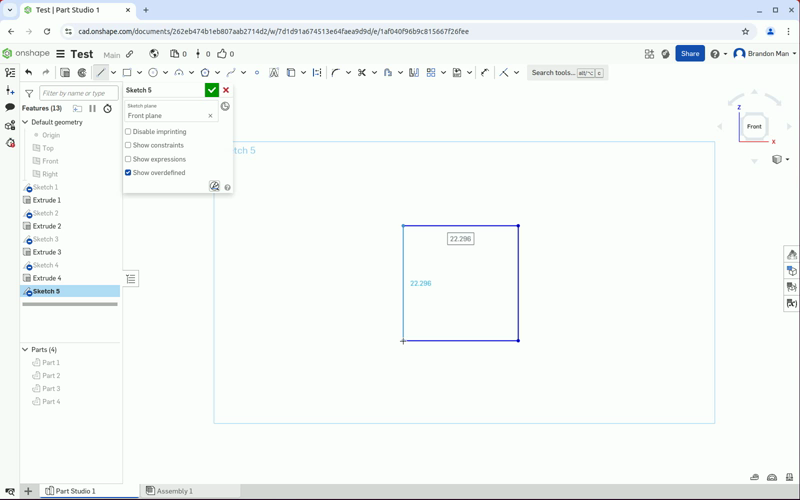
key(esc)
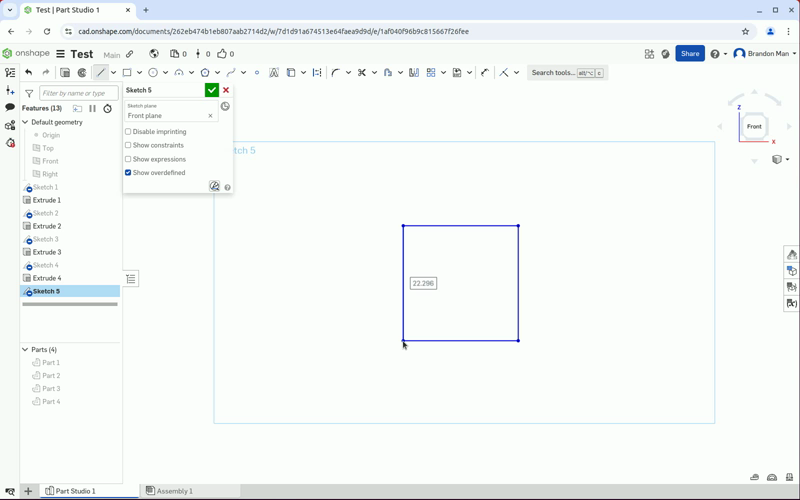
key(c)
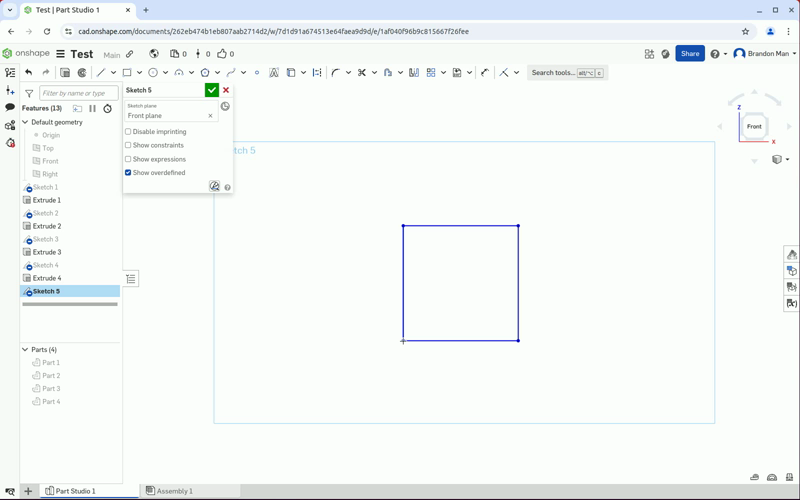
key_down(shift)
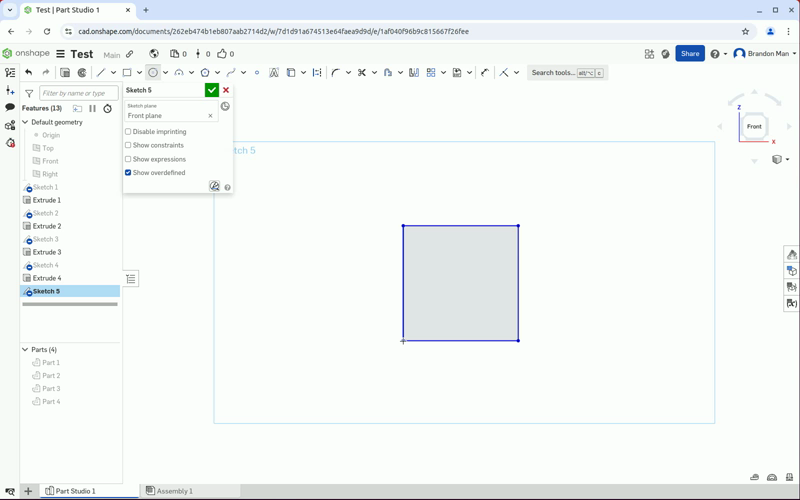
mouse_move(411, 331)
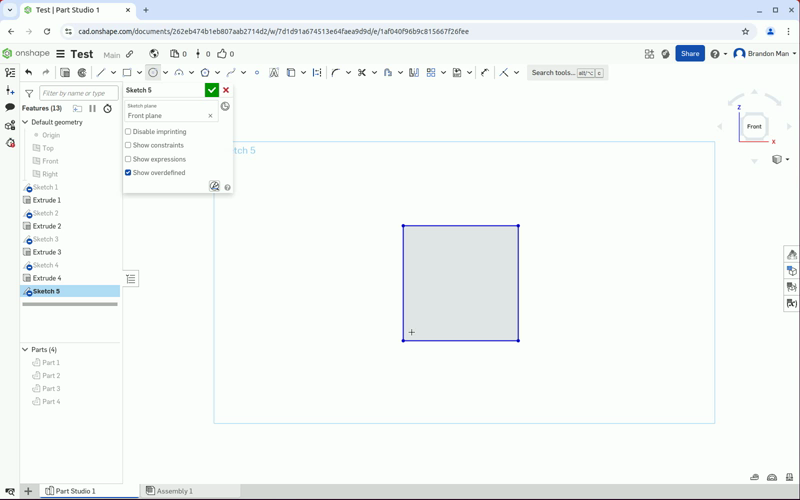
click(411, 331)
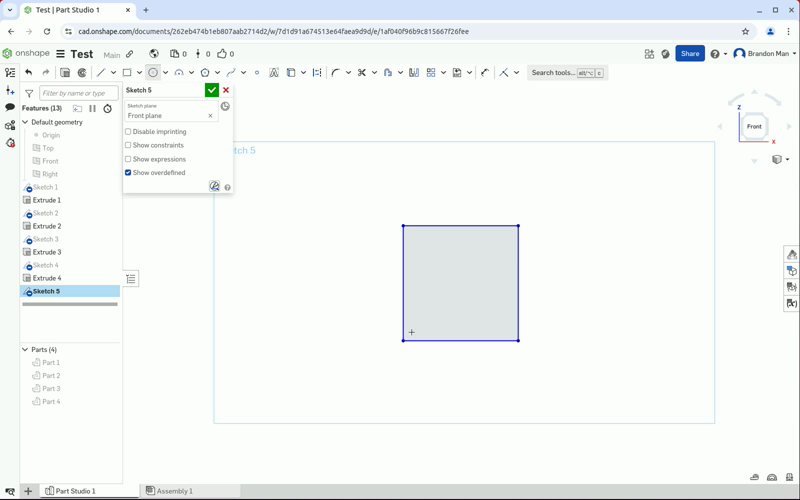
key_up(shift)
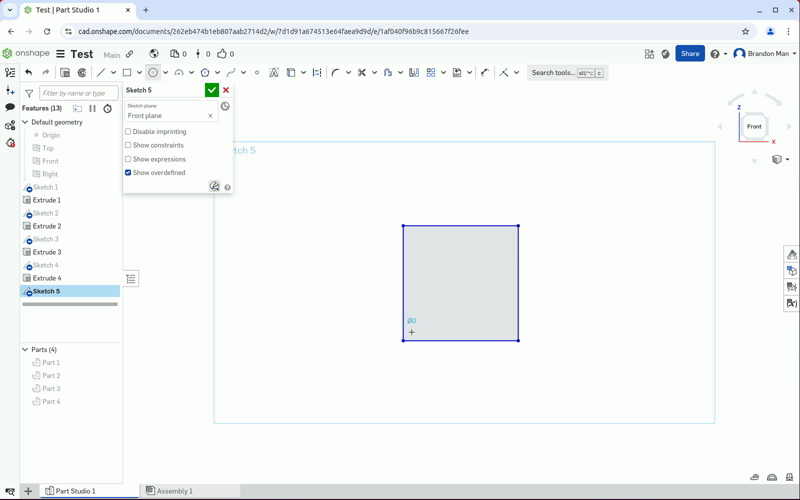
mouse_move(413, 331)
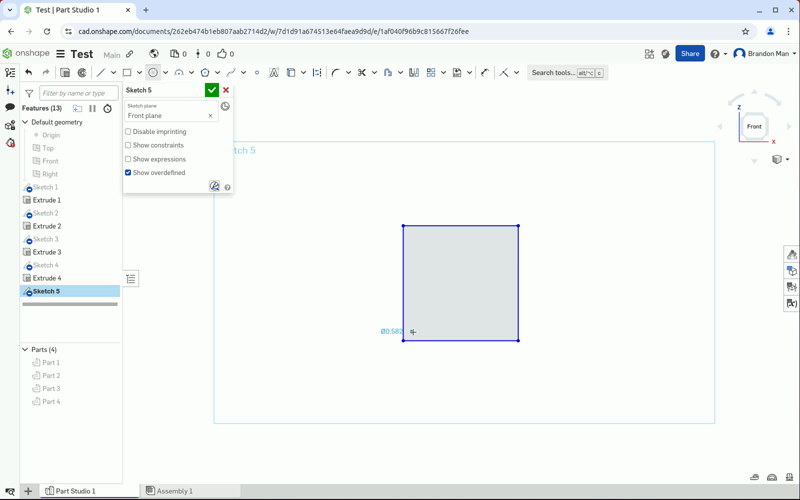
scroll(6)
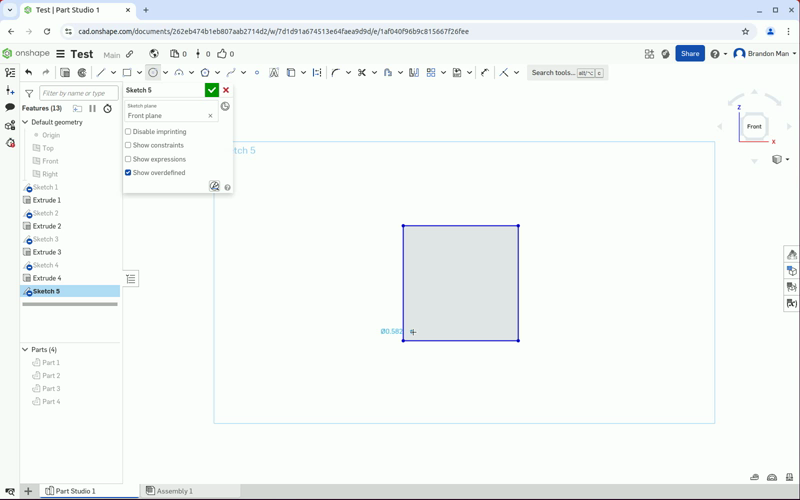
scroll(6)
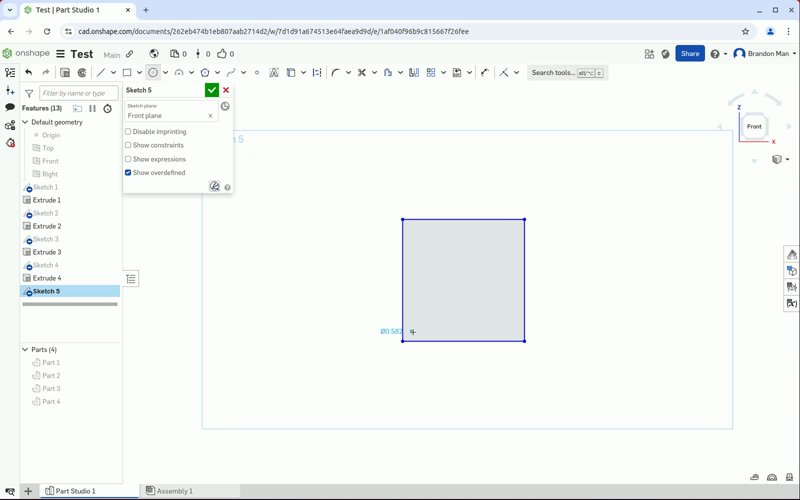
scroll(6)
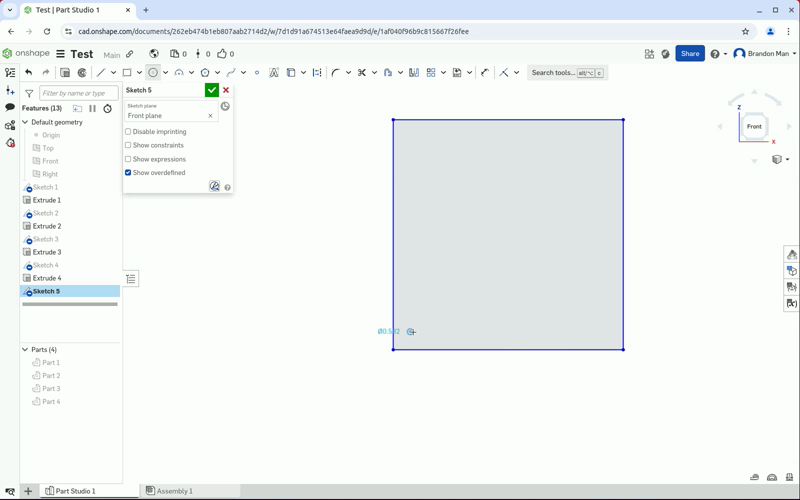
scroll(6)
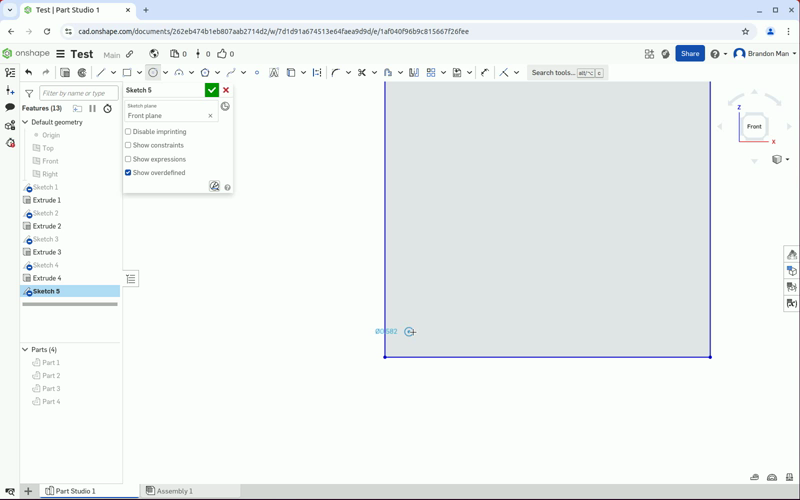
scroll(6)
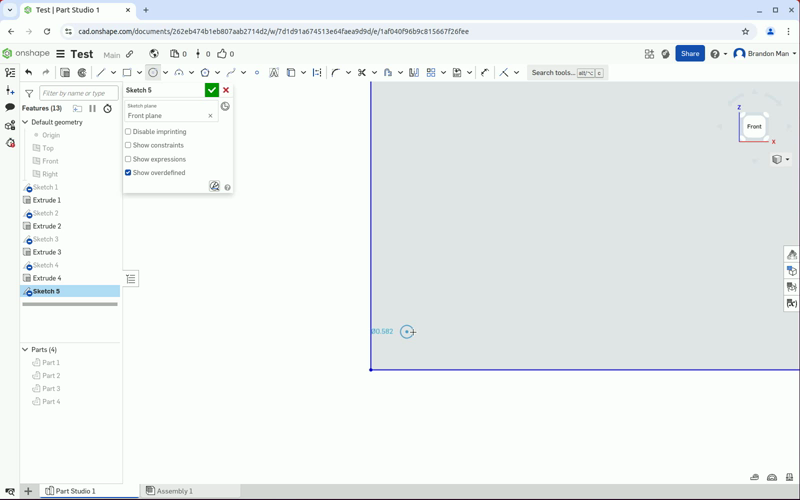
scroll(6)
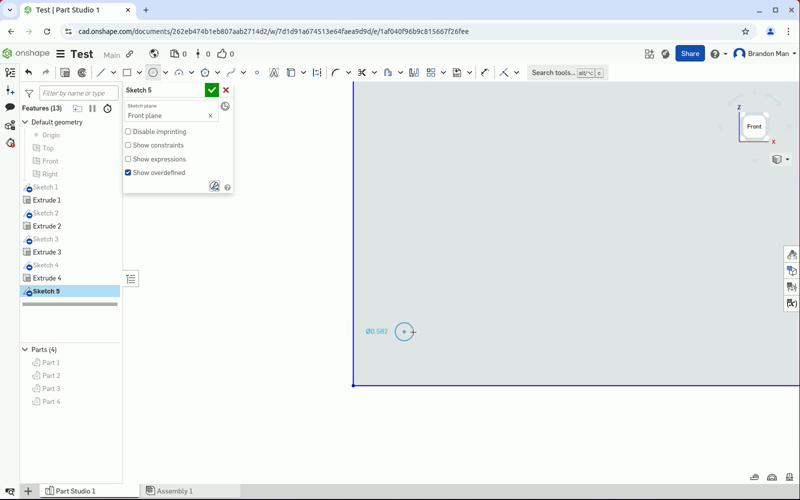
scroll(6)
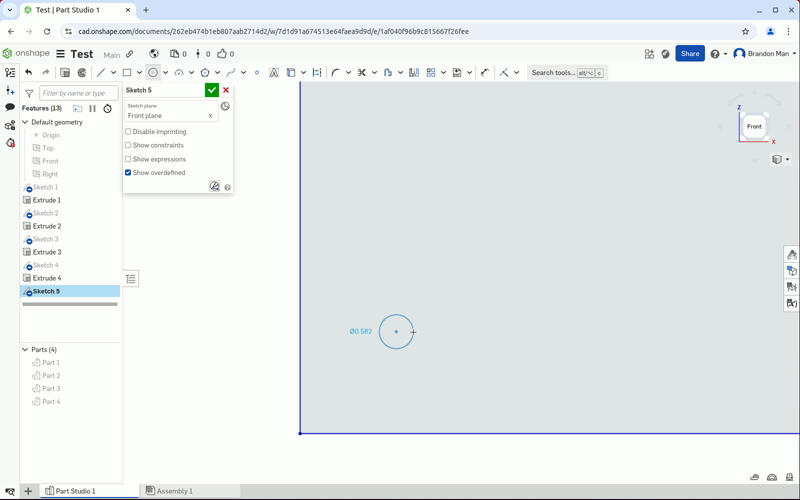
click(413, 331)
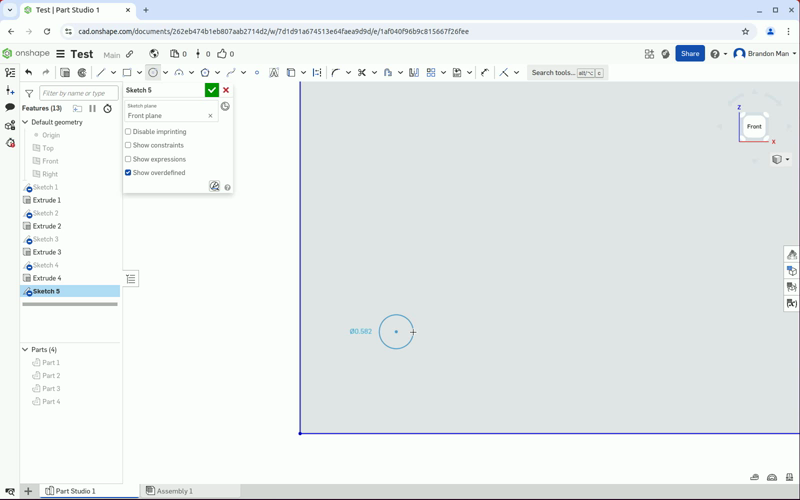
scroll(-6)
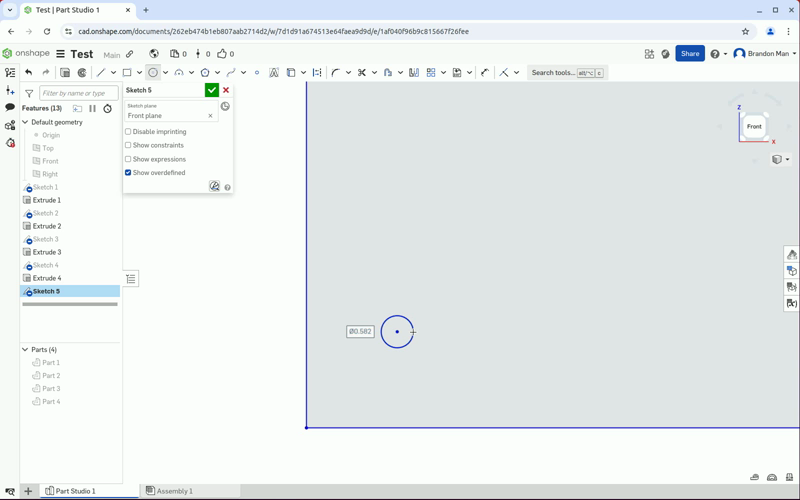
scroll(-6)
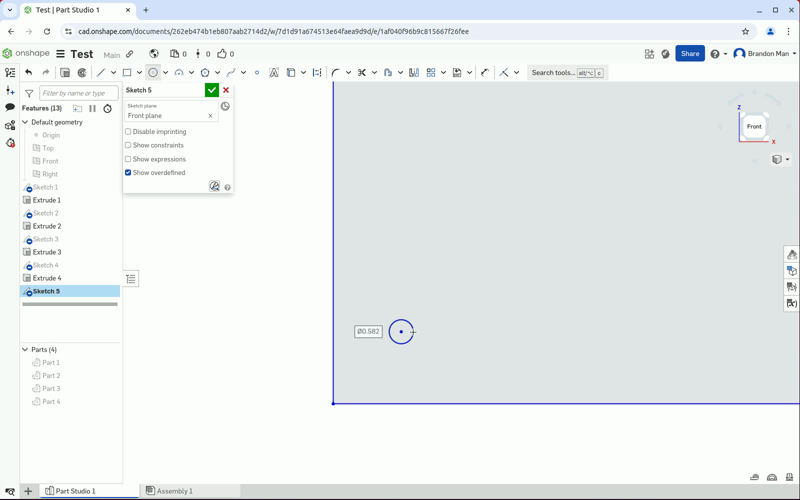
scroll(-6)
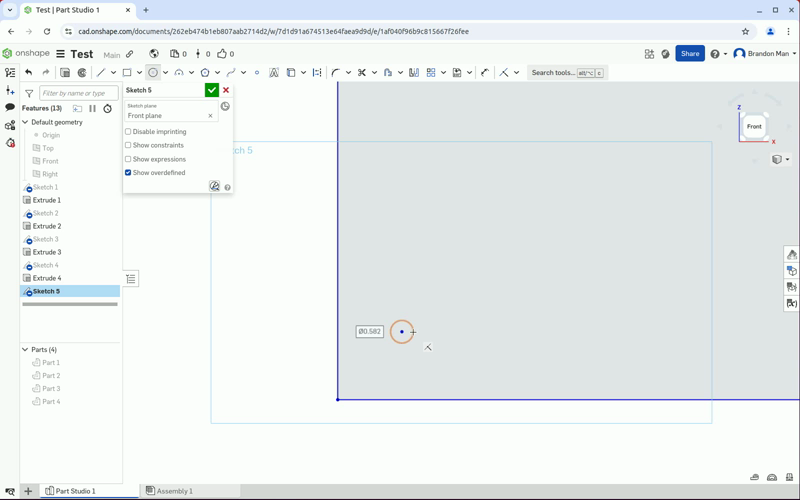
scroll(-6)
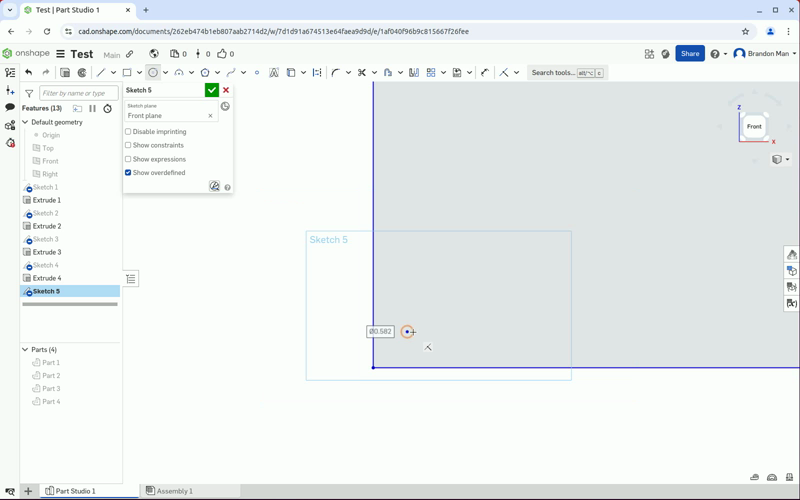
scroll(-6)
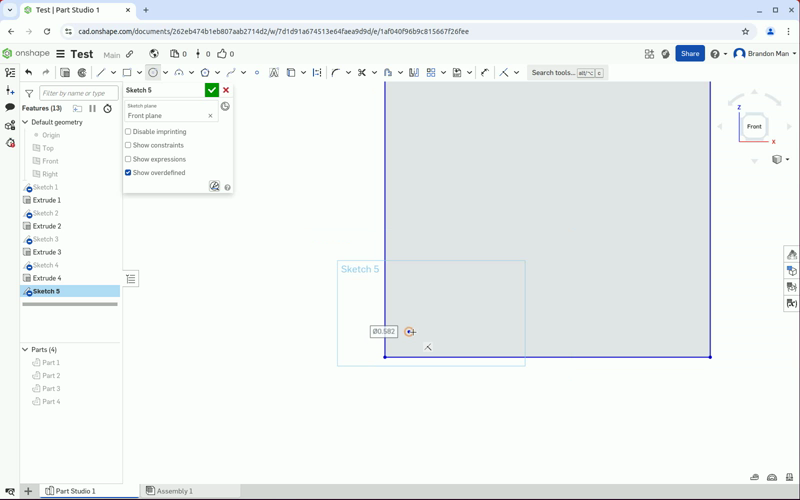
scroll(-6)
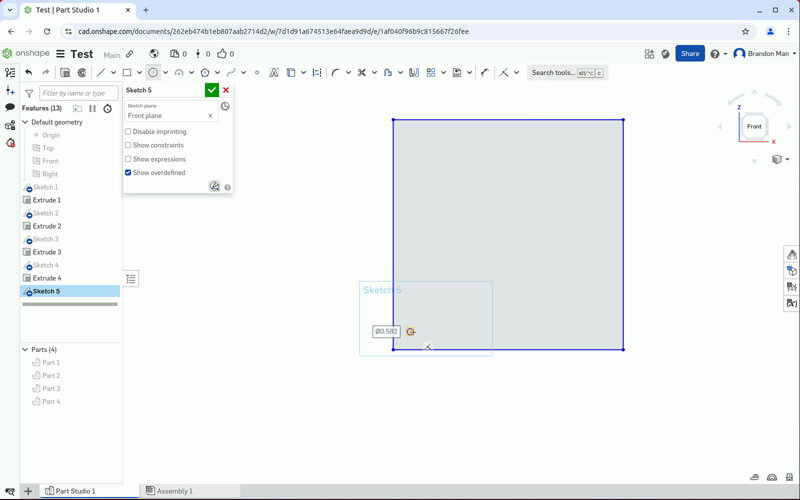
scroll(-6)
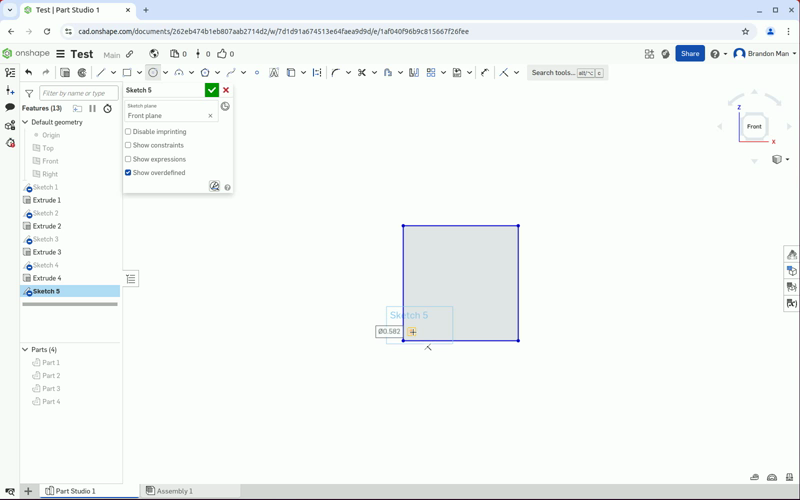
key(esc)
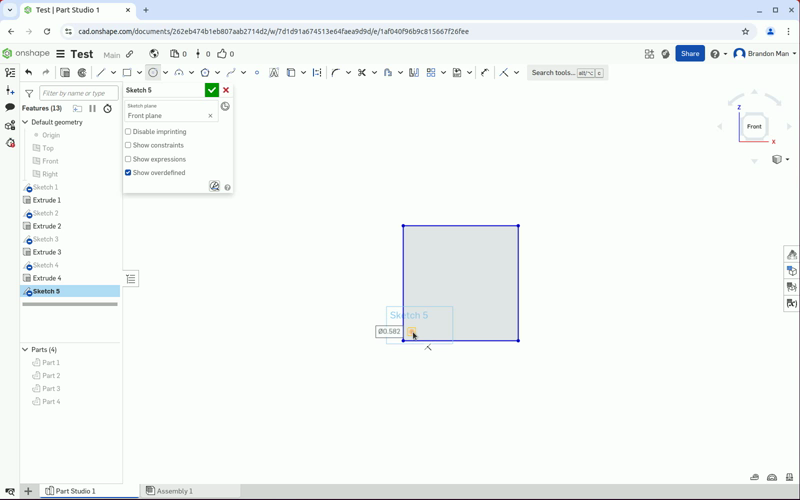
key(c)
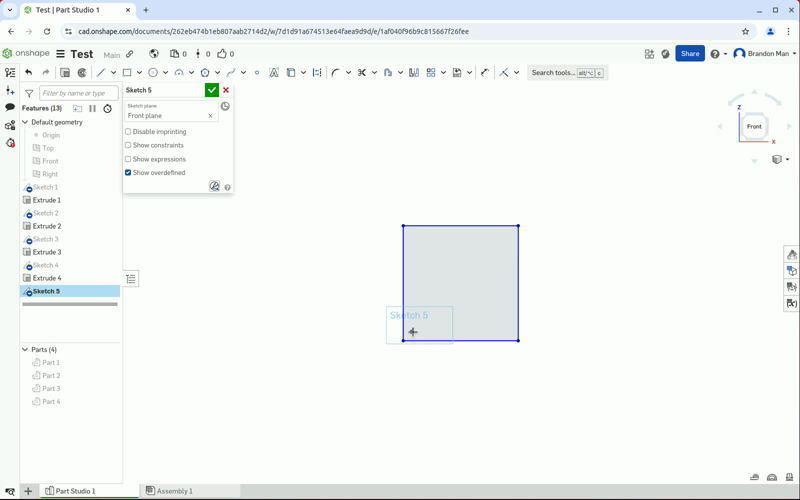
key_down(shift)
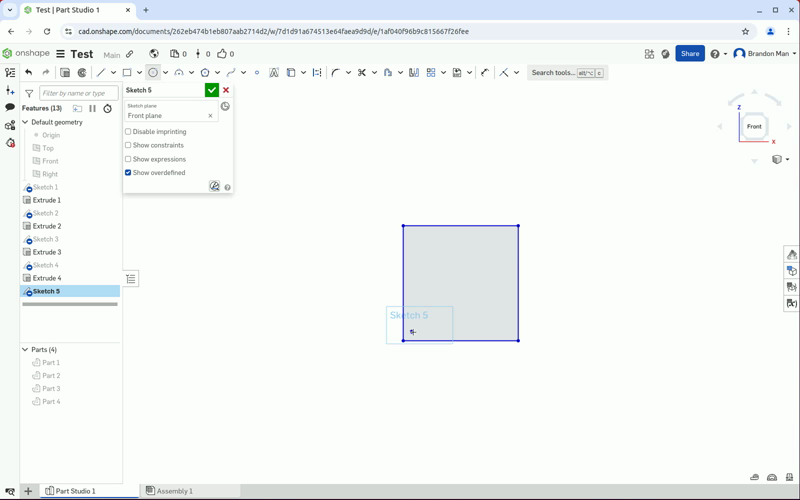
mouse_move(411, 234)
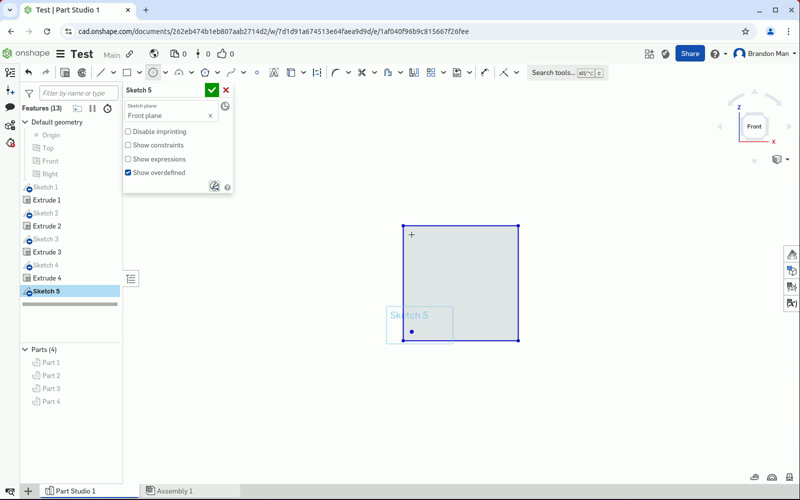
click(411, 234)
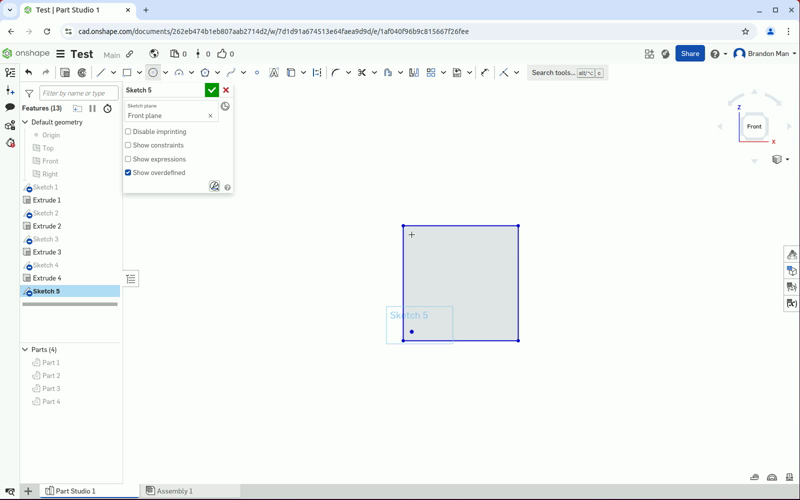
key_up(shift)
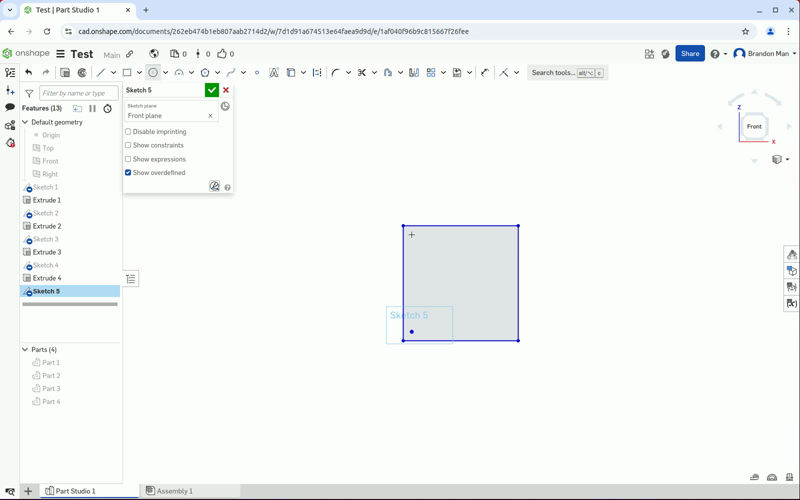
mouse_move(413, 234)
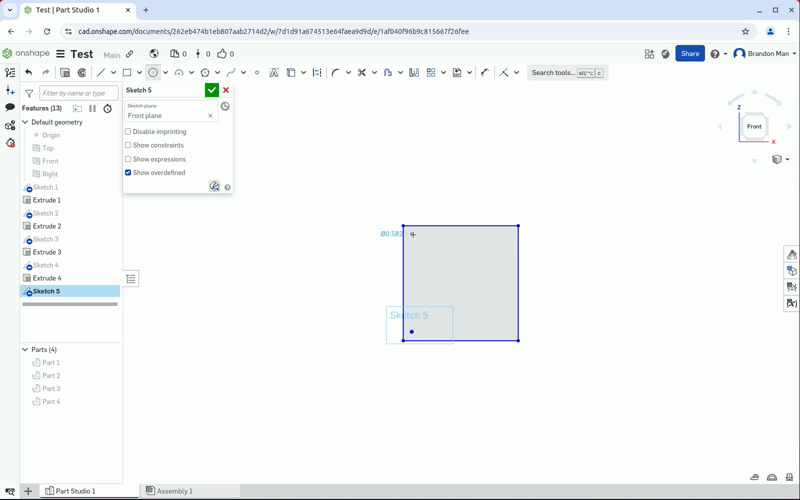
scroll(6)
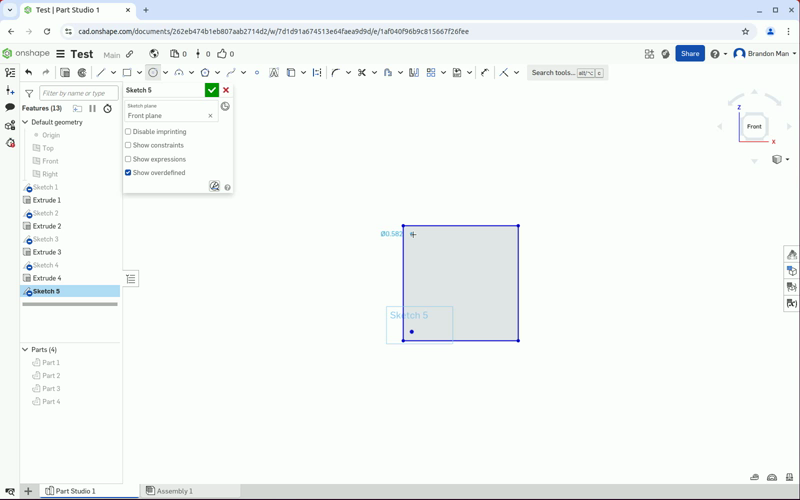
scroll(6)
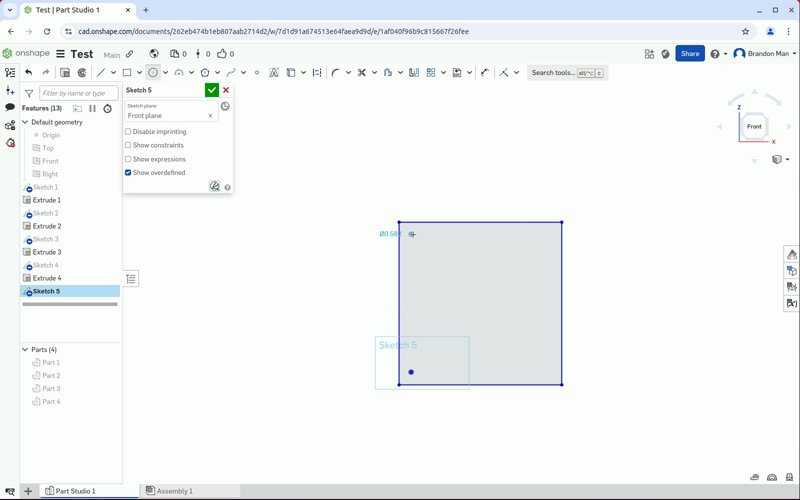
scroll(6)
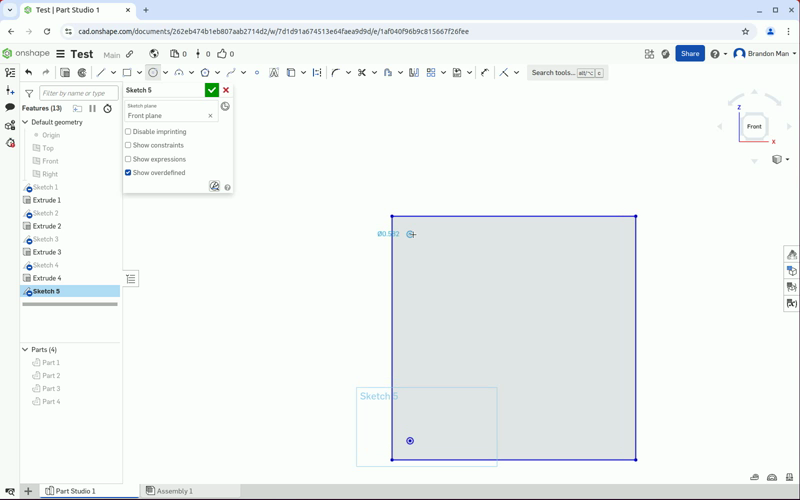
scroll(6)
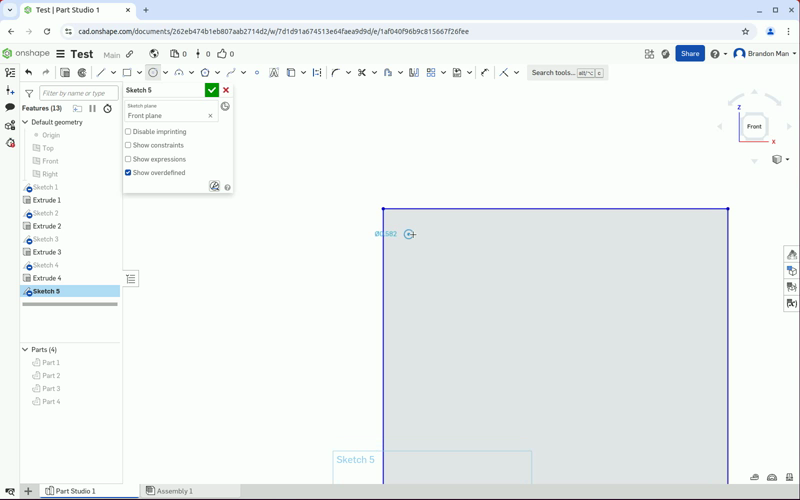
scroll(6)
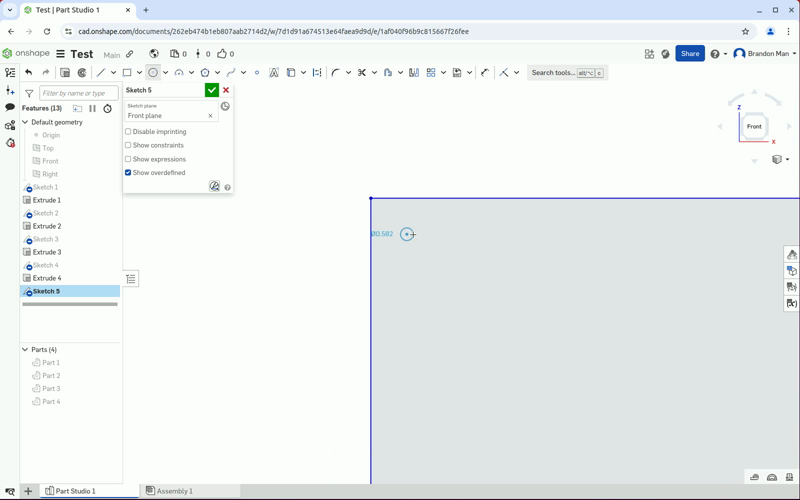
scroll(6)
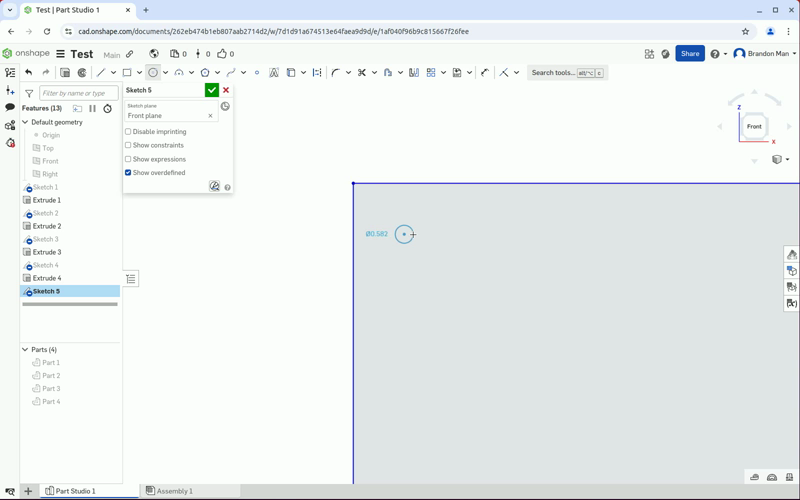
scroll(6)
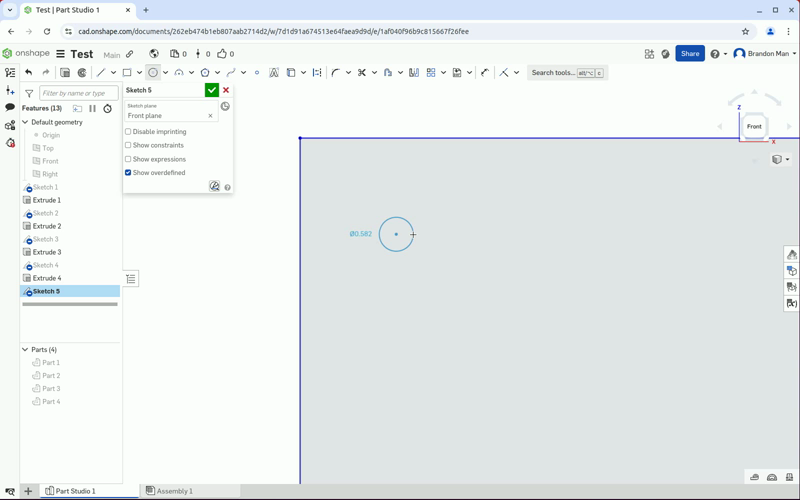
click(413, 234)
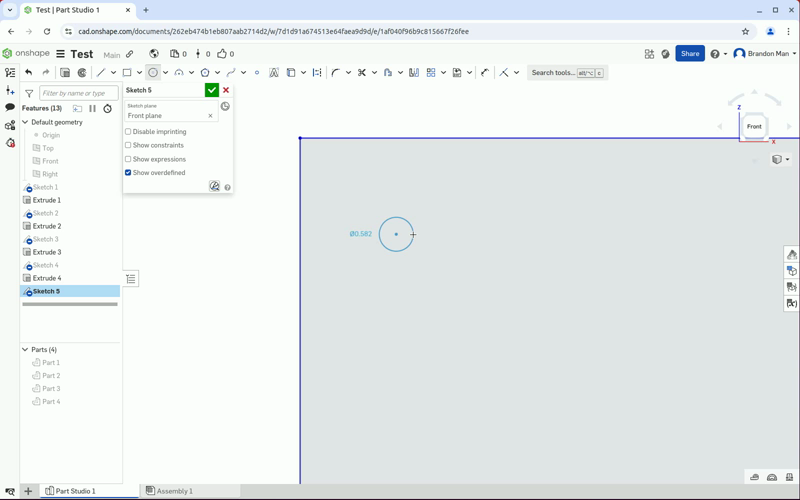
scroll(-6)
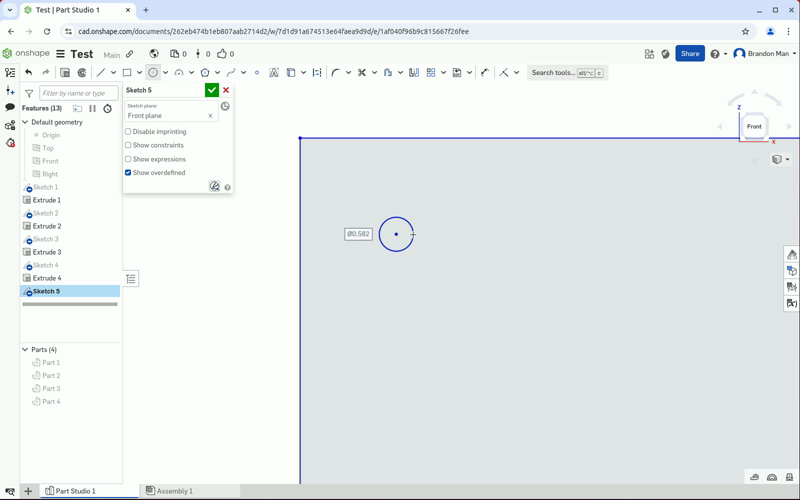
scroll(-6)
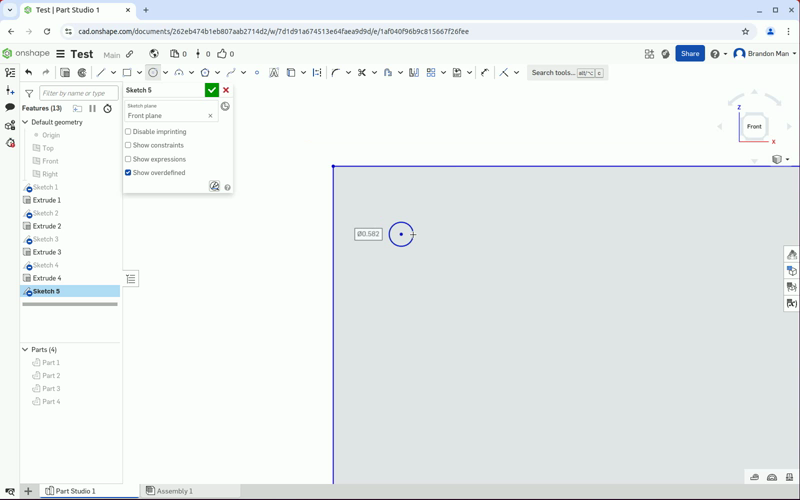
scroll(-6)
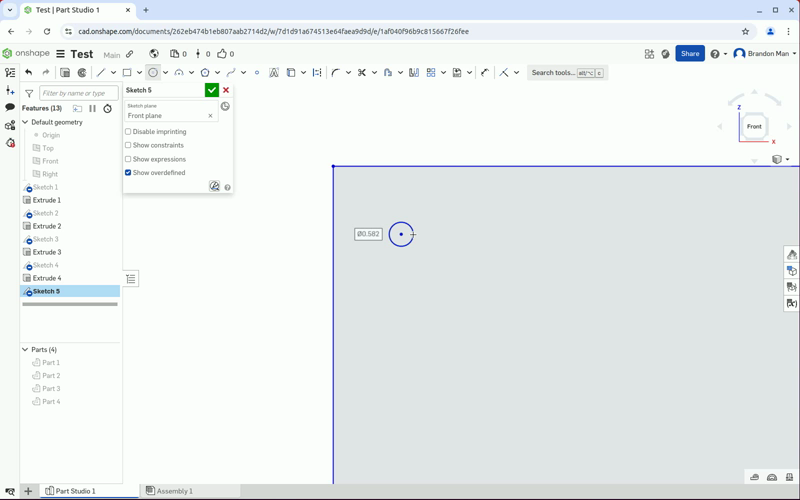
scroll(-6)
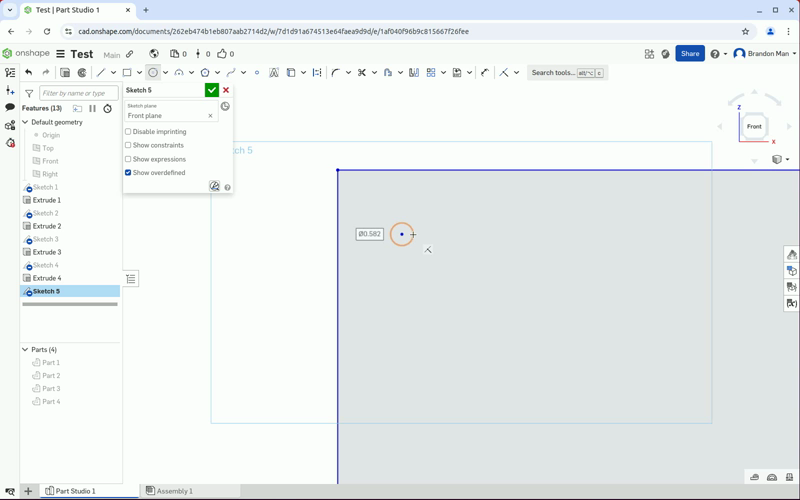
scroll(-6)
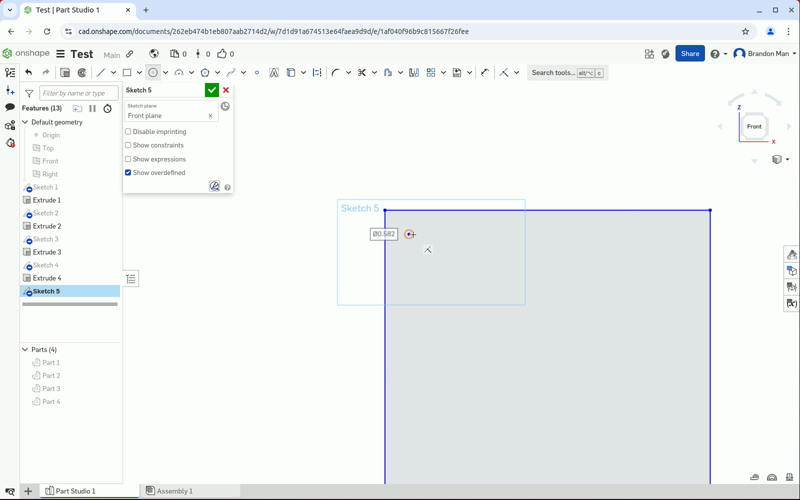
scroll(-6)
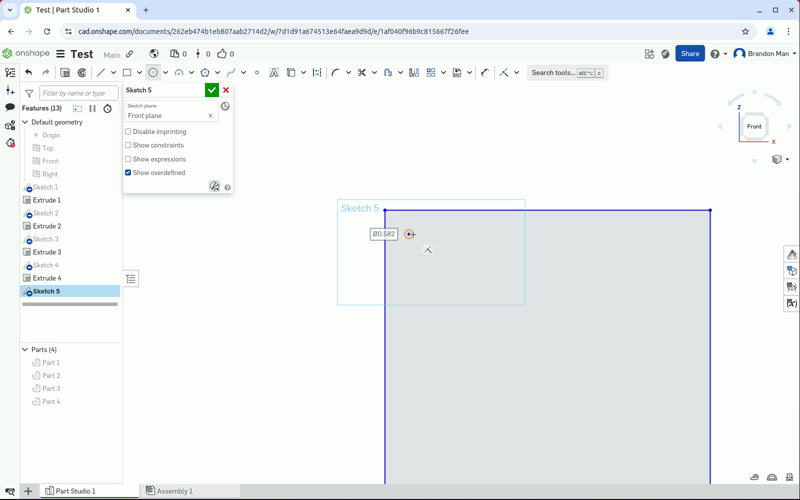
scroll(-6)
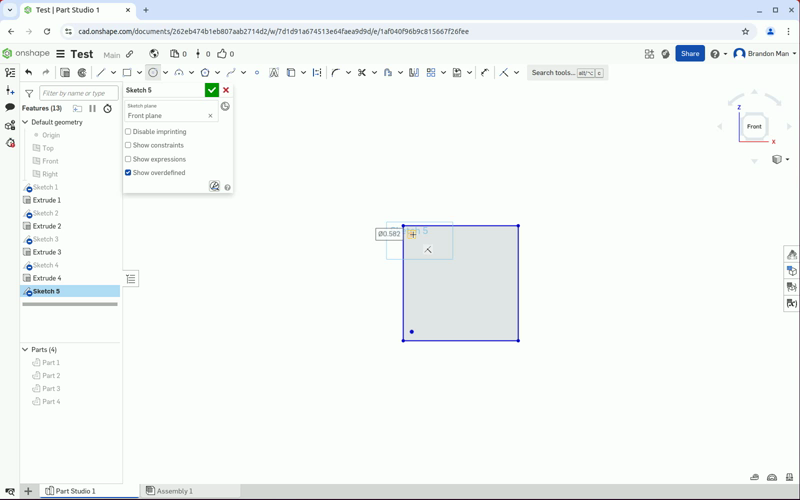
key(esc)
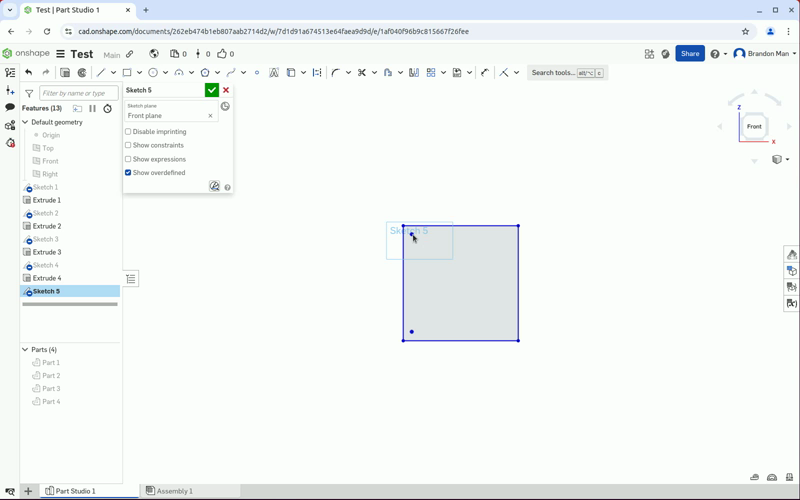
key(c)
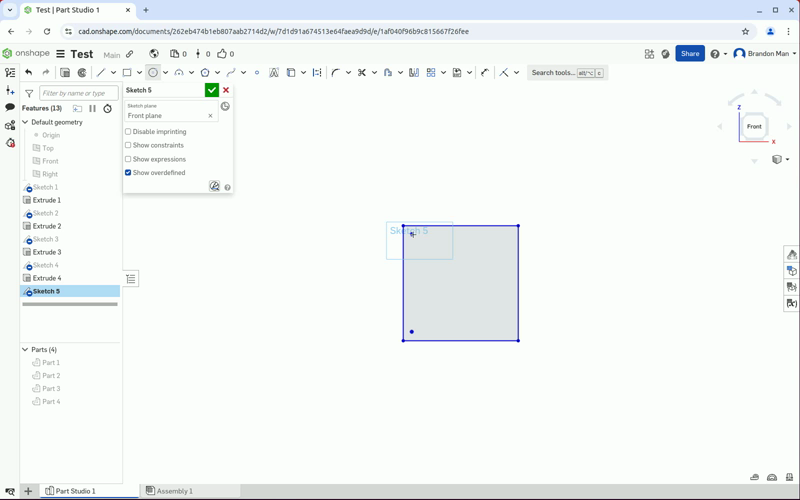
key_down(shift)
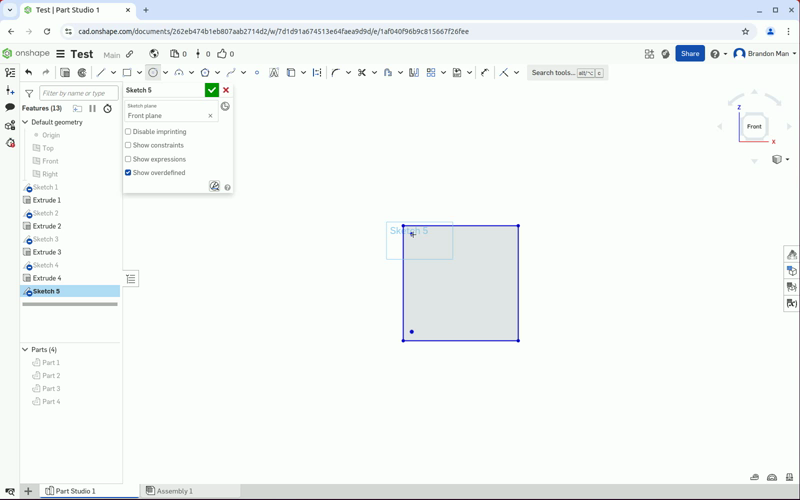
mouse_move(461, 282)
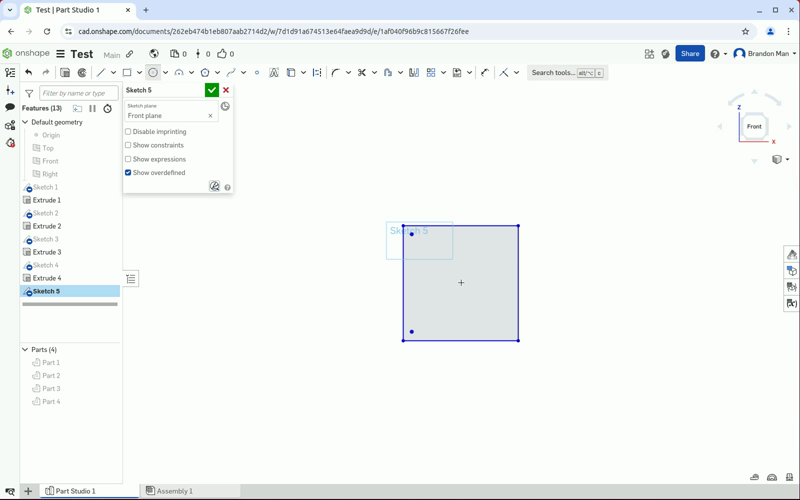
click(461, 282)
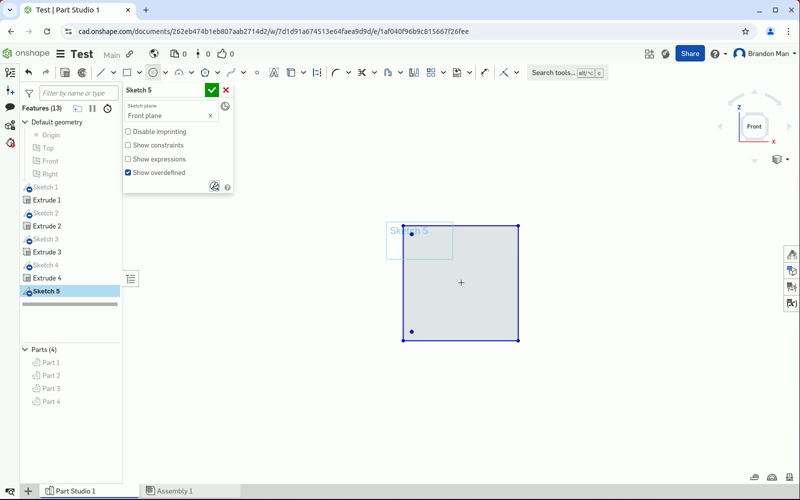
key_up(shift)
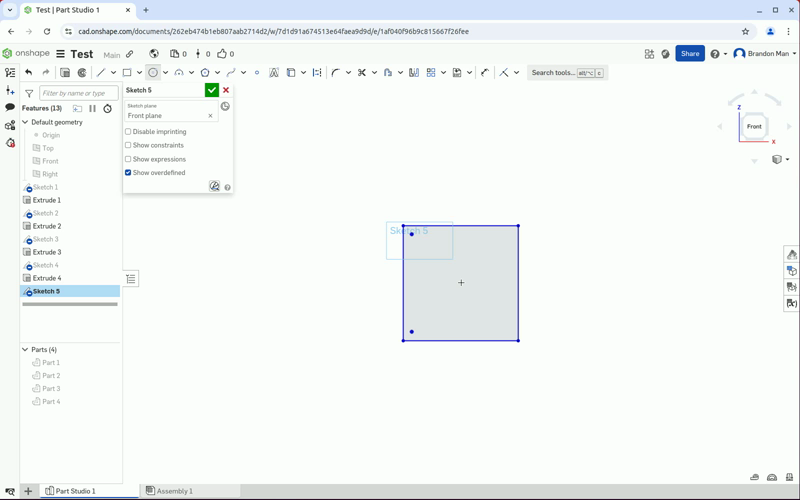
mouse_move(510, 282)
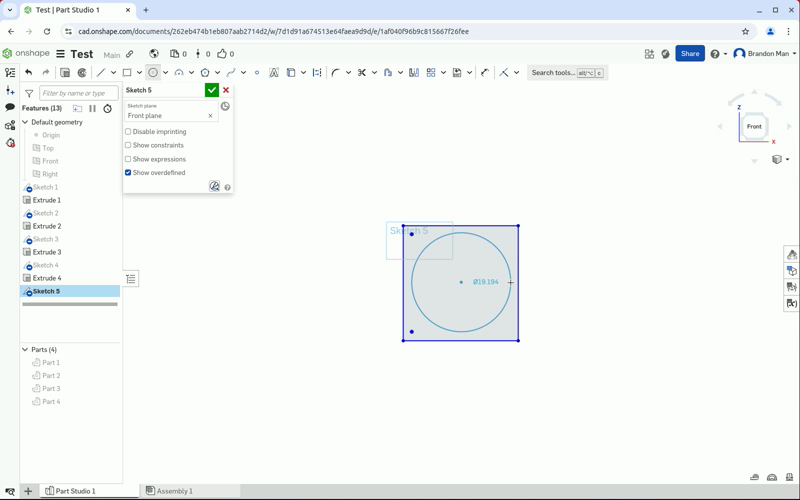
click(510, 282)
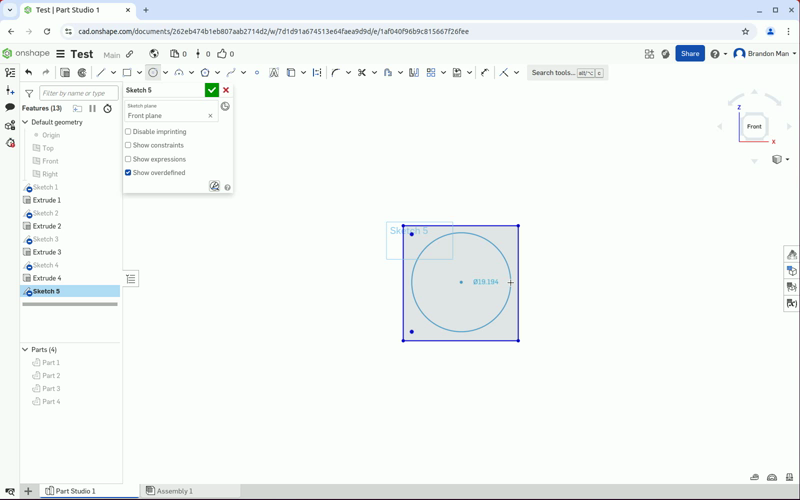
key(esc)
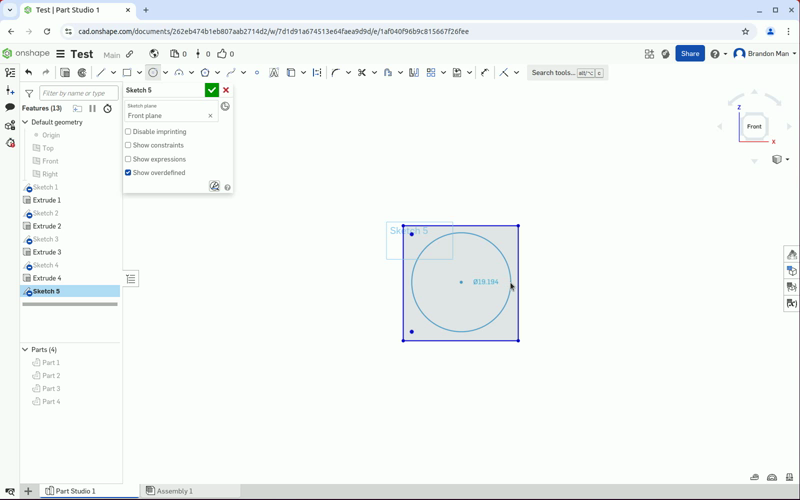
key(c)
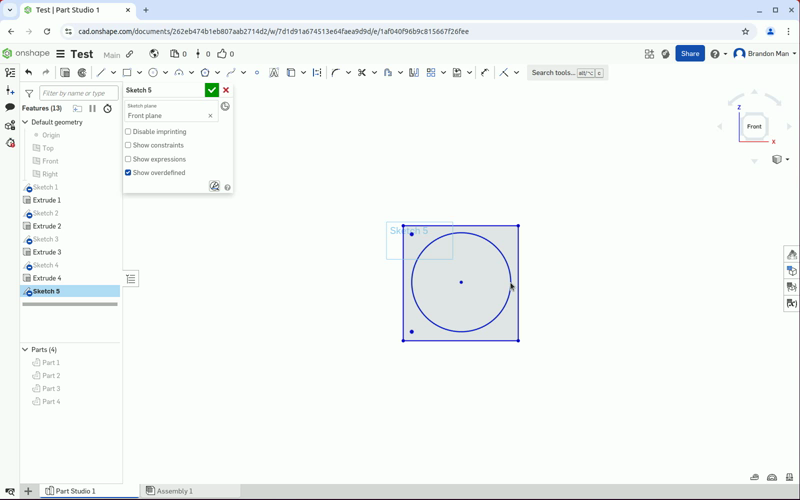
key_down(shift)
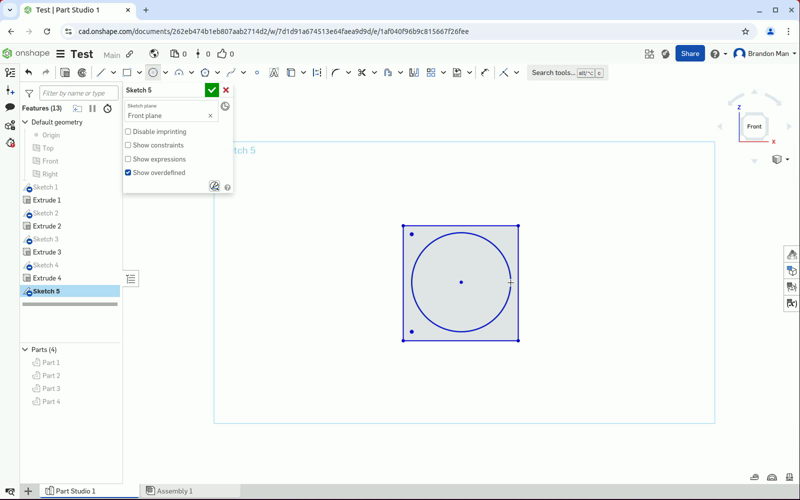
mouse_move(509, 331)
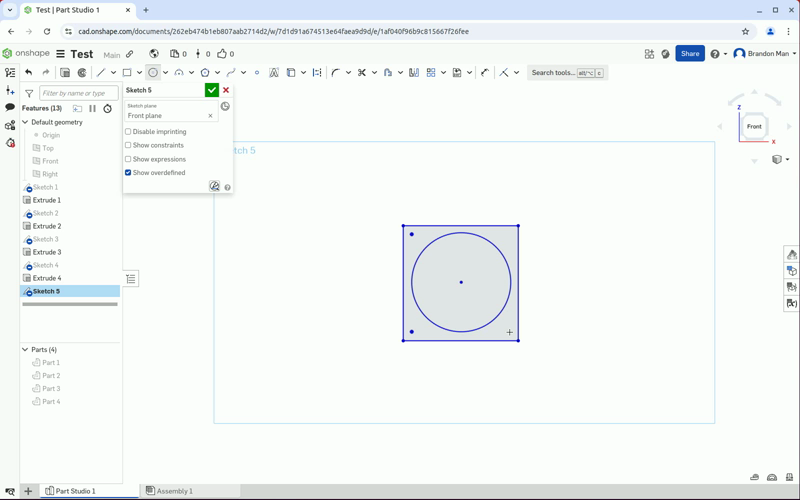
click(509, 331)
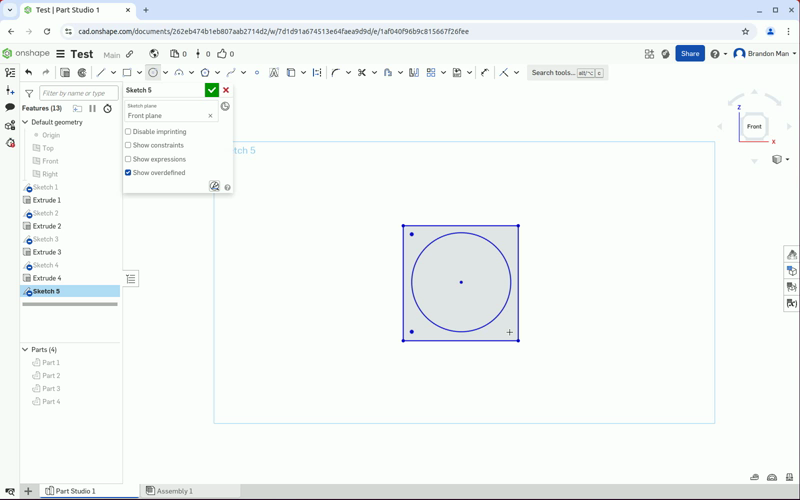
key_up(shift)
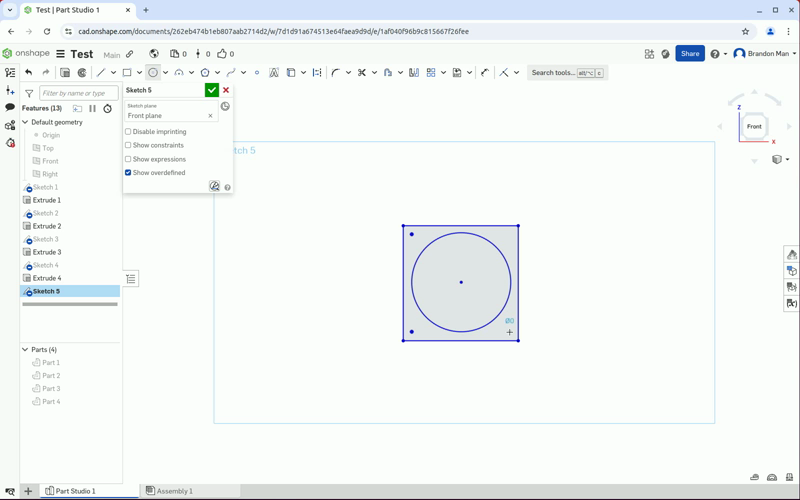
mouse_move(510, 331)
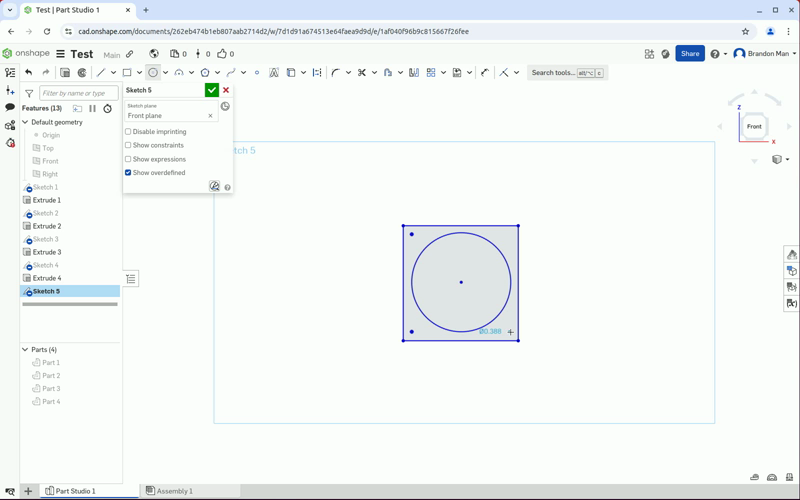
scroll(6)
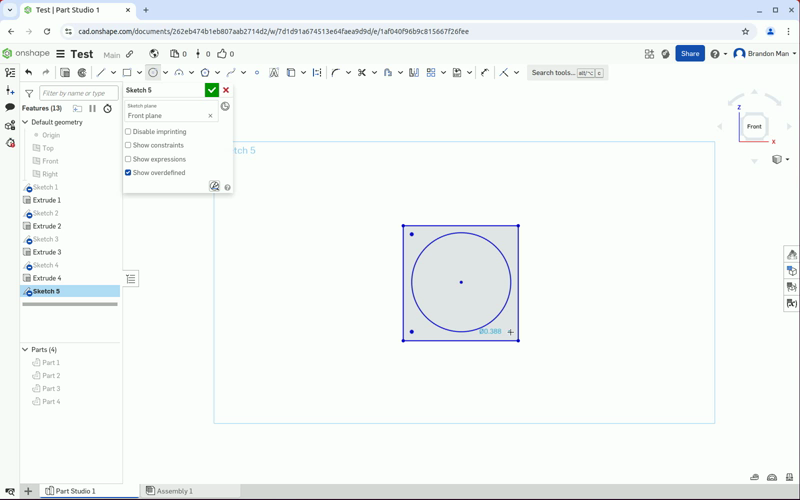
scroll(6)
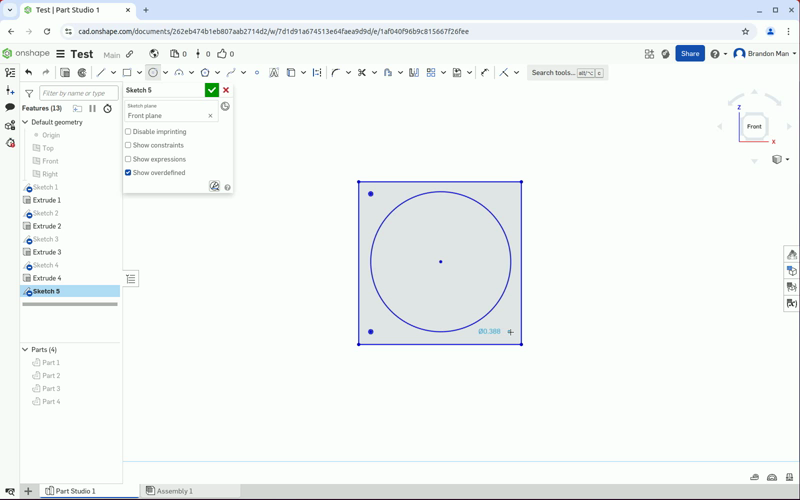
scroll(6)
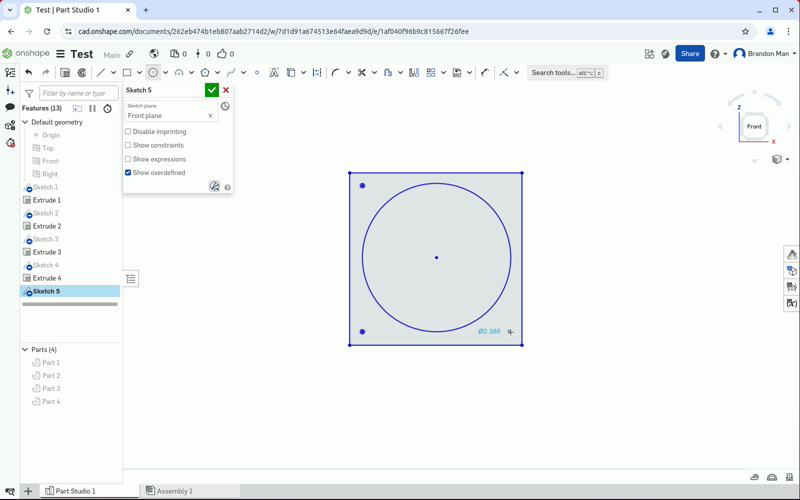
scroll(6)
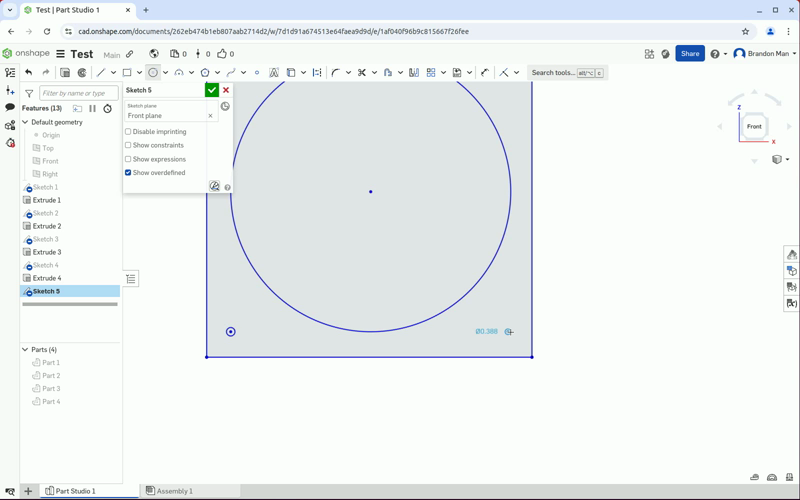
scroll(6)
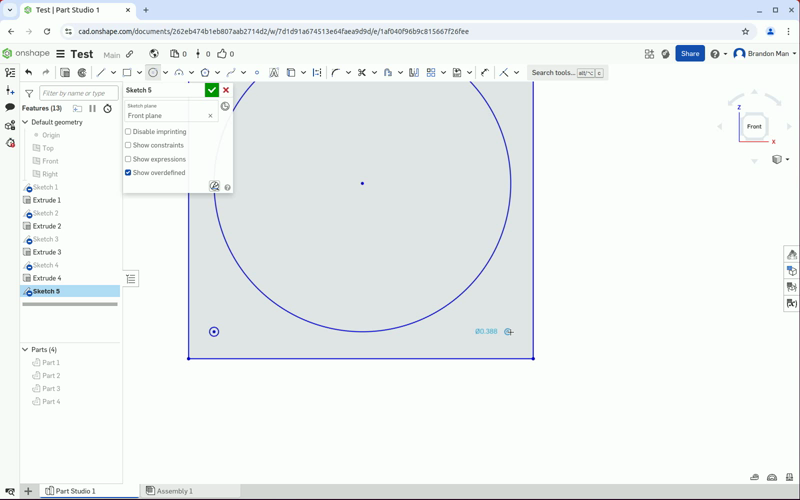
scroll(6)
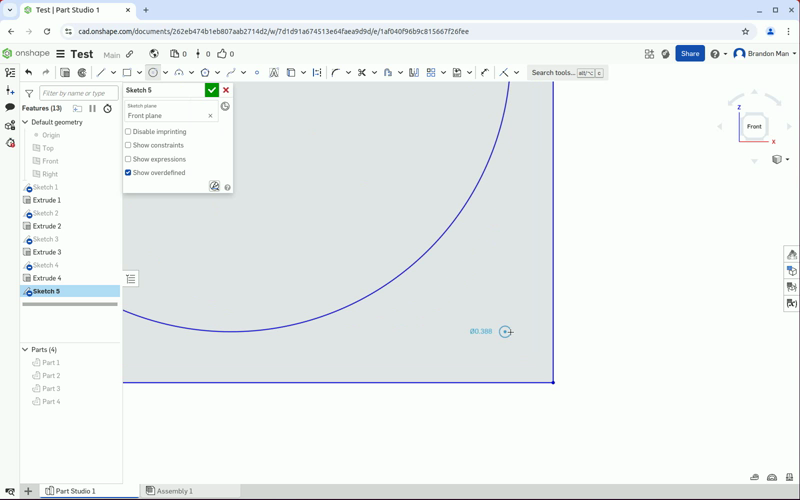
scroll(6)
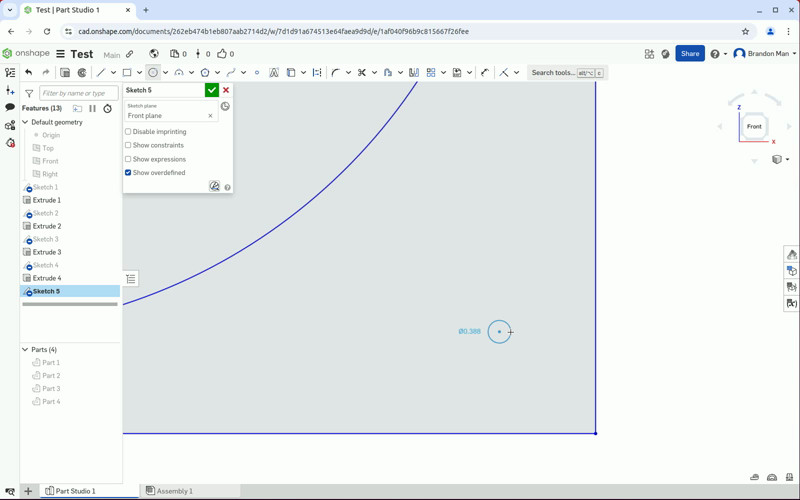
click(510, 331)
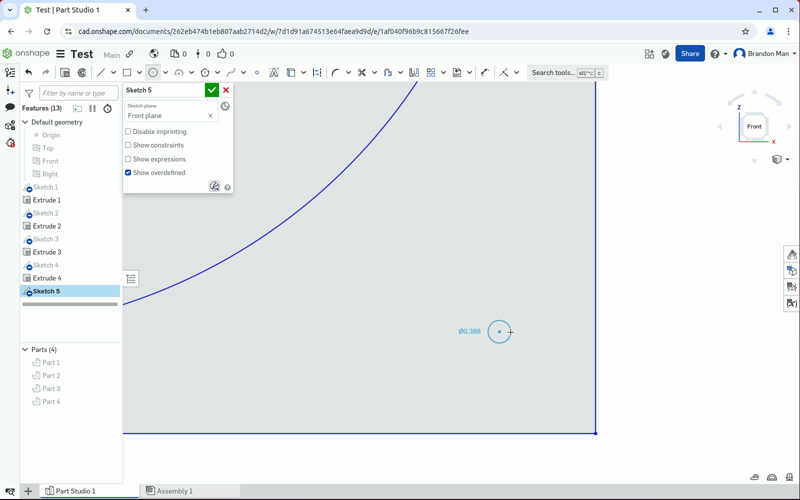
scroll(-6)
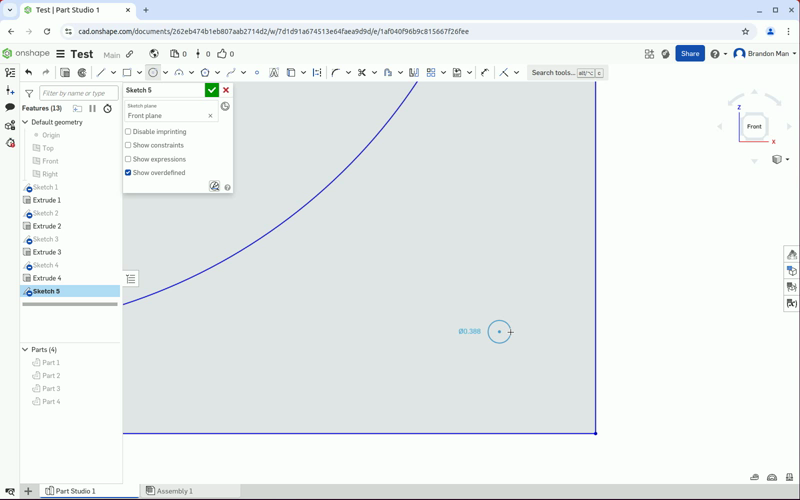
scroll(-6)
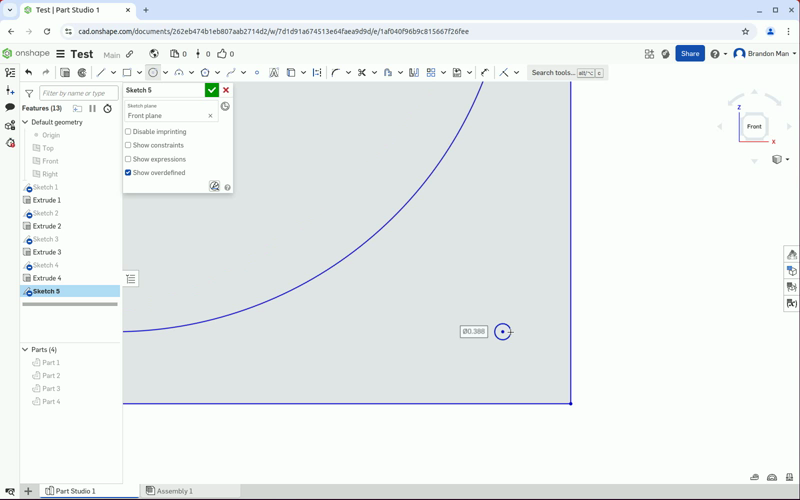
scroll(-6)
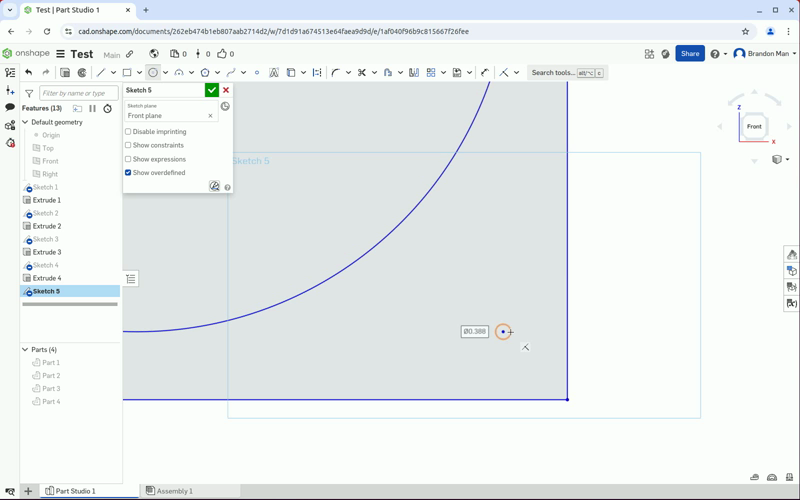
scroll(-6)
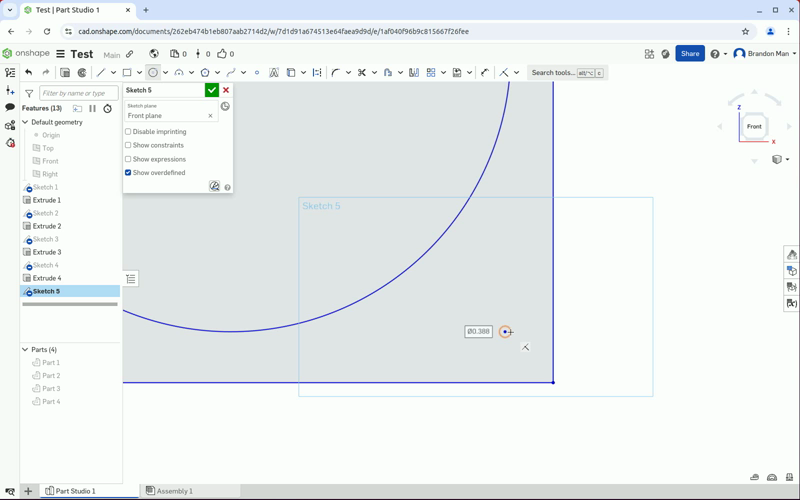
scroll(-6)
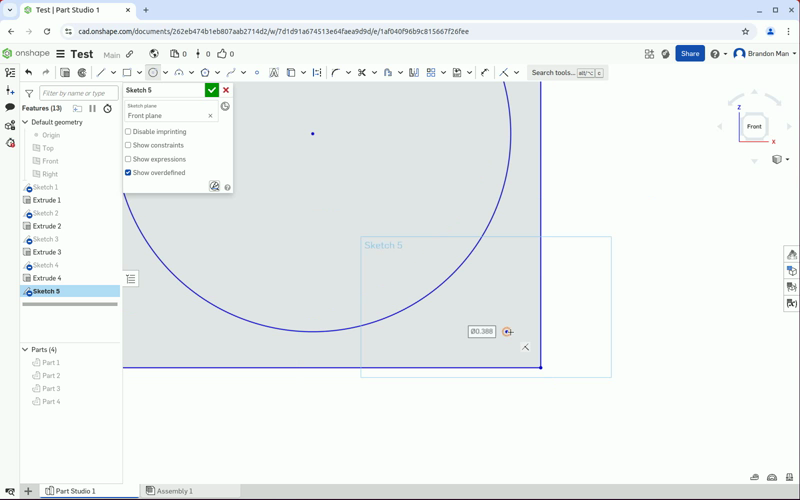
scroll(-6)
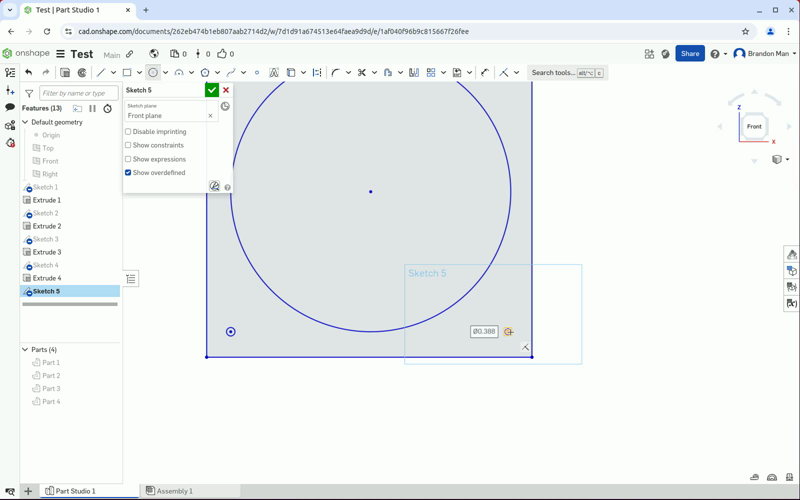
scroll(-6)
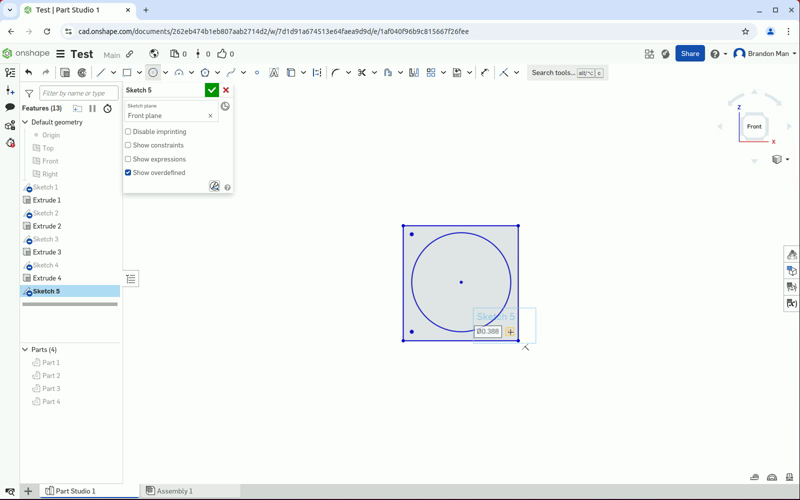
key(esc)
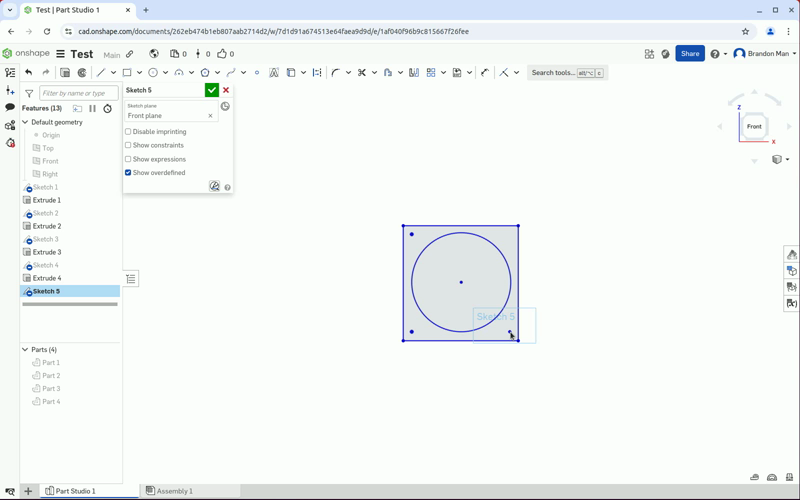
key(c)
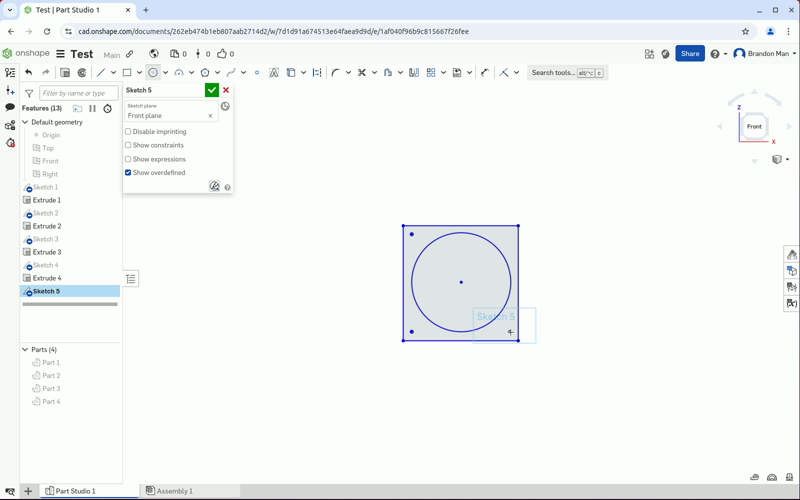
key_down(shift)
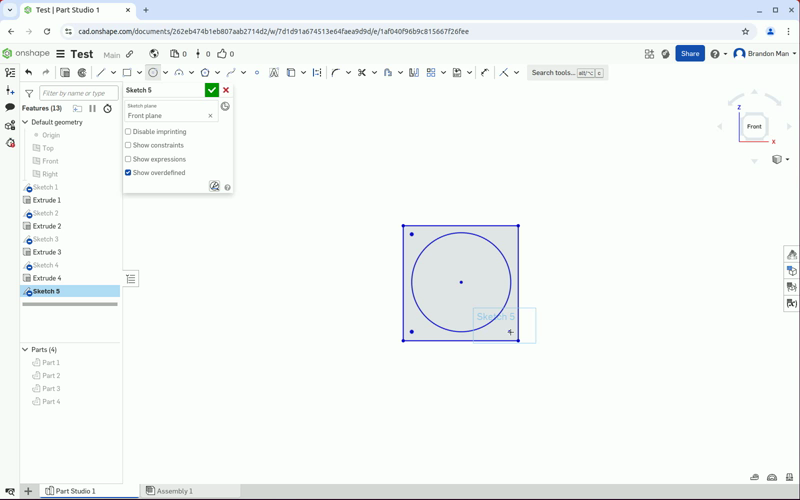
mouse_move(509, 234)
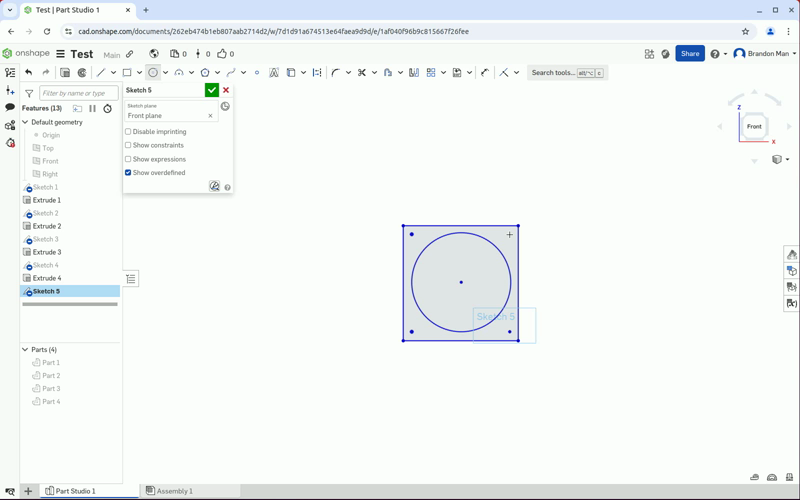
click(509, 234)
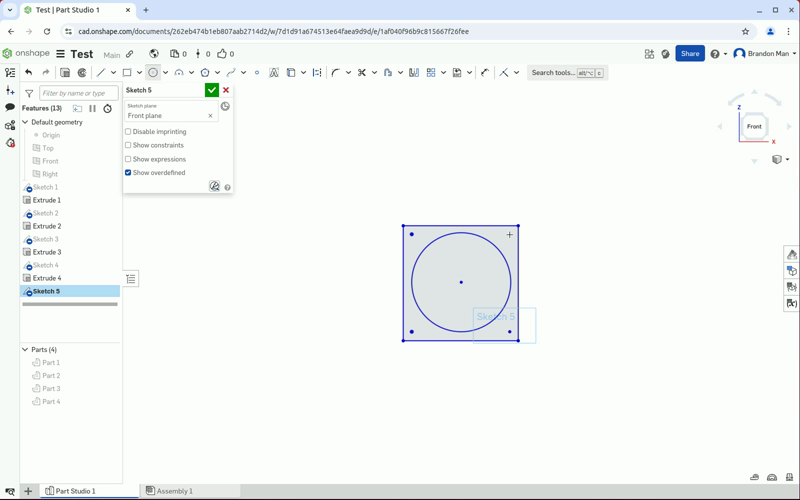
key_up(shift)
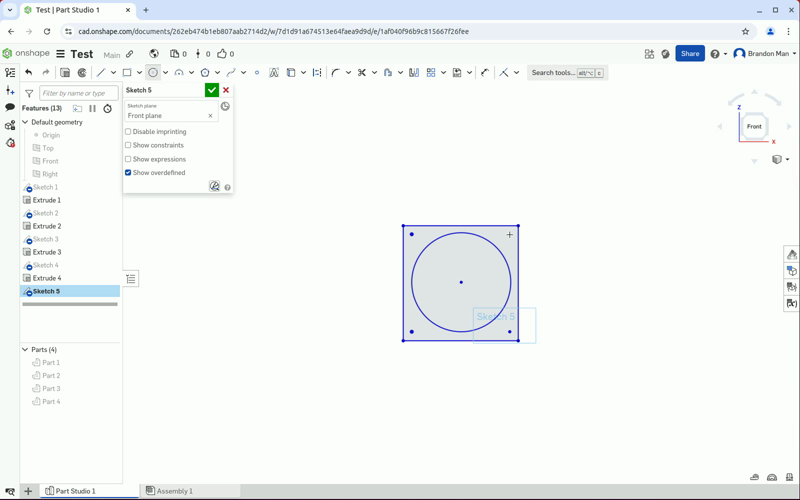
mouse_move(510, 234)
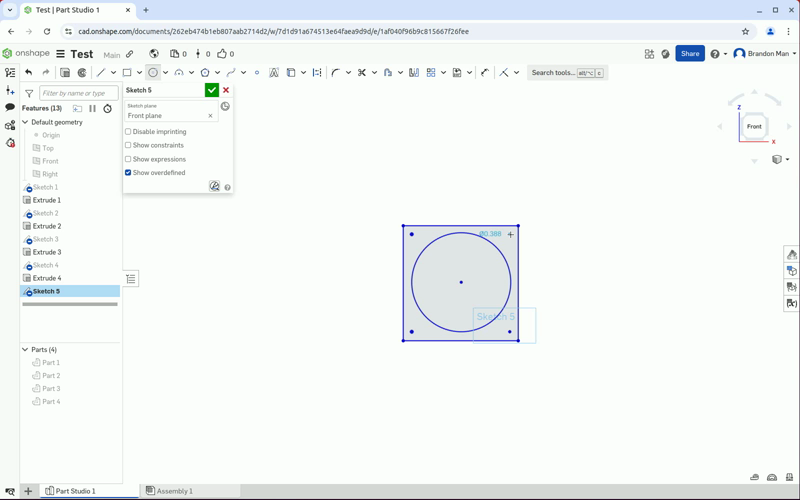
scroll(6)
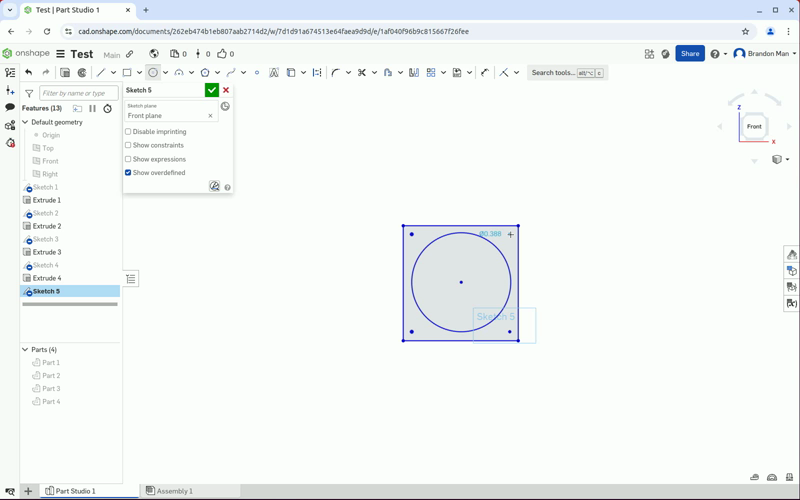
scroll(6)
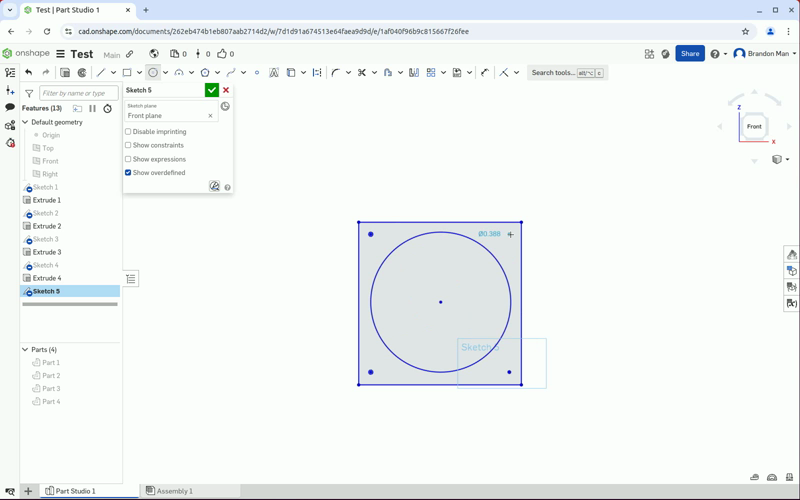
scroll(6)
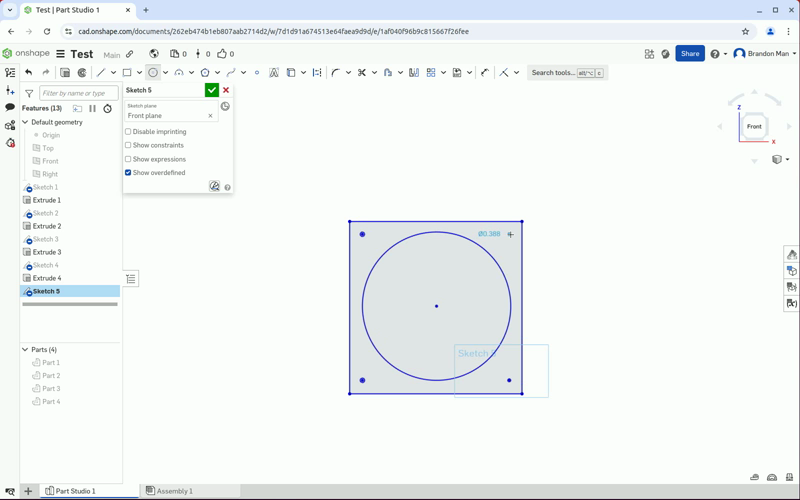
scroll(6)
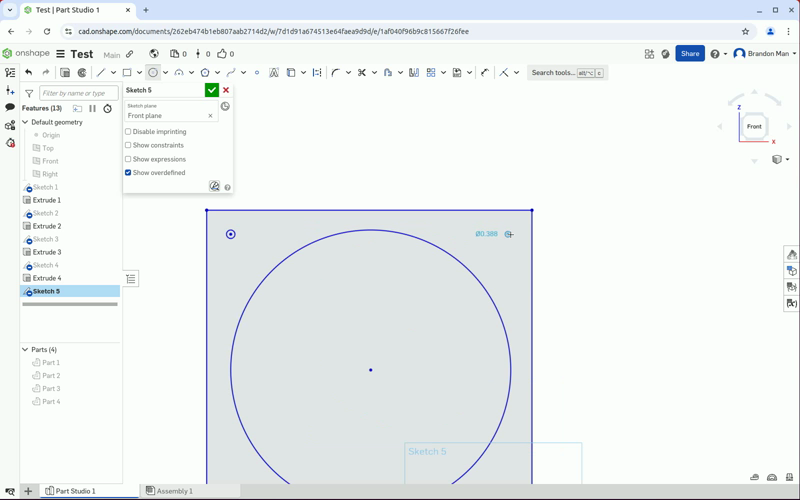
scroll(6)
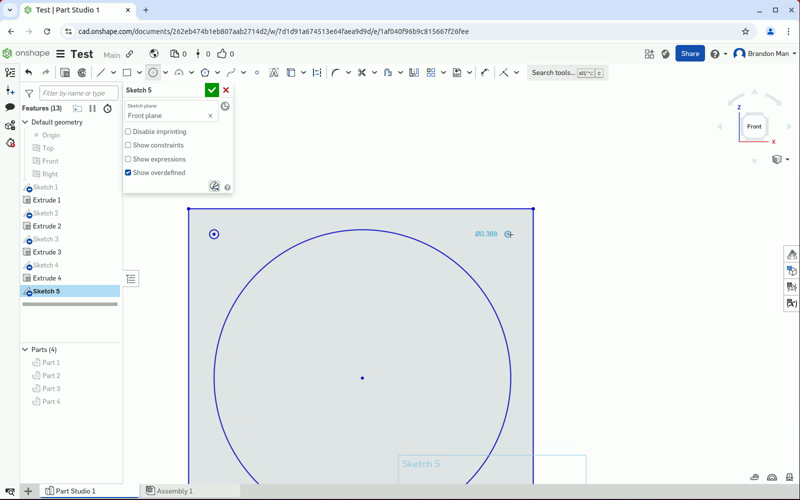
scroll(6)
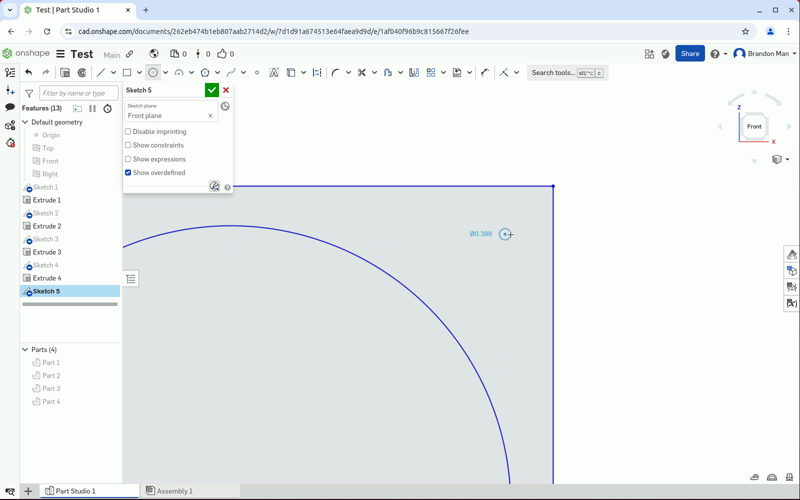
scroll(6)
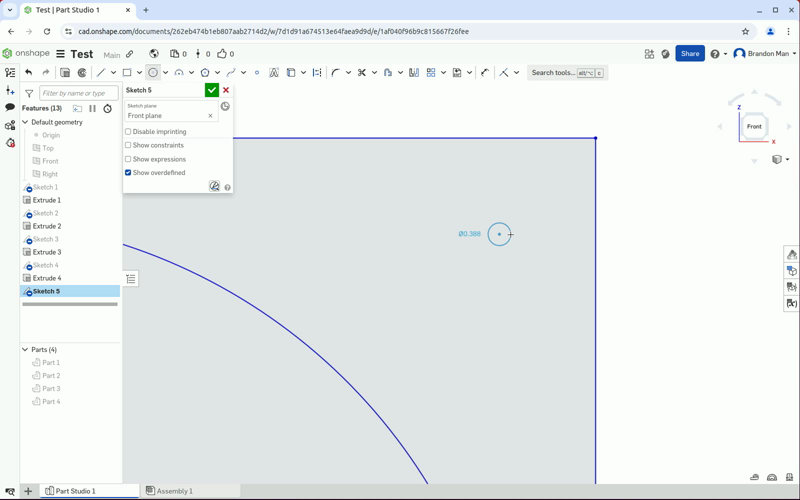
click(510, 234)
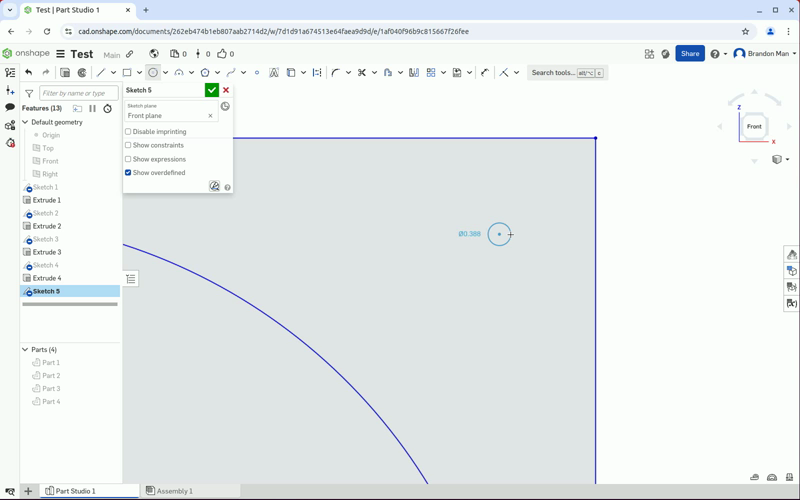
scroll(-6)
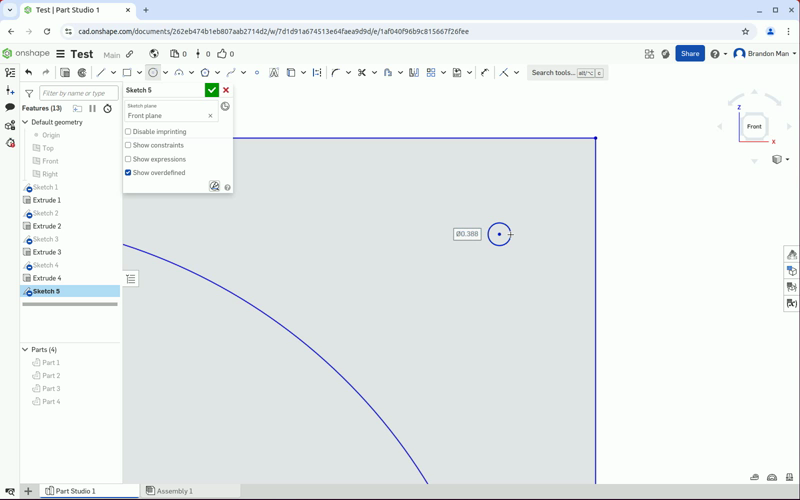
scroll(-6)
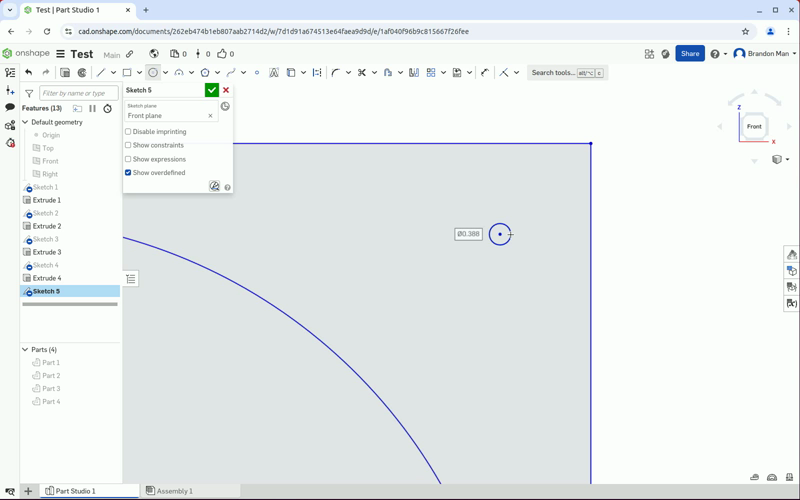
scroll(-6)
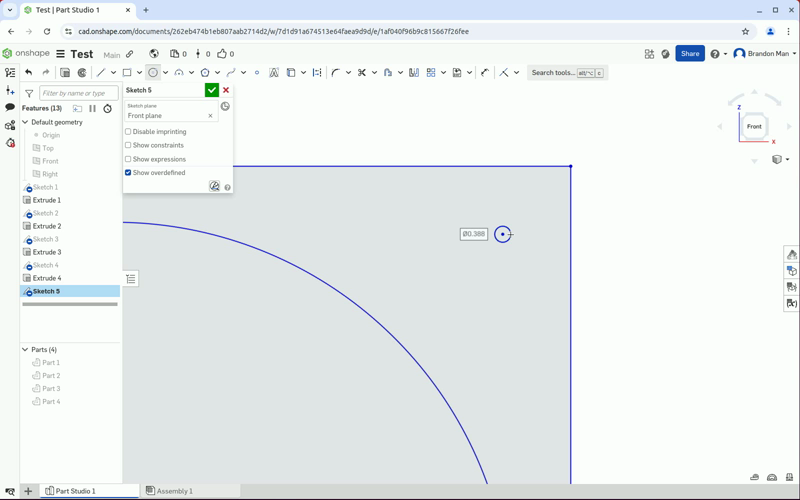
scroll(-6)
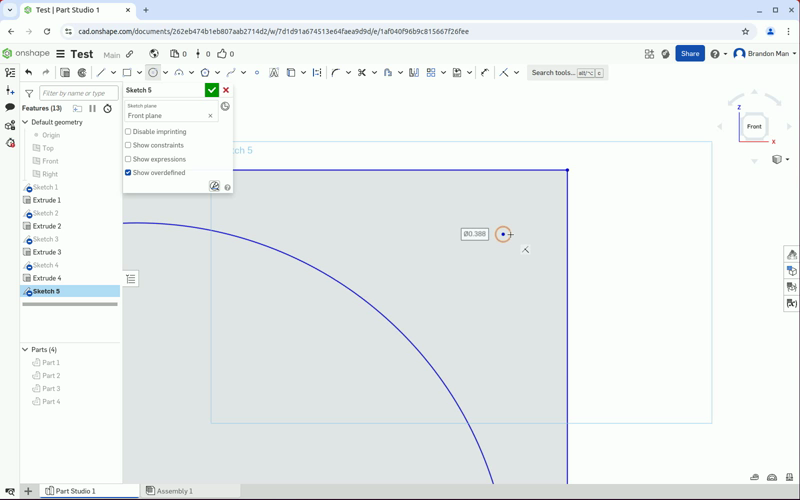
scroll(-6)
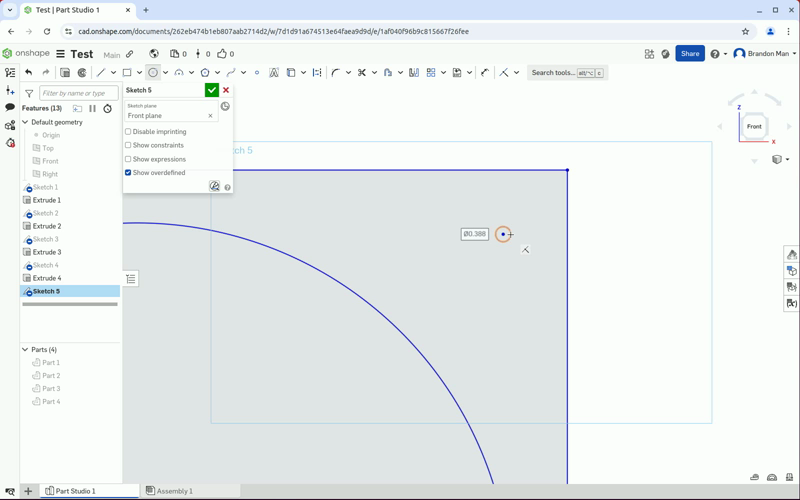
scroll(-6)
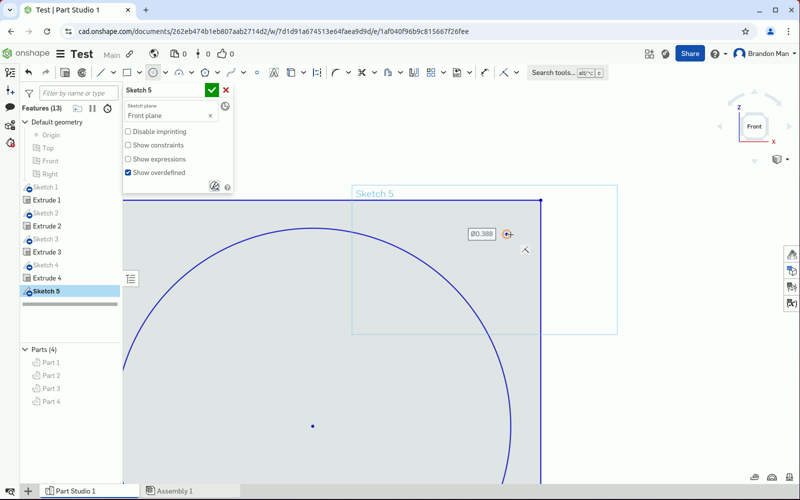
scroll(-6)
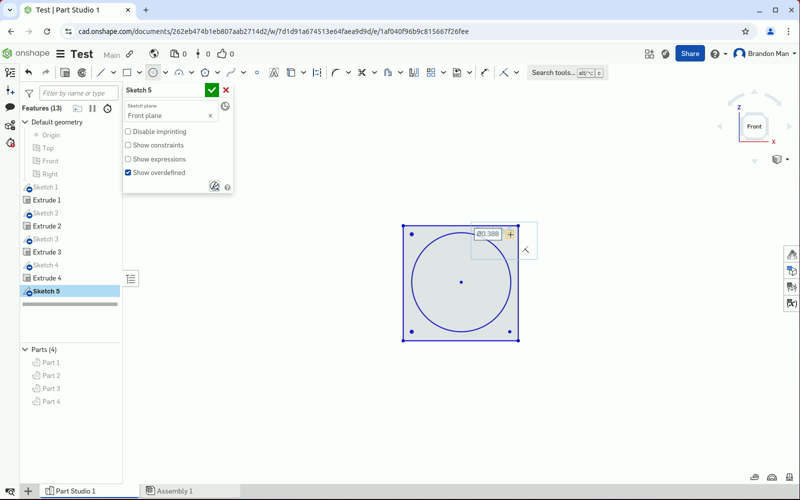
key(esc)
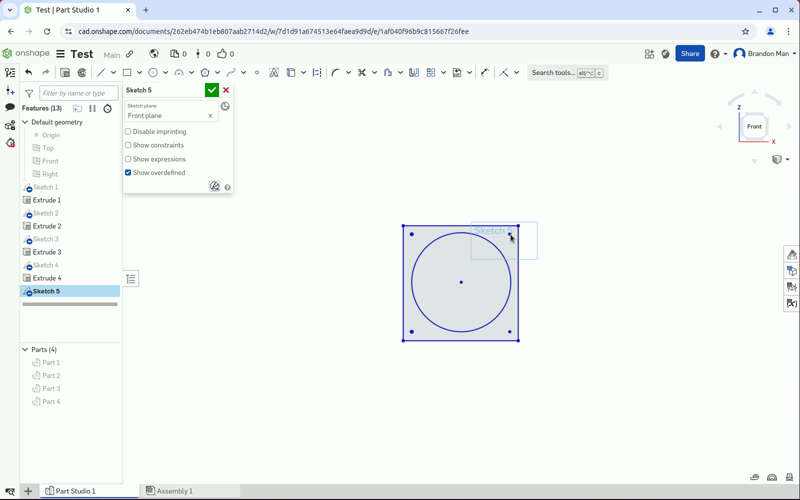
mouse_move(511, 254)
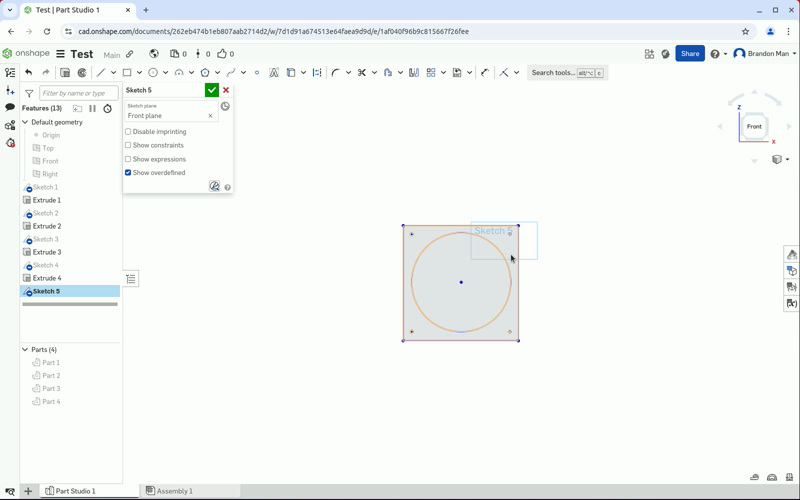
click(511, 254)
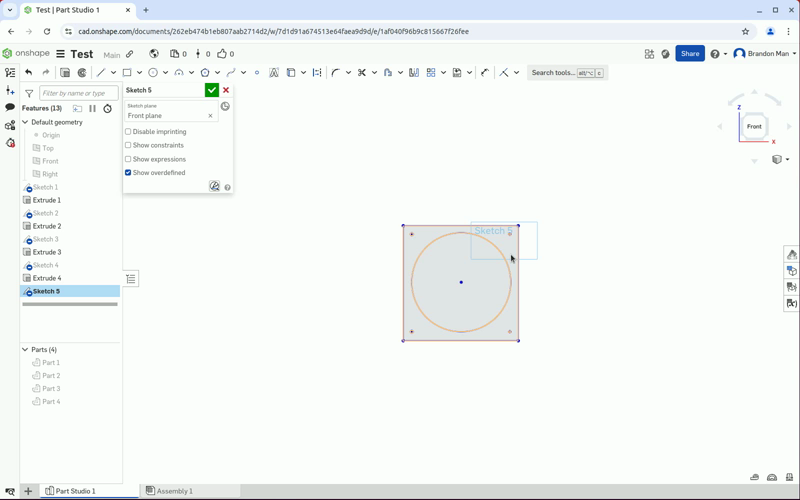
mouse_move(73, 352)
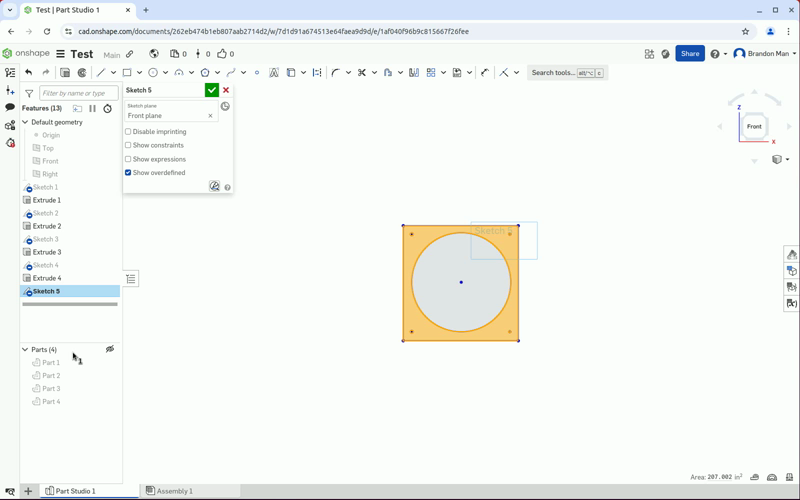
key(shift+y)
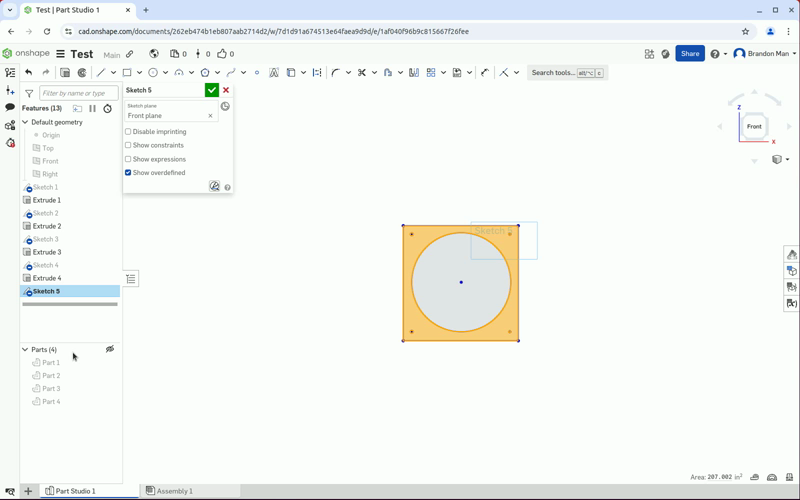
key(shift+e)
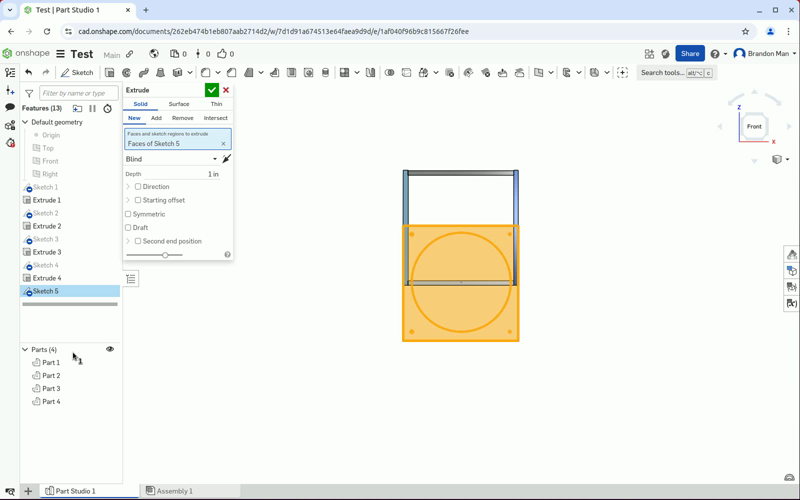
mouse_move(143, 106)
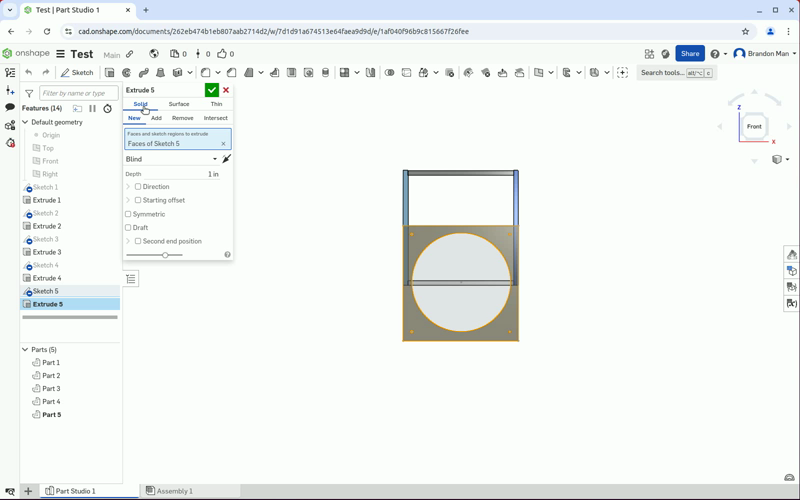
click(143, 106)
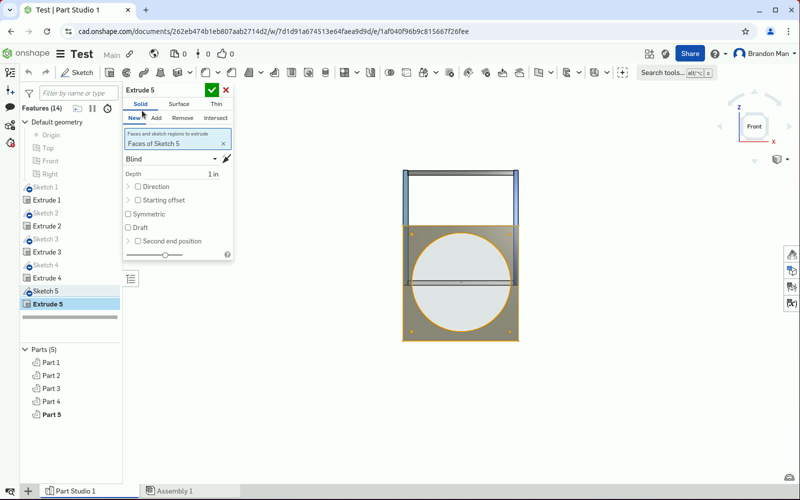
mouse_move(137, 120)
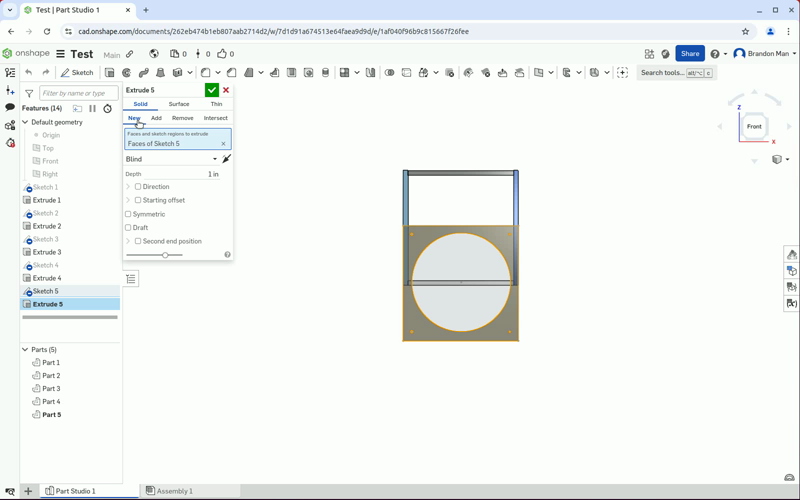
click(137, 120)
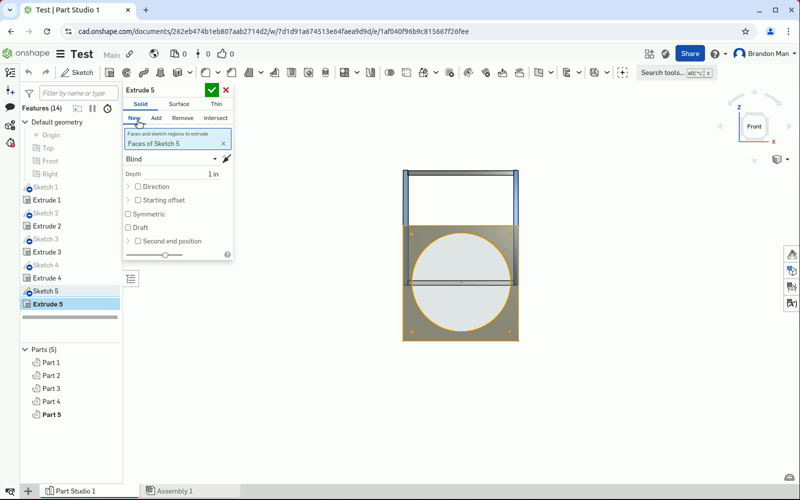
key(tab, 4)
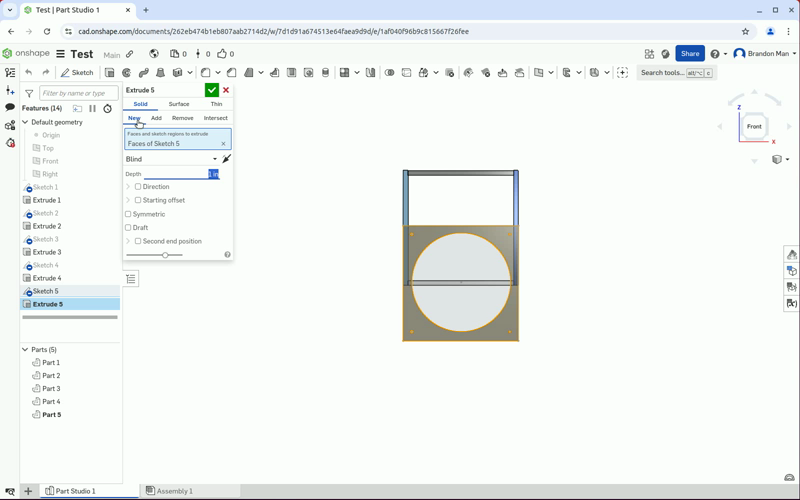
text(0.963)
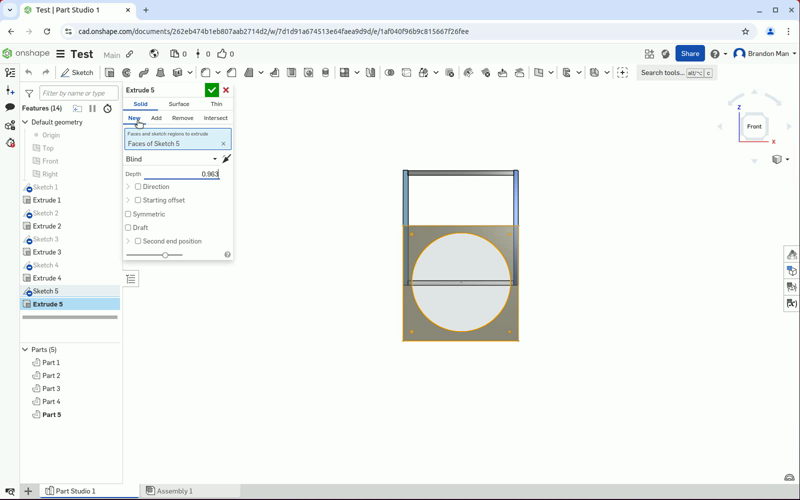
key(enter)
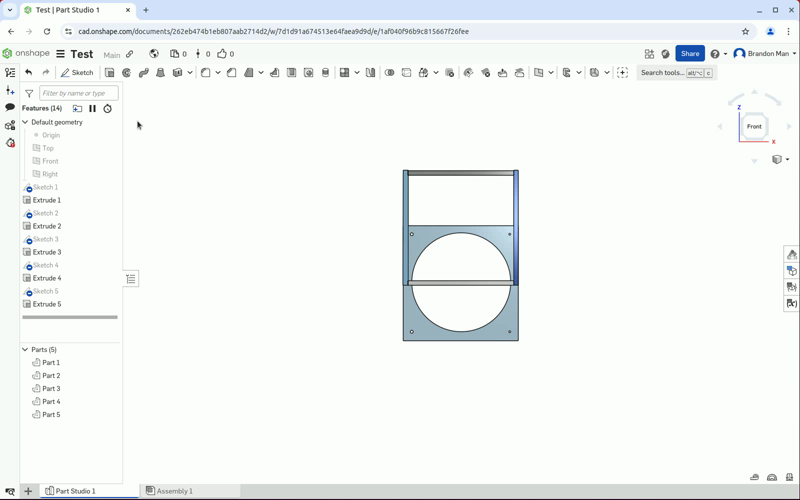
key(shift+h)
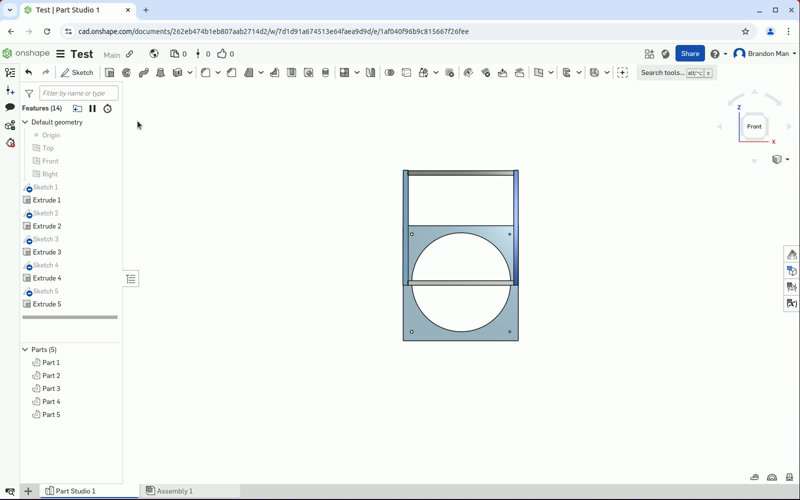
key(shift+h)
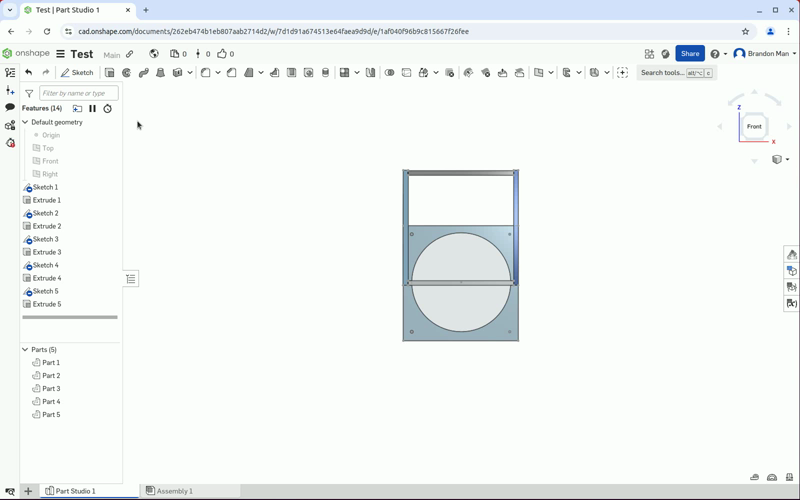
key(shift+7)
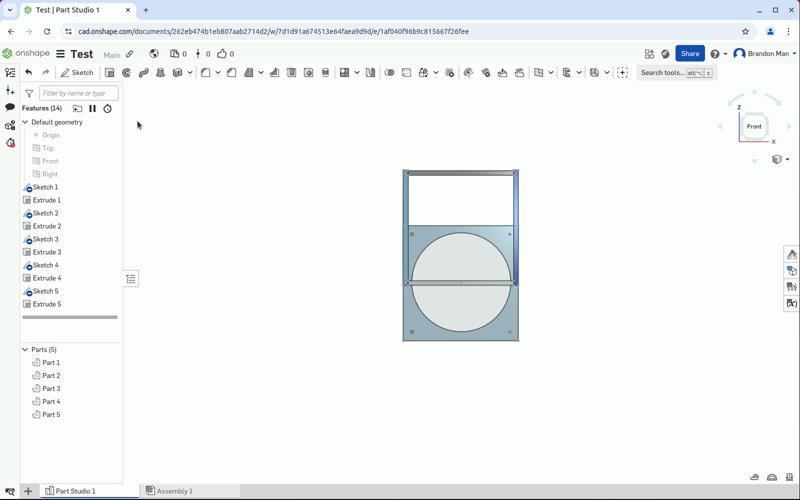
key(left, 2)
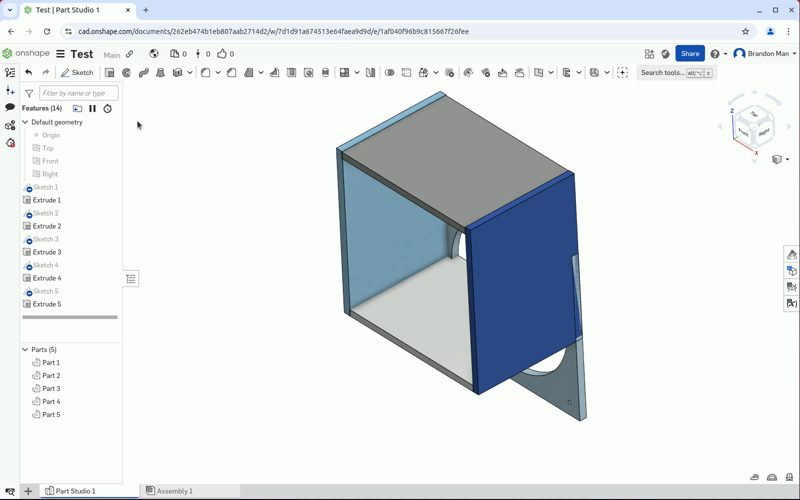
key(down, 2)
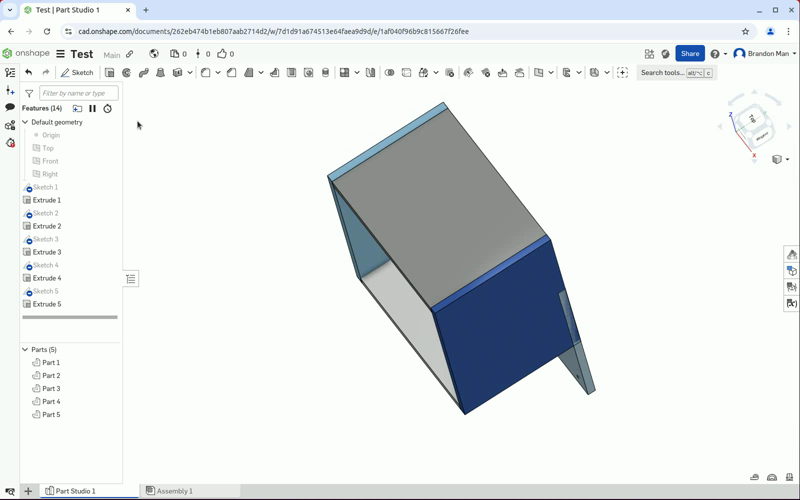
key(up, 2)
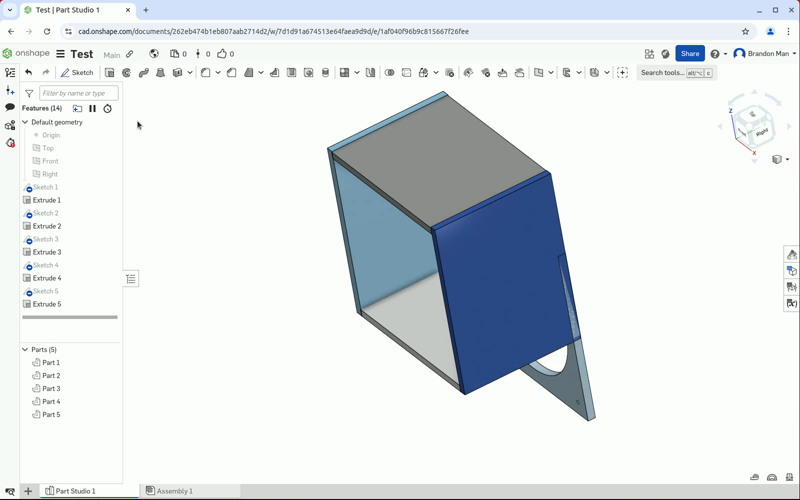
key(right, 2)
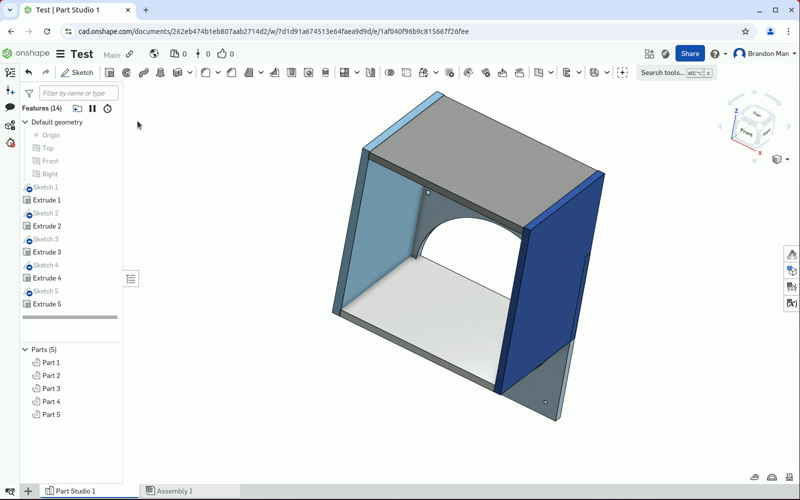
mouse_move(73, 189)
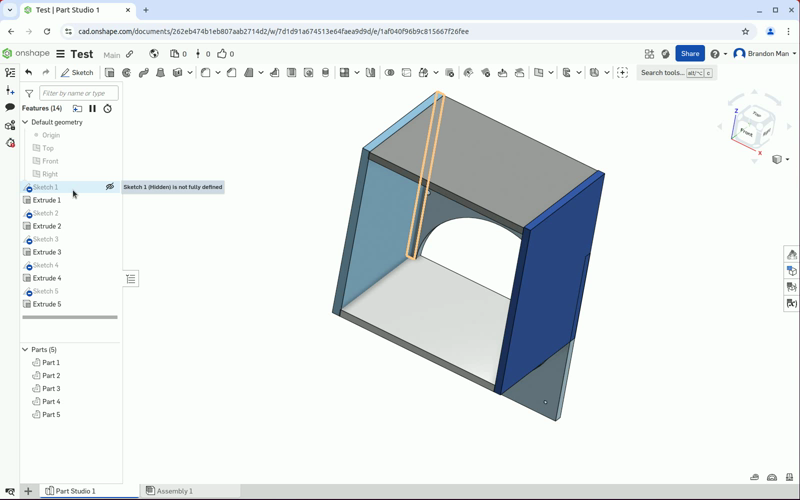
click(73, 189)